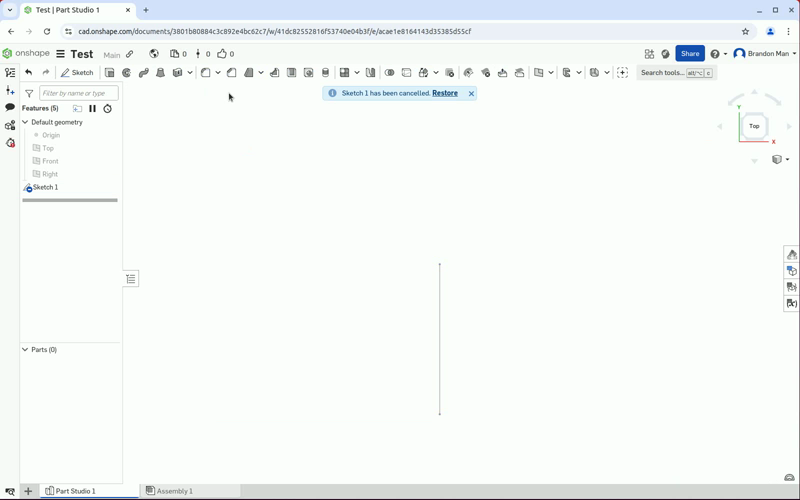
key(shift+h)
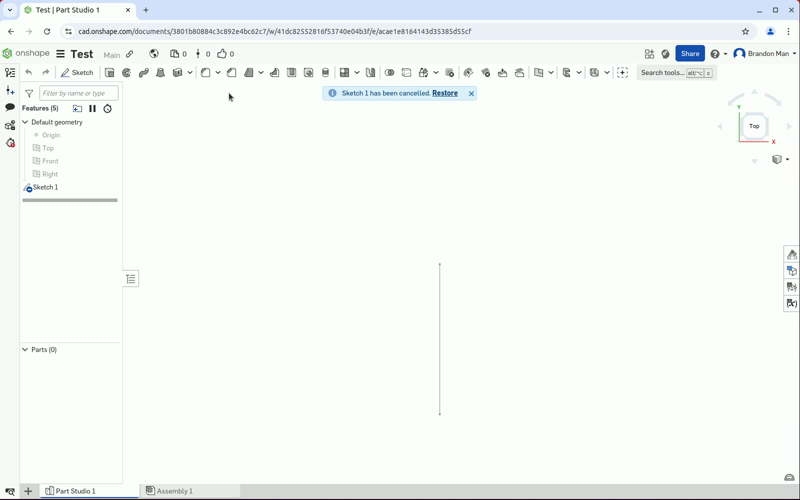
key(shift+s)
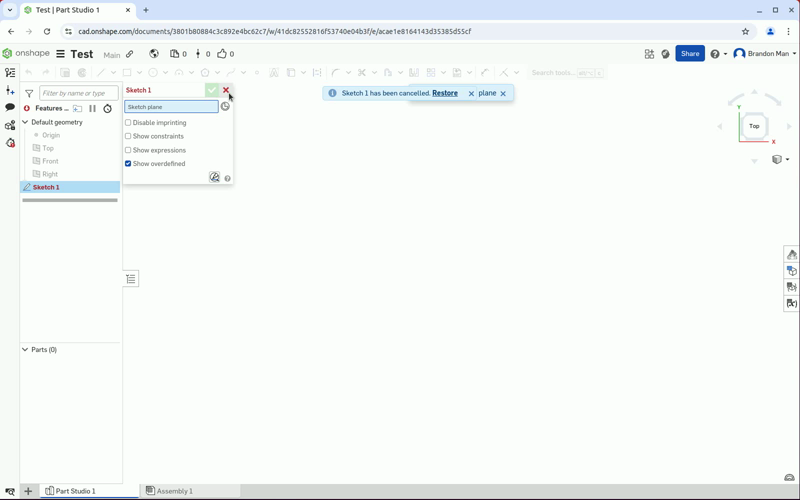
mouse_move(73, 150)
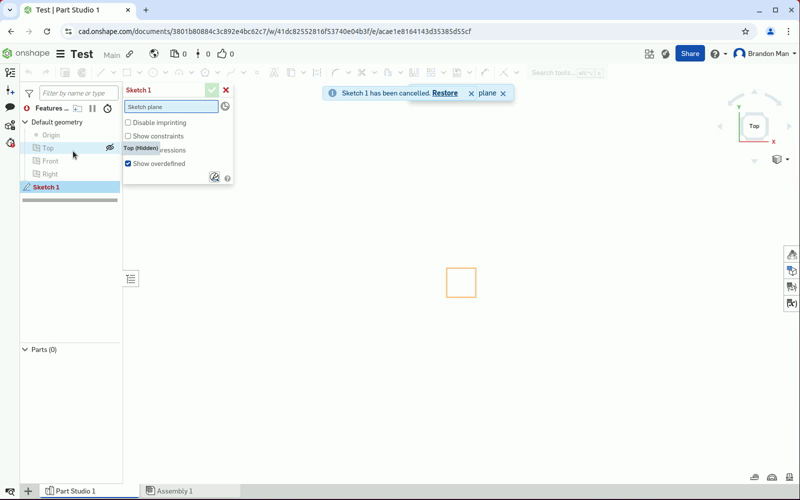
click(73, 150)
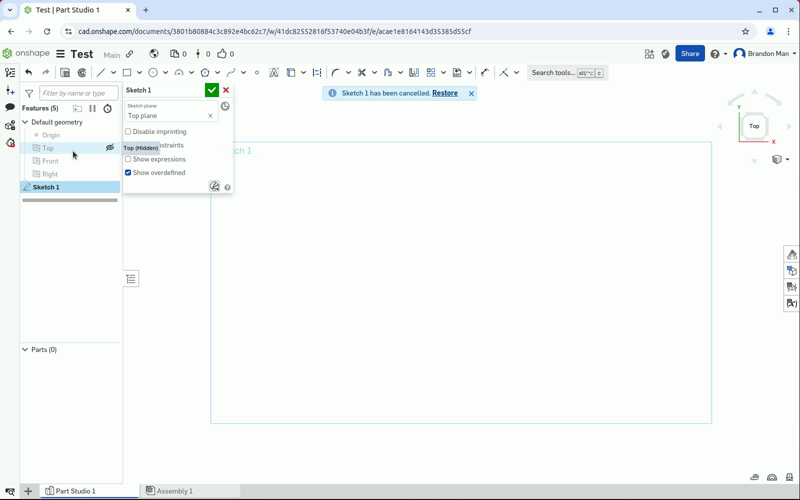
mouse_move(73, 352)
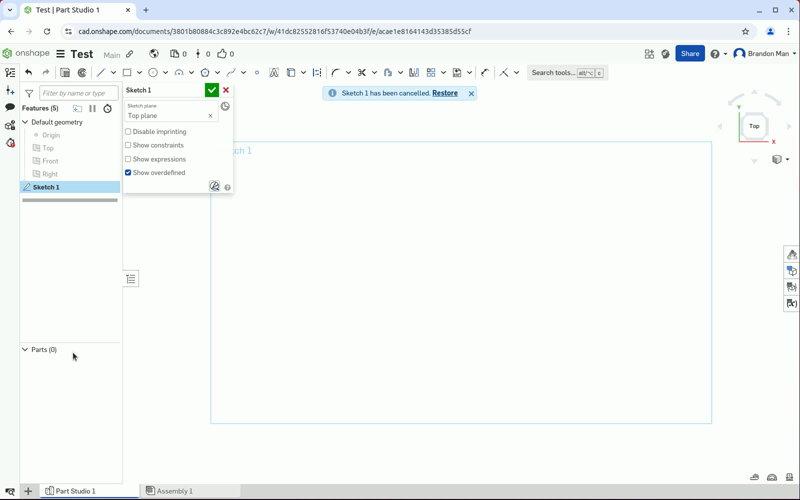
key(y)
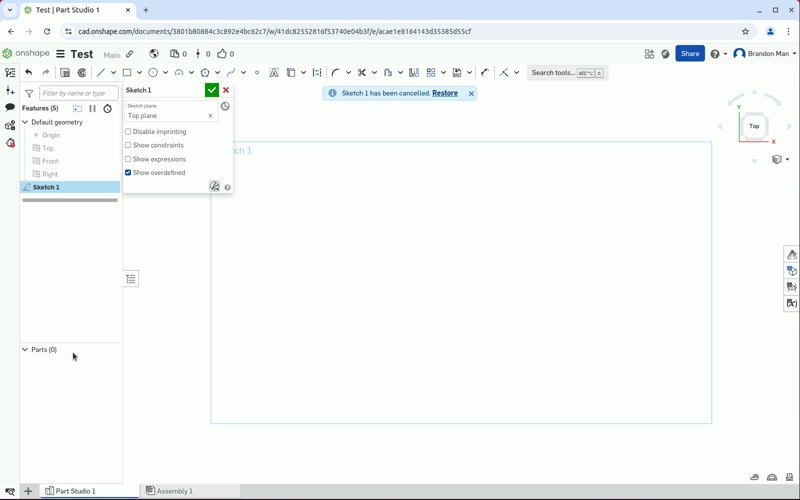
key(c)
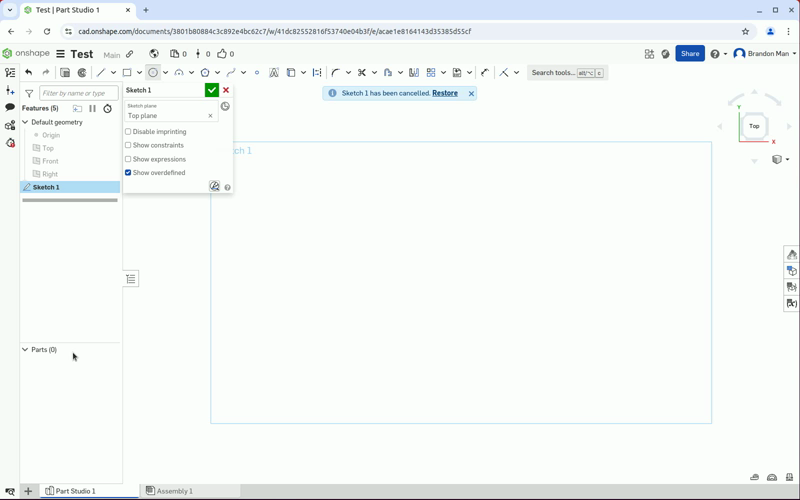
key_down(shift)
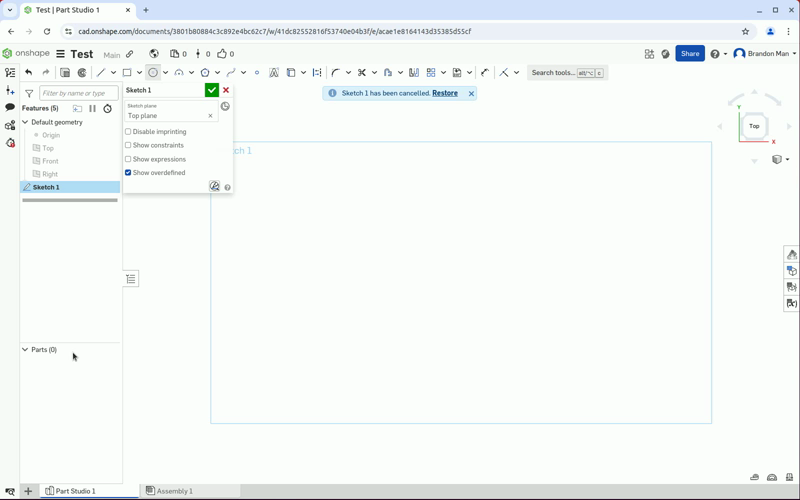
mouse_move(461, 282)
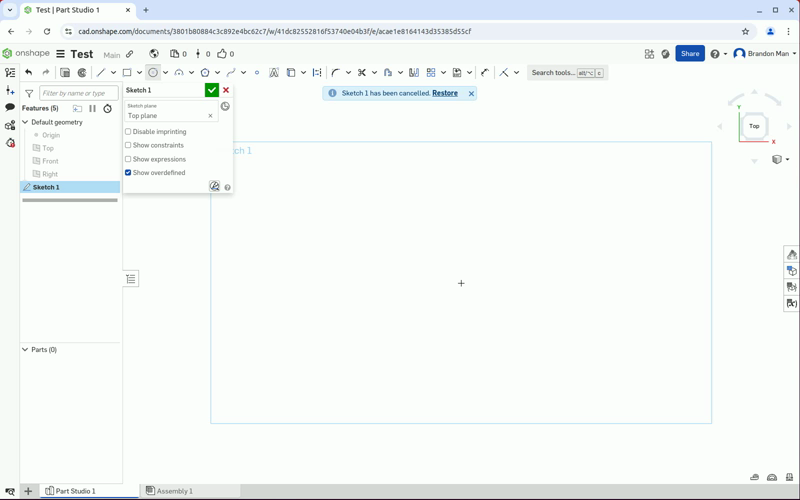
click(461, 282)
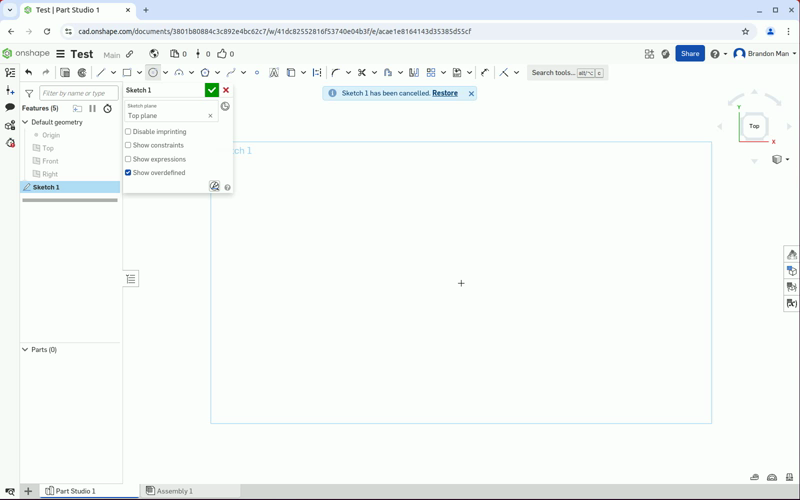
key_up(shift)
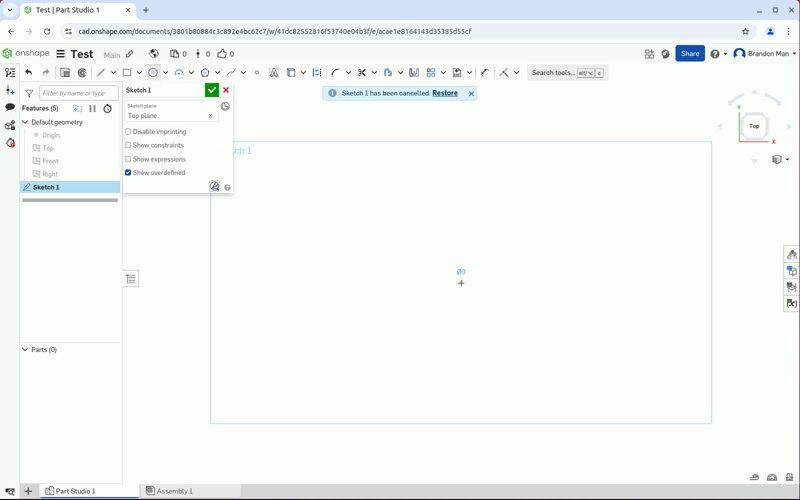
mouse_move(528, 282)
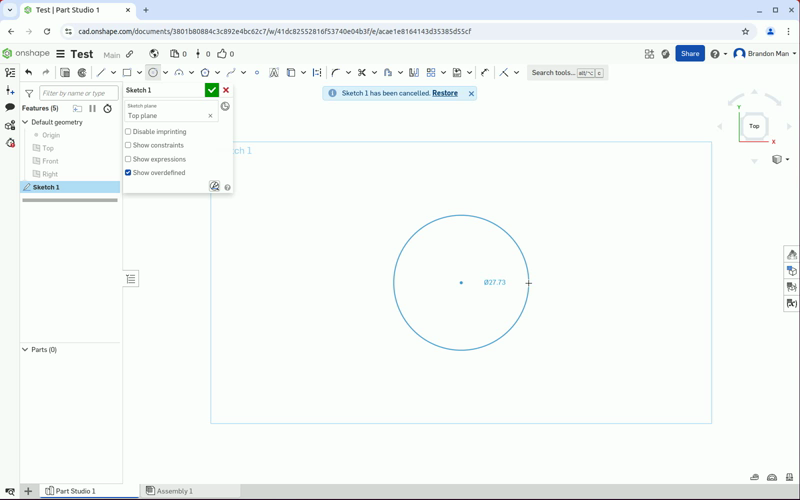
click(528, 282)
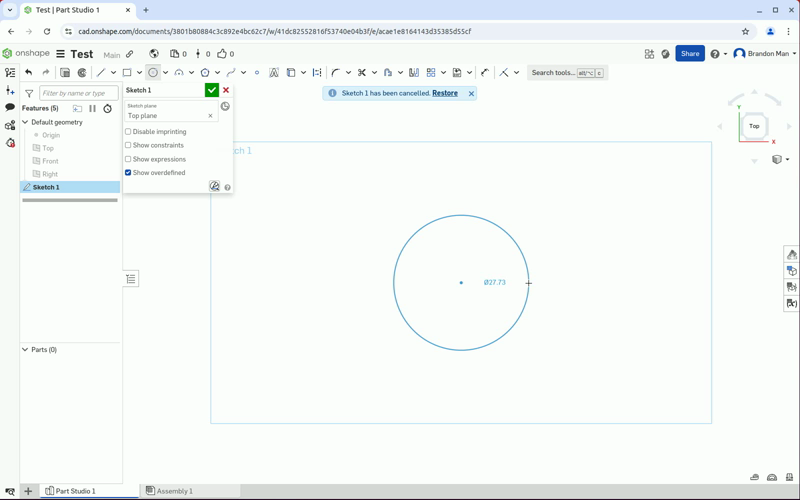
key(esc)
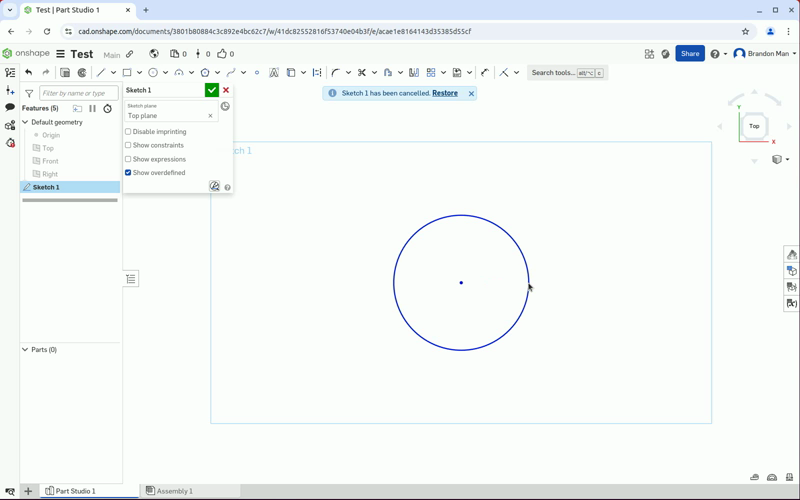
key(c)
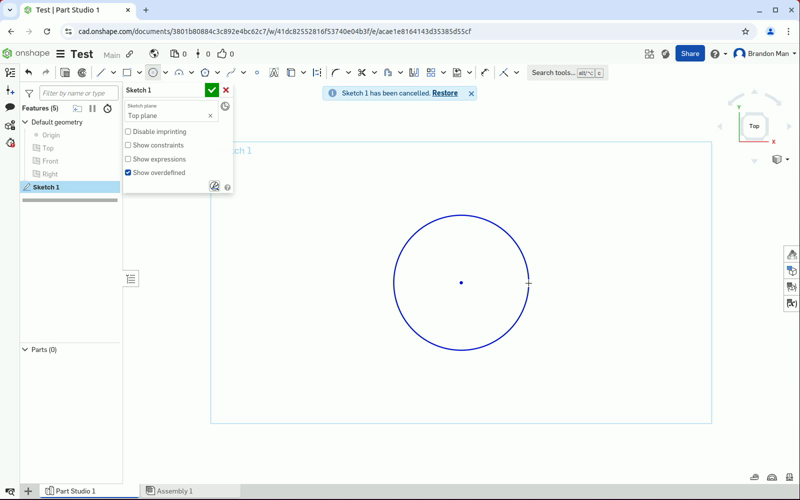
key_down(shift)
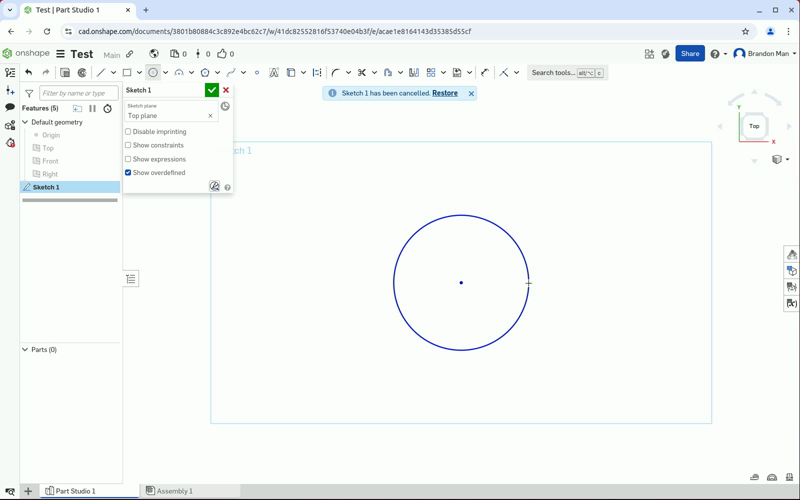
mouse_move(461, 282)
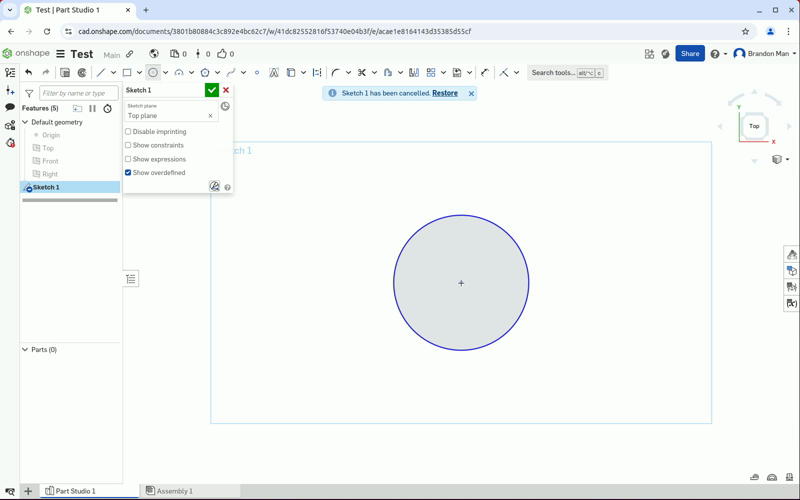
click(461, 282)
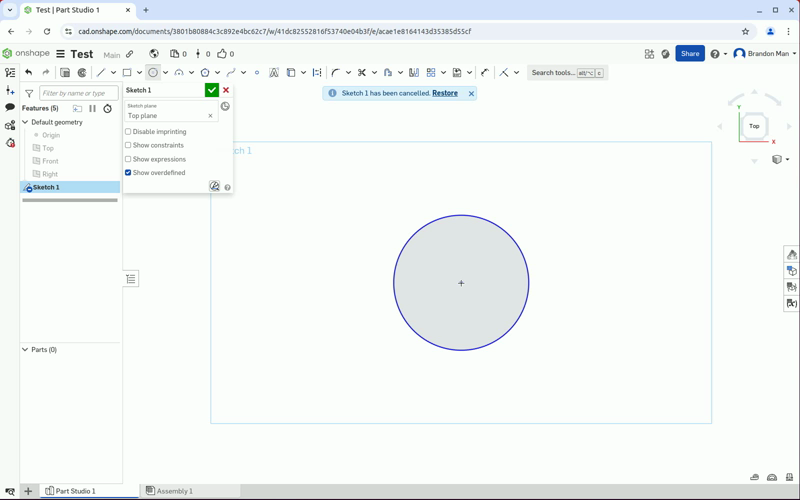
key_up(shift)
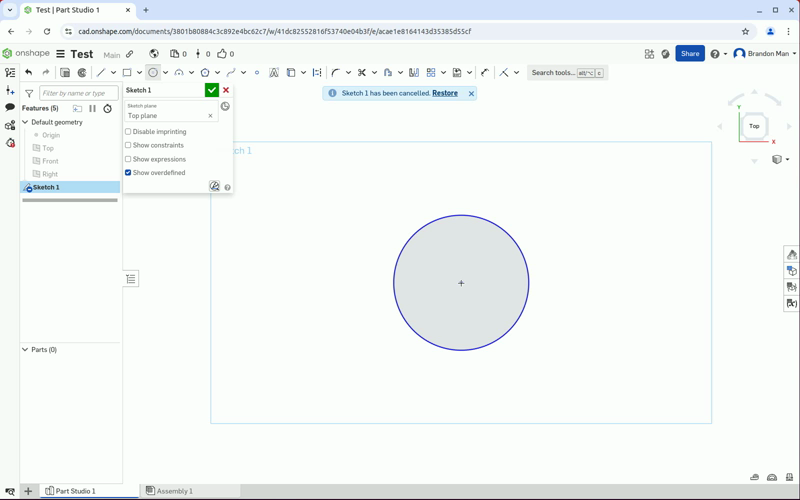
mouse_move(464, 282)
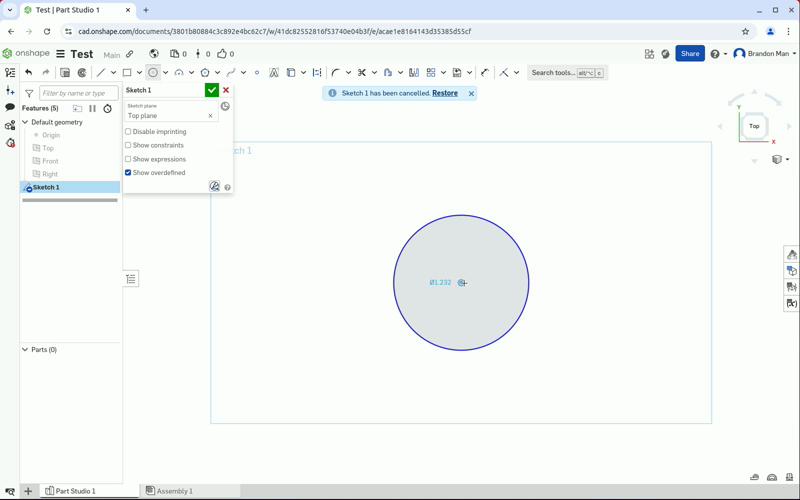
scroll(6)
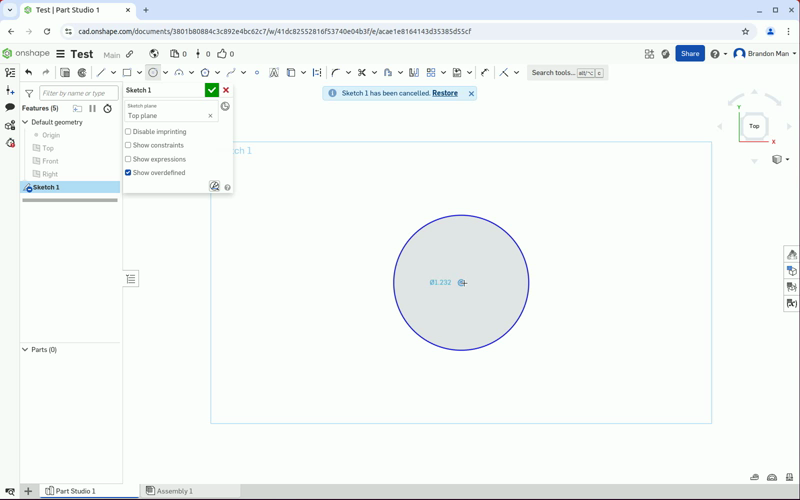
scroll(6)
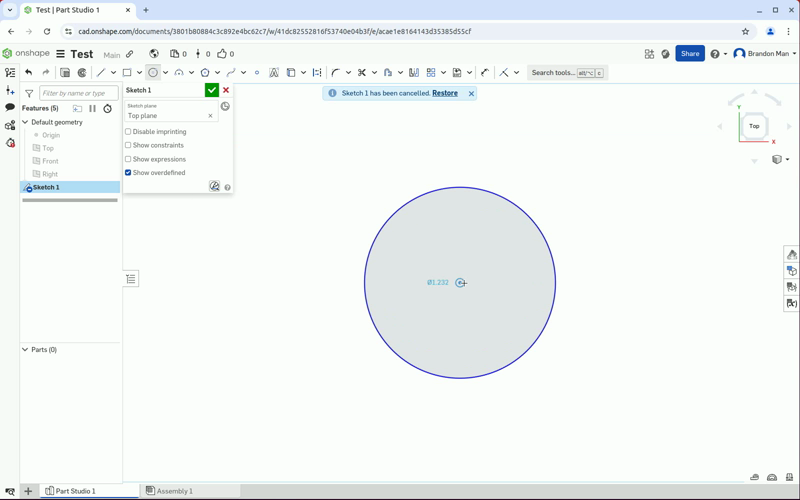
scroll(6)
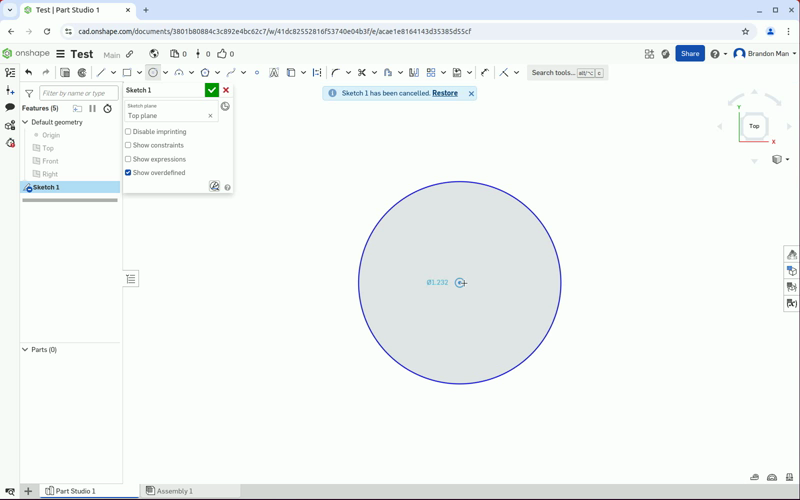
scroll(6)
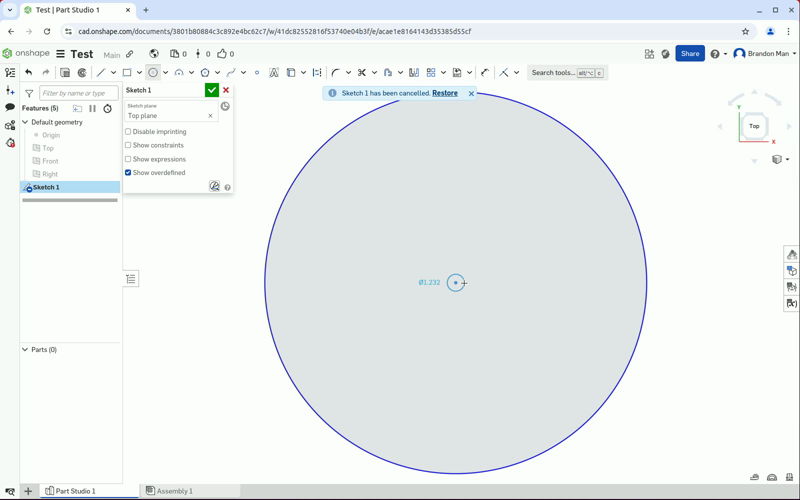
scroll(6)
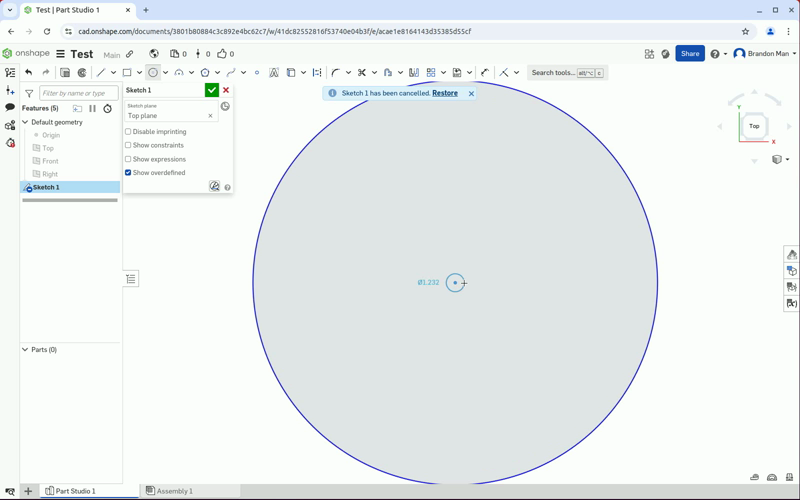
scroll(6)
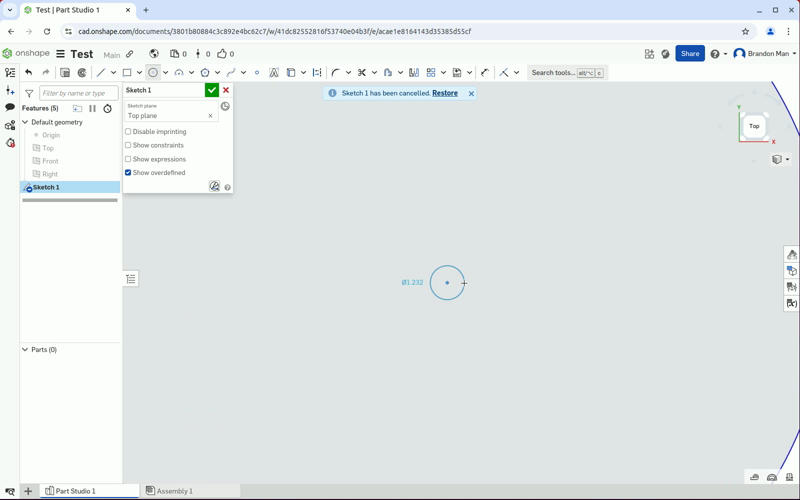
scroll(6)
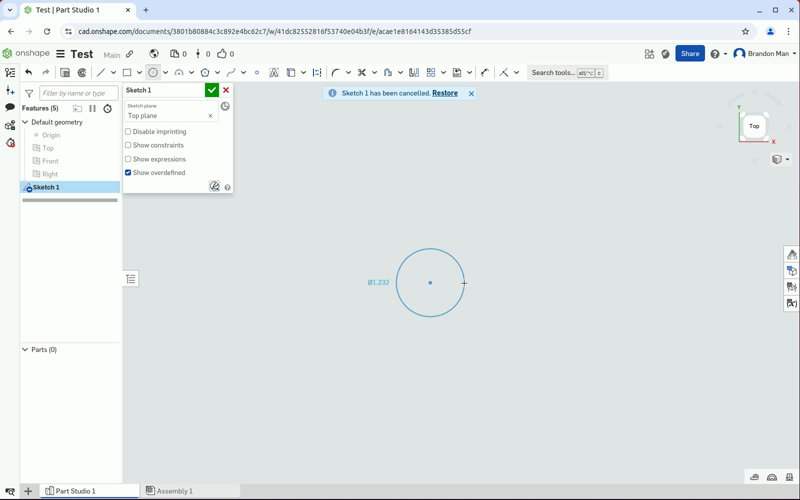
click(464, 282)
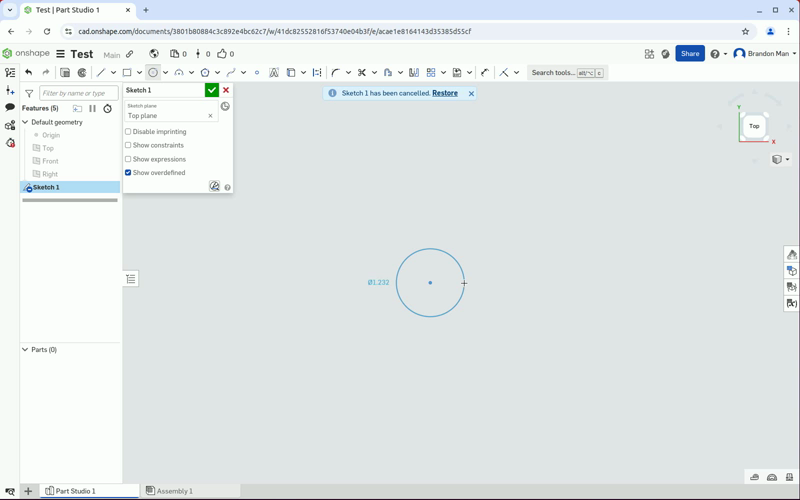
scroll(-6)
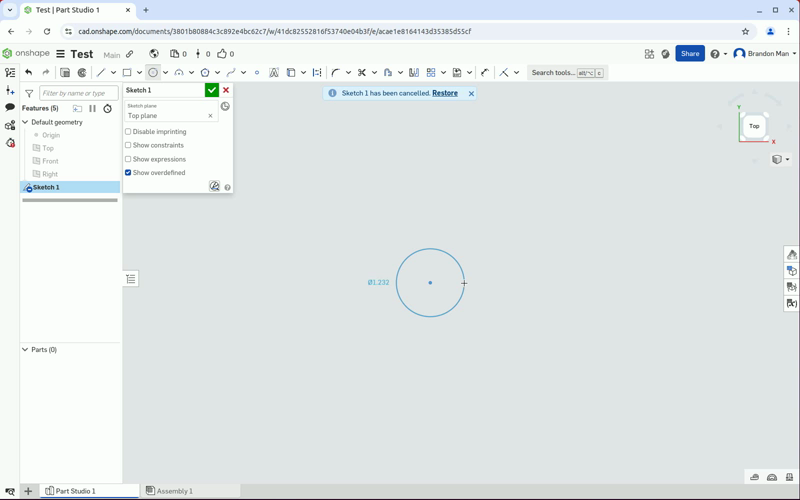
scroll(-6)
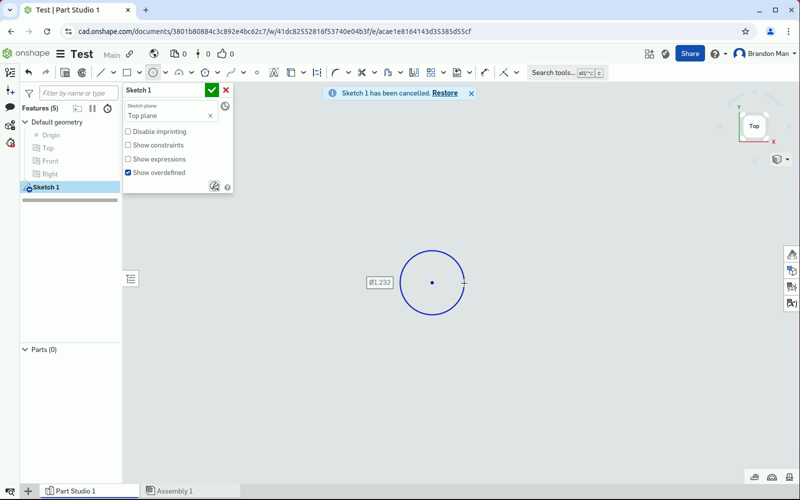
scroll(-6)
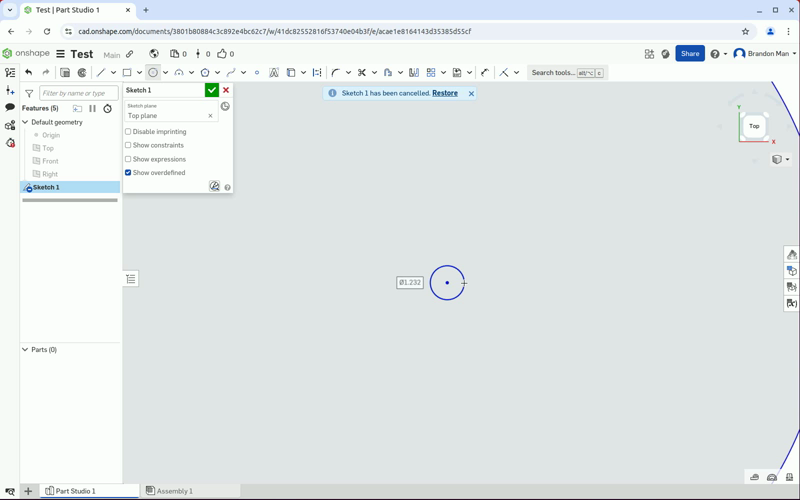
scroll(-6)
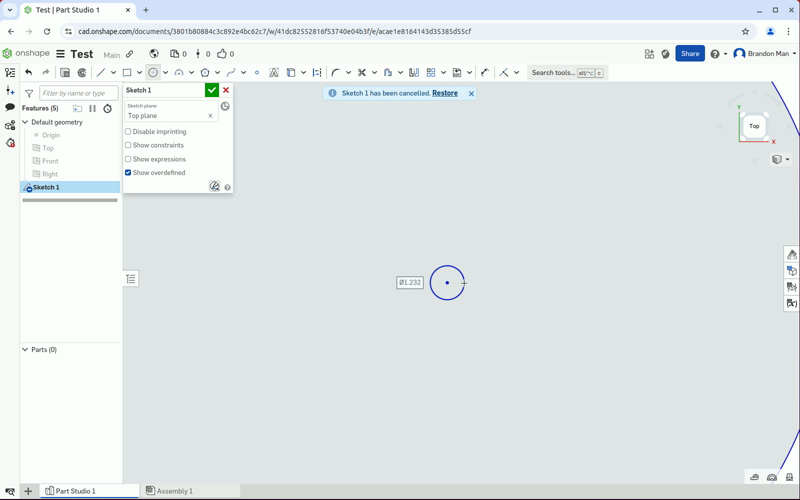
scroll(-6)
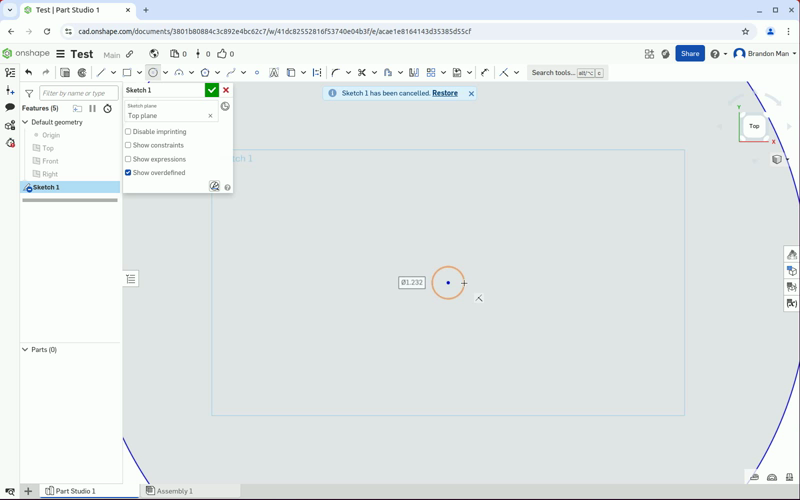
scroll(-6)
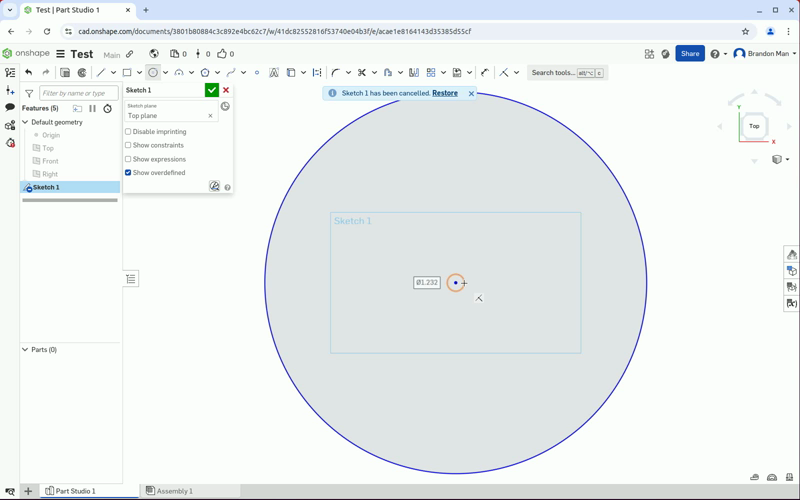
scroll(-6)
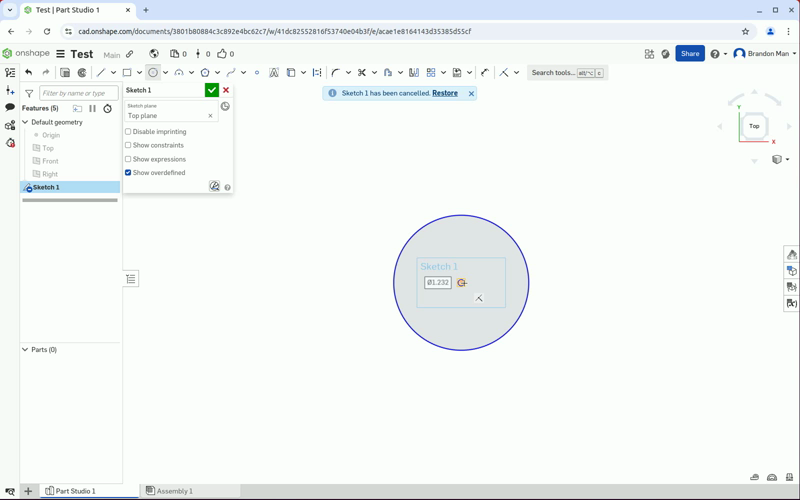
key(esc)
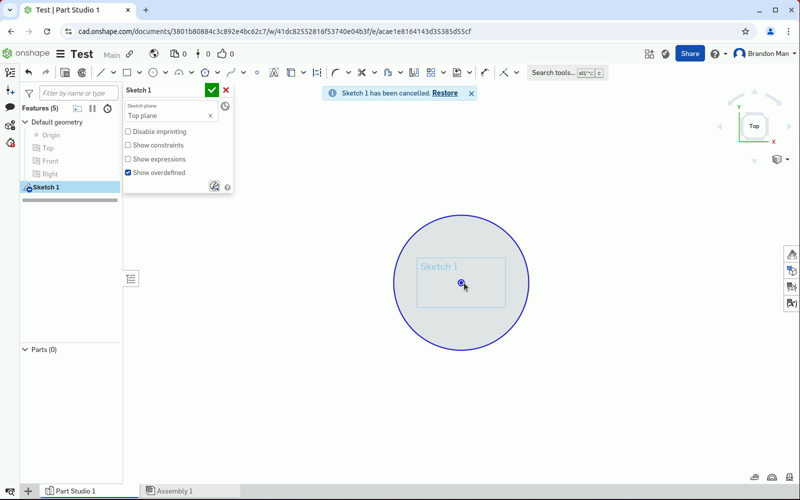
mouse_move(487, 267)
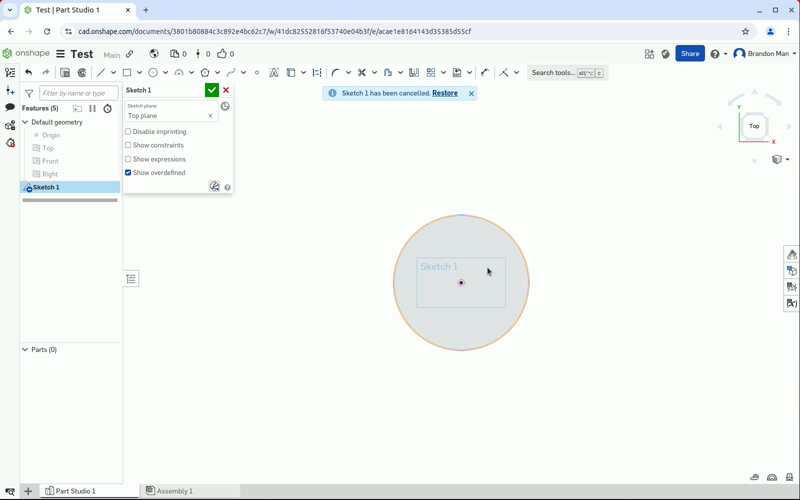
click(487, 267)
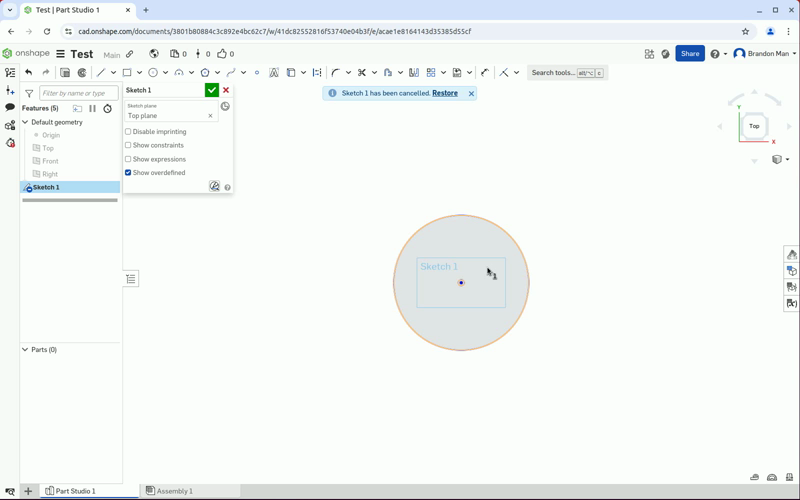
mouse_move(73, 352)
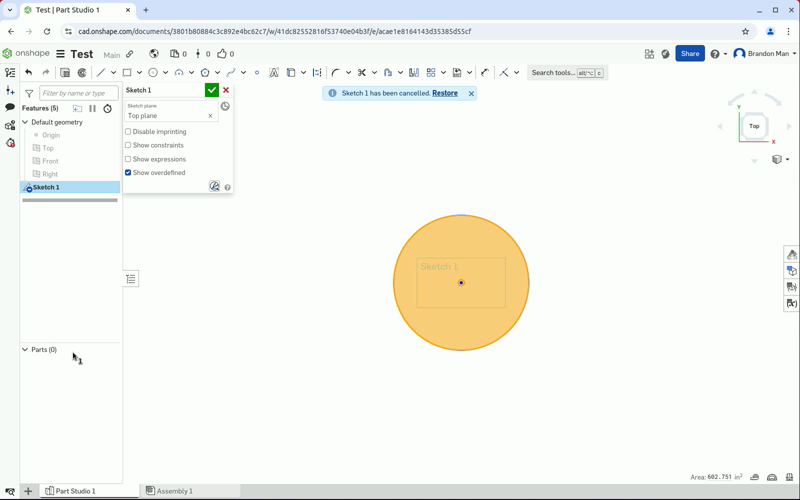
key(shift+y)
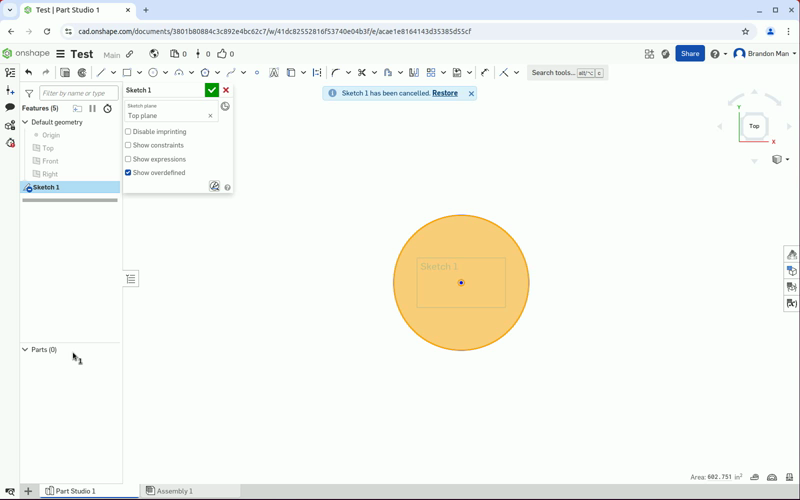
key(shift+e)
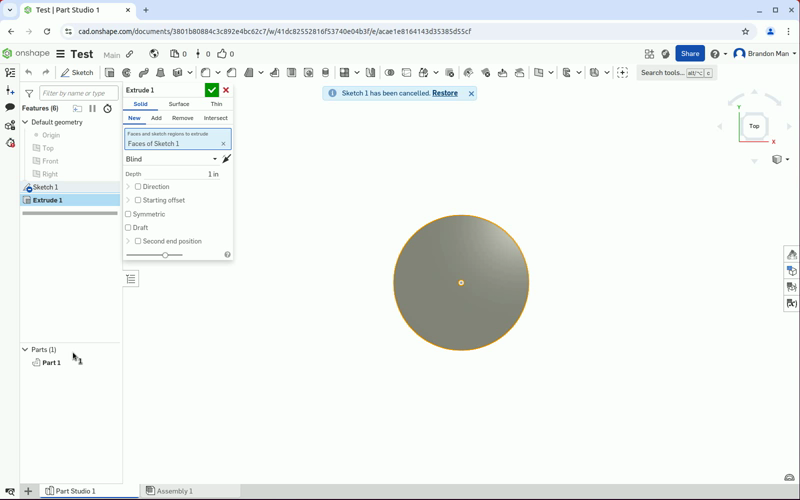
mouse_move(143, 106)
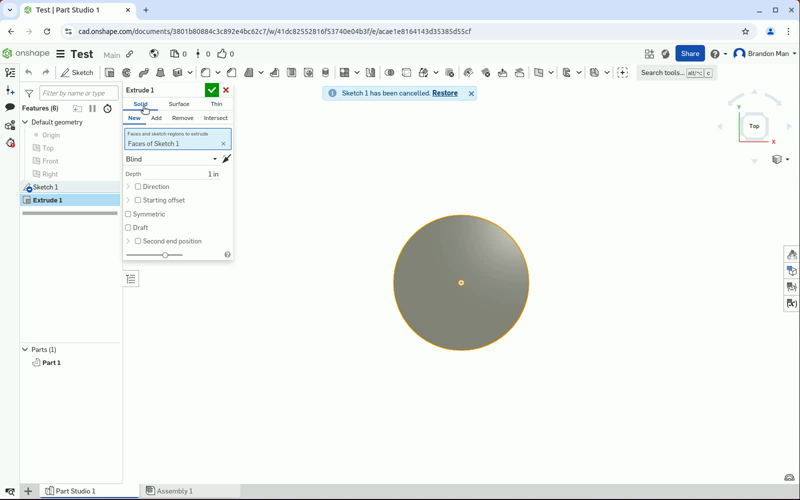
click(143, 106)
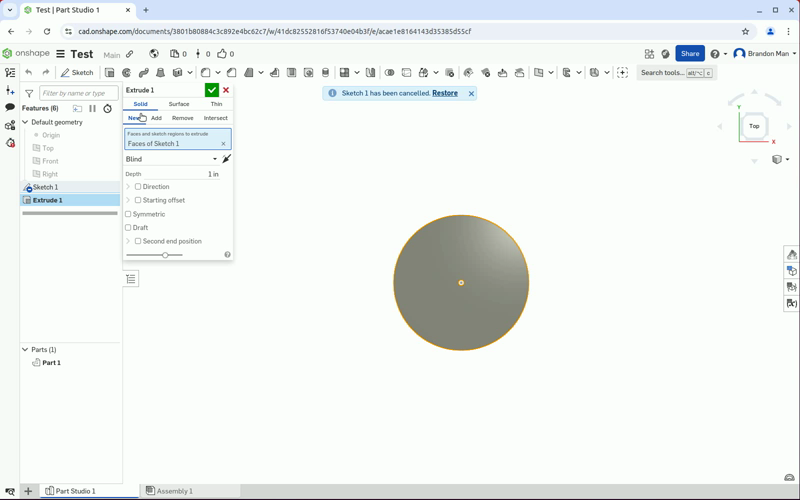
mouse_move(137, 120)
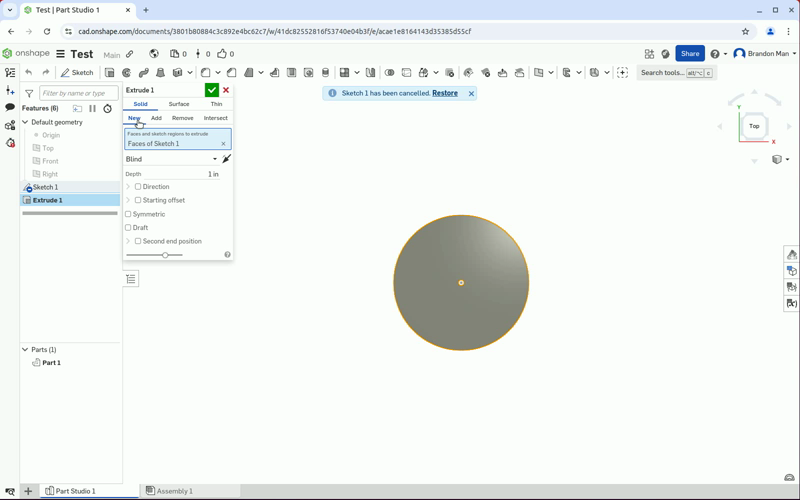
click(137, 120)
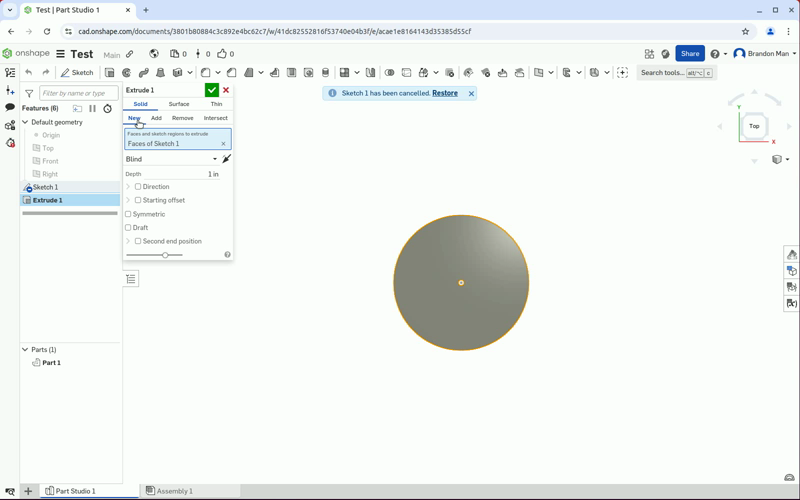
key(tab, 4)
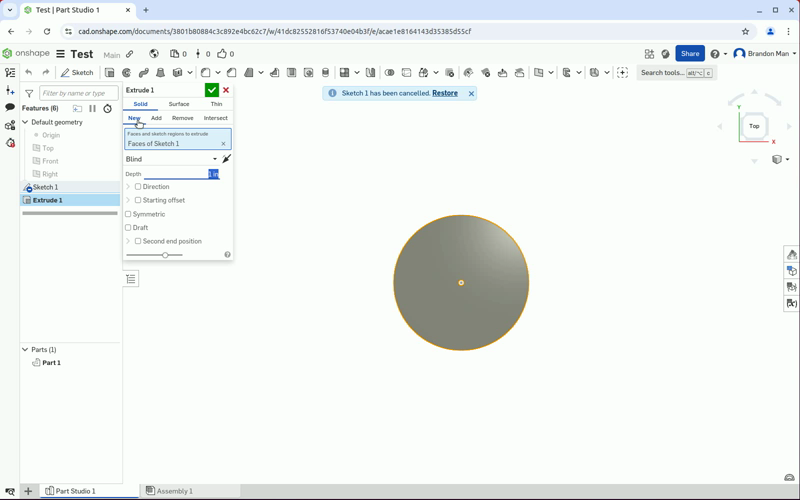
text(10.591)
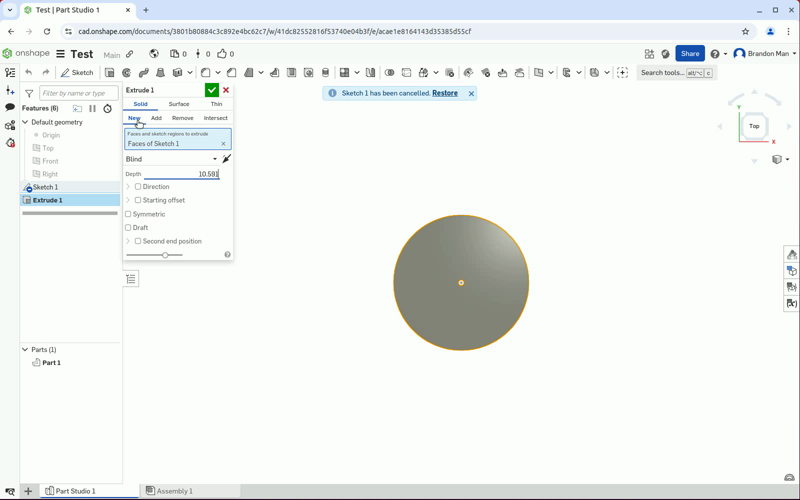
key(enter)
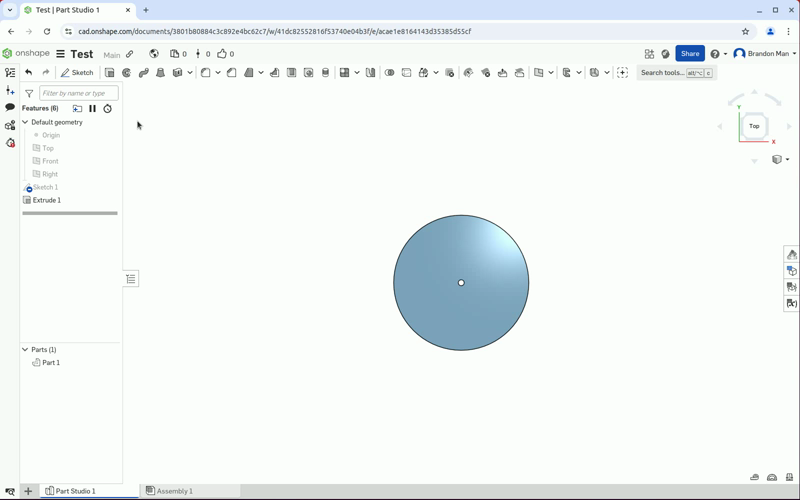
key(shift+h)
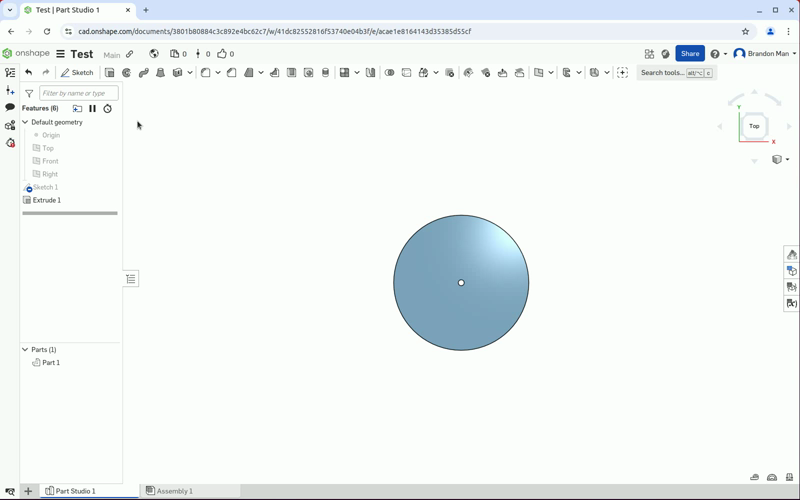
key(shift+h)
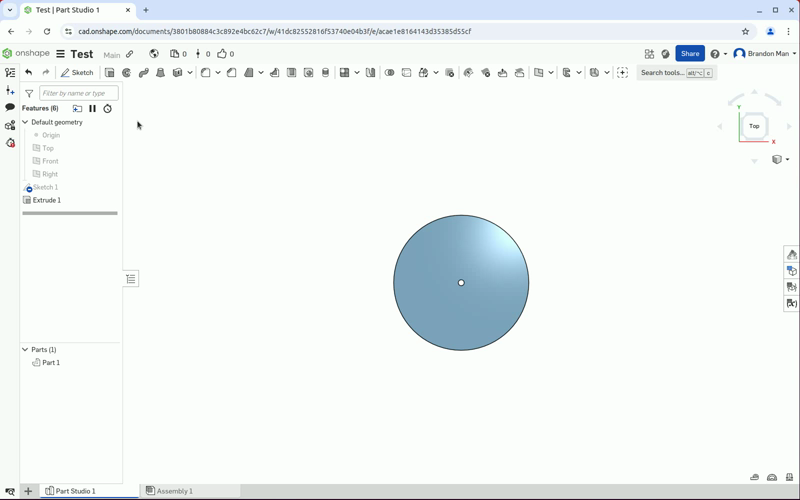
mouse_move(73, 189)
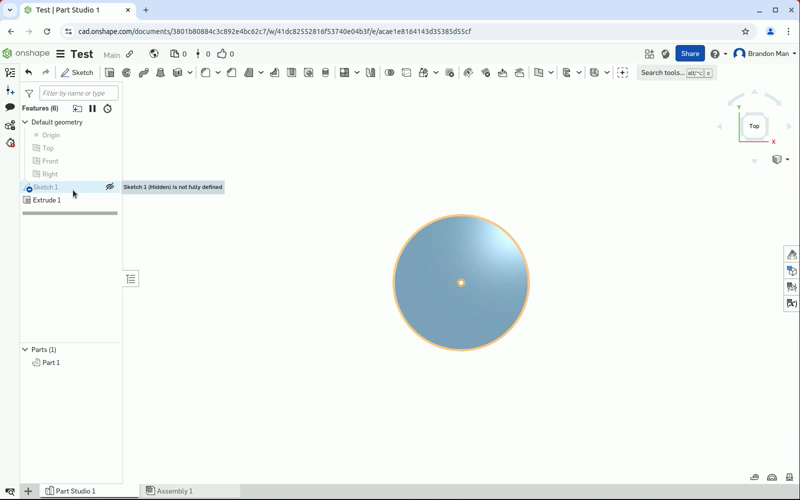
click(73, 189)
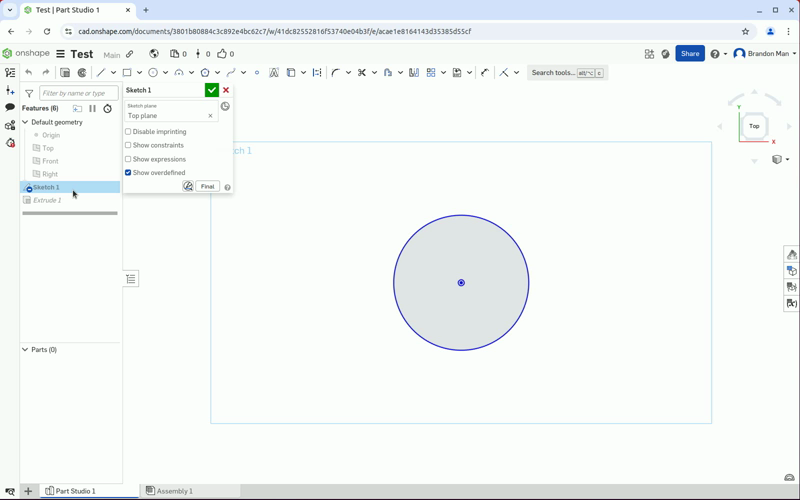
mouse_move(229, 92)
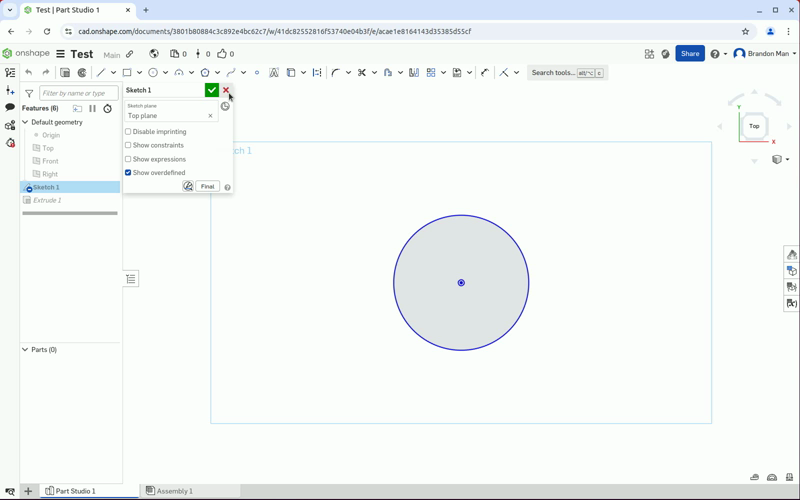
click(229, 92)
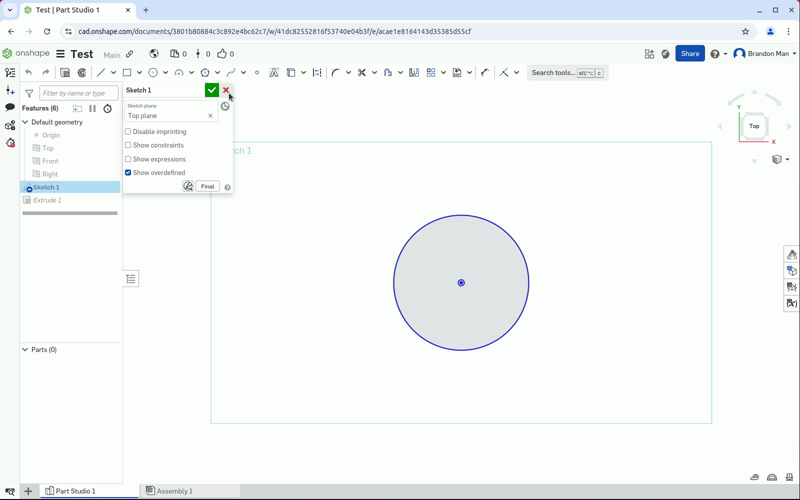
key(shift+s)
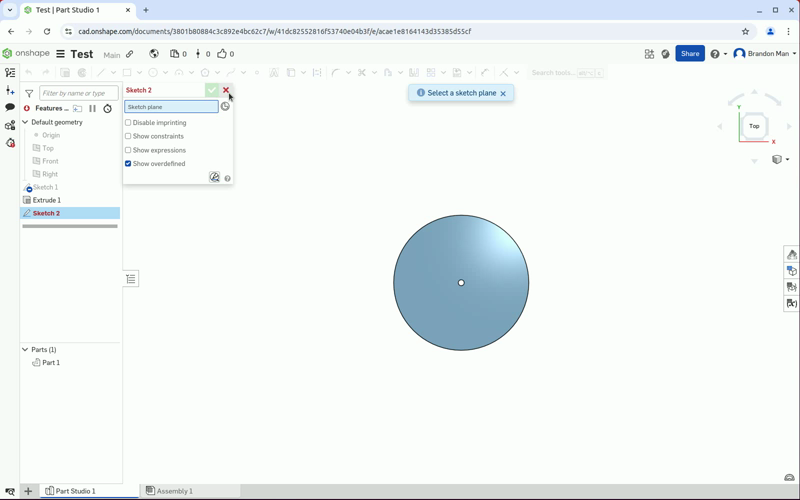
mouse_move(73, 150)
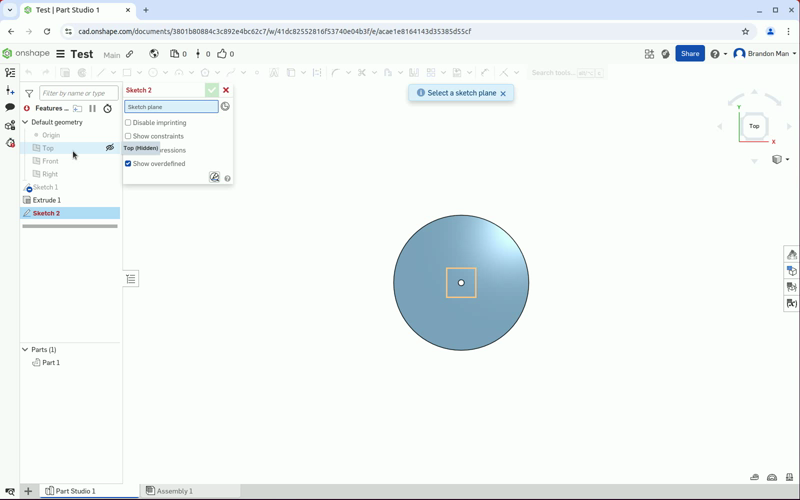
click(73, 150)
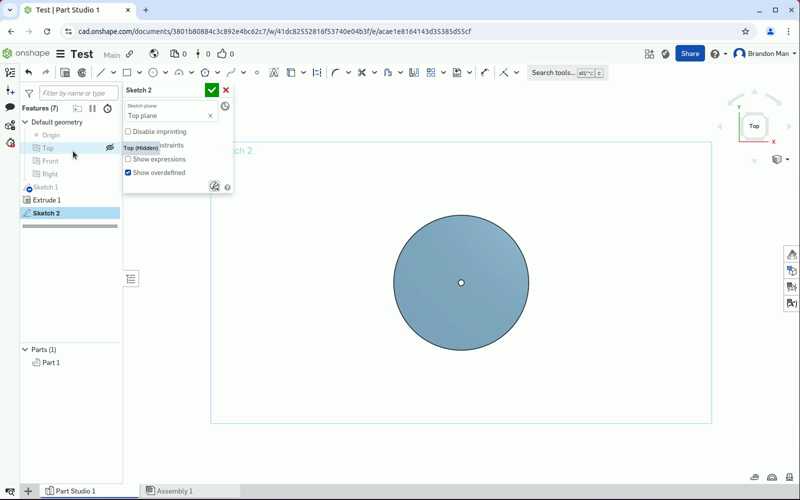
mouse_move(73, 352)
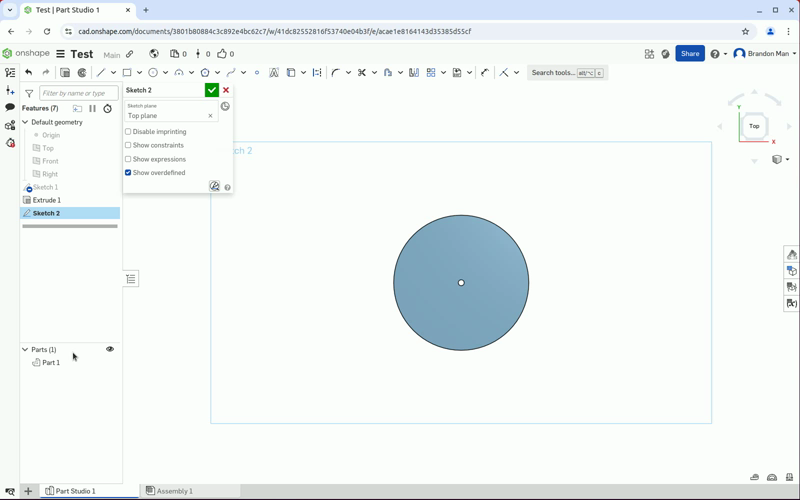
key(y)
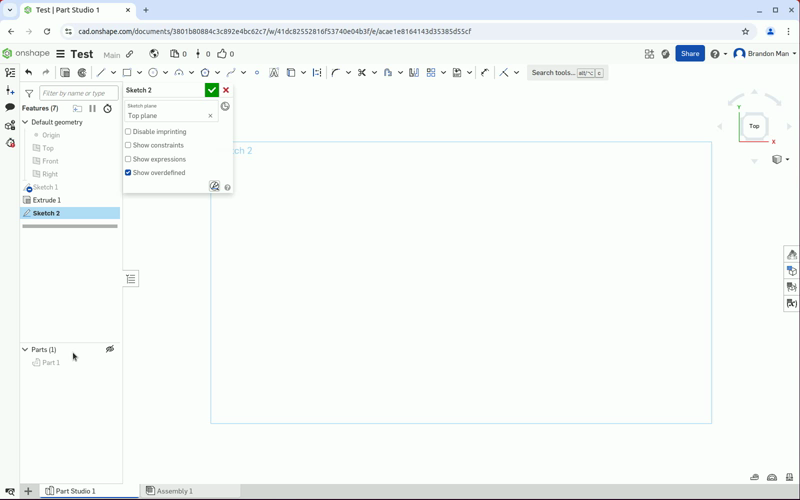
key(a)
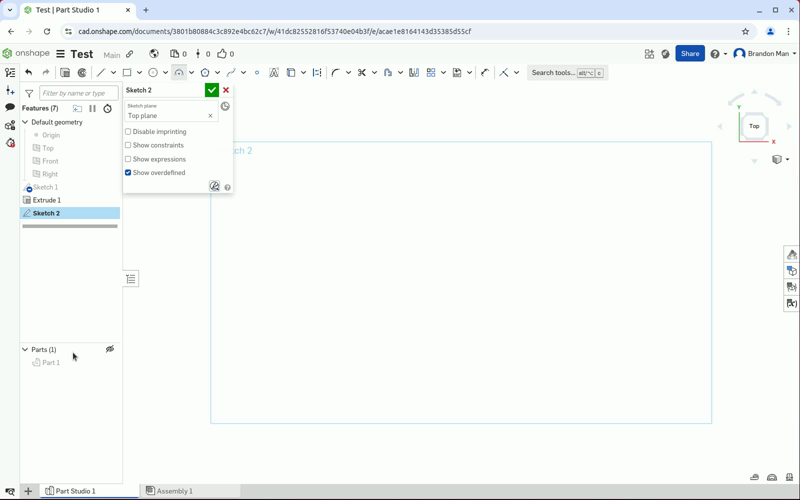
key_down(shift)
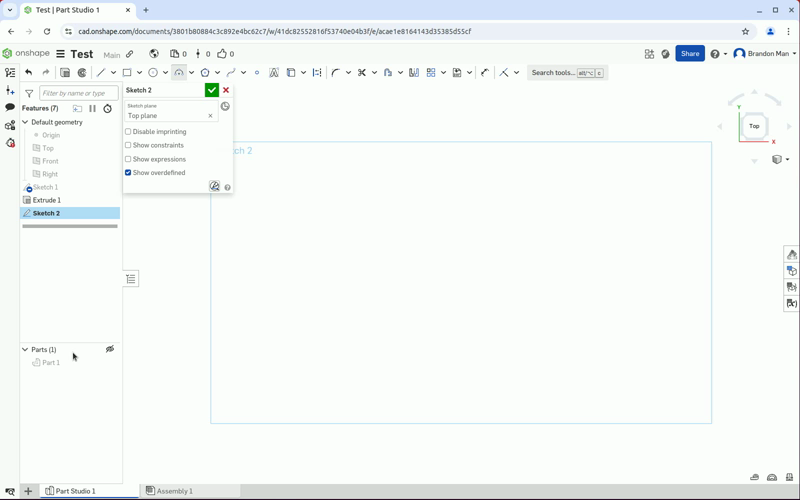
mouse_move(458, 285)
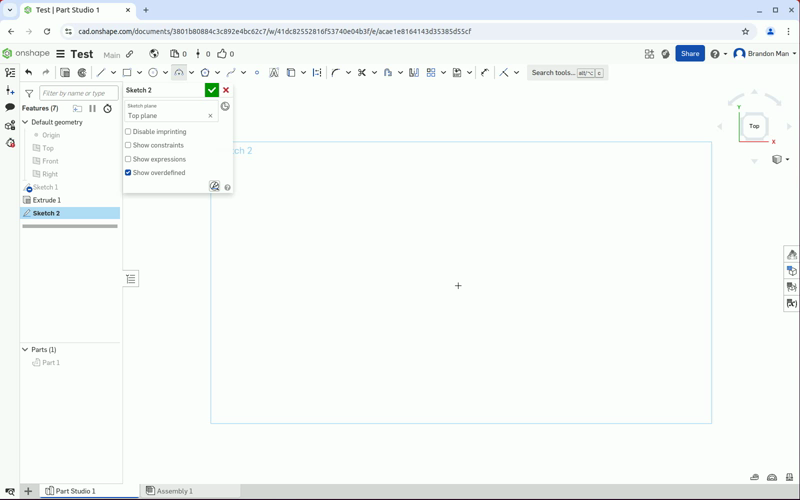
click(458, 285)
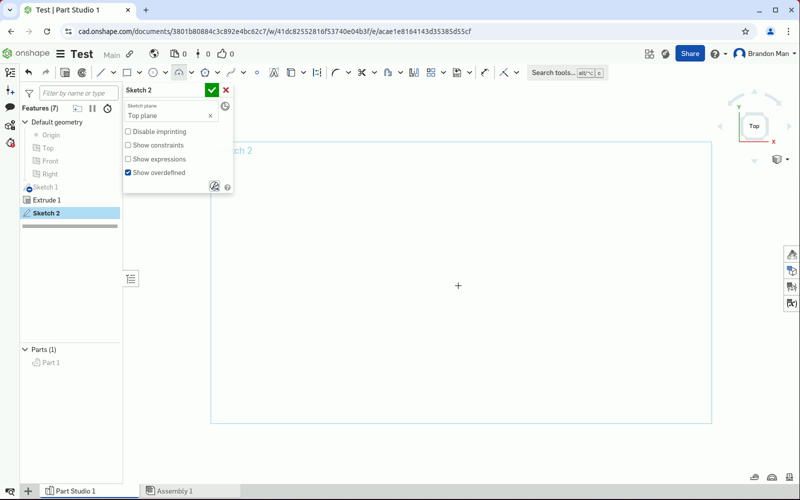
key_up(shift)
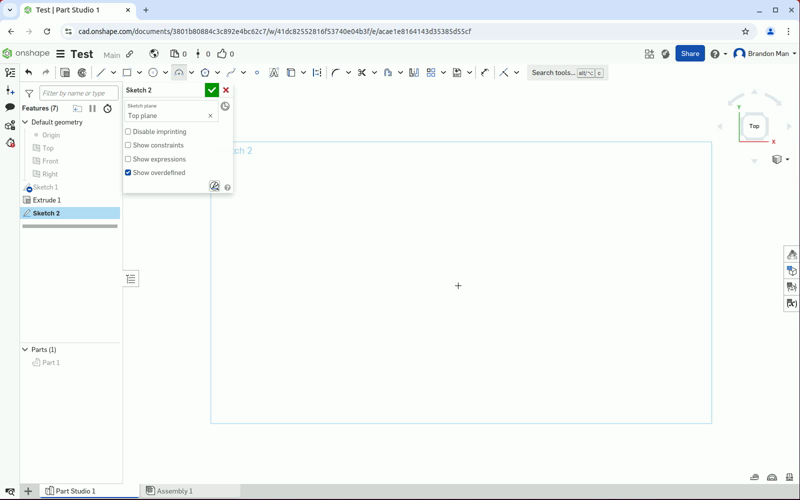
key_down(shift)
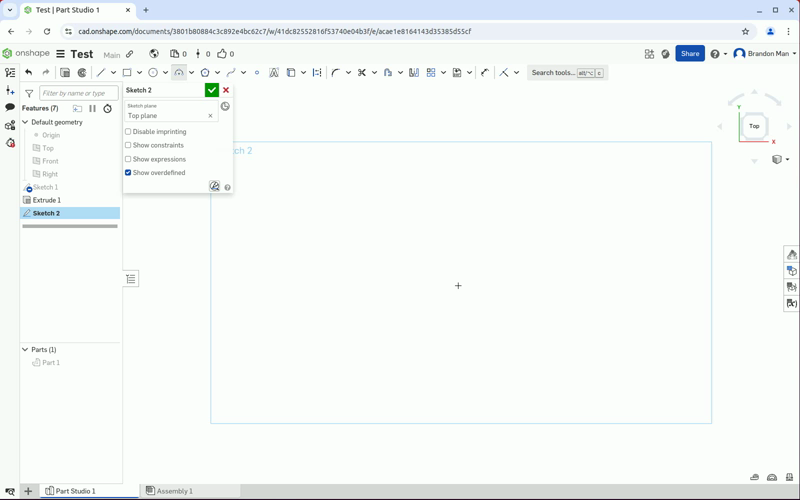
mouse_move(461, 286)
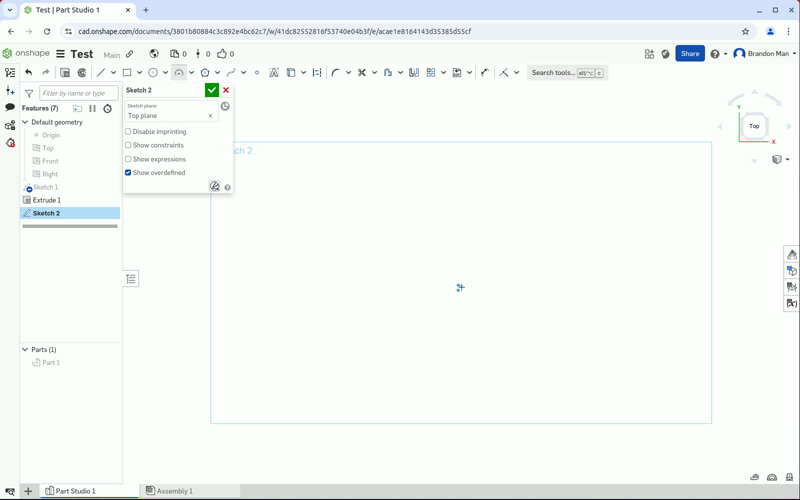
scroll(6)
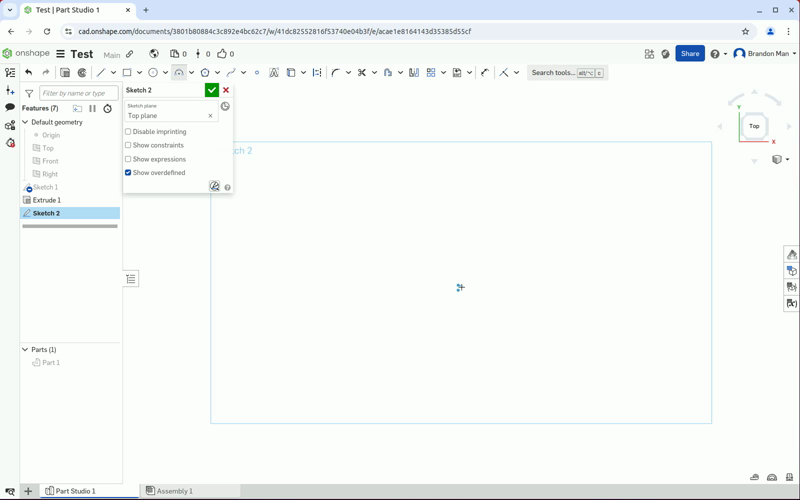
scroll(6)
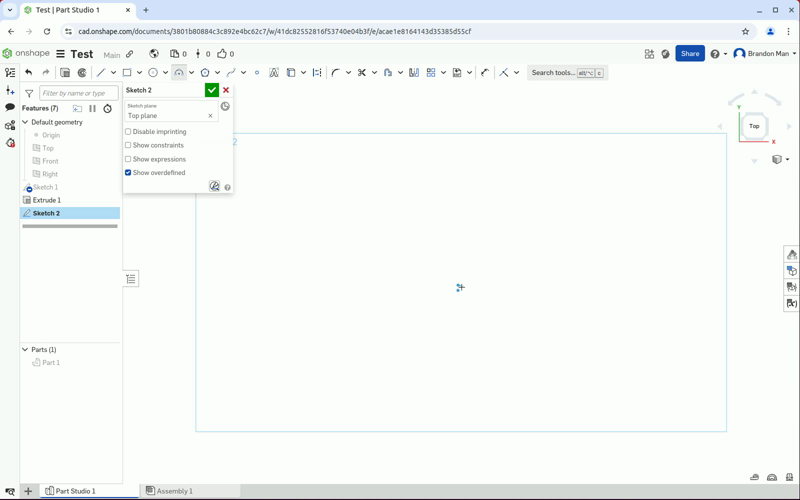
scroll(6)
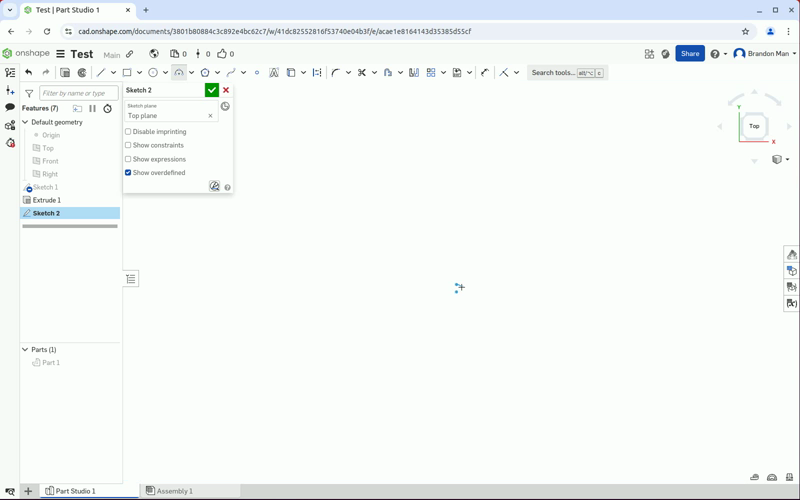
scroll(6)
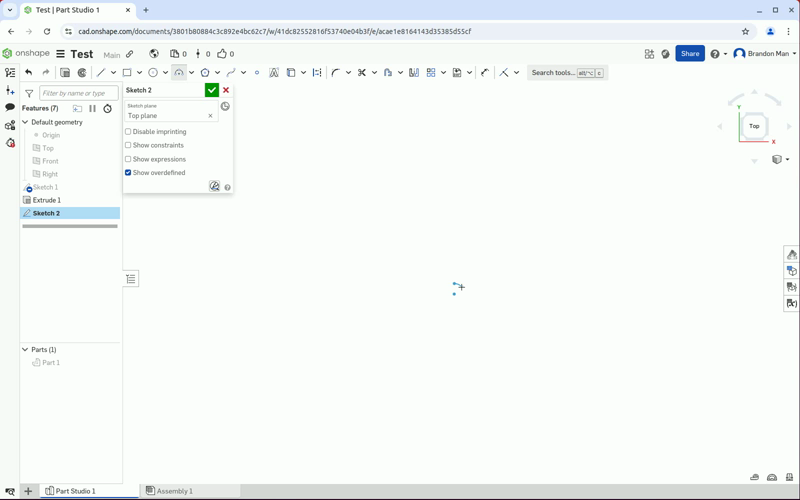
scroll(6)
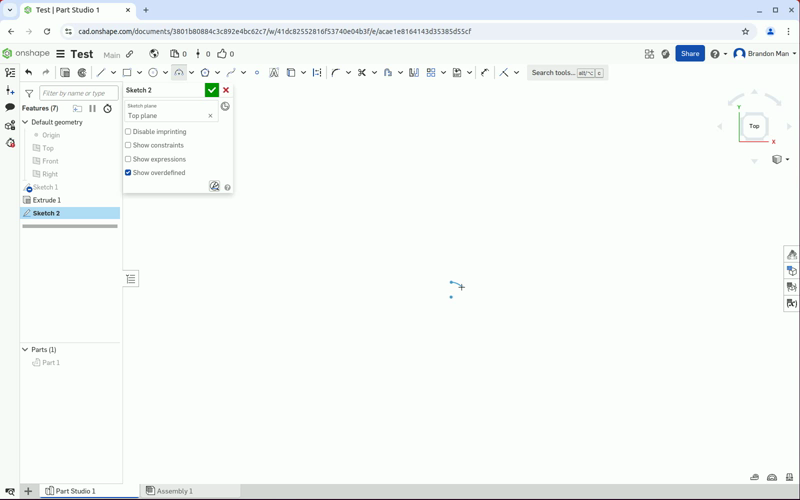
scroll(6)
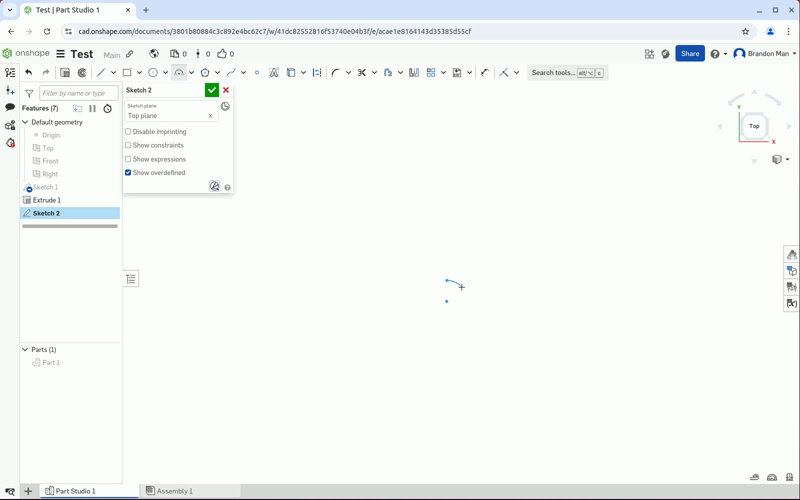
scroll(6)
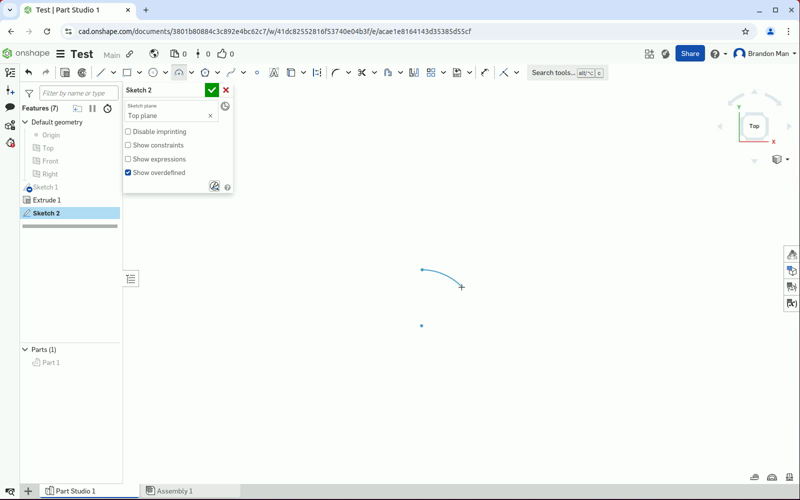
click(461, 286)
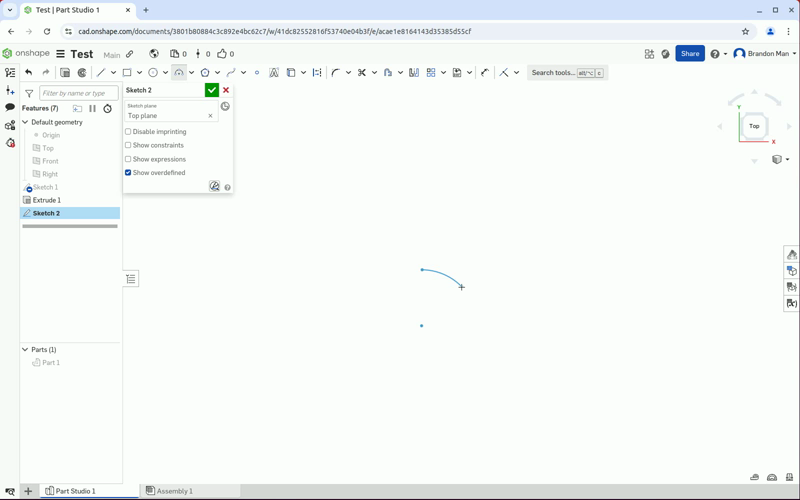
scroll(-6)
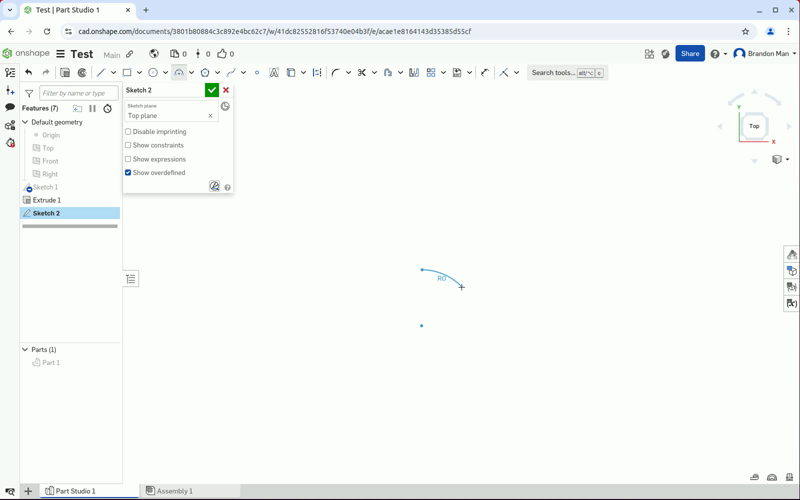
scroll(-6)
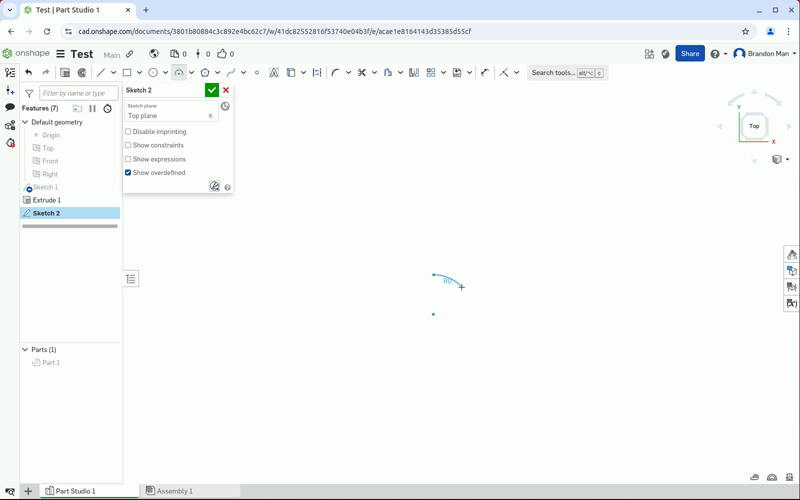
scroll(-6)
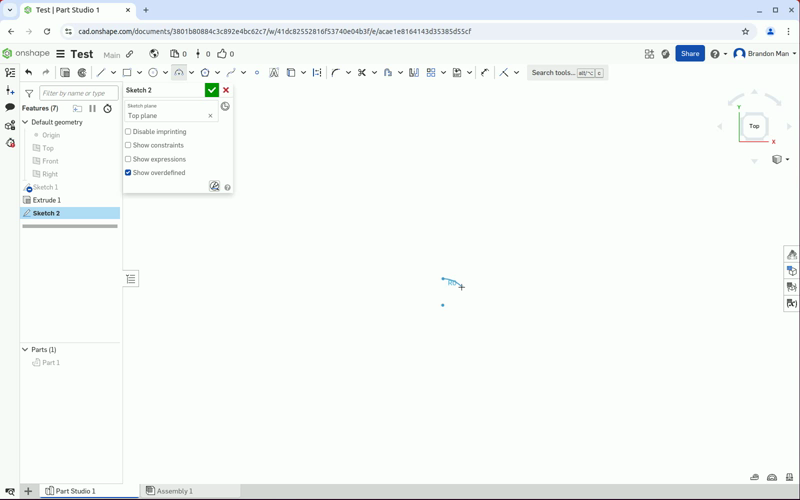
scroll(-6)
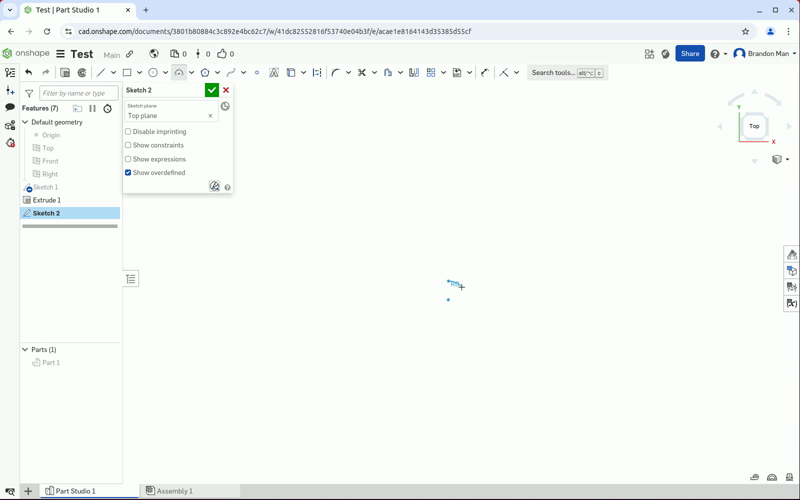
scroll(-6)
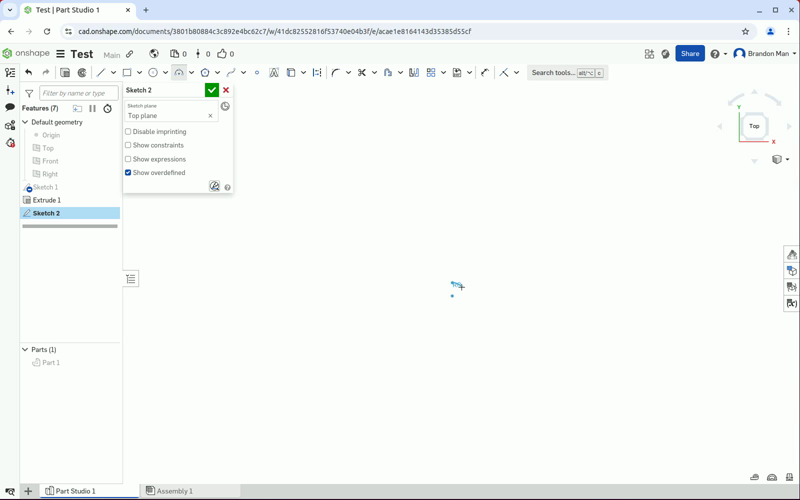
scroll(-6)
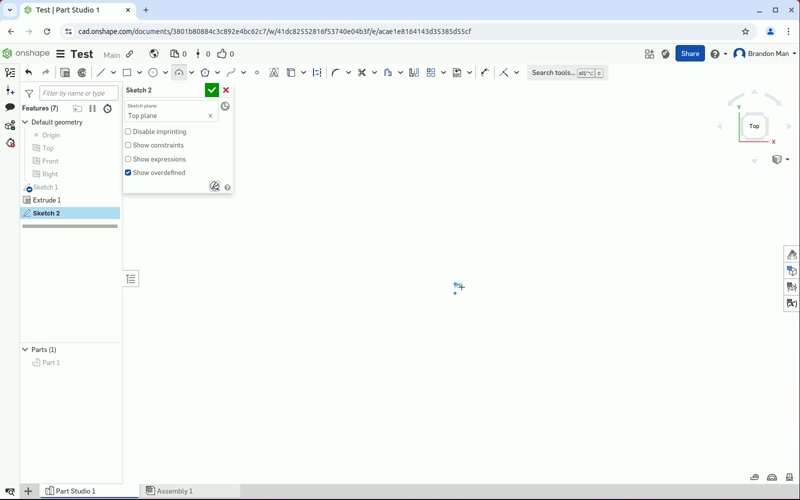
scroll(-6)
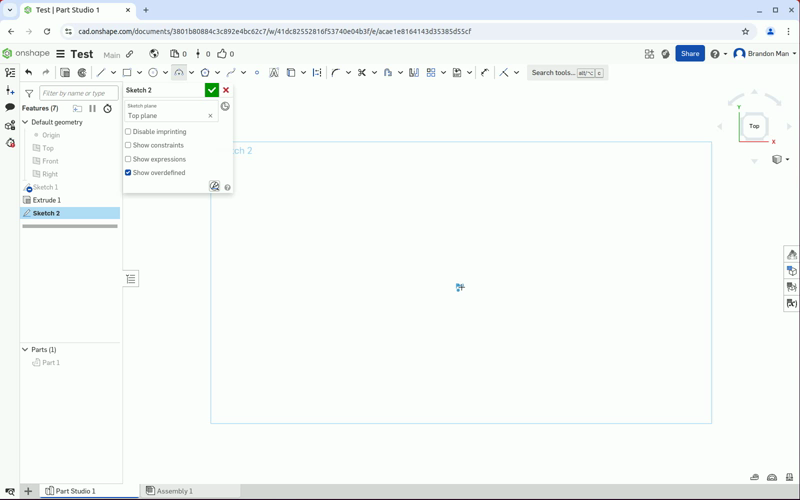
mouse_move(459, 287)
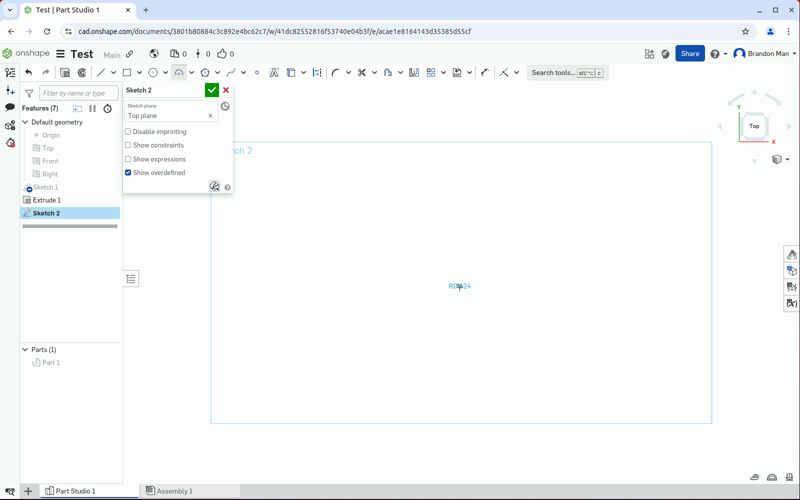
scroll(6)
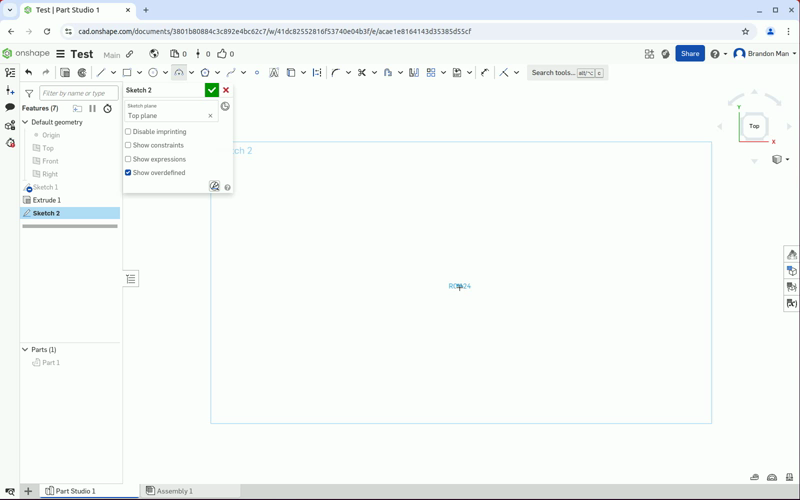
scroll(6)
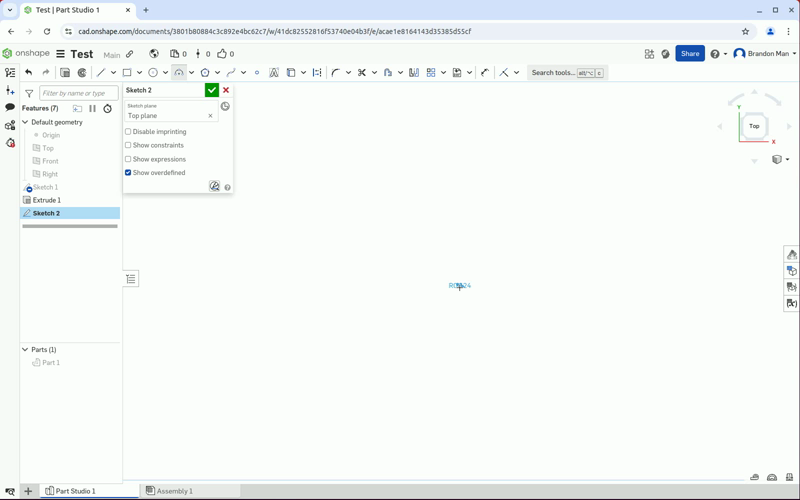
scroll(6)
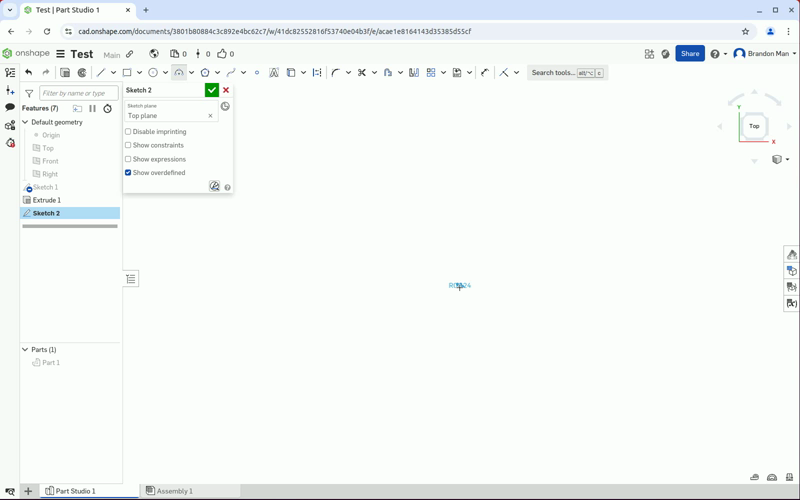
scroll(6)
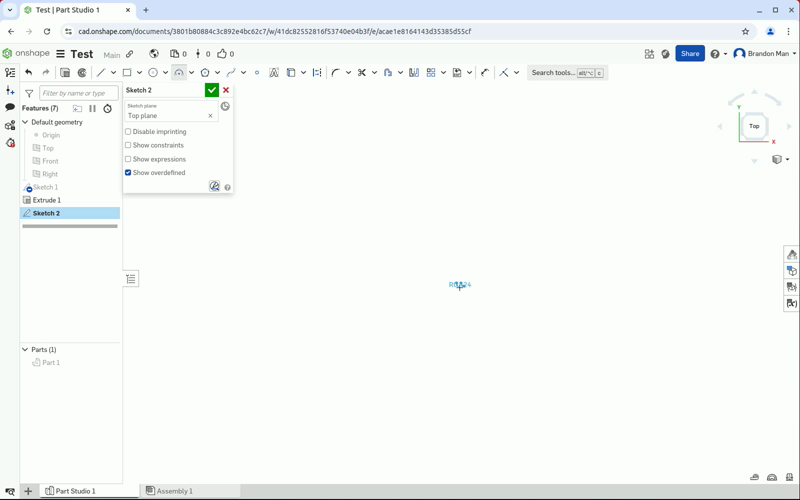
scroll(6)
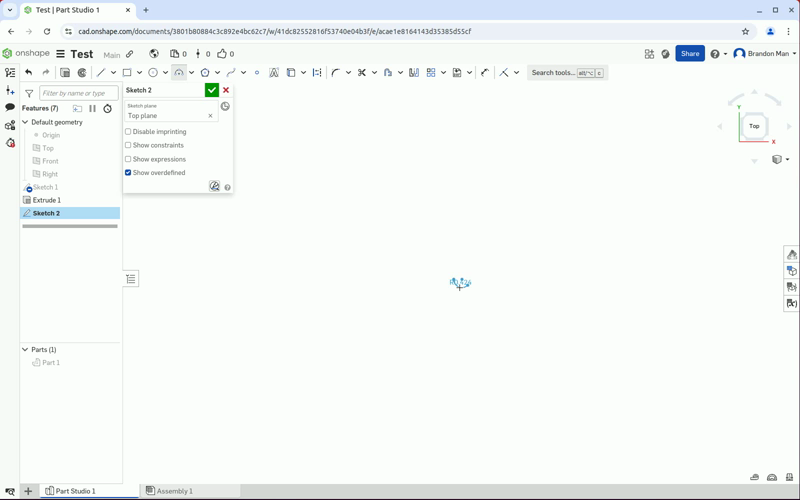
scroll(6)
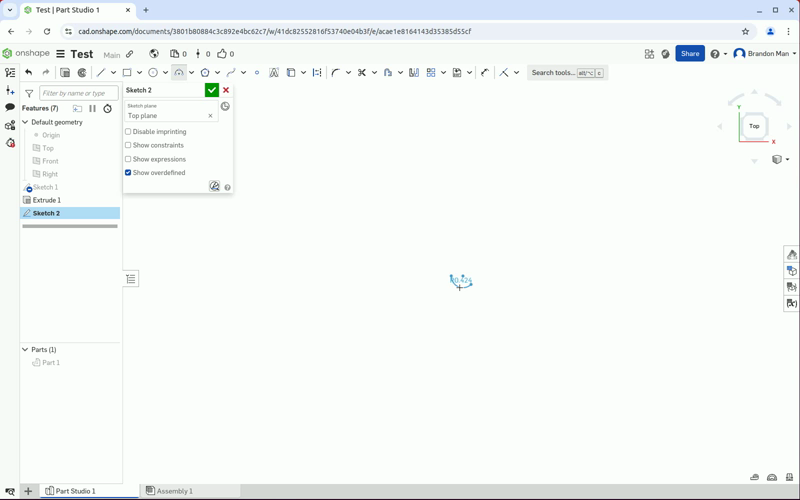
scroll(6)
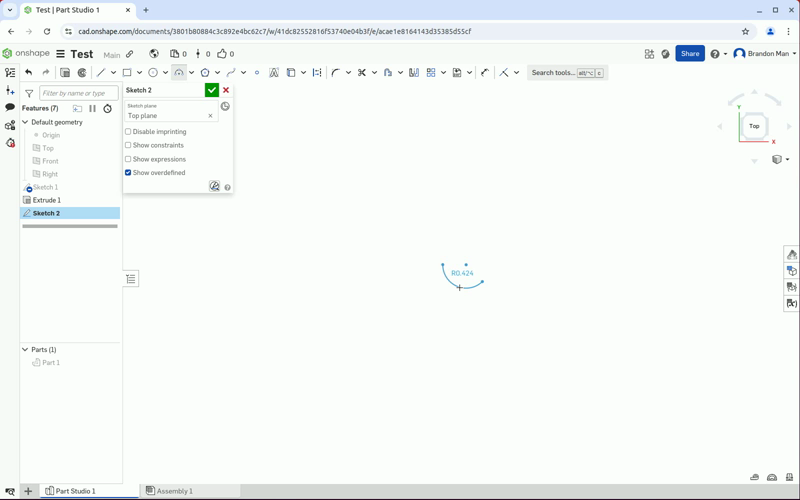
click(459, 287)
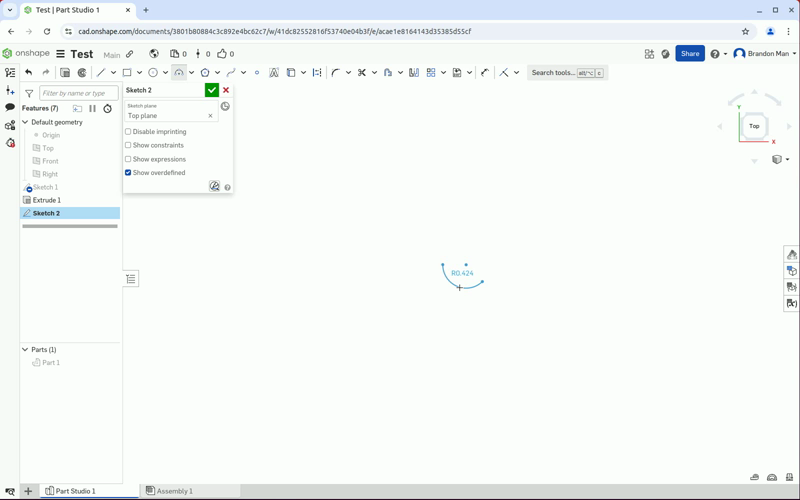
scroll(-6)
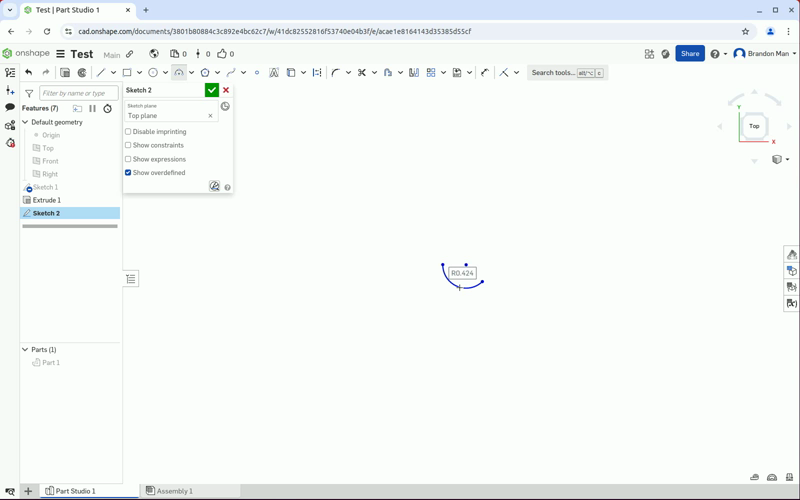
scroll(-6)
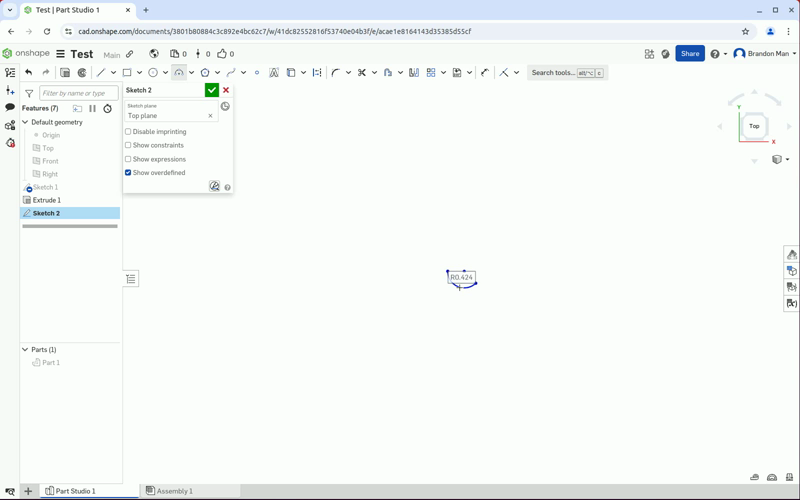
scroll(-6)
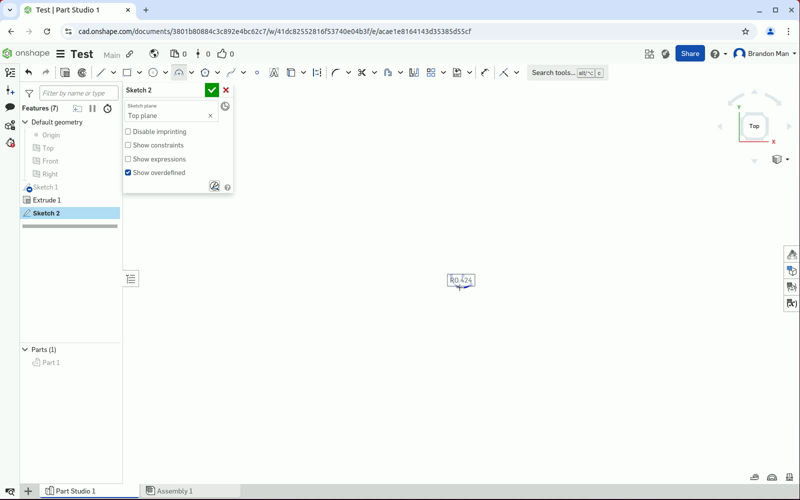
scroll(-6)
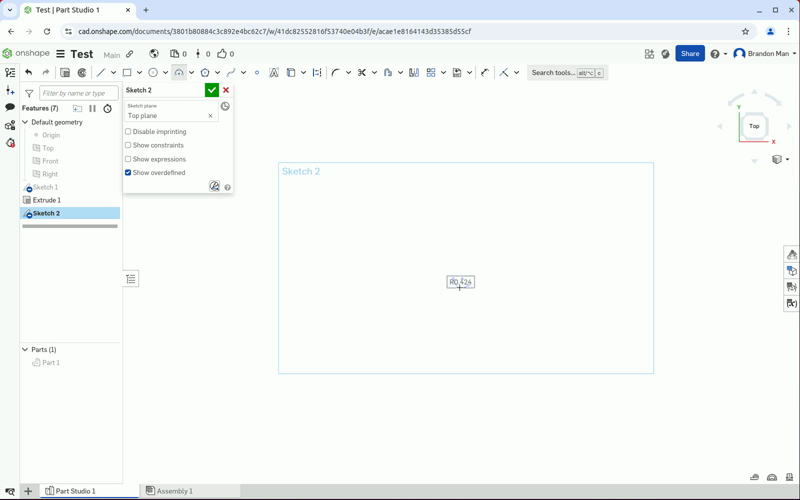
scroll(-6)
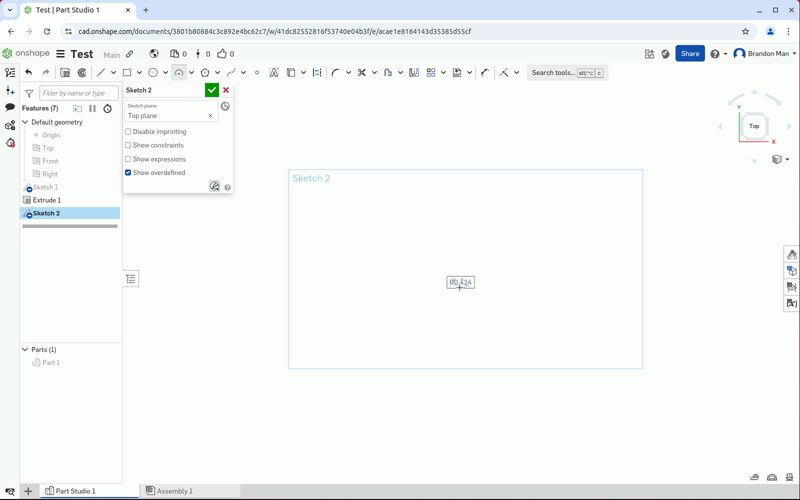
scroll(-6)
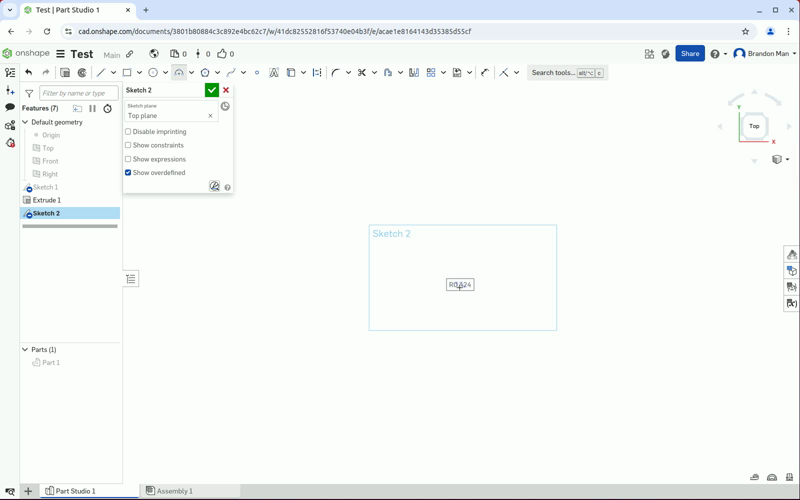
scroll(-6)
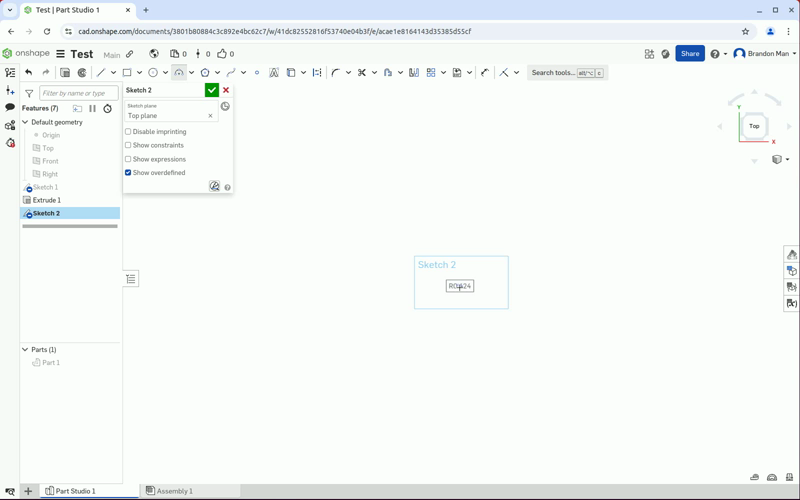
key_up(shift)
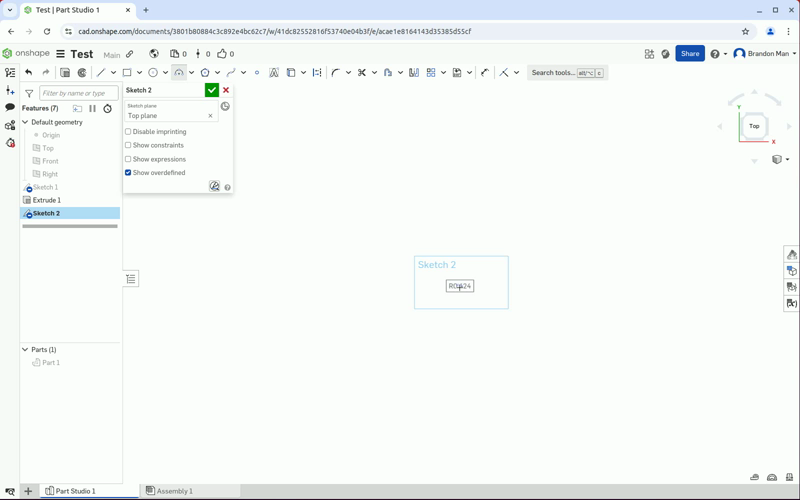
key(esc)
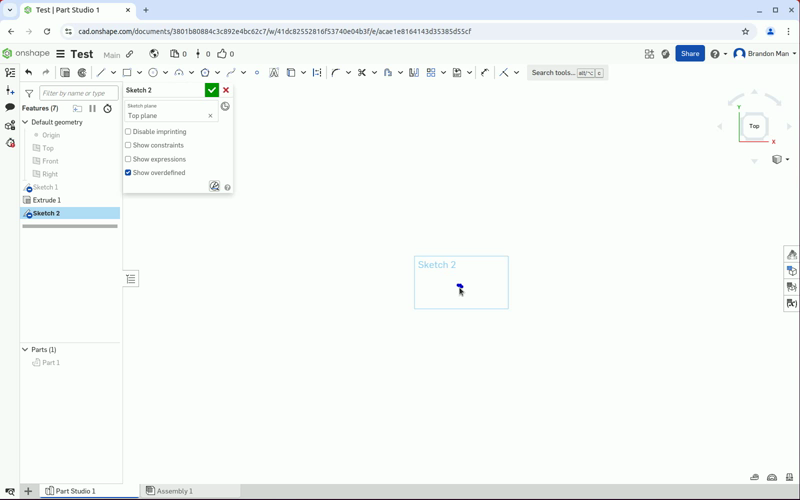
key(l)
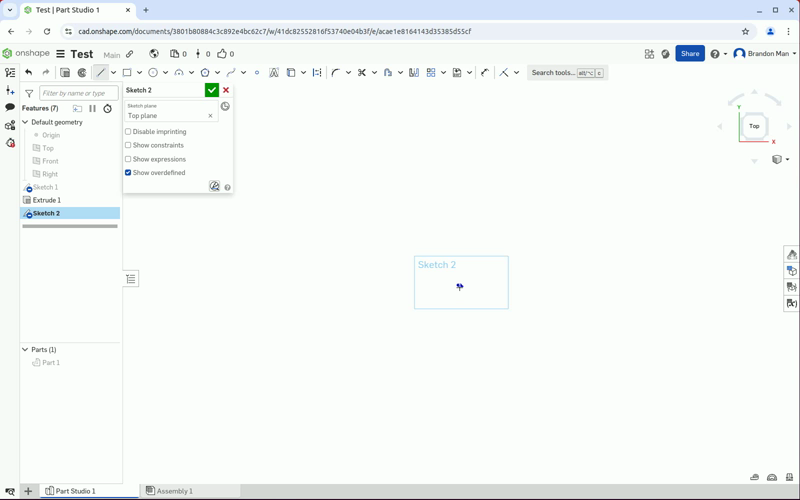
mouse_move(461, 286)
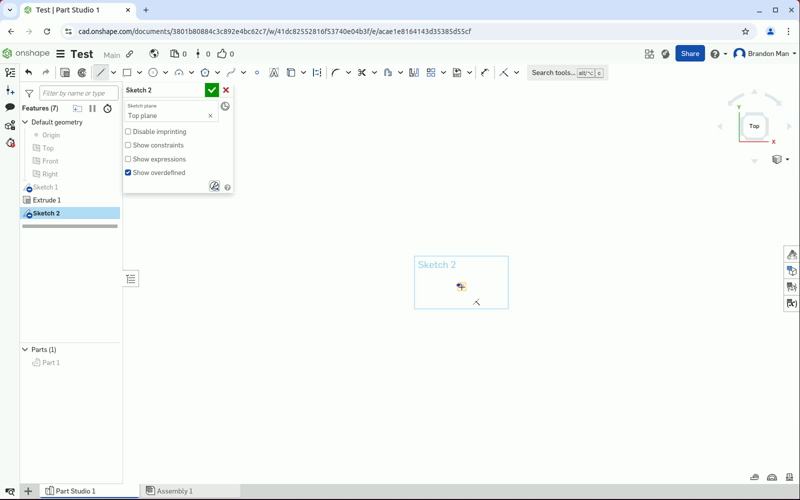
scroll(6)
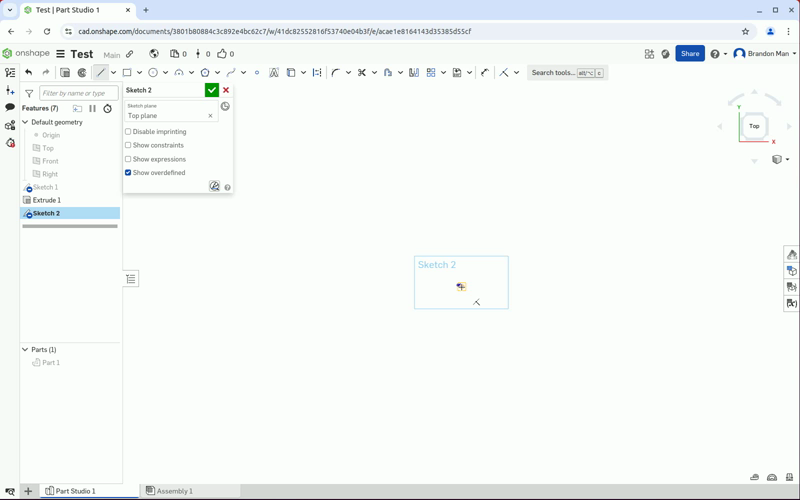
scroll(6)
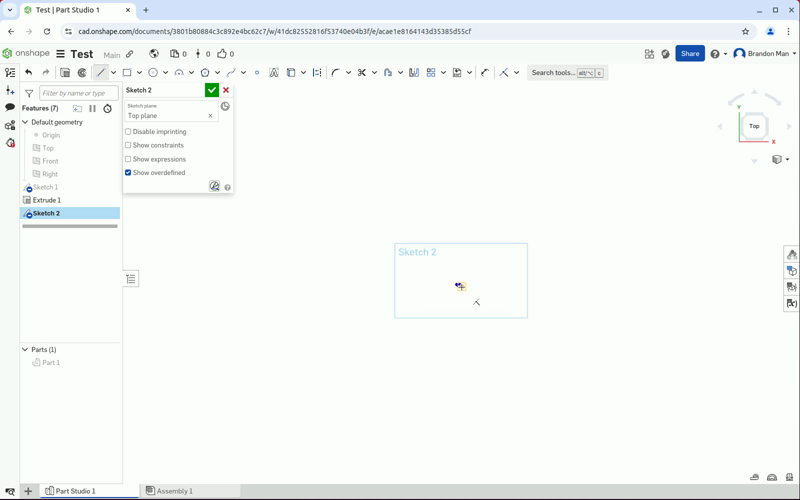
scroll(6)
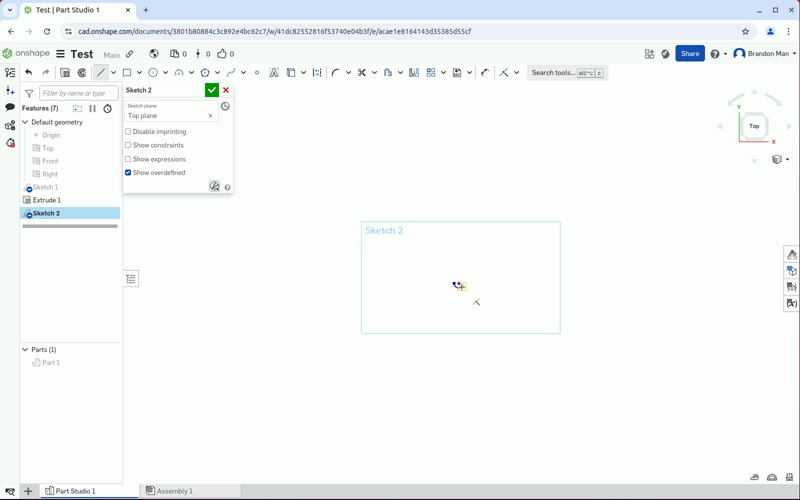
scroll(6)
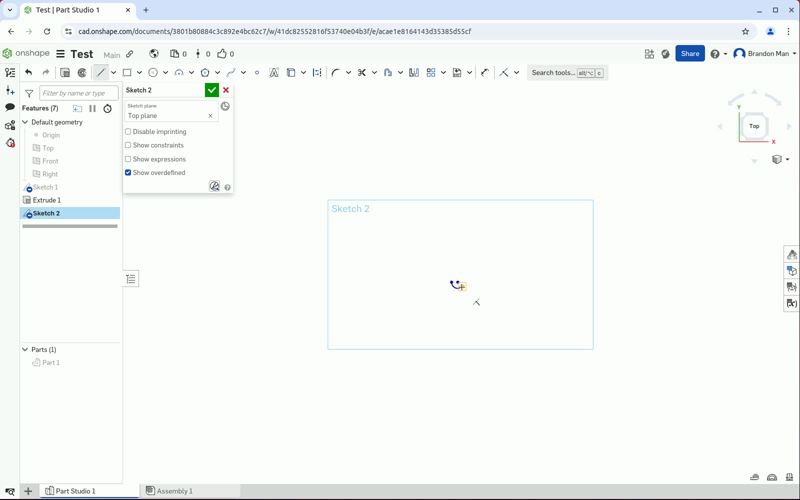
scroll(6)
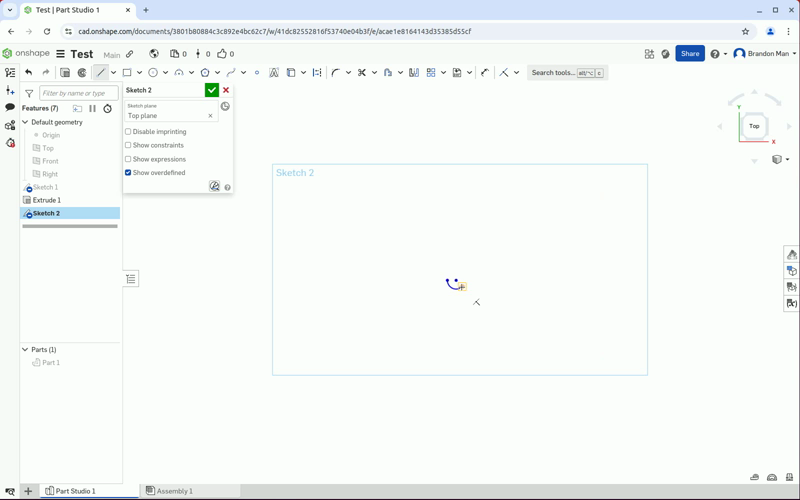
scroll(6)
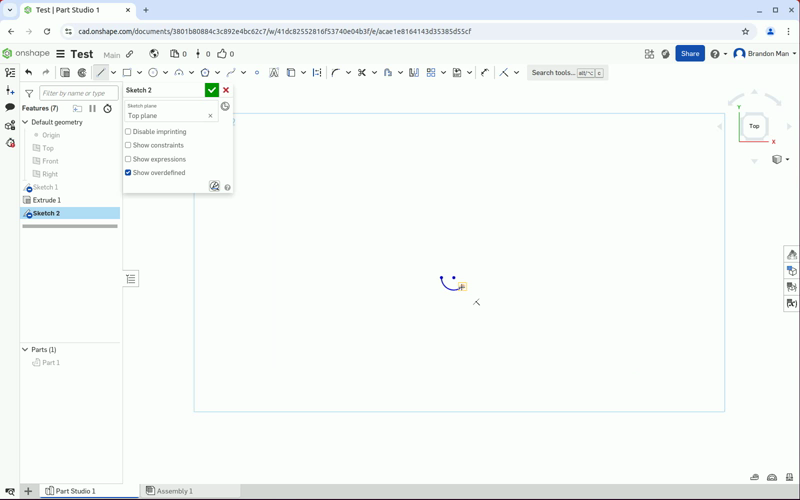
scroll(6)
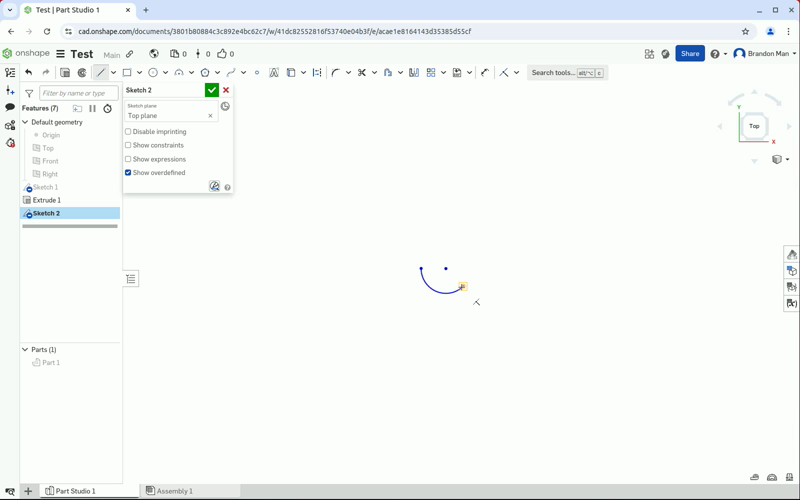
click(461, 286)
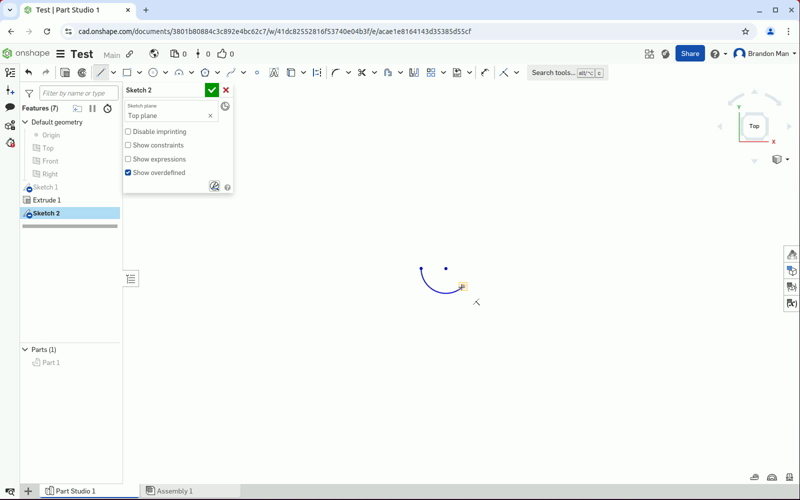
scroll(-6)
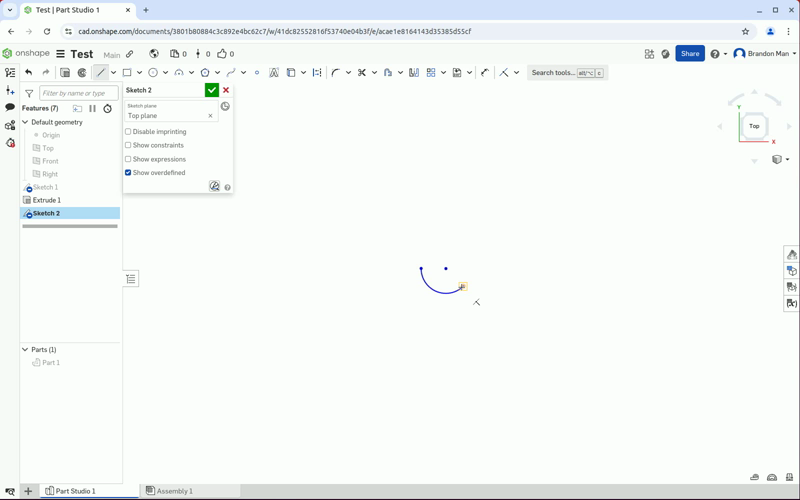
scroll(-6)
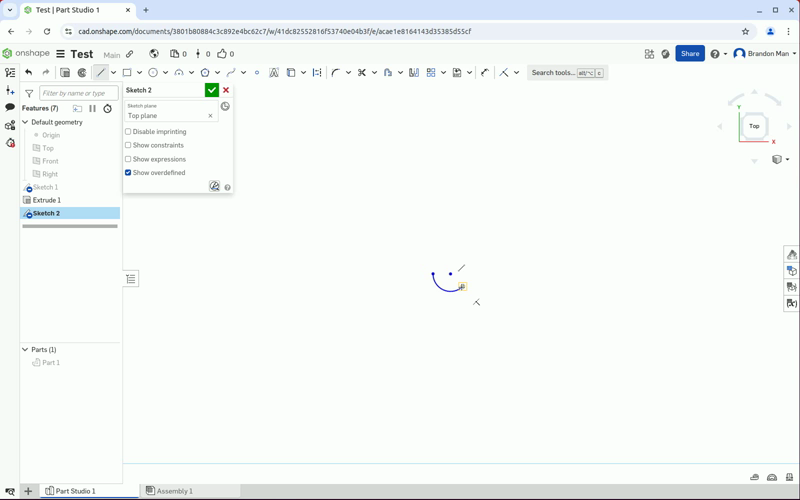
scroll(-6)
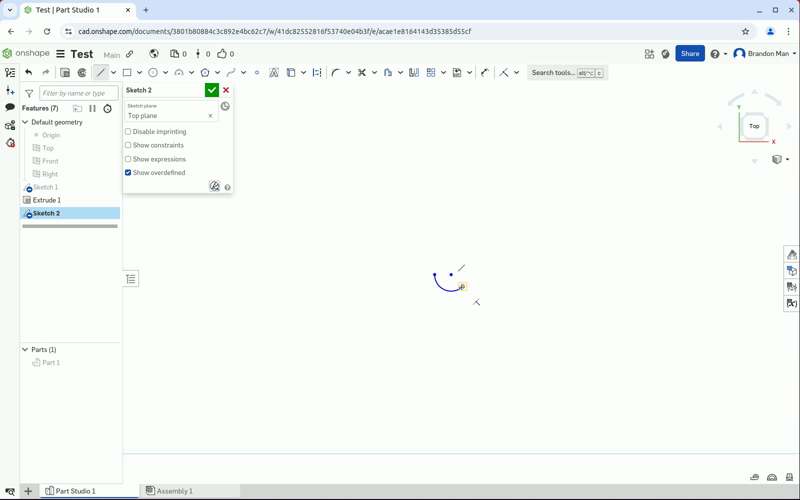
scroll(-6)
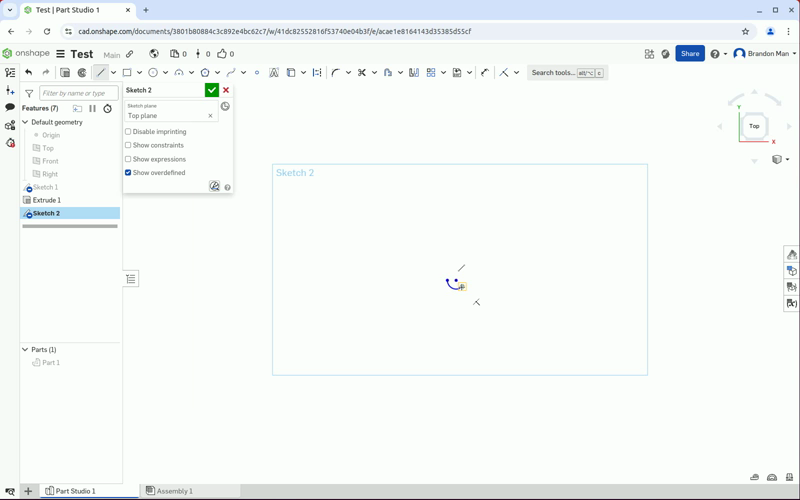
scroll(-6)
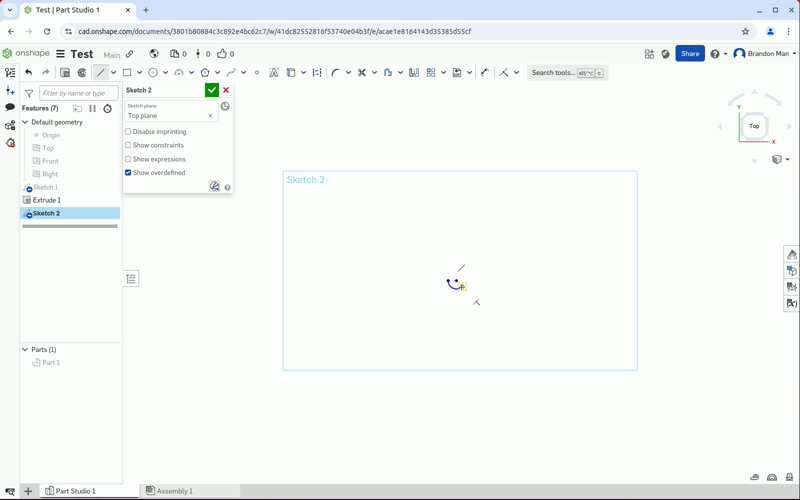
scroll(-6)
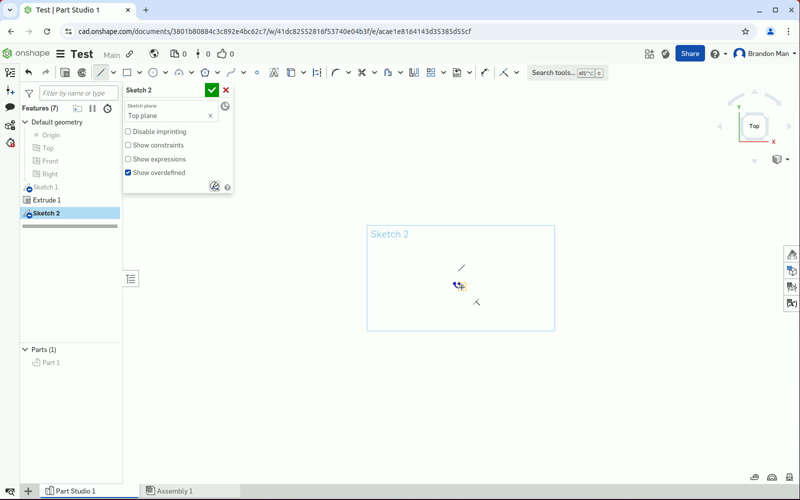
scroll(-6)
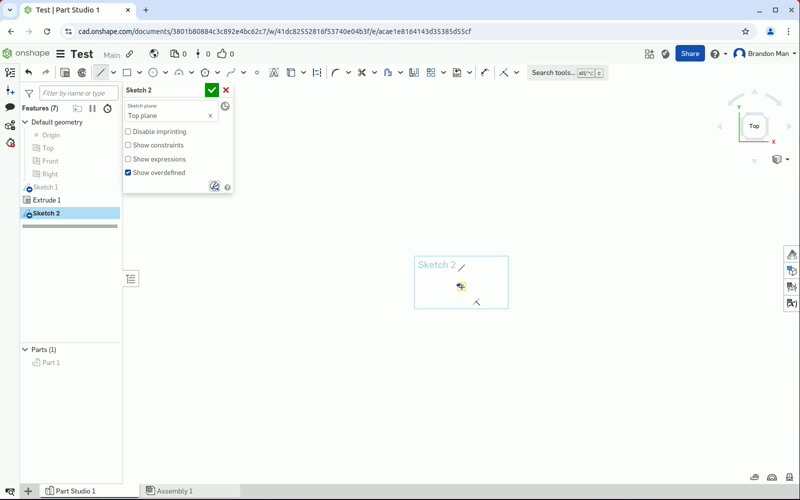
key_down(shift)
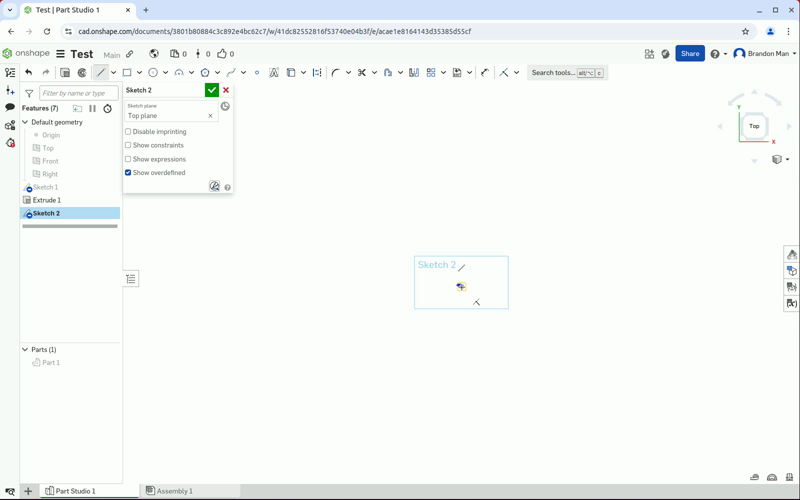
mouse_move(492, 286)
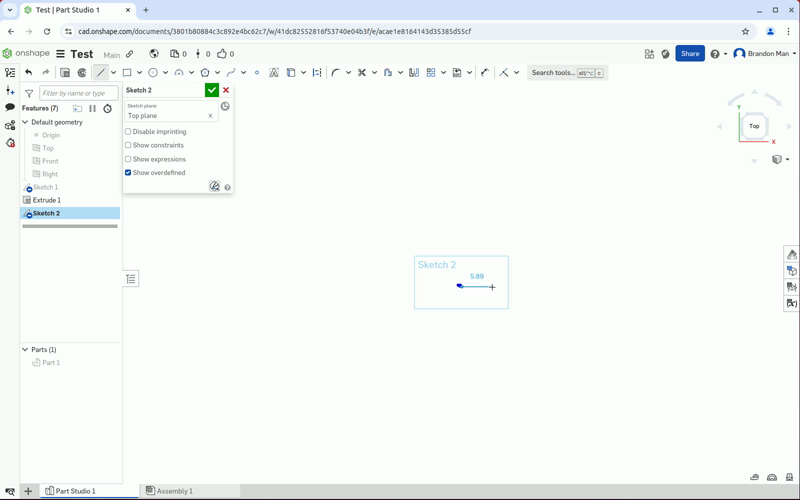
mouse_move(461, 285)
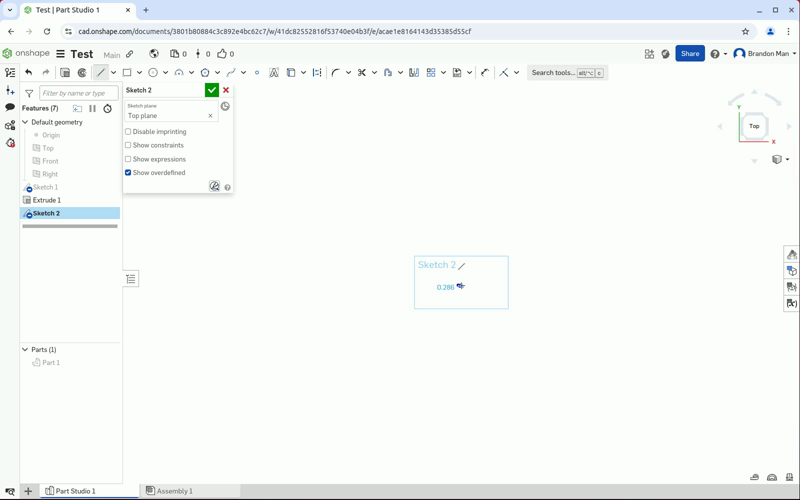
scroll(6)
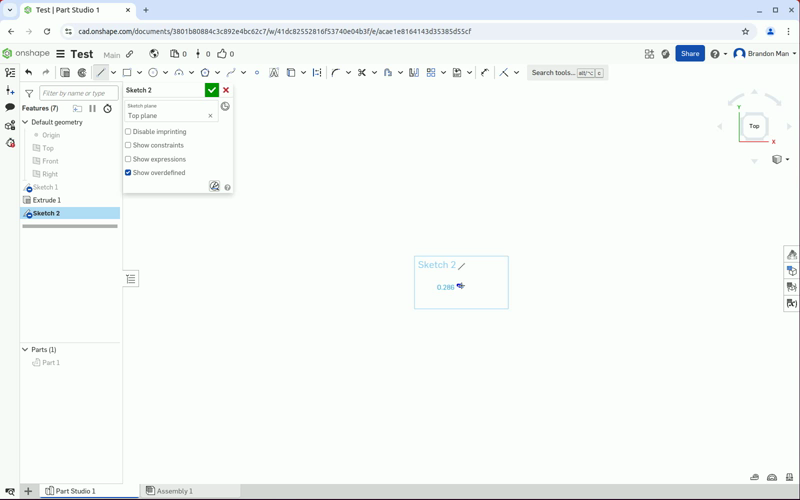
scroll(6)
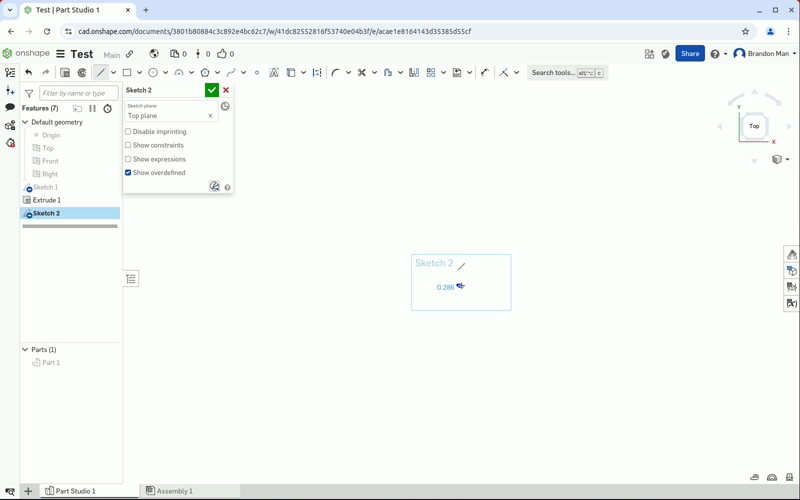
scroll(6)
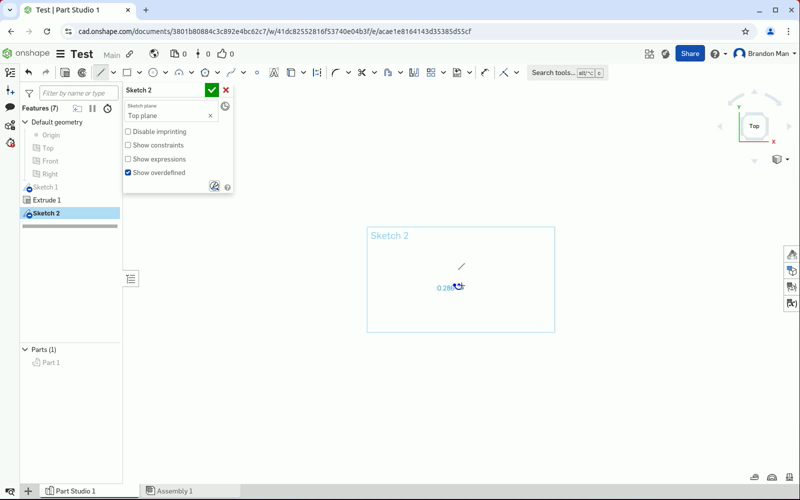
scroll(6)
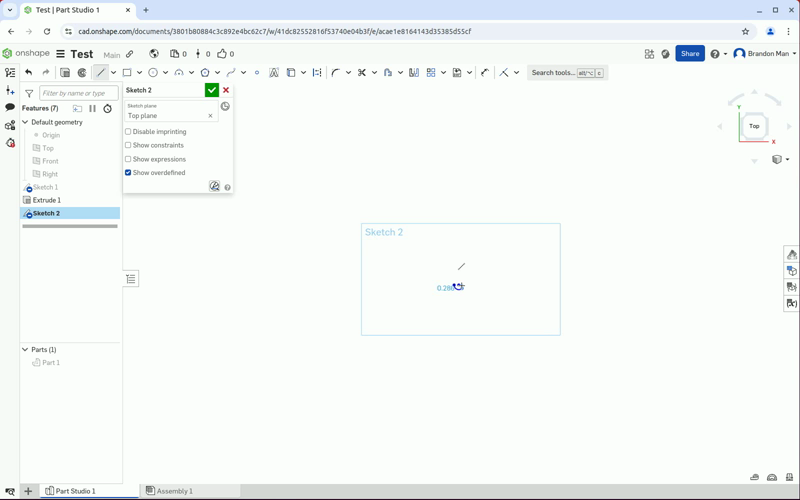
scroll(6)
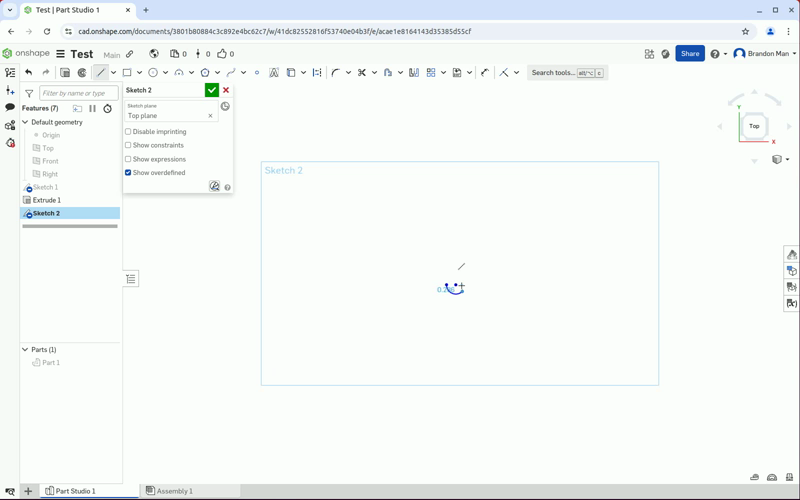
scroll(6)
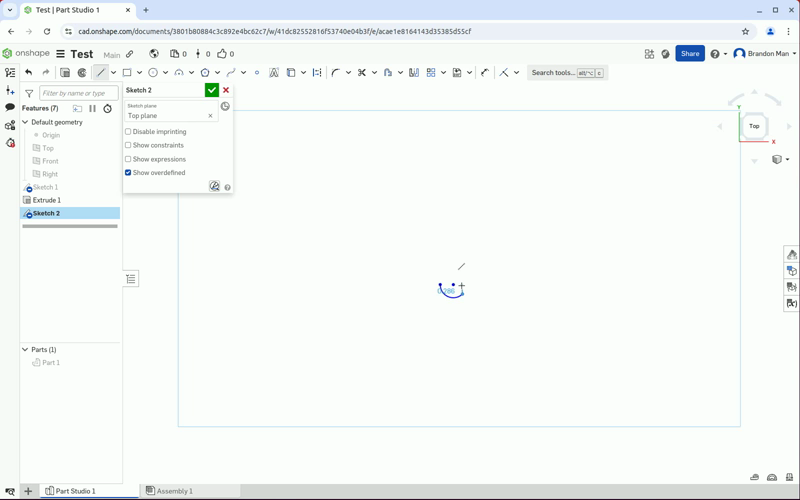
scroll(6)
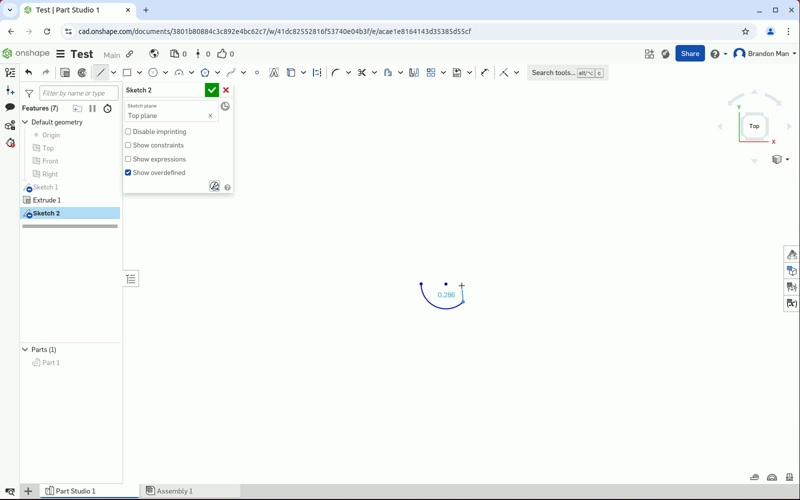
click(461, 285)
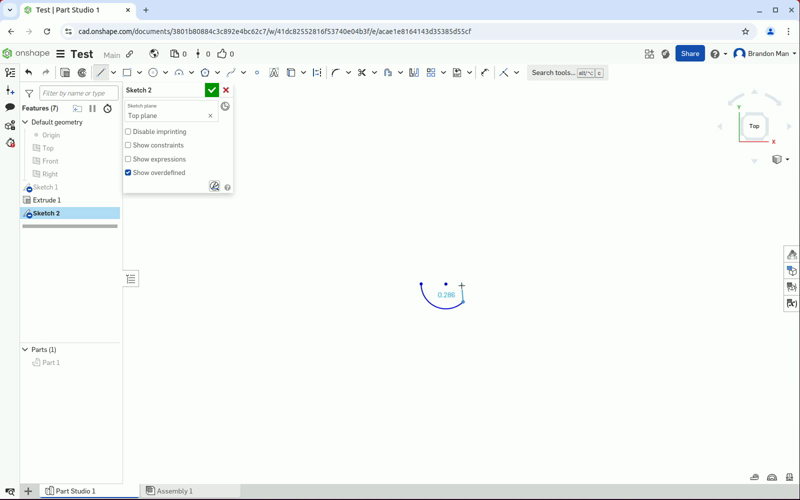
scroll(-6)
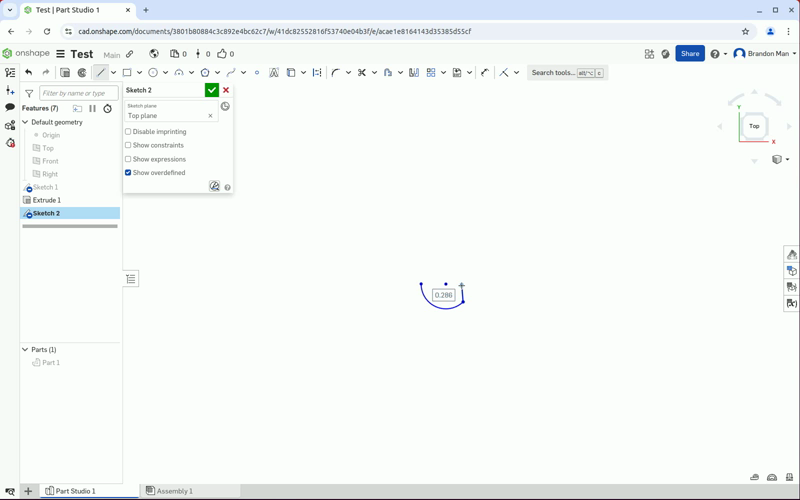
scroll(-6)
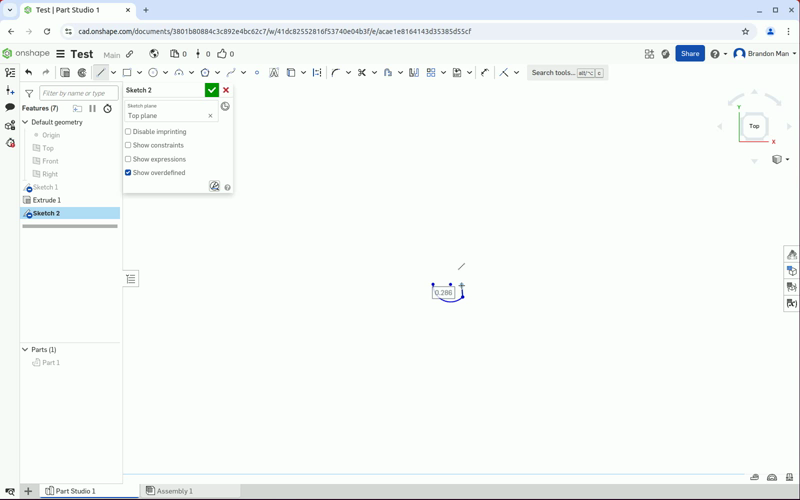
scroll(-6)
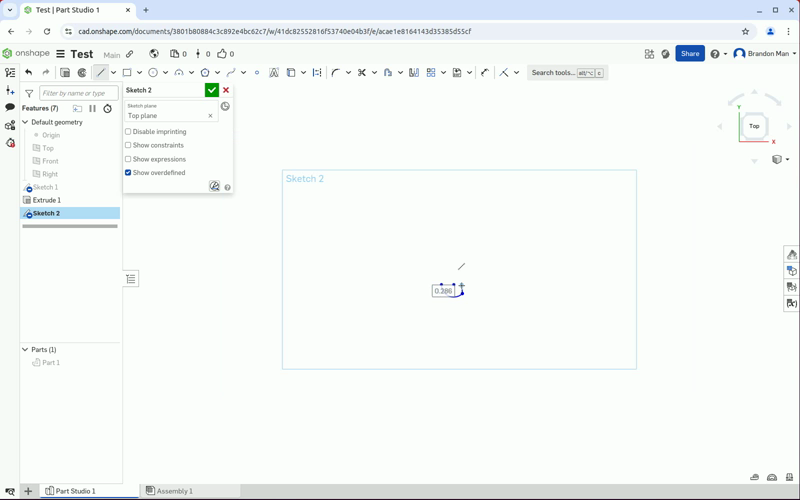
scroll(-6)
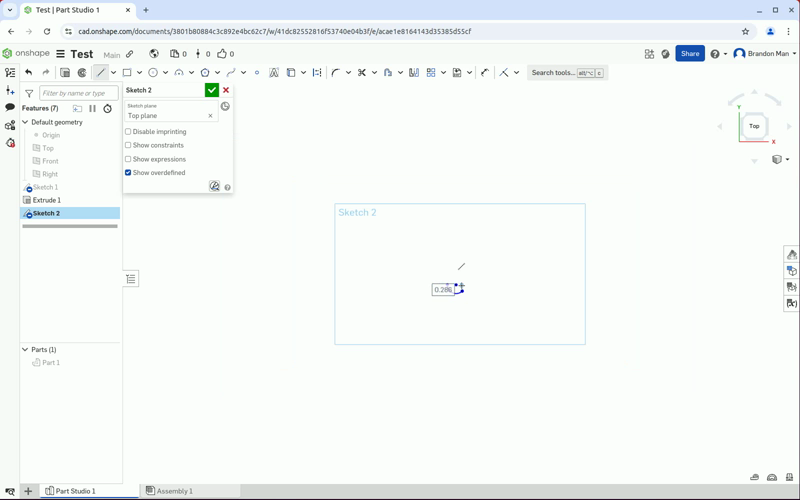
scroll(-6)
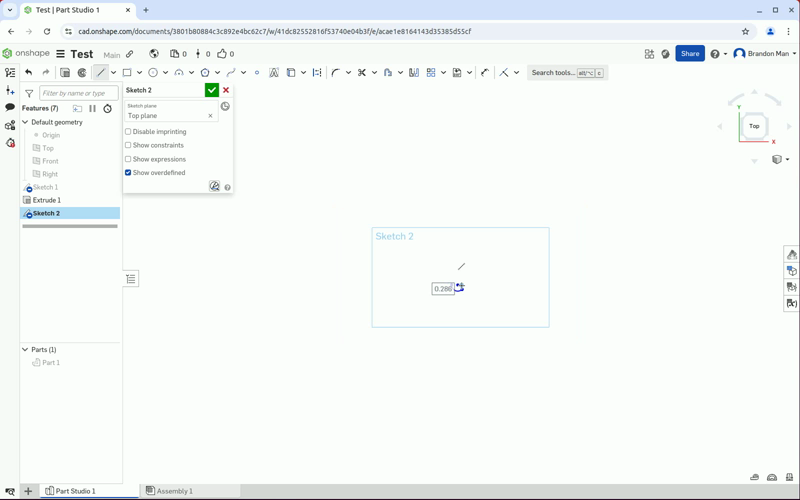
scroll(-6)
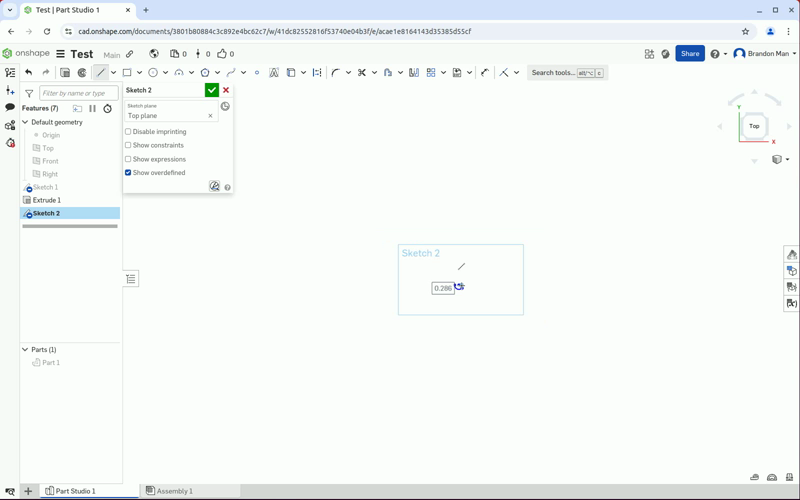
scroll(-6)
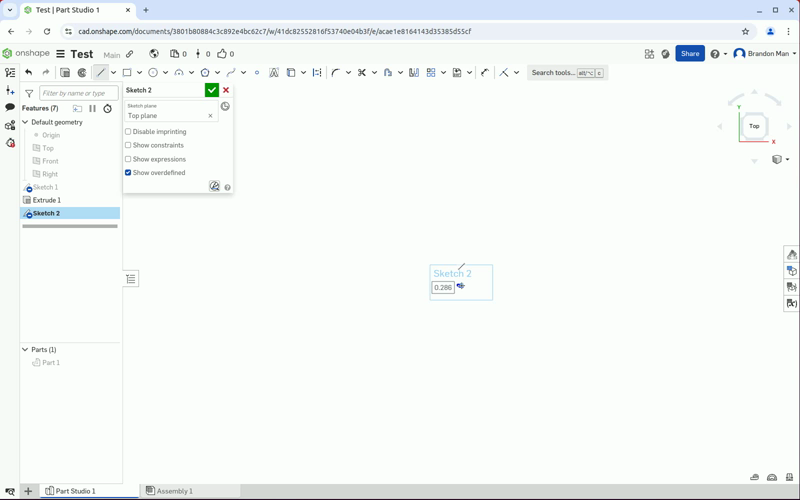
key_up(shift)
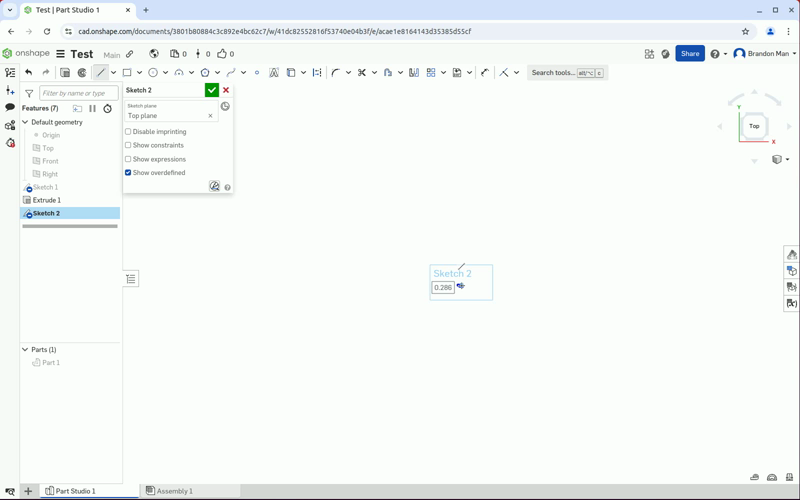
mouse_move(492, 285)
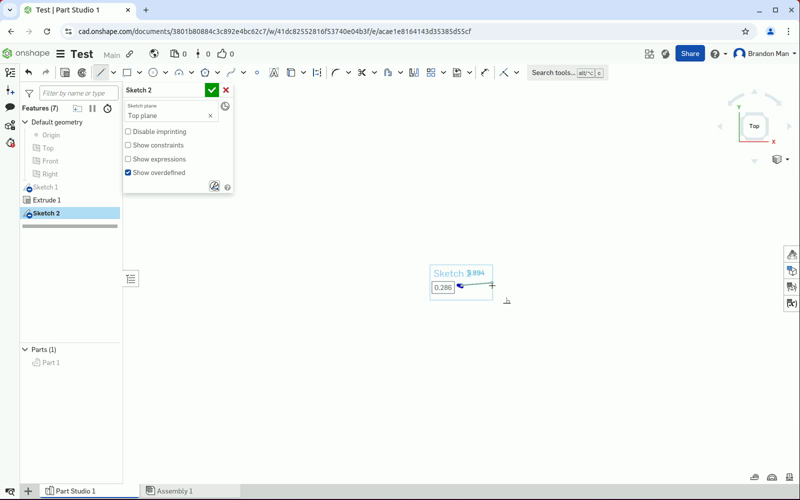
key_down(shift)
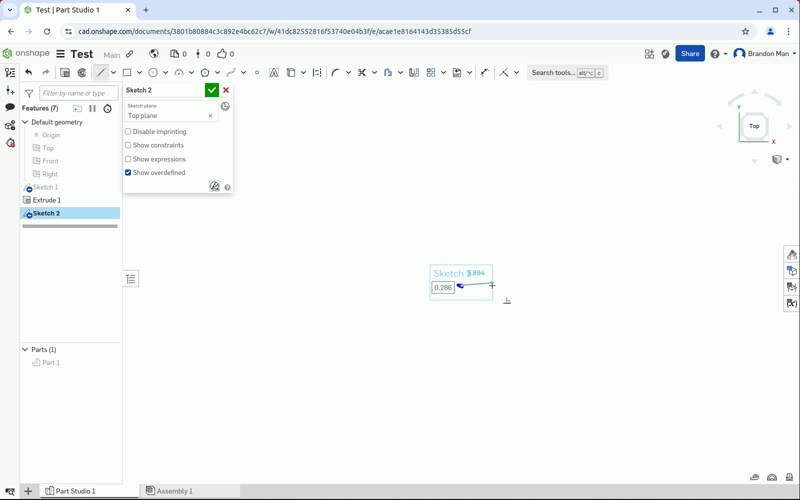
mouse_move(458, 285)
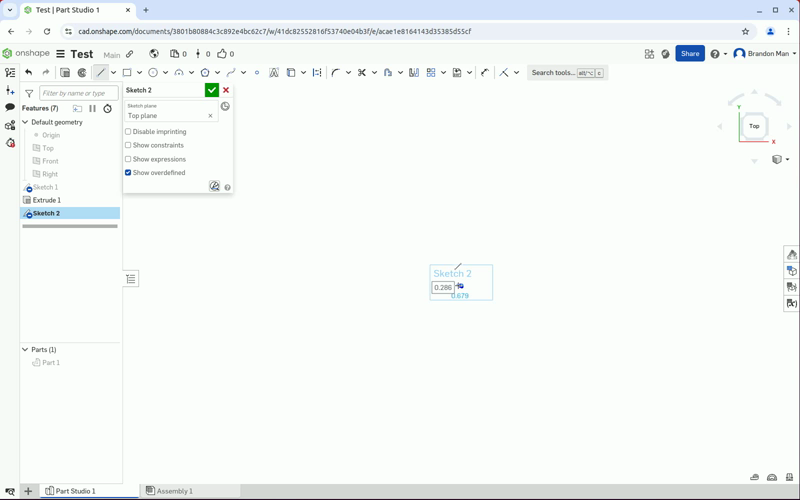
scroll(6)
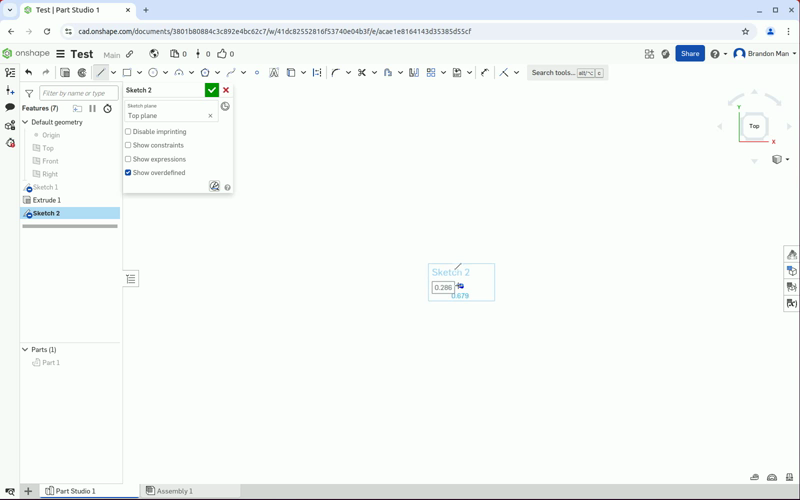
scroll(6)
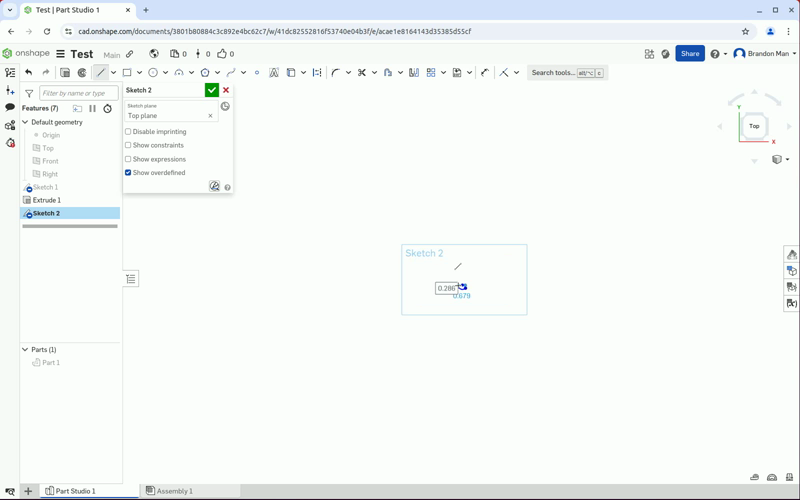
scroll(6)
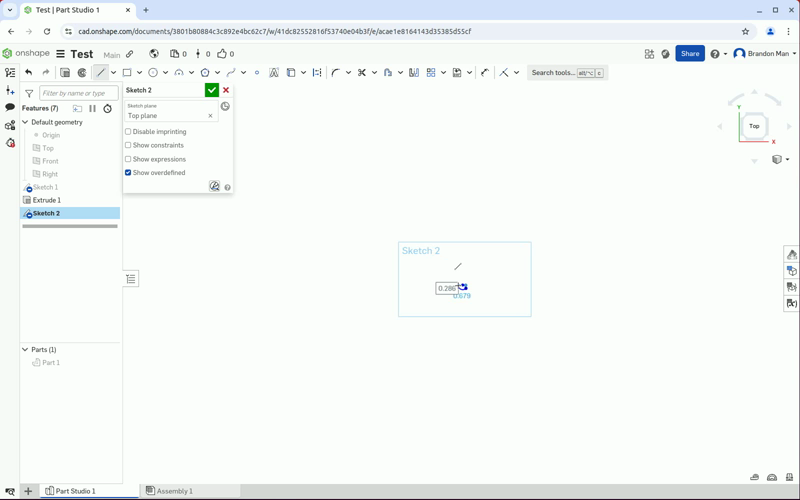
scroll(6)
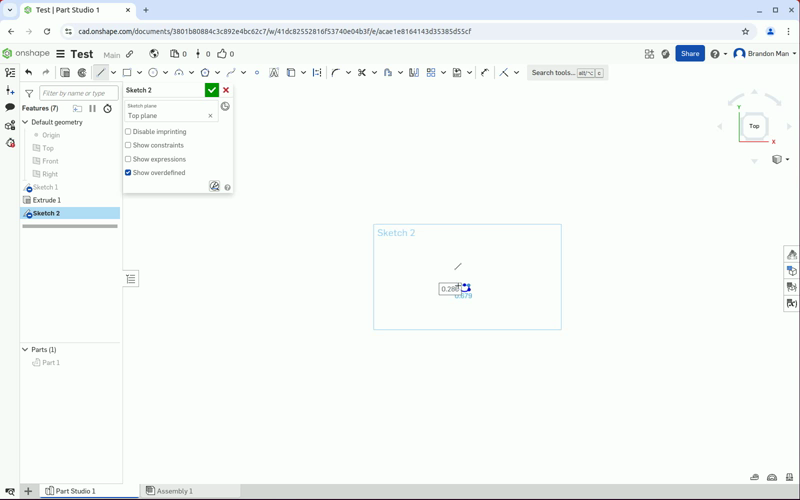
scroll(6)
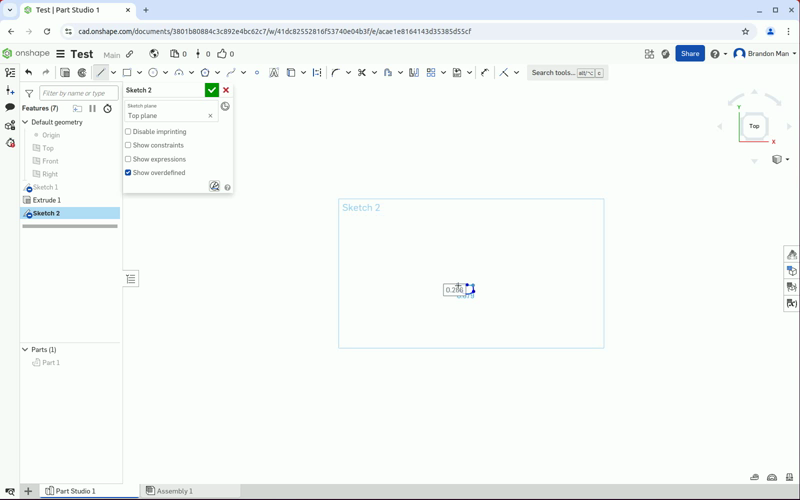
scroll(6)
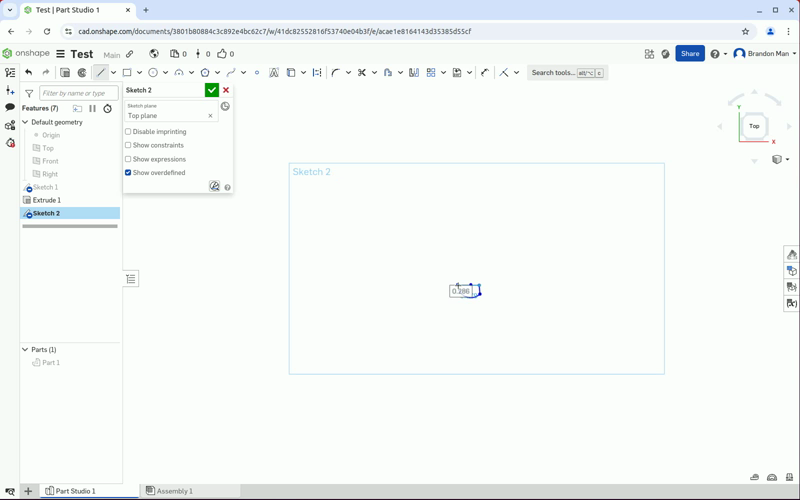
scroll(6)
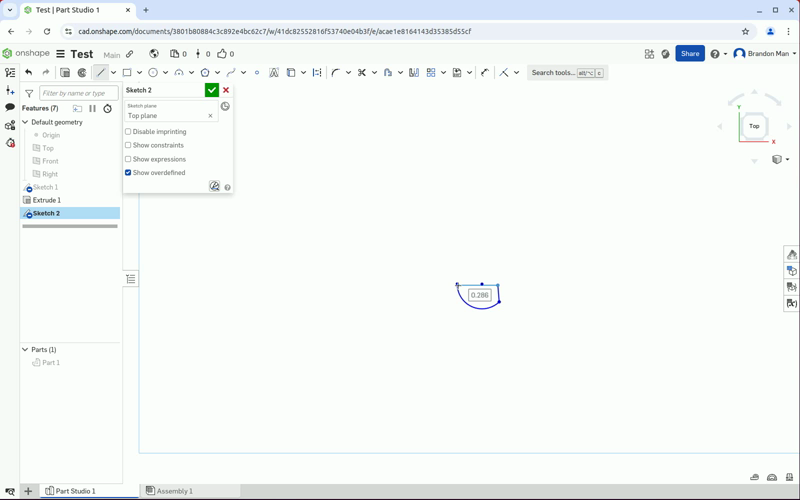
key_up(shift)
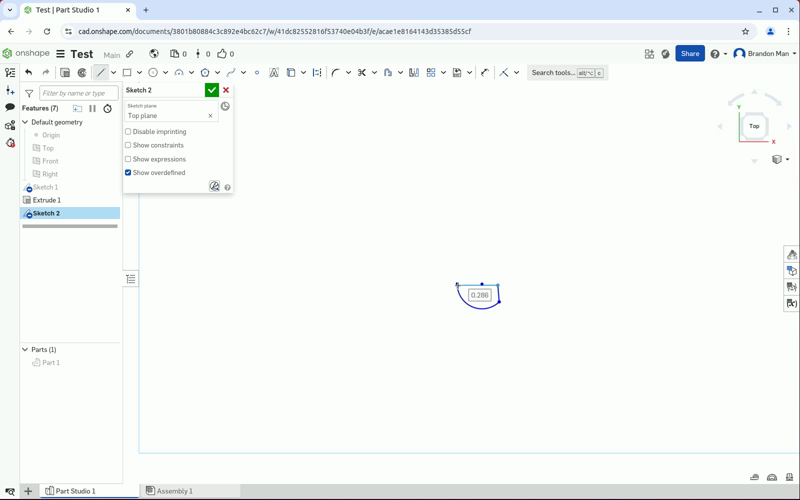
click(458, 285)
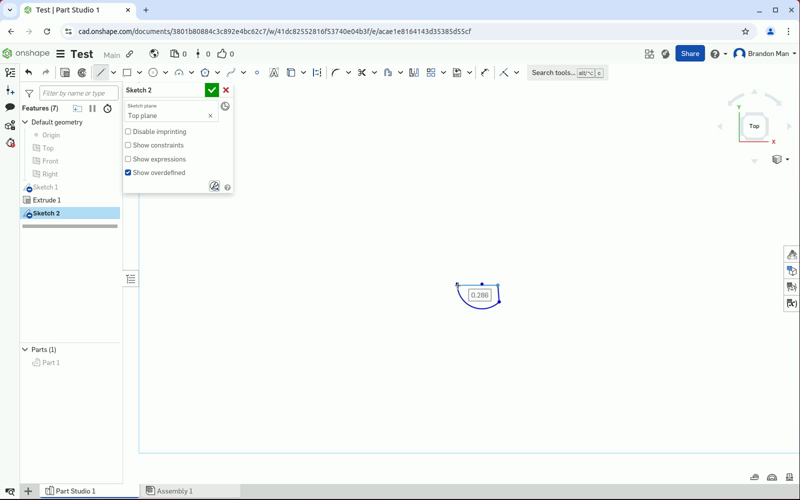
scroll(-6)
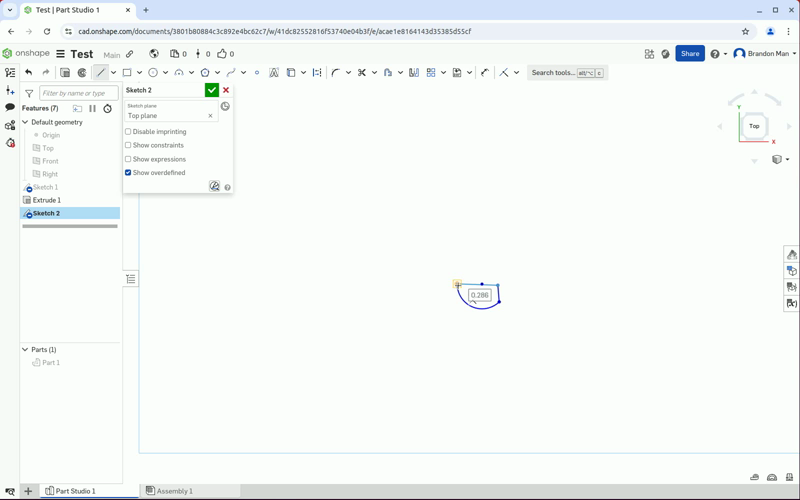
scroll(-6)
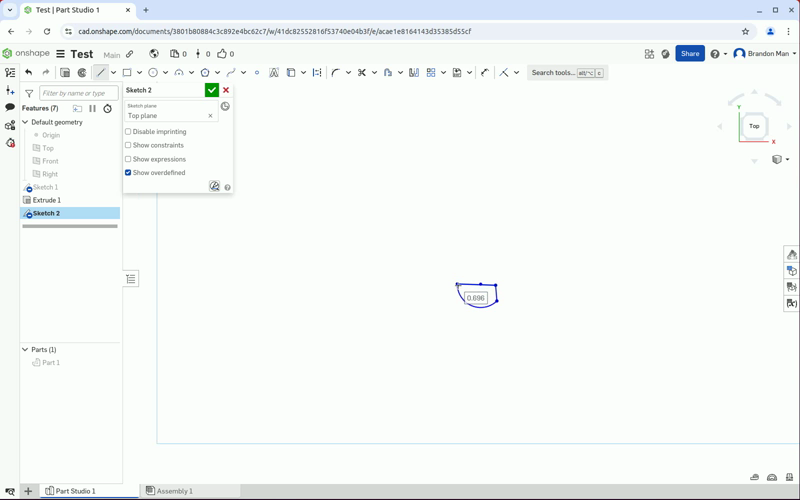
scroll(-6)
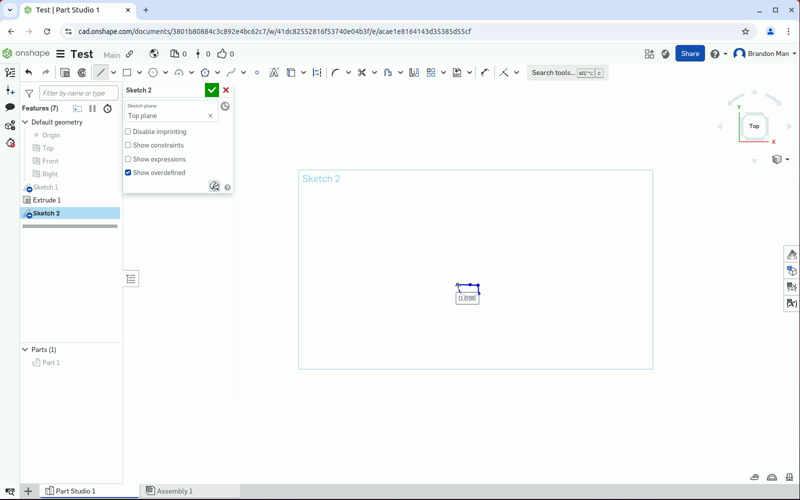
scroll(-6)
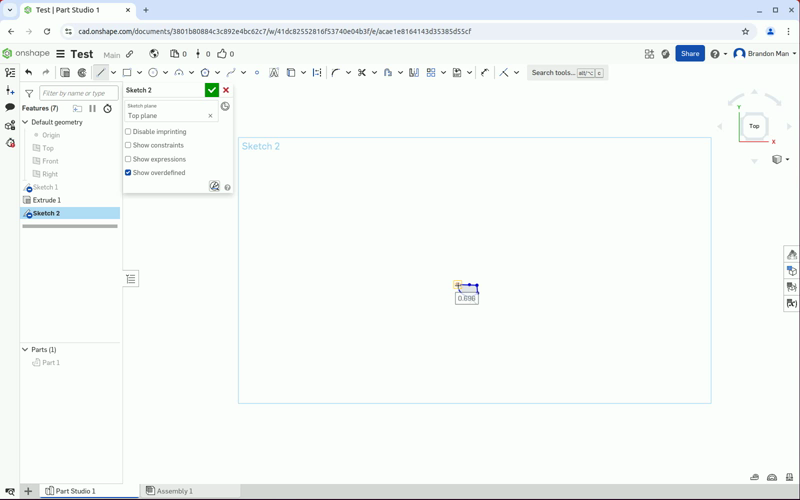
scroll(-6)
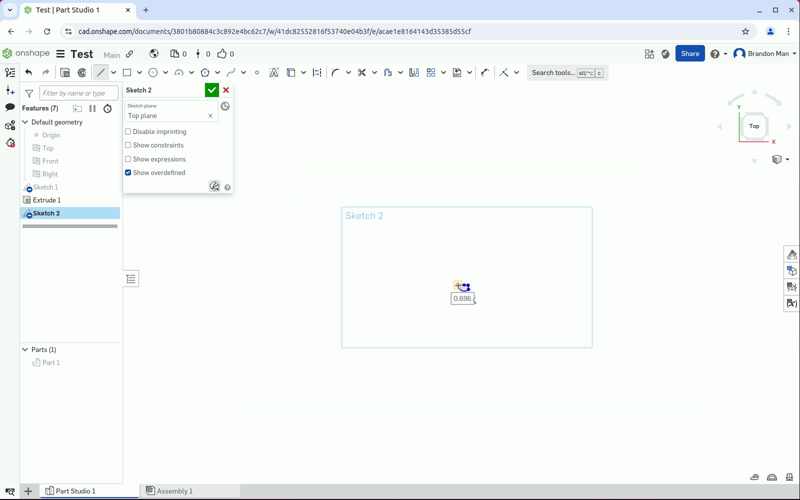
scroll(-6)
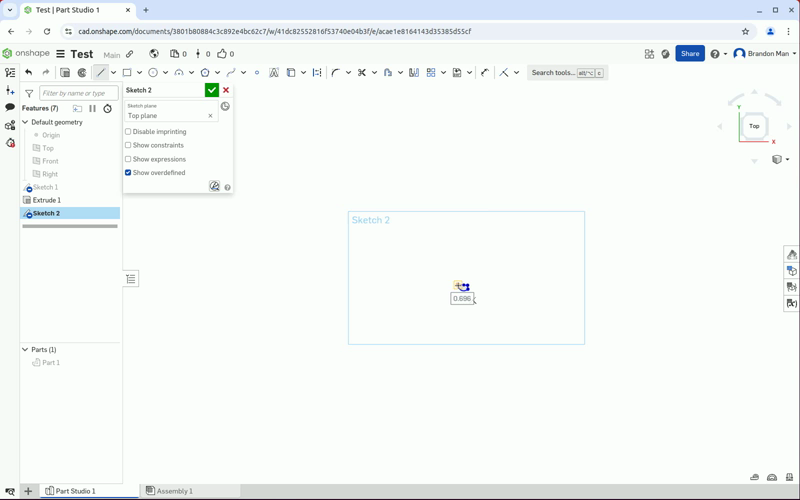
scroll(-6)
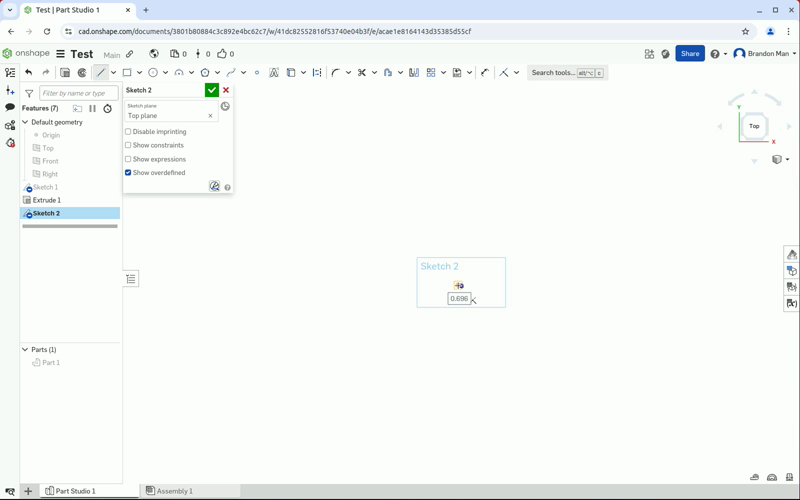
key(esc)
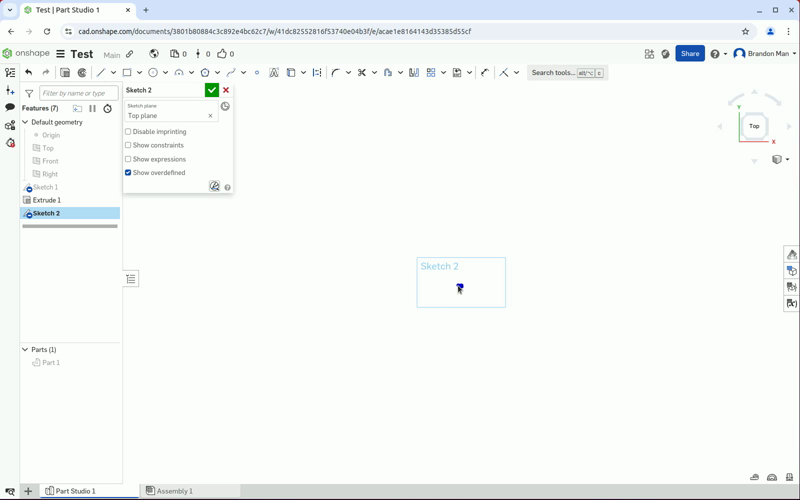
mouse_move(460, 286)
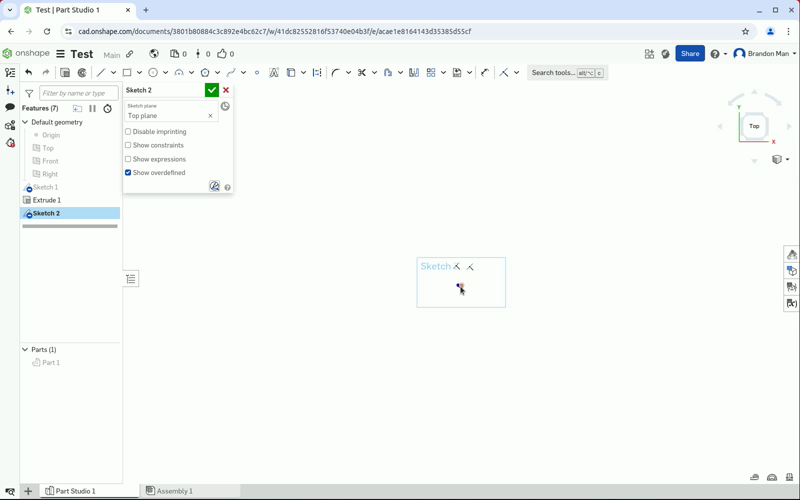
scroll(6)
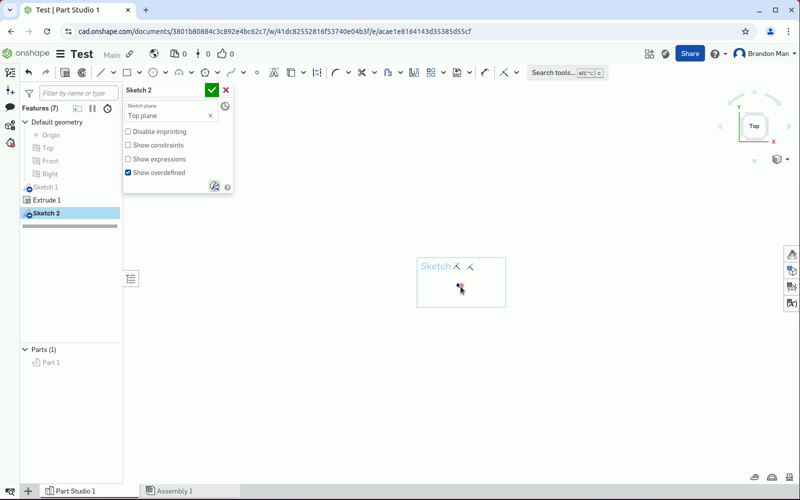
scroll(6)
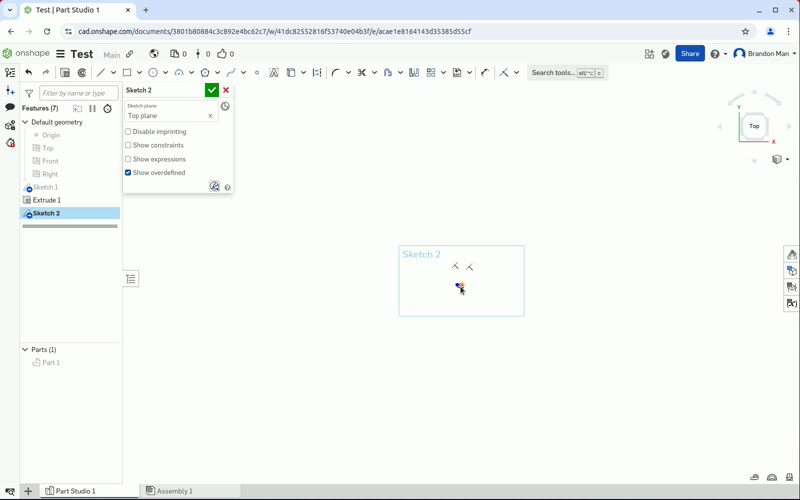
scroll(6)
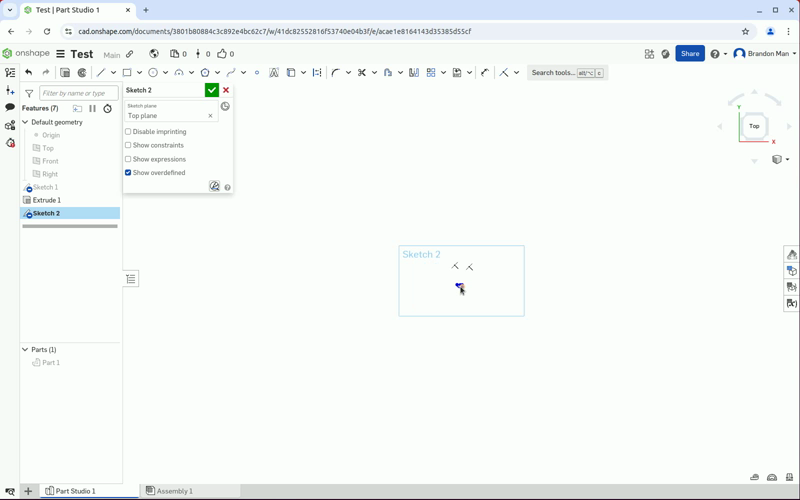
scroll(6)
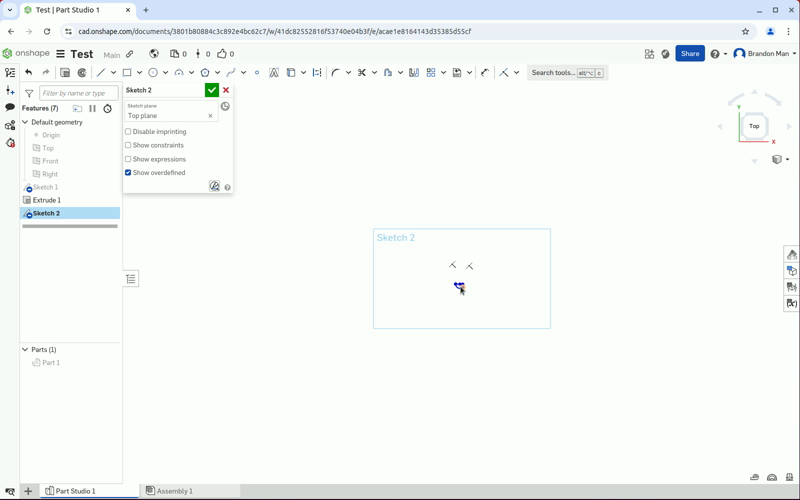
scroll(6)
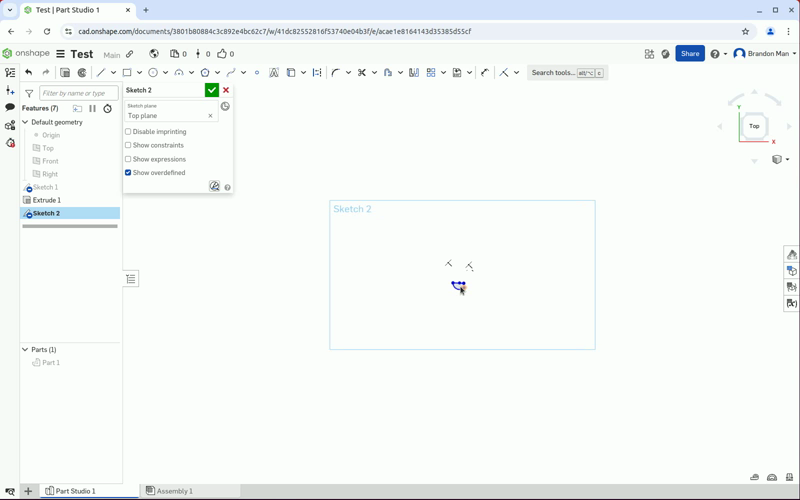
scroll(6)
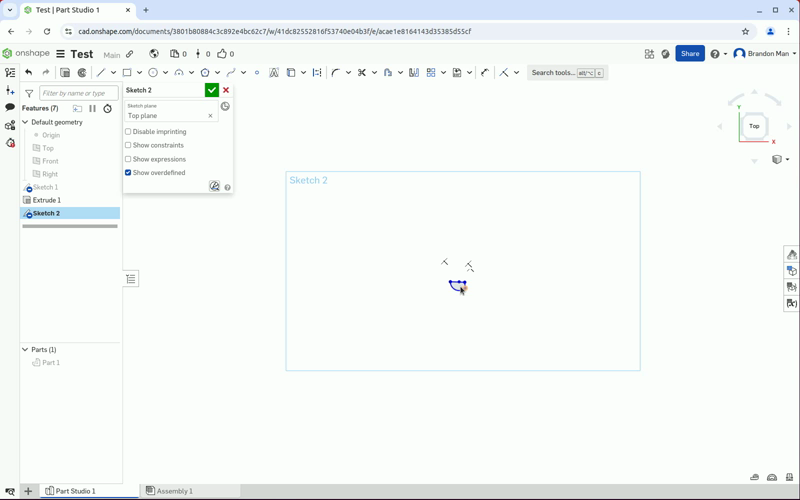
scroll(6)
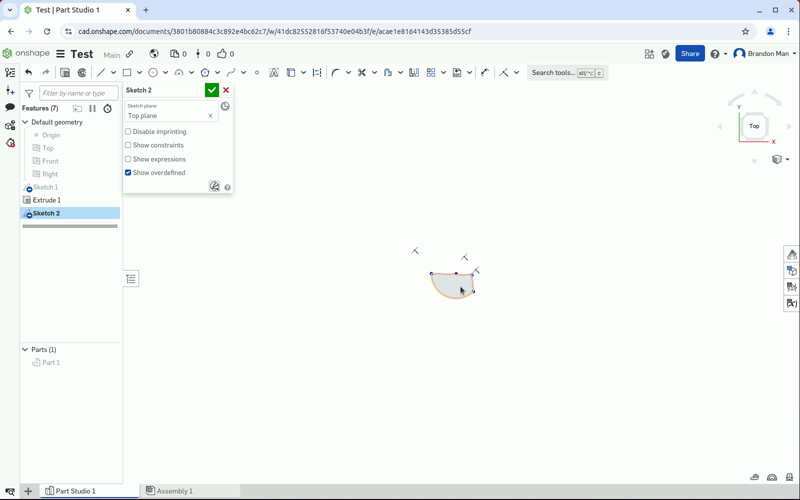
click(460, 286)
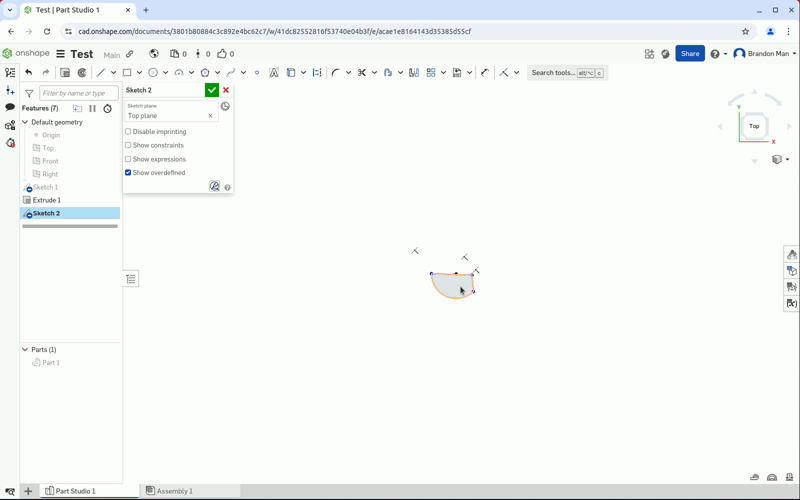
scroll(-6)
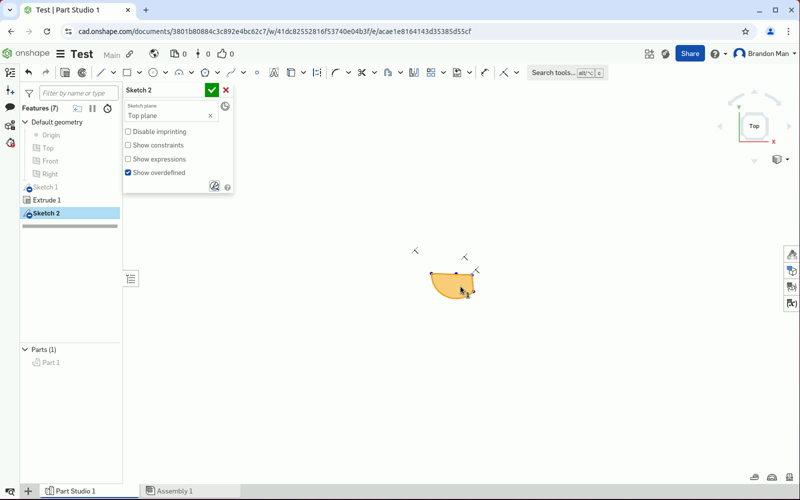
scroll(-6)
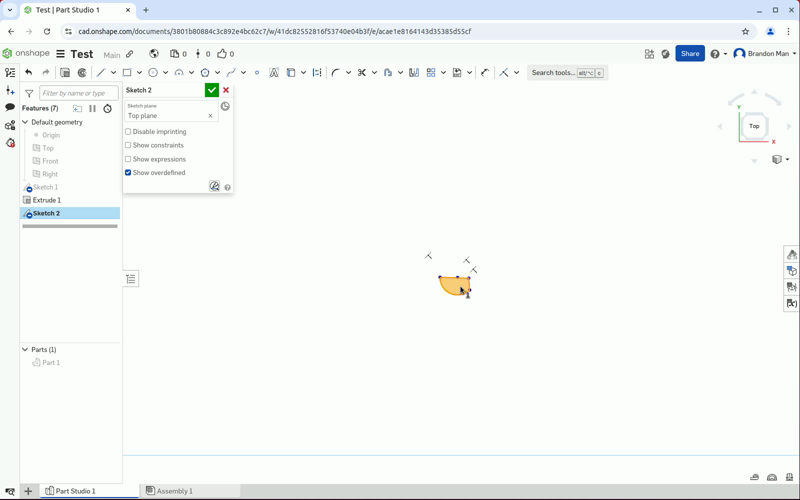
scroll(-6)
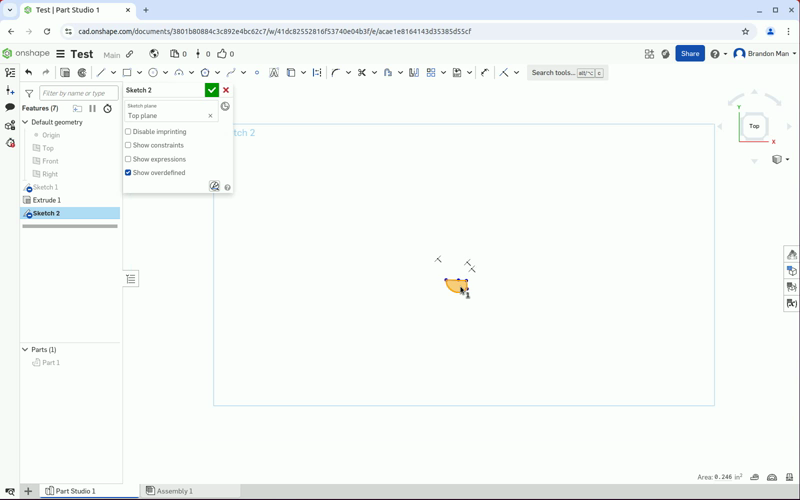
scroll(-6)
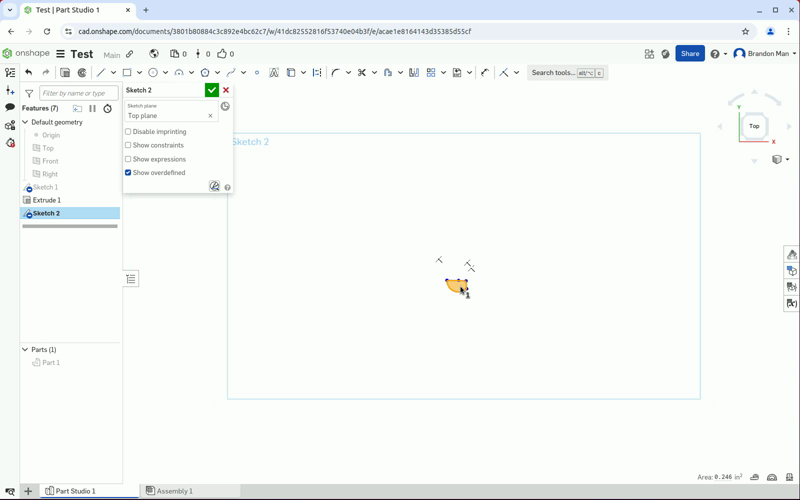
scroll(-6)
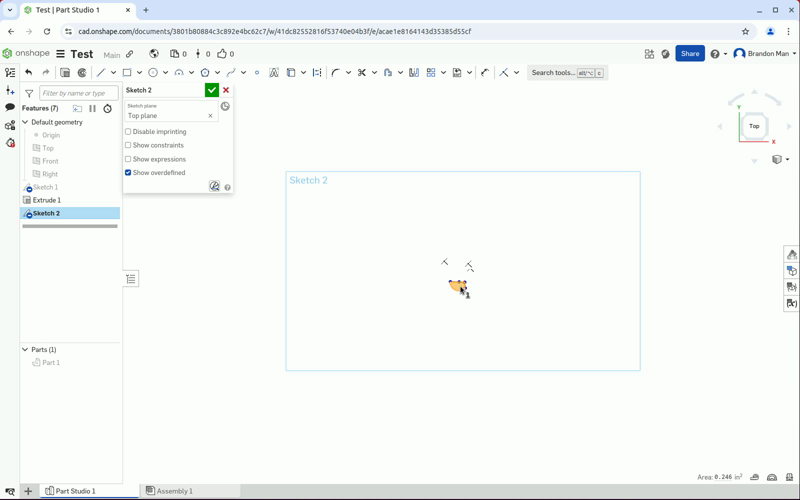
scroll(-6)
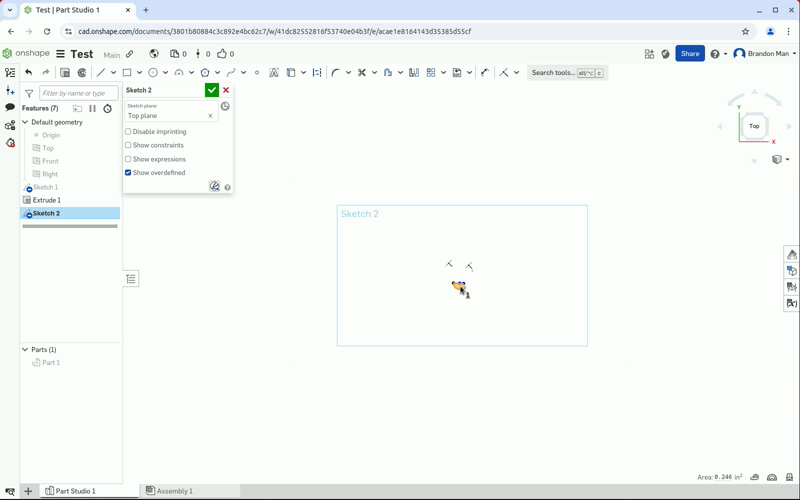
scroll(-6)
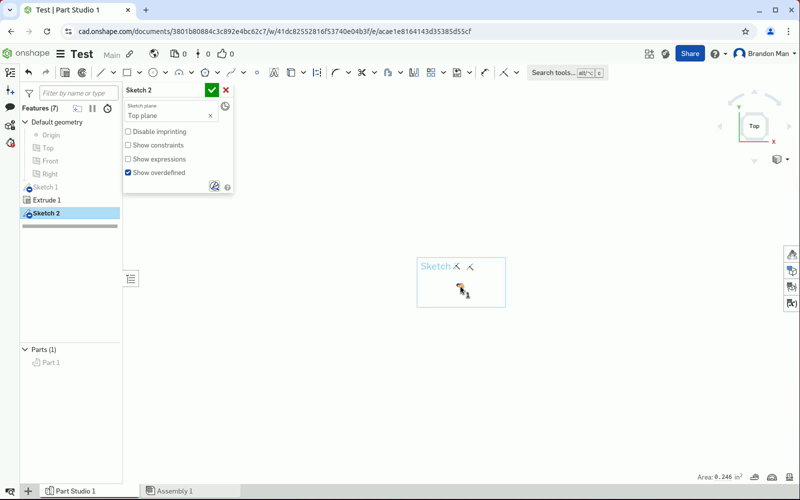
mouse_move(73, 352)
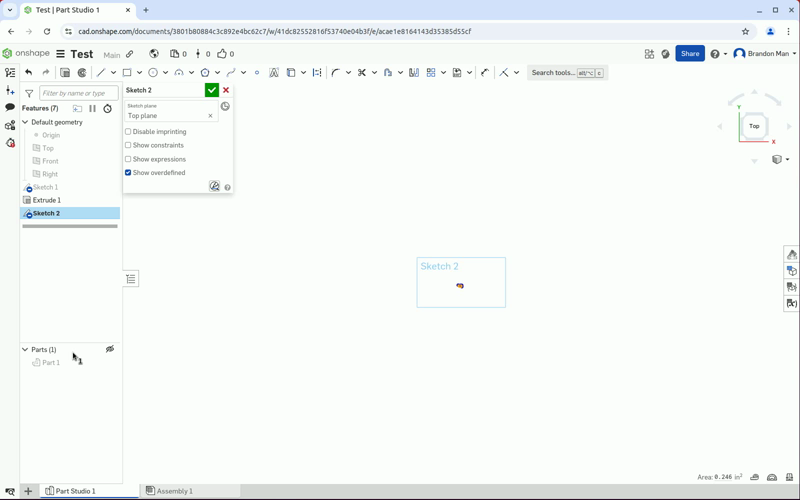
key(shift+y)
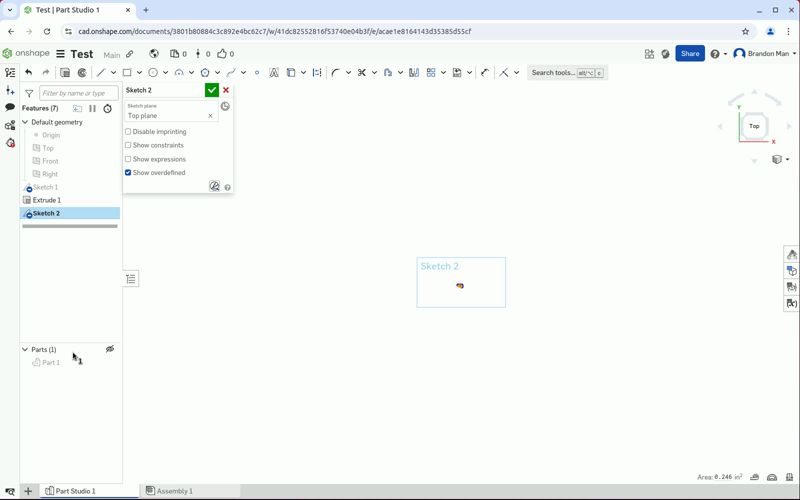
key(shift+e)
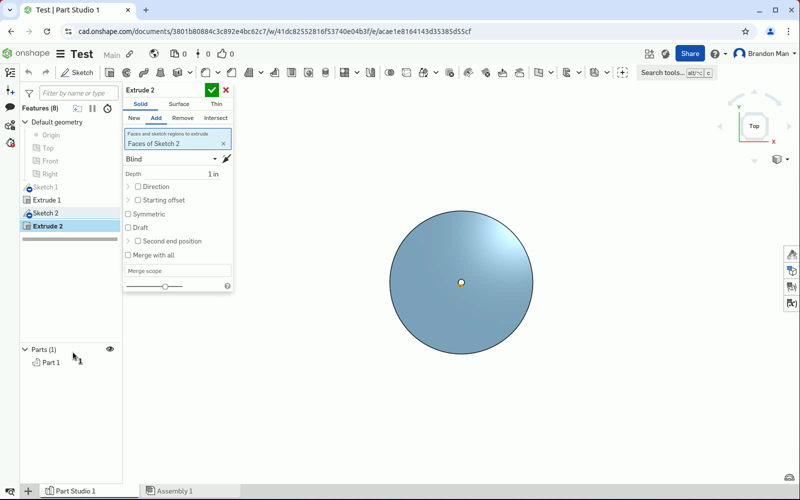
mouse_move(143, 106)
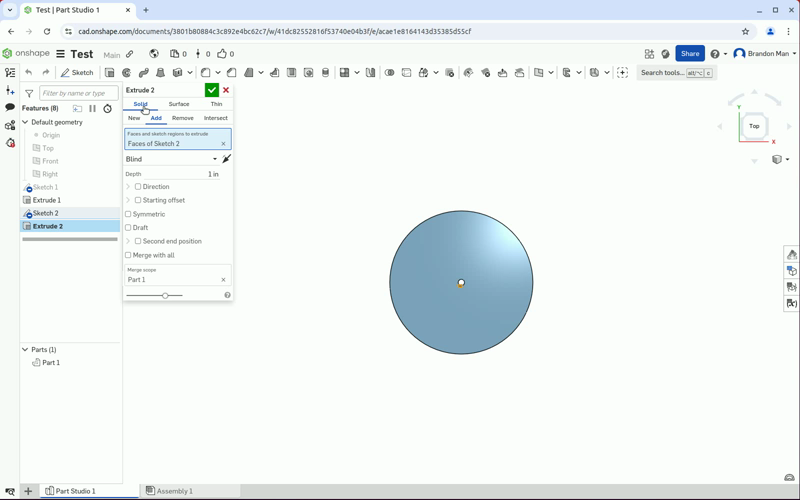
click(143, 106)
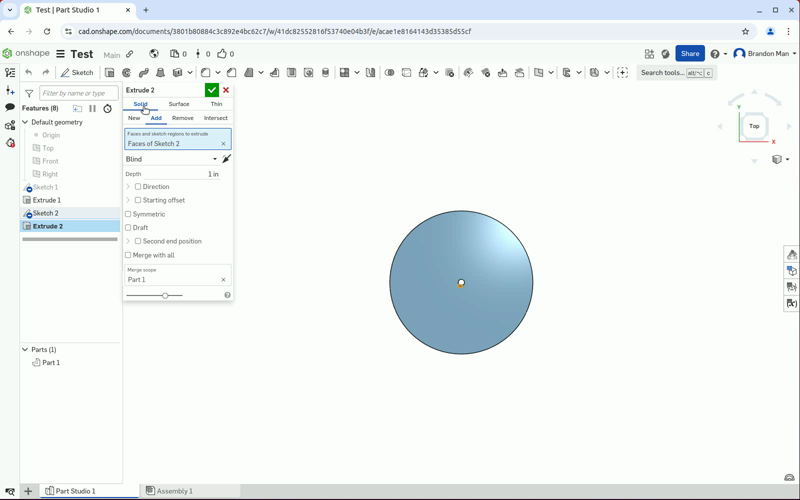
mouse_move(137, 120)
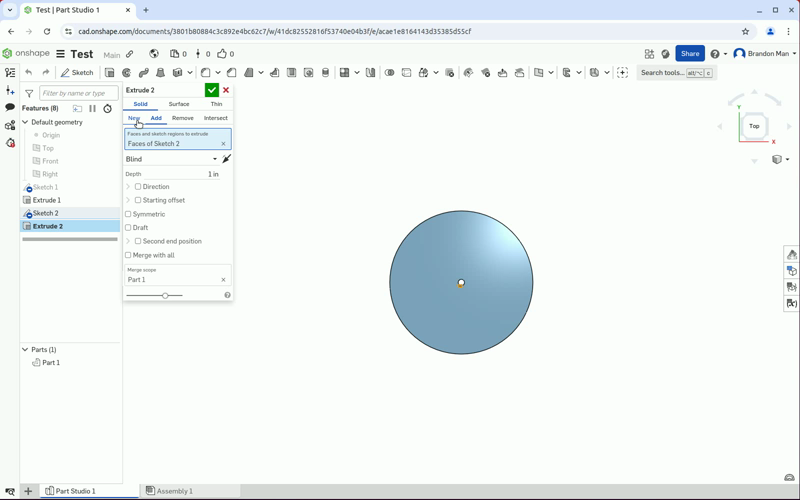
click(137, 120)
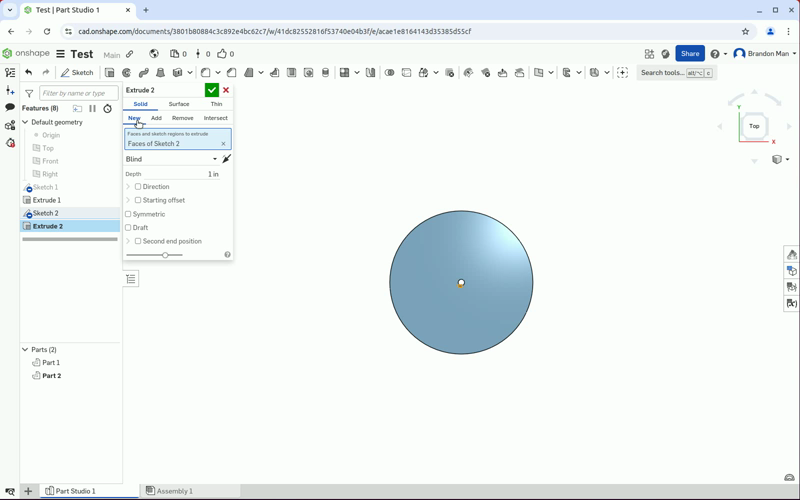
key(tab, 4)
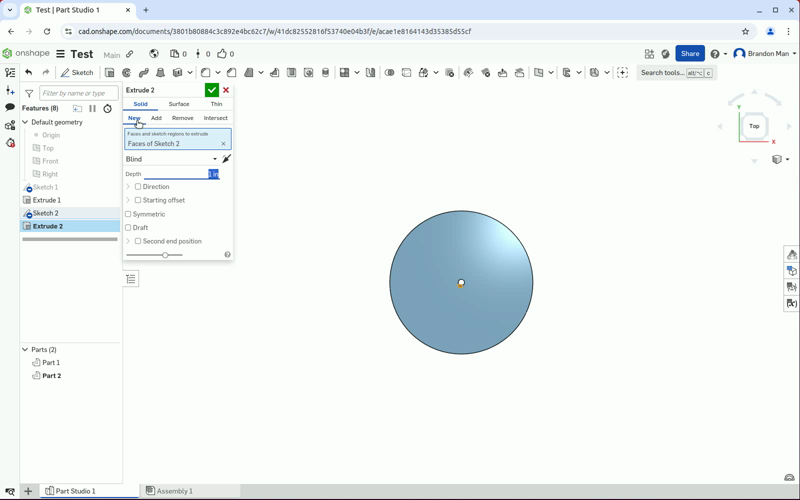
text(10.591)
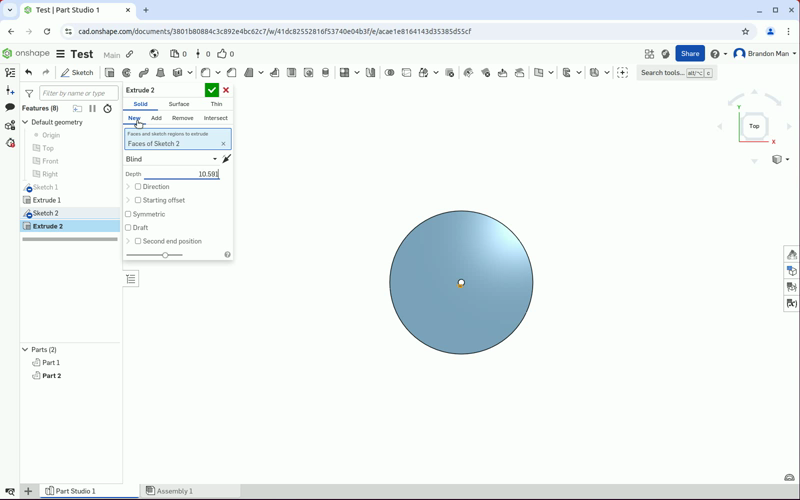
key(enter)
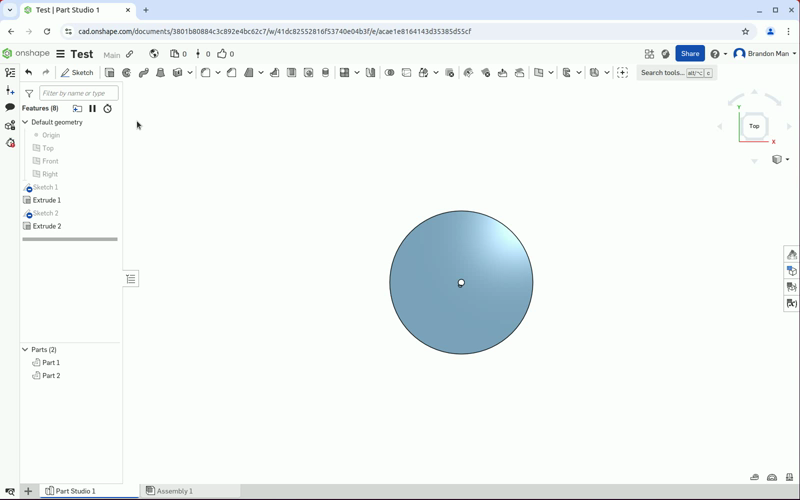
key(shift+h)
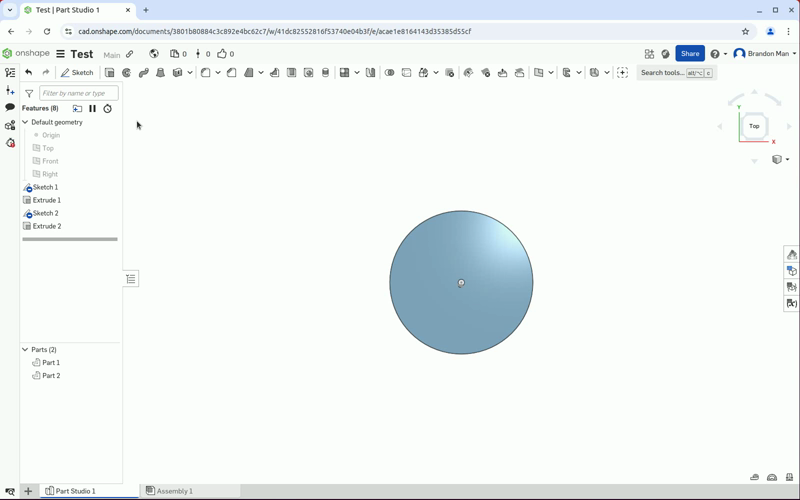
key(shift+h)
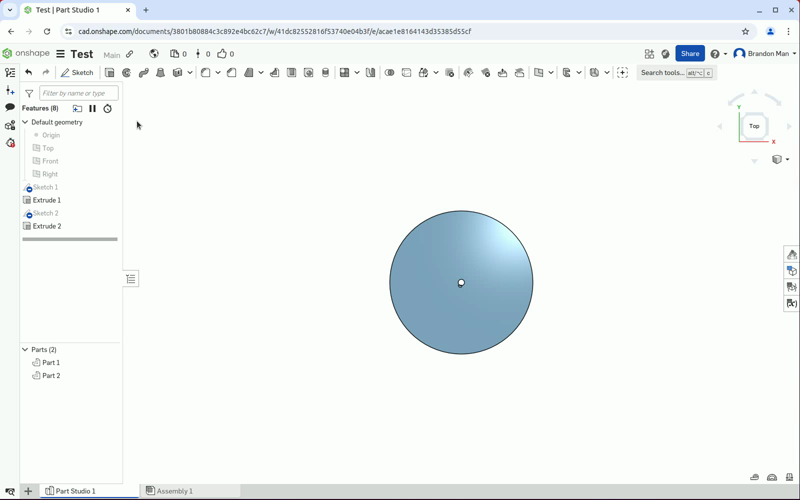
mouse_move(73, 189)
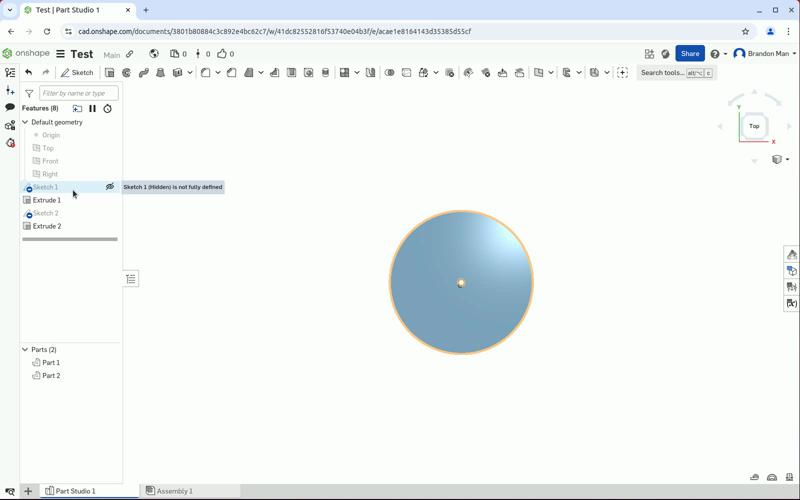
click(73, 189)
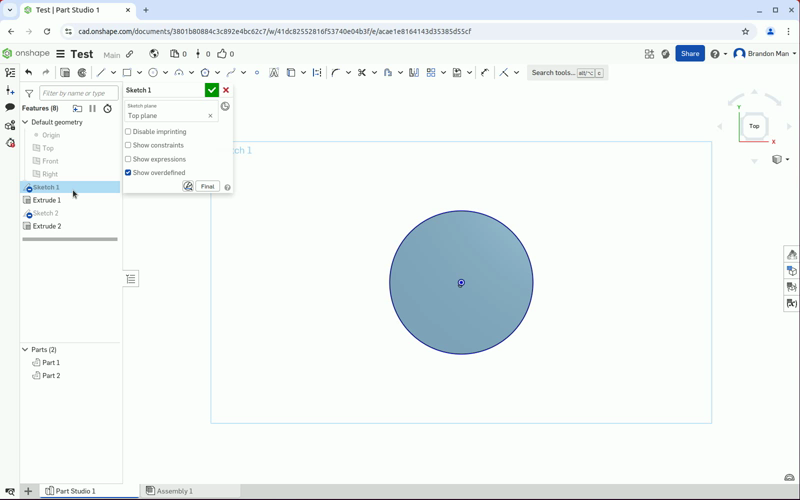
mouse_move(229, 92)
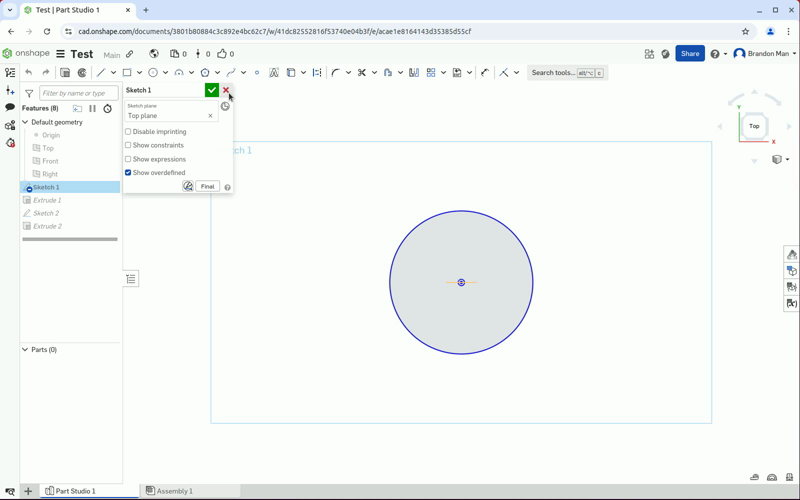
click(229, 92)
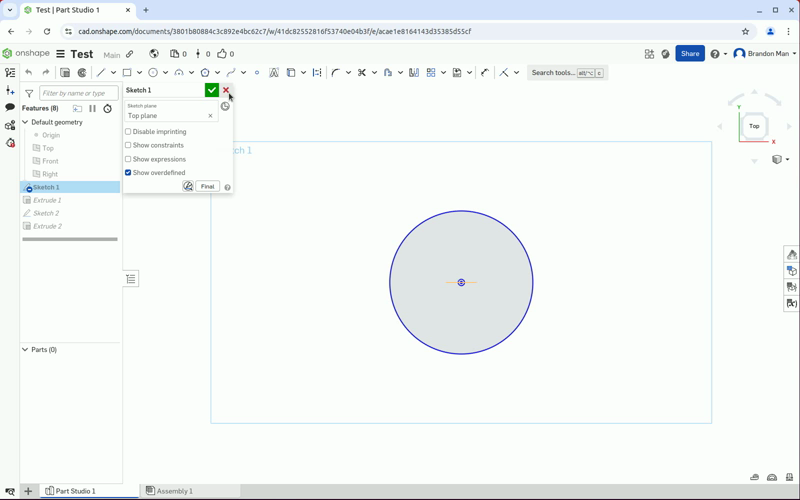
key(shift+s)
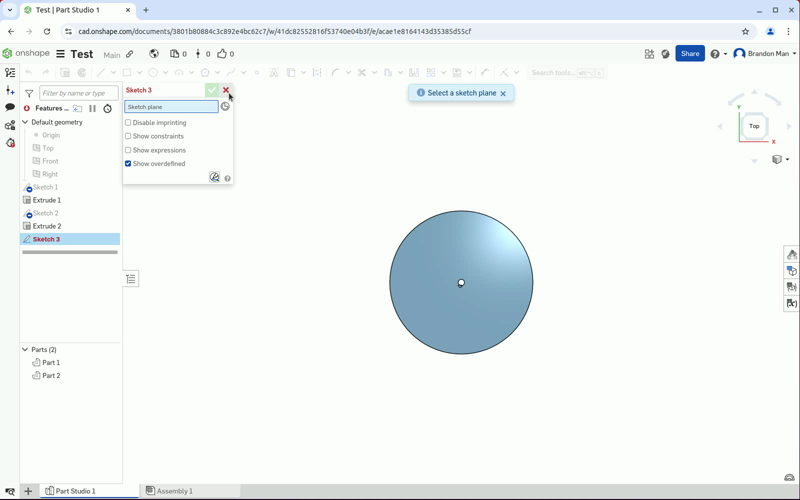
mouse_move(73, 150)
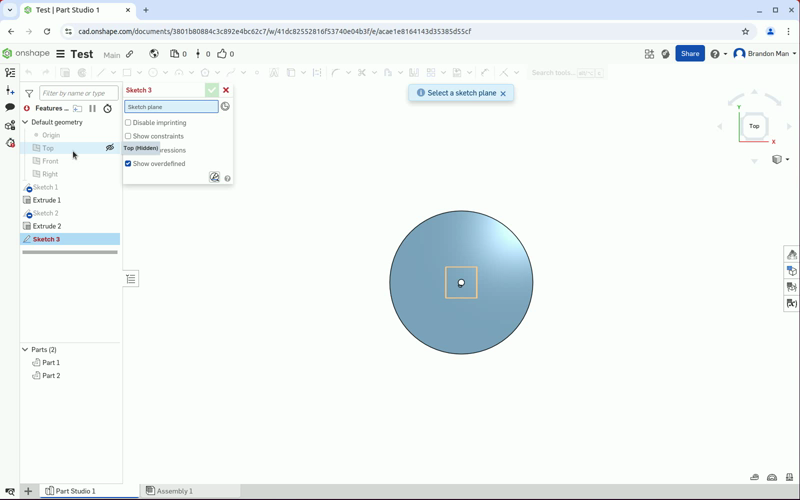
click(73, 150)
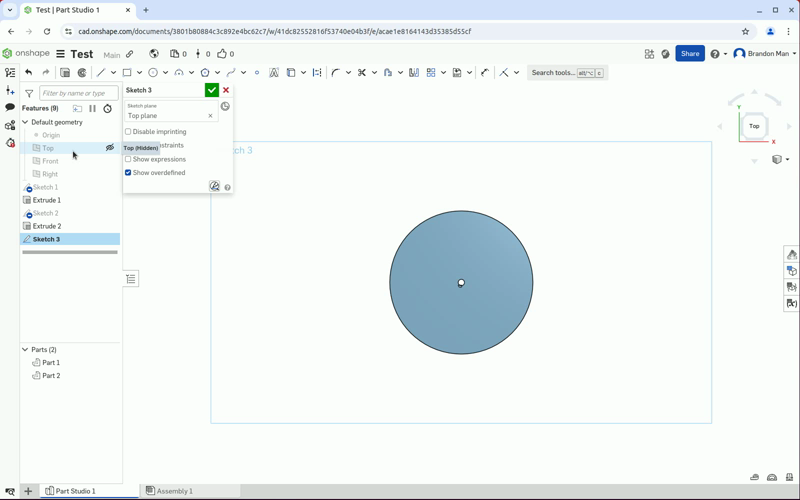
mouse_move(73, 352)
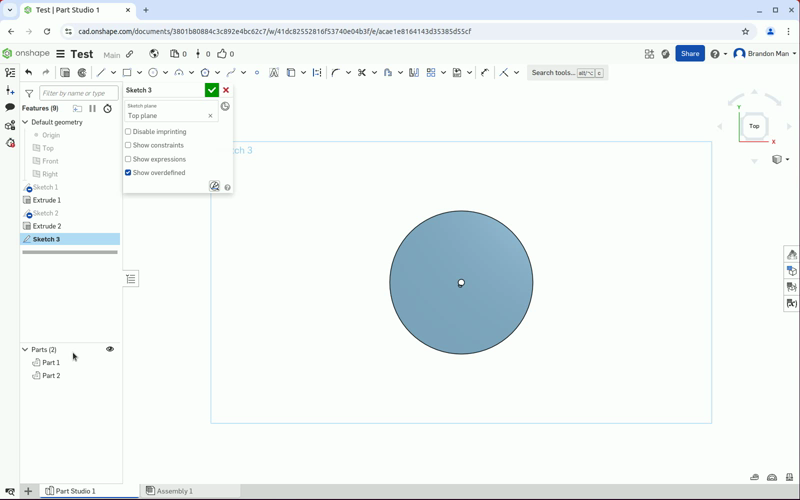
key(y)
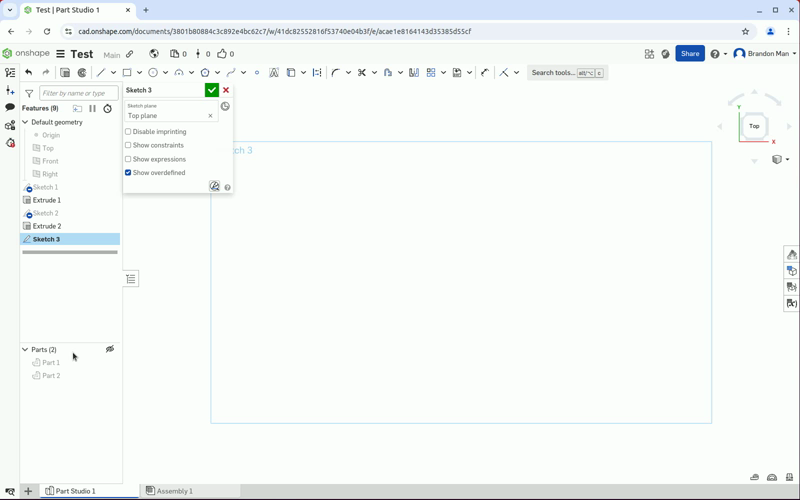
key(a)
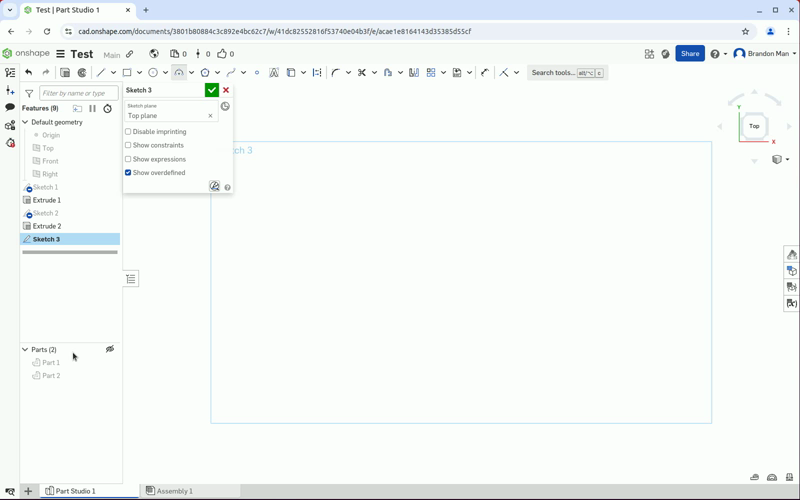
key_down(shift)
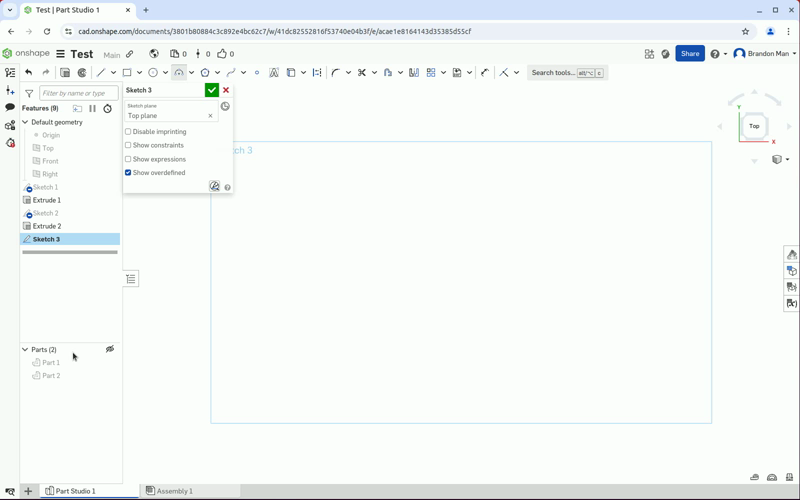
mouse_move(460, 286)
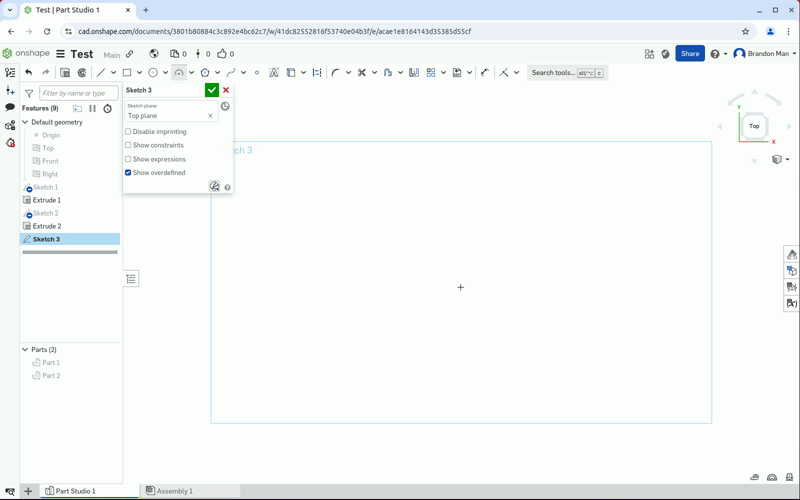
click(460, 286)
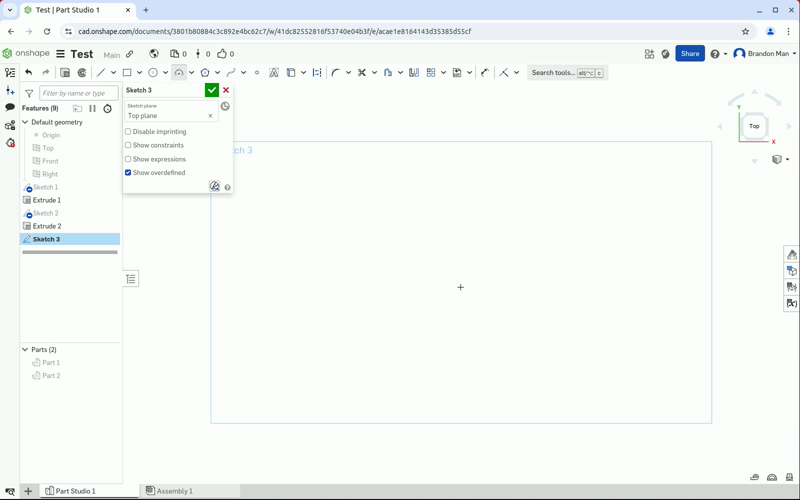
key_up(shift)
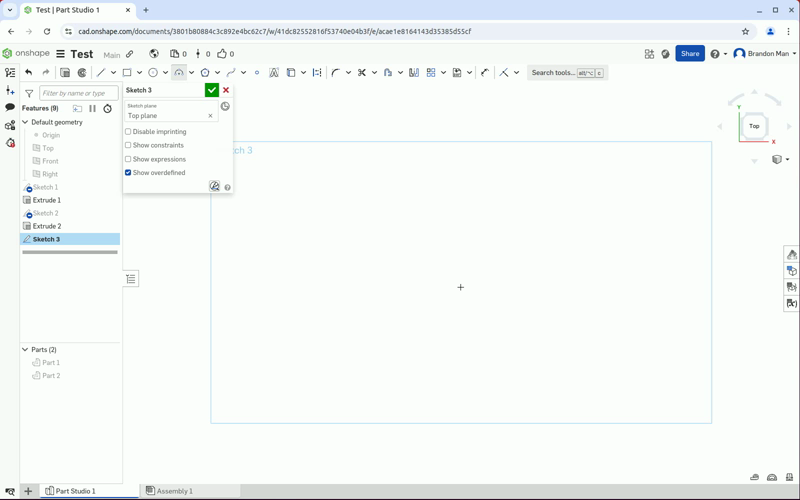
key_down(shift)
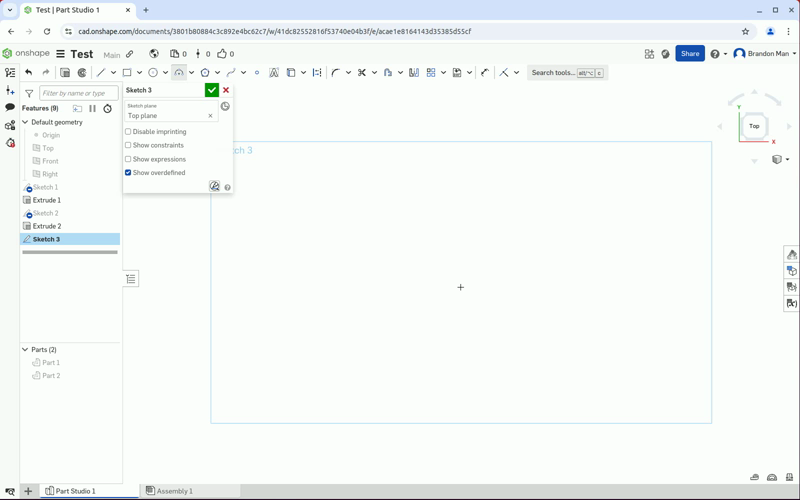
mouse_move(464, 284)
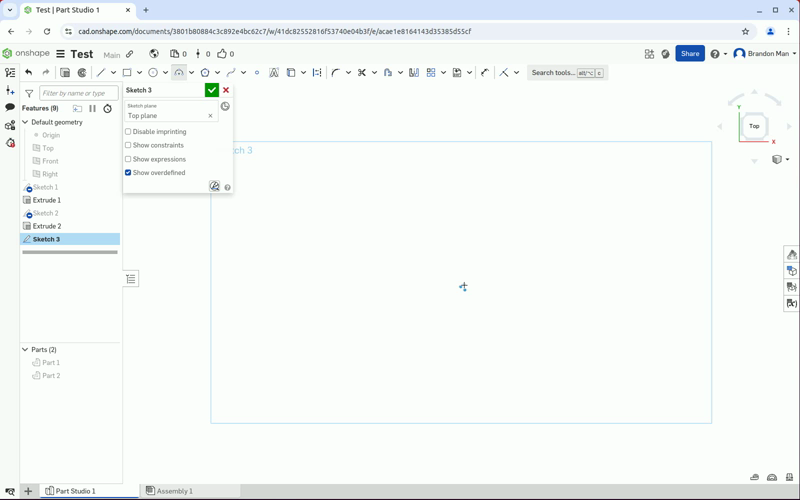
scroll(6)
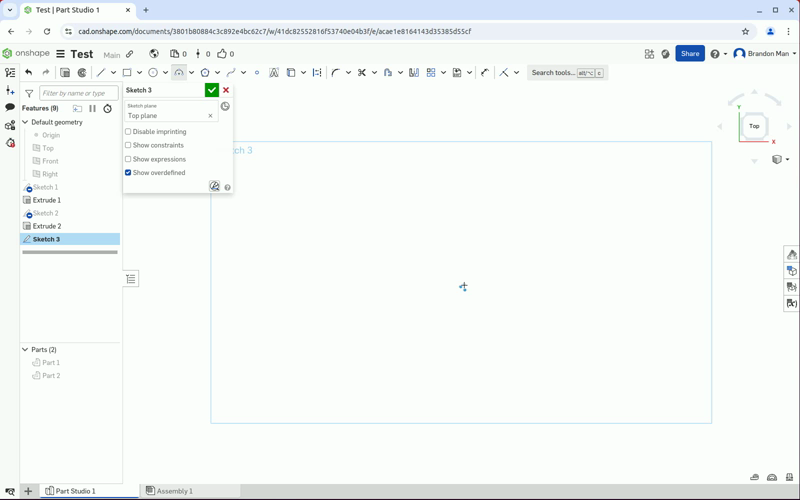
scroll(6)
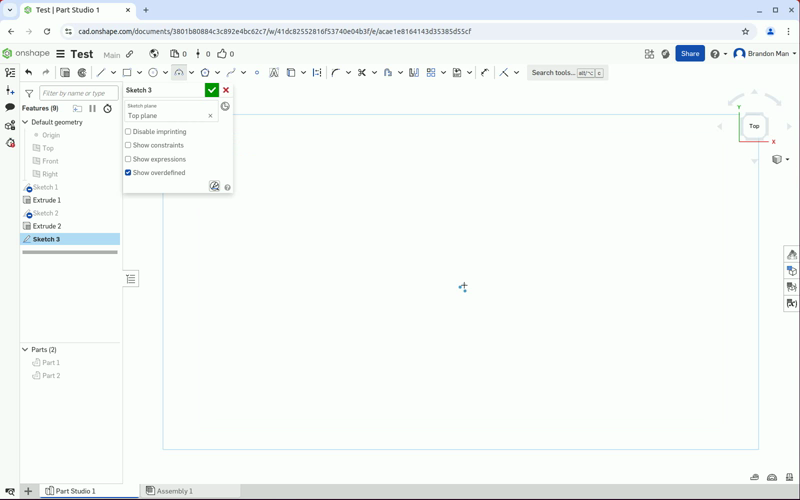
scroll(6)
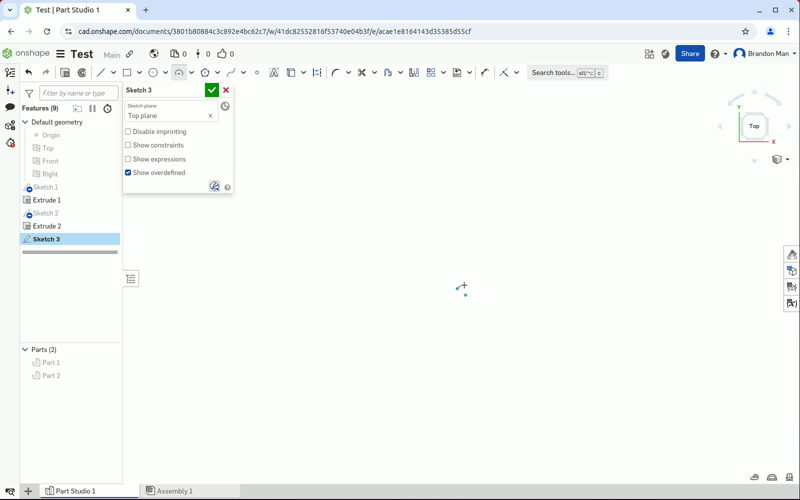
scroll(6)
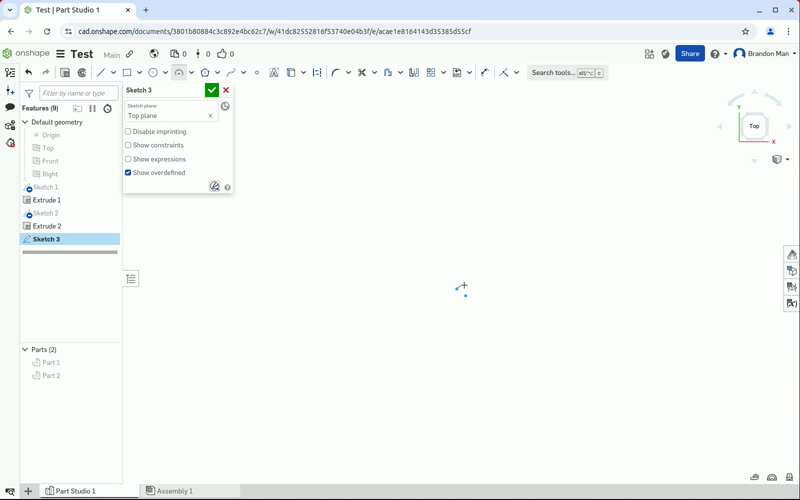
scroll(6)
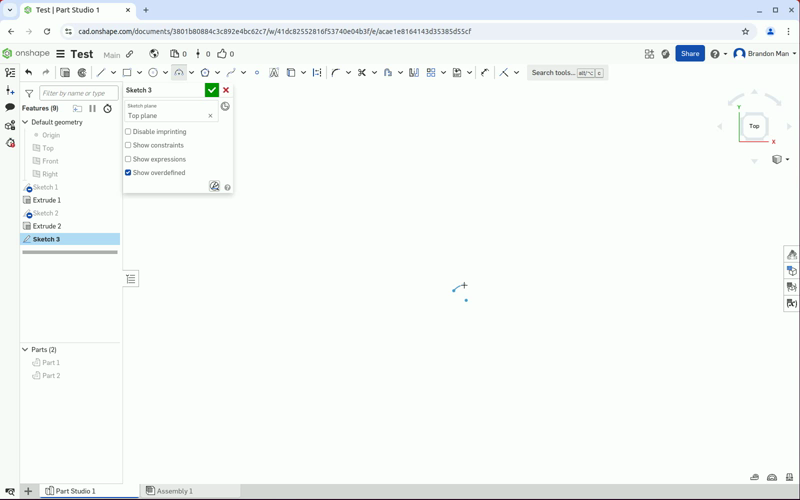
scroll(6)
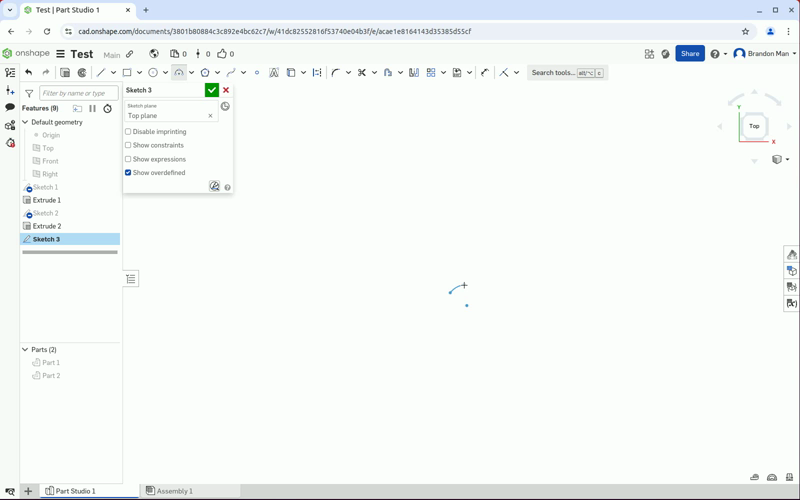
scroll(6)
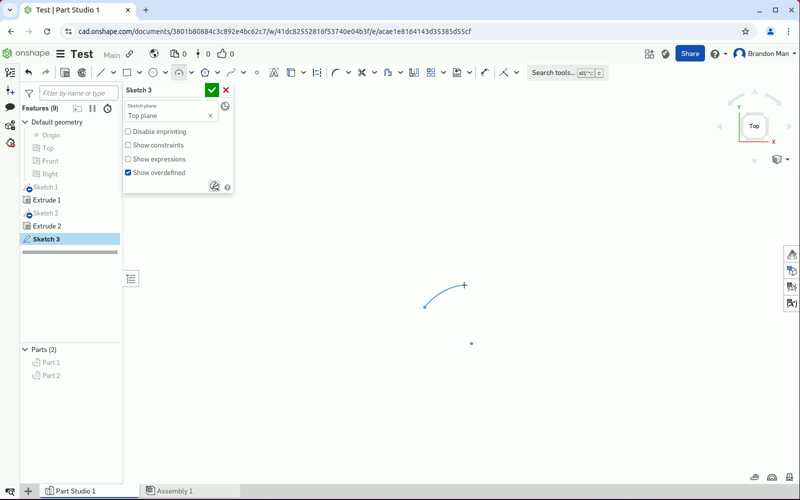
click(464, 284)
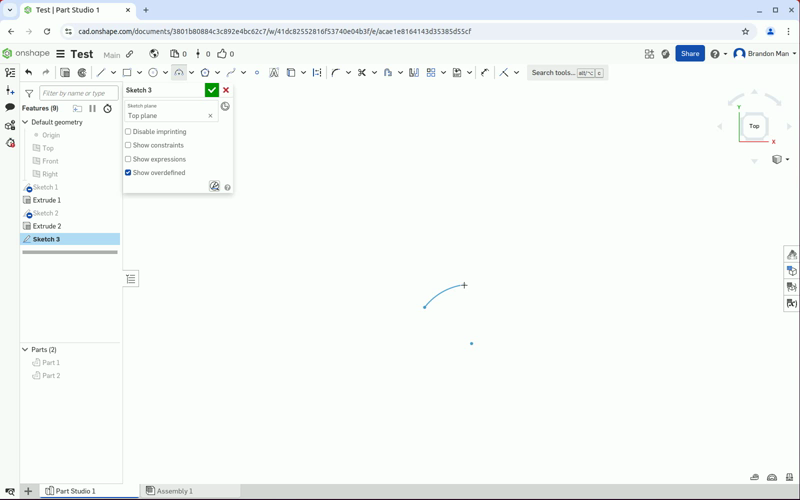
scroll(-6)
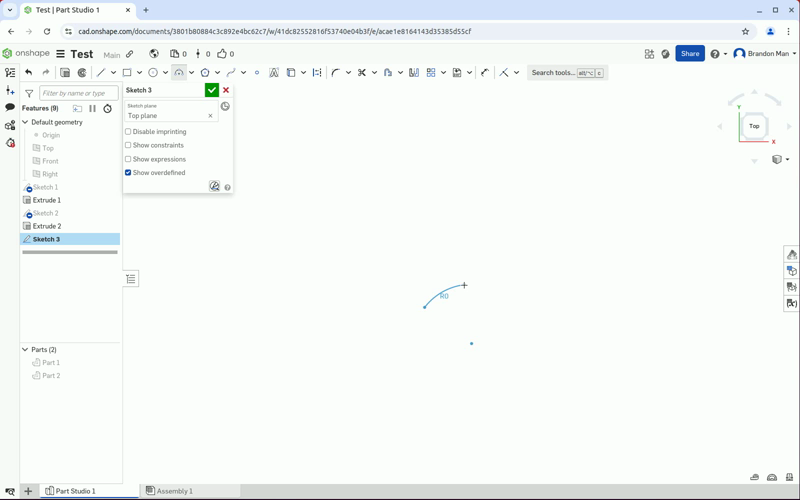
scroll(-6)
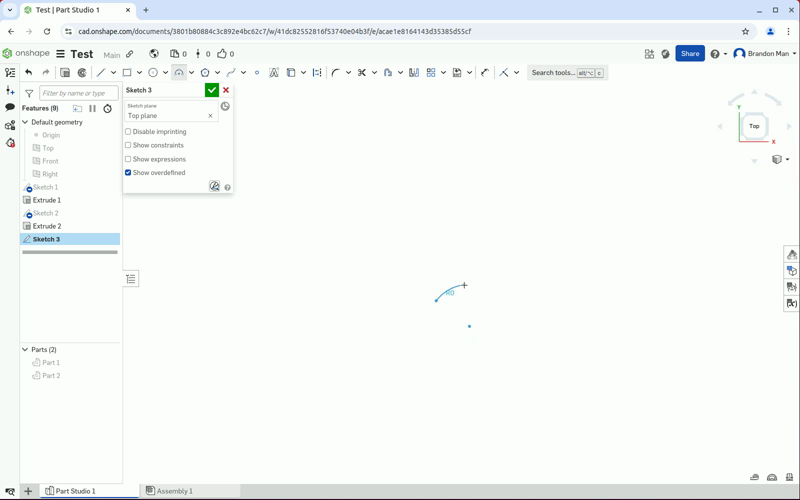
scroll(-6)
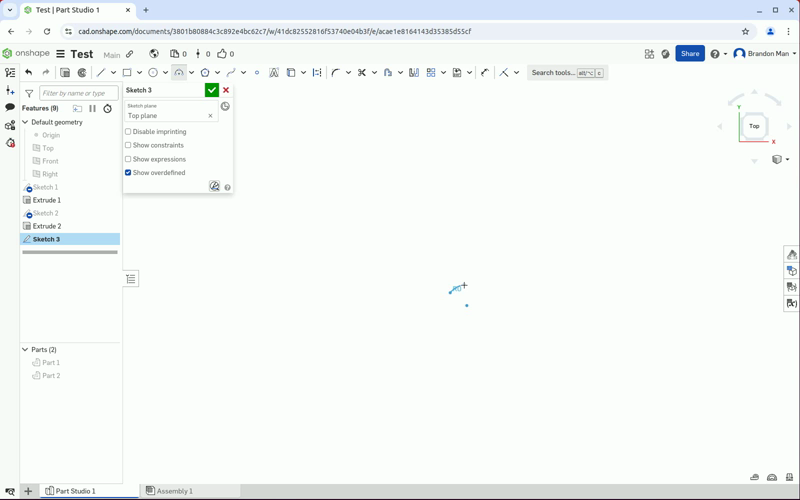
scroll(-6)
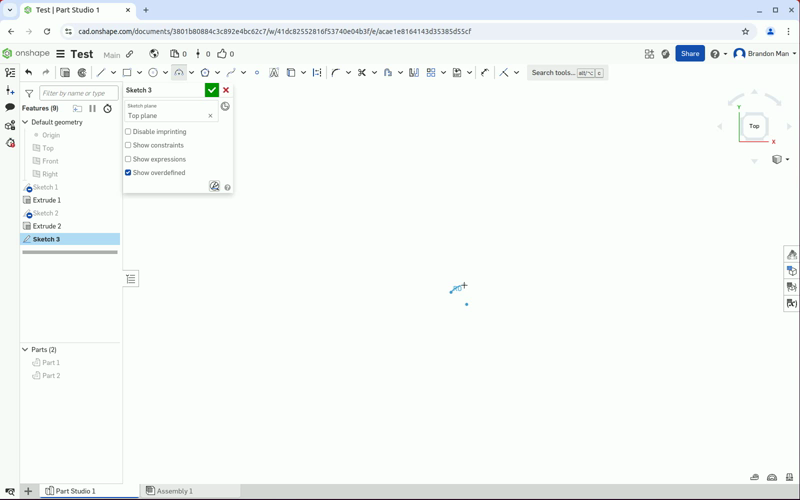
scroll(-6)
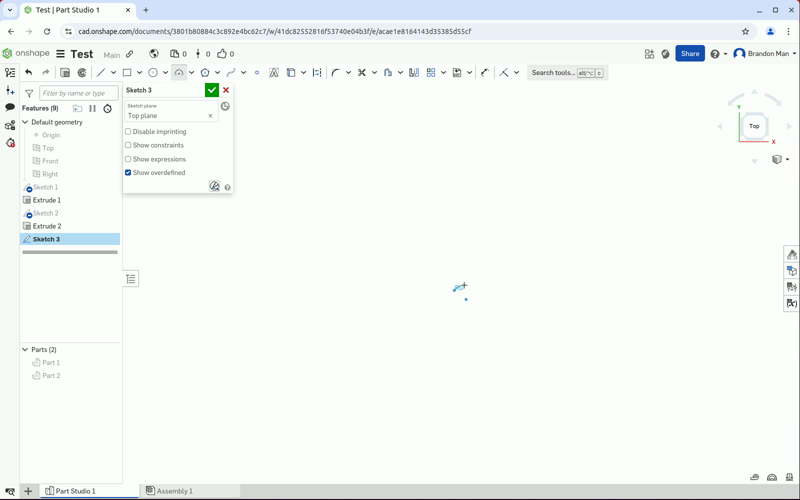
scroll(-6)
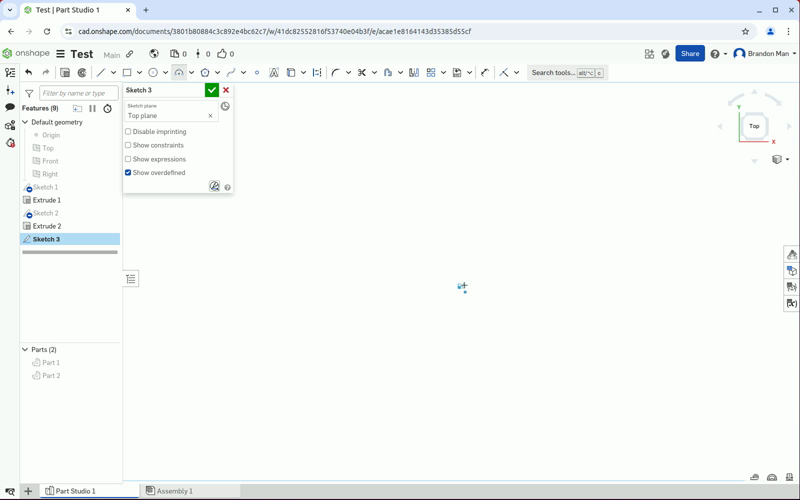
scroll(-6)
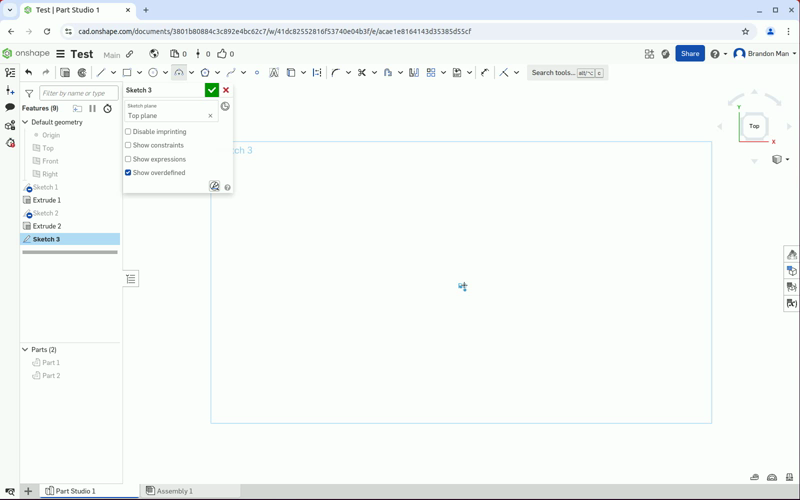
mouse_move(462, 286)
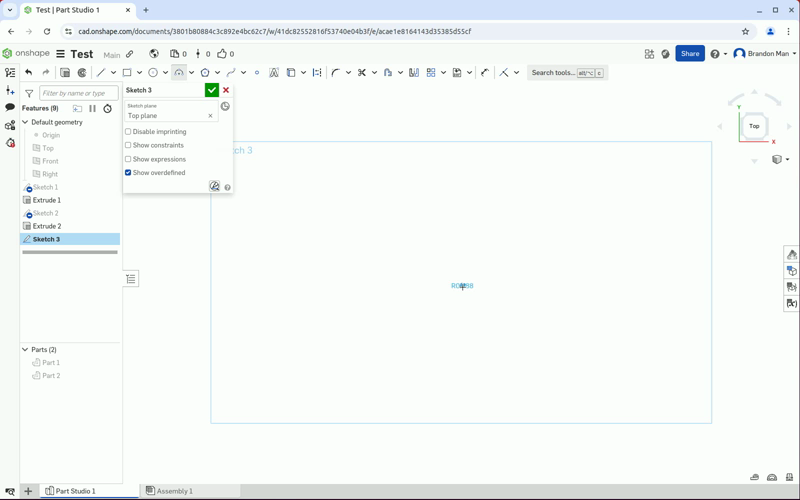
scroll(6)
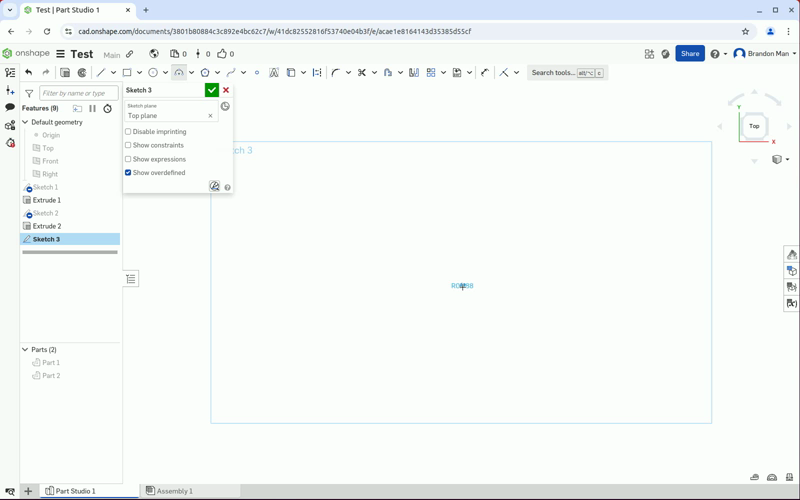
scroll(6)
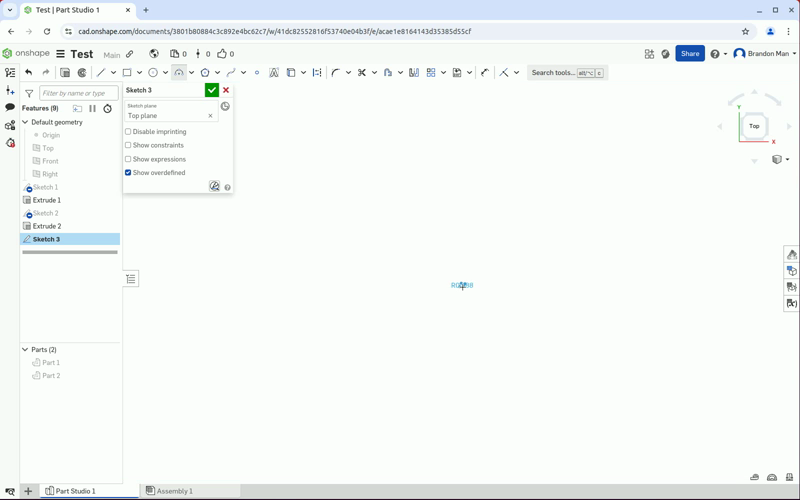
scroll(6)
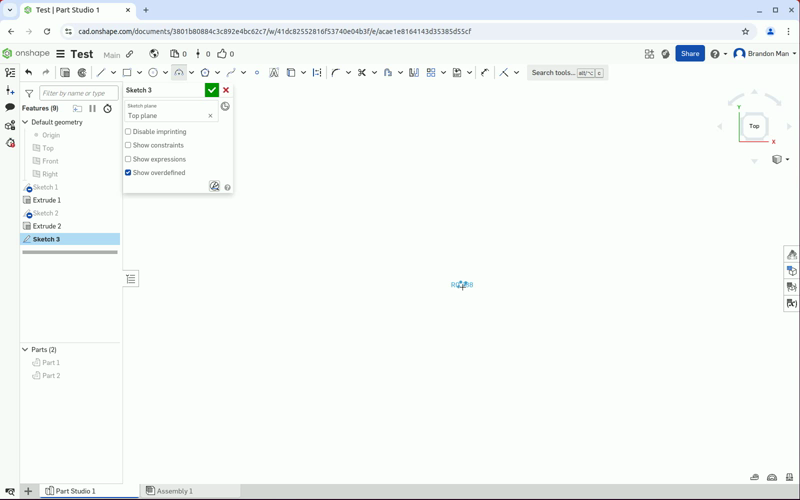
scroll(6)
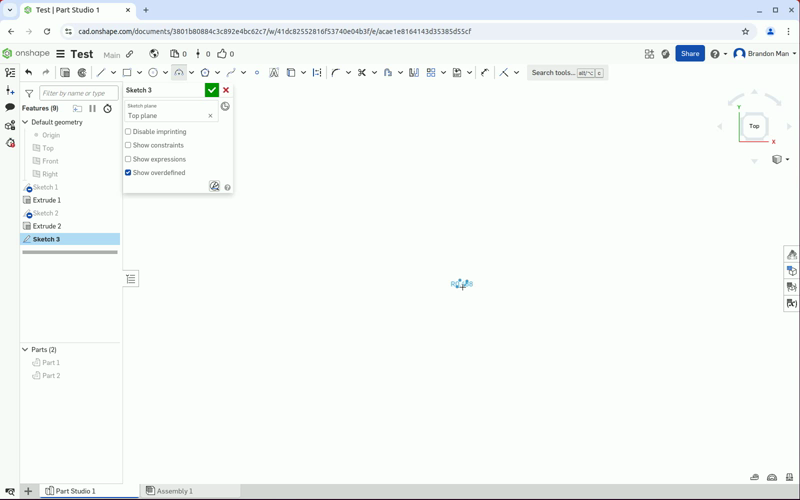
scroll(6)
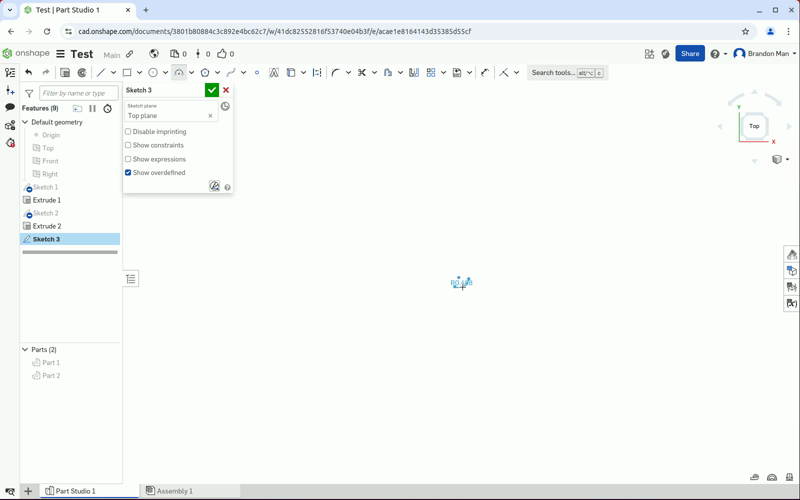
scroll(6)
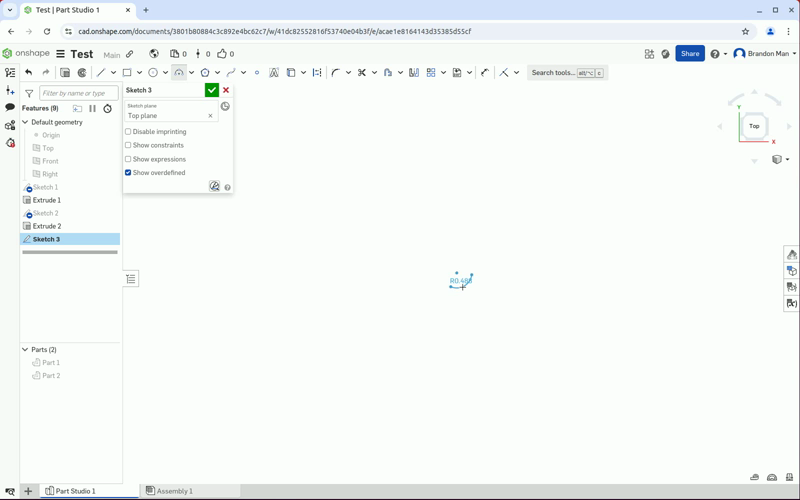
scroll(6)
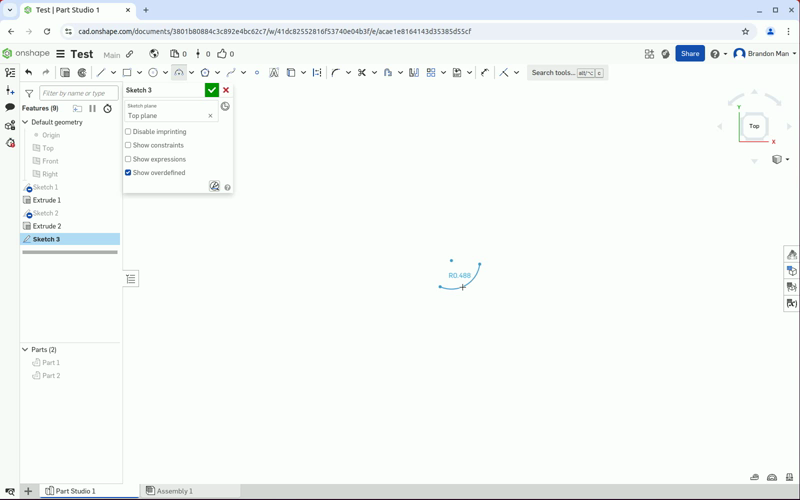
click(462, 286)
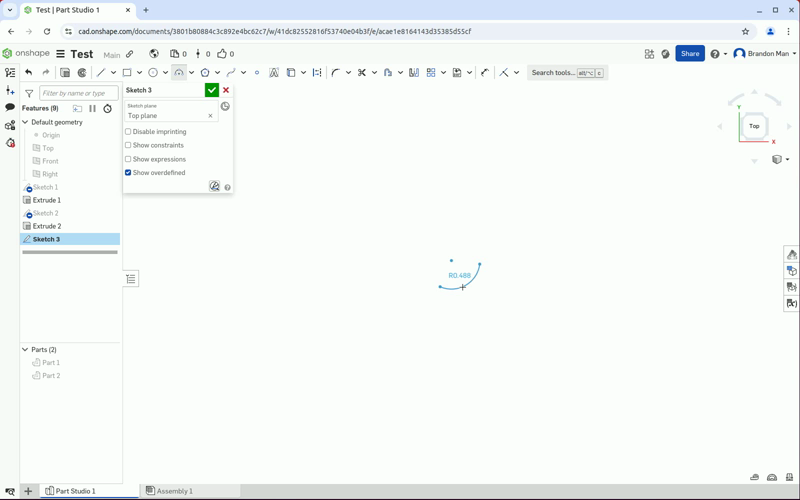
scroll(-6)
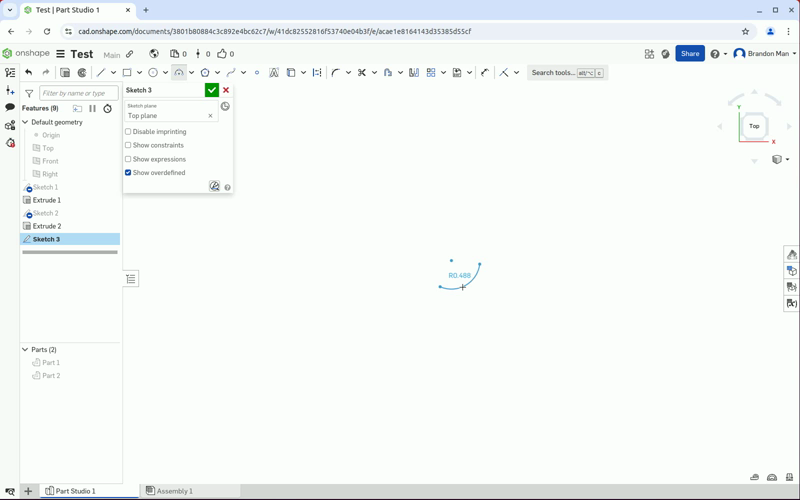
scroll(-6)
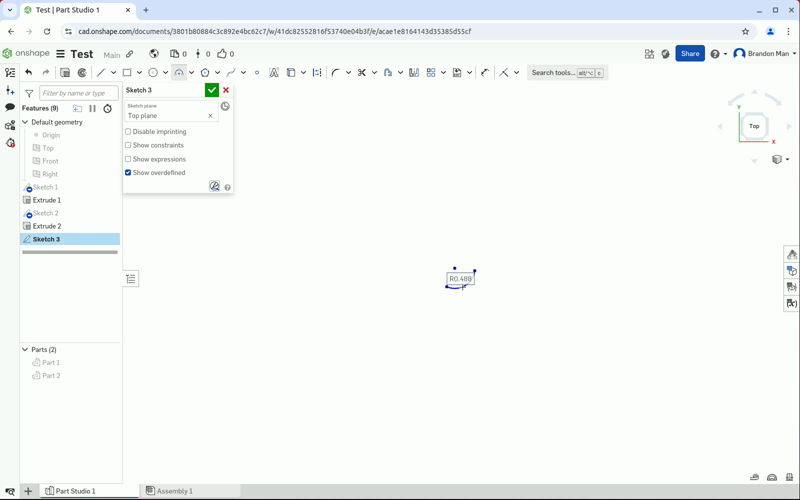
scroll(-6)
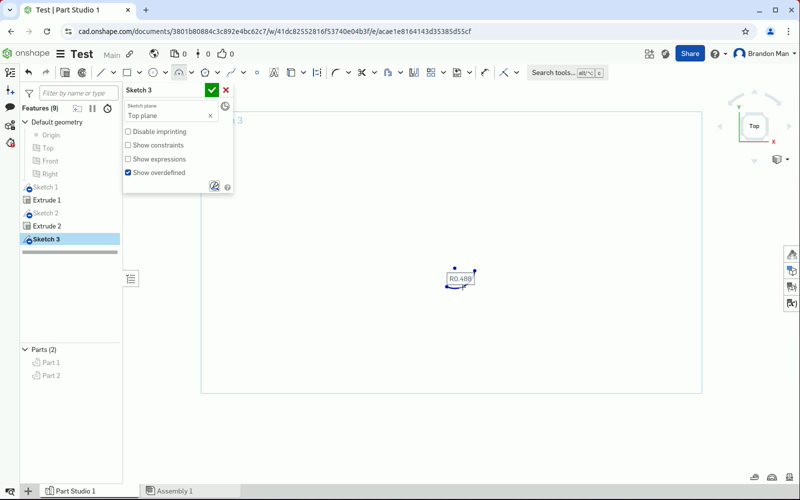
scroll(-6)
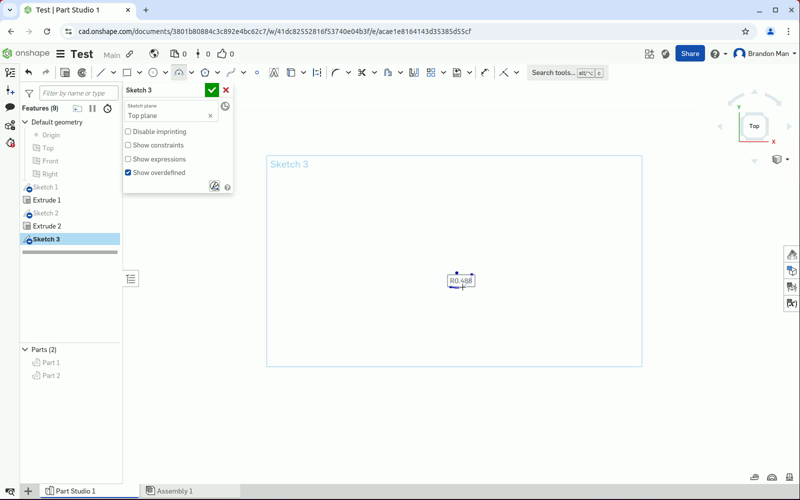
scroll(-6)
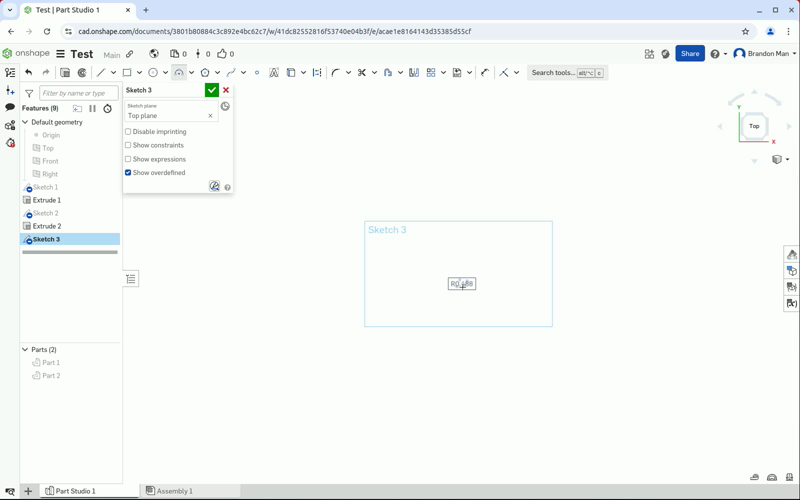
scroll(-6)
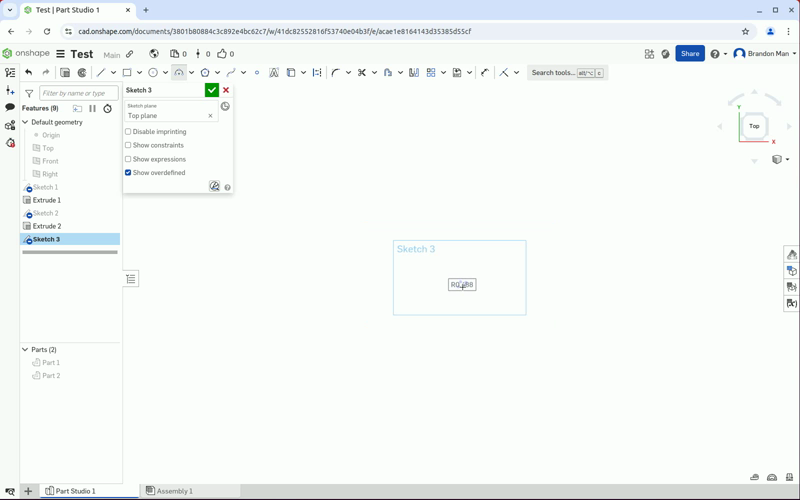
scroll(-6)
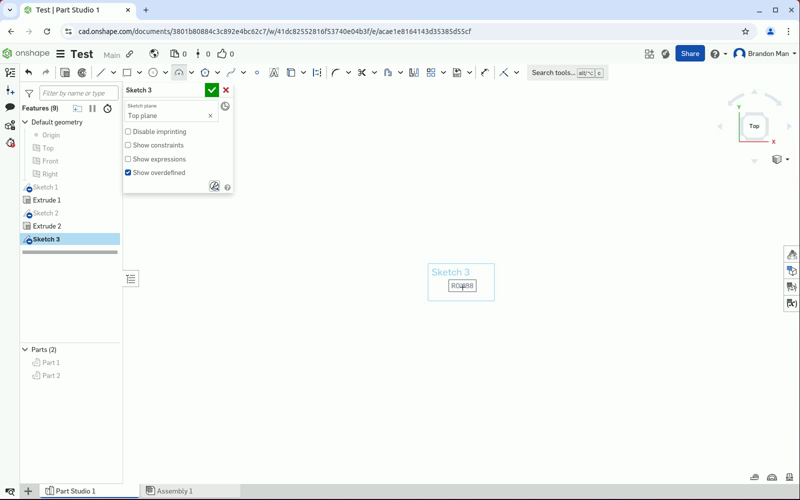
key_up(shift)
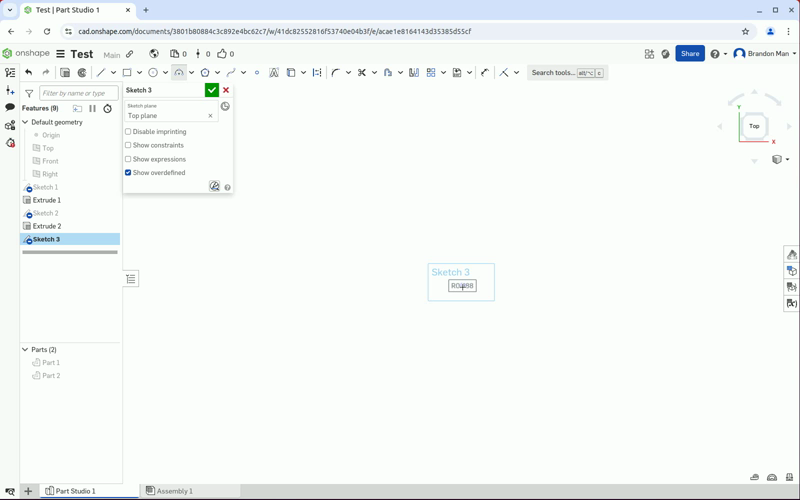
key(esc)
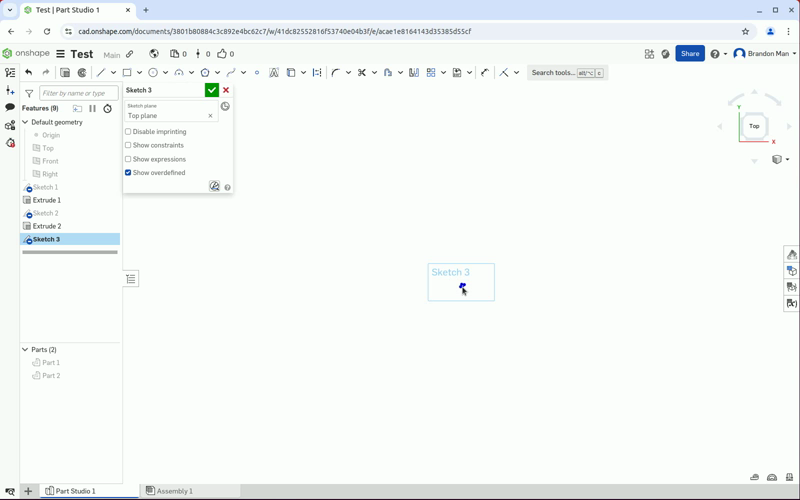
key(l)
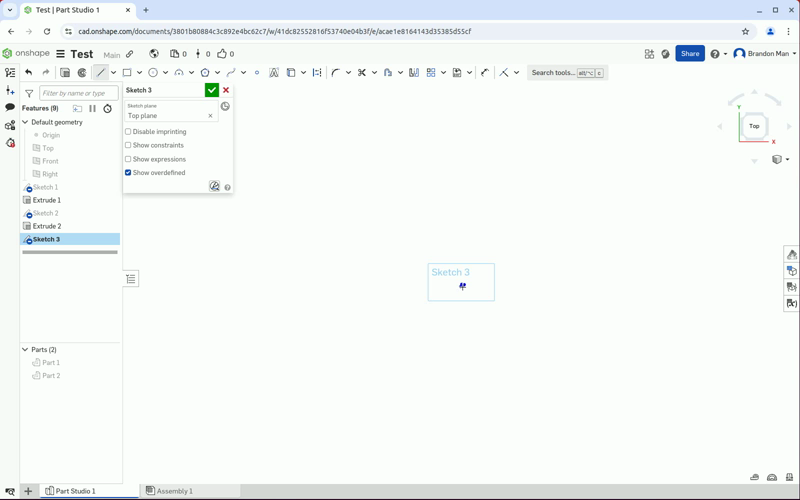
mouse_move(464, 284)
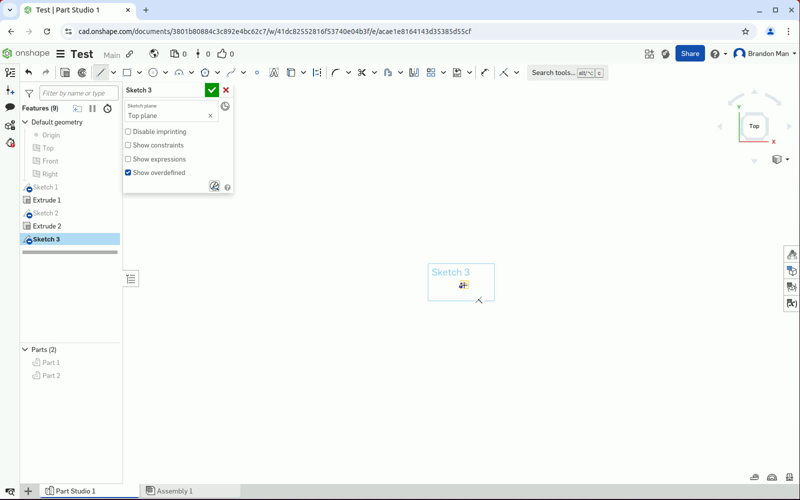
scroll(6)
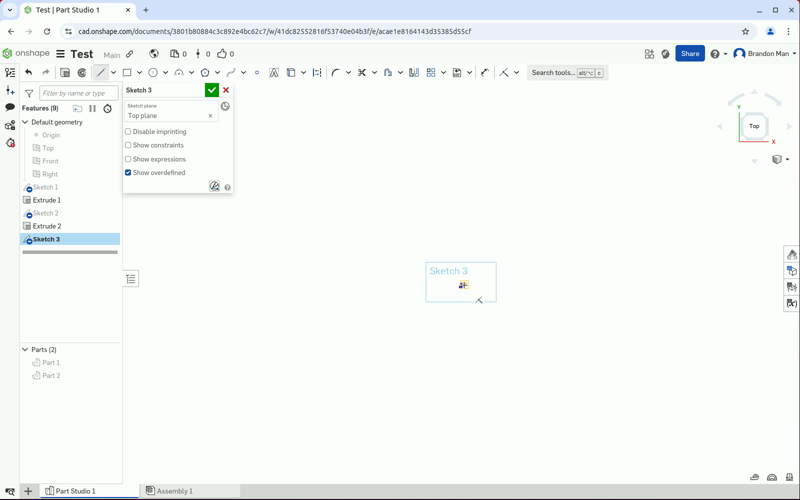
scroll(6)
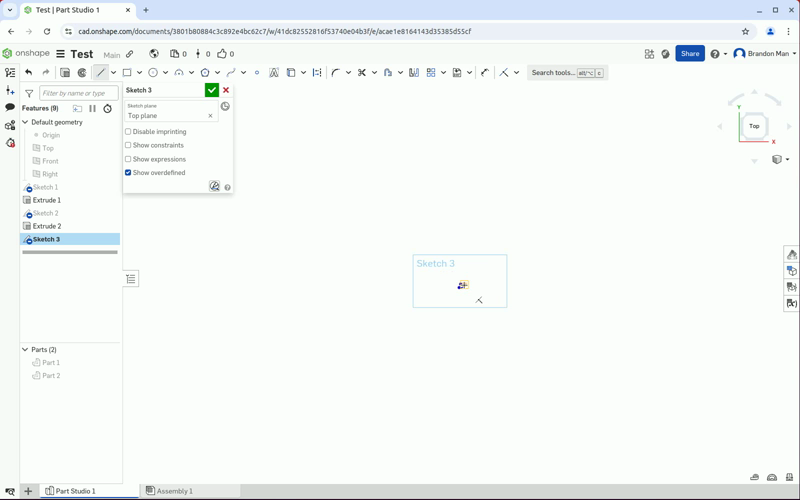
scroll(6)
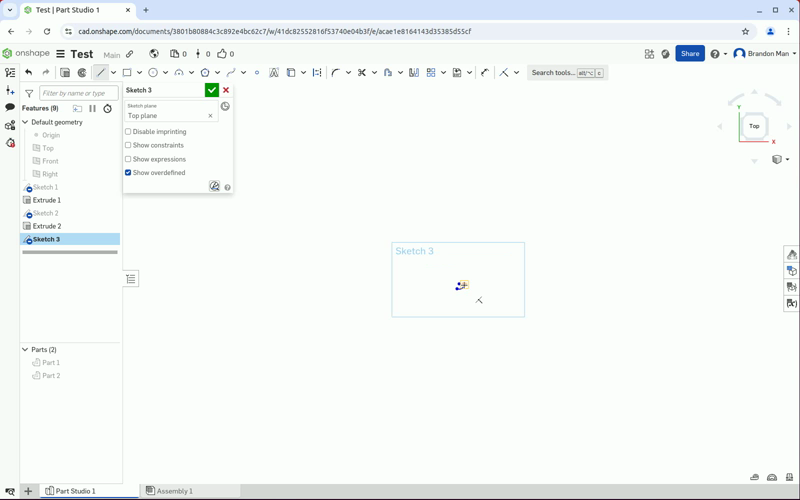
scroll(6)
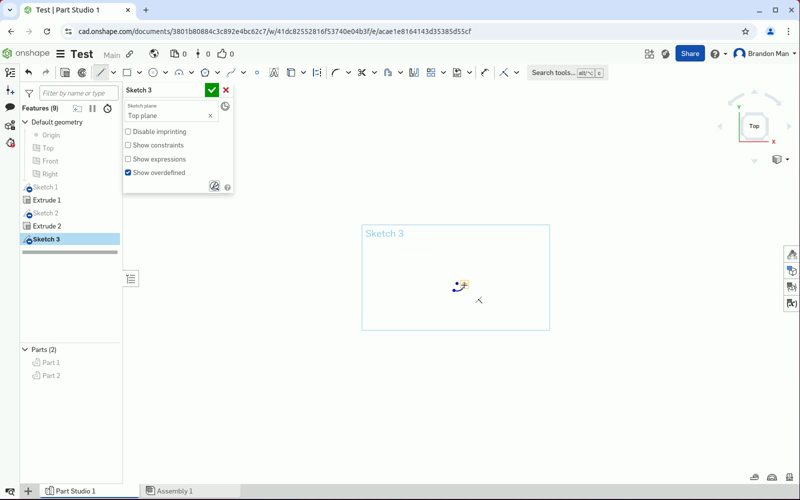
scroll(6)
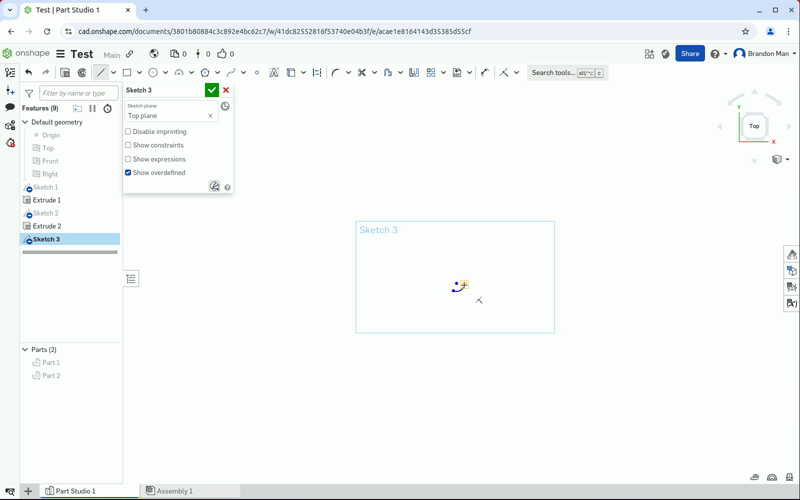
scroll(6)
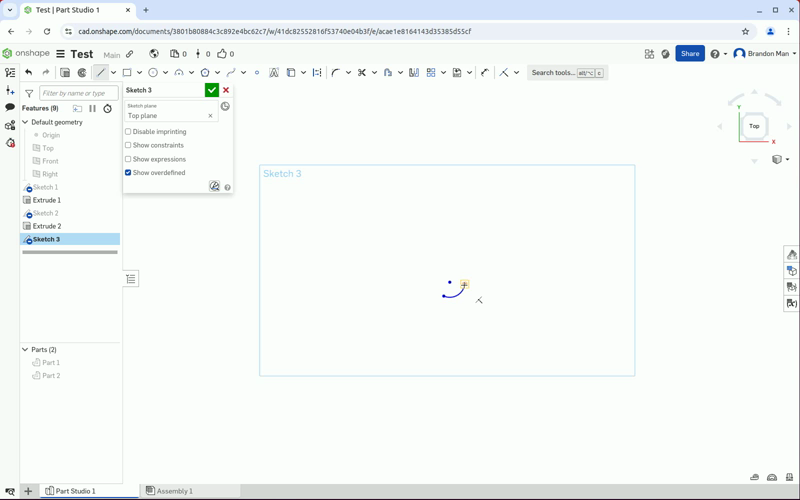
scroll(6)
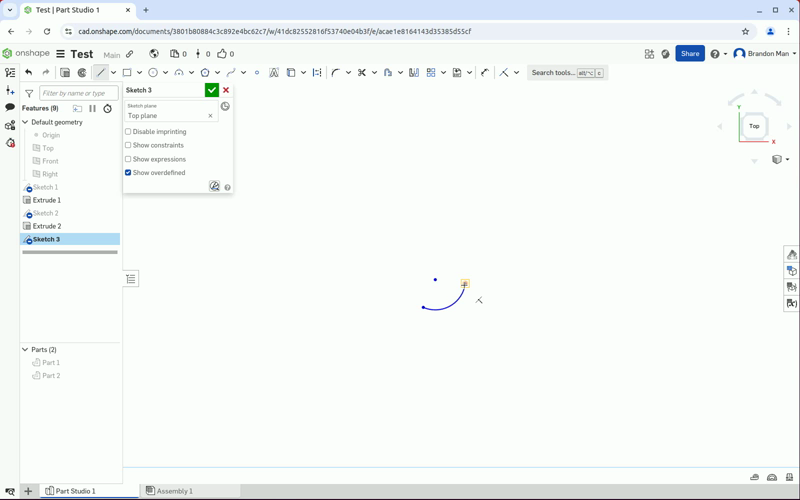
click(464, 284)
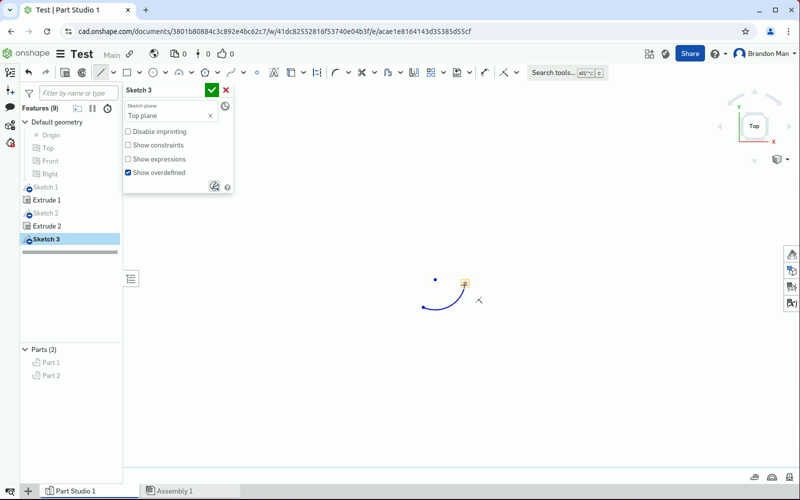
scroll(-6)
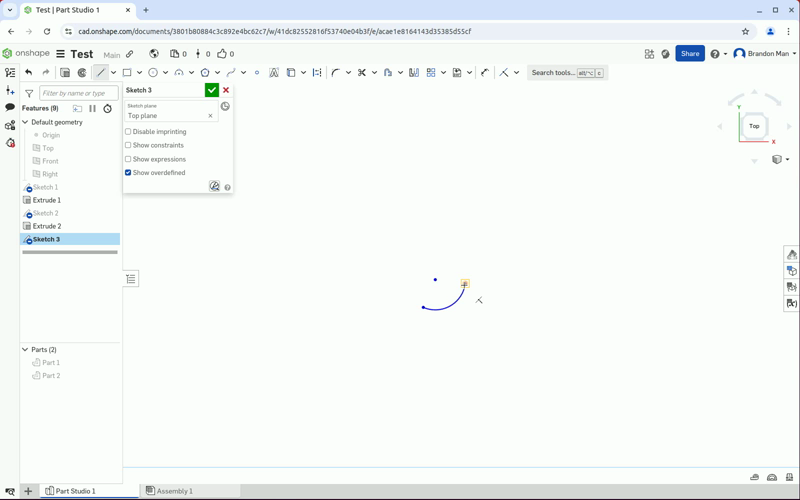
scroll(-6)
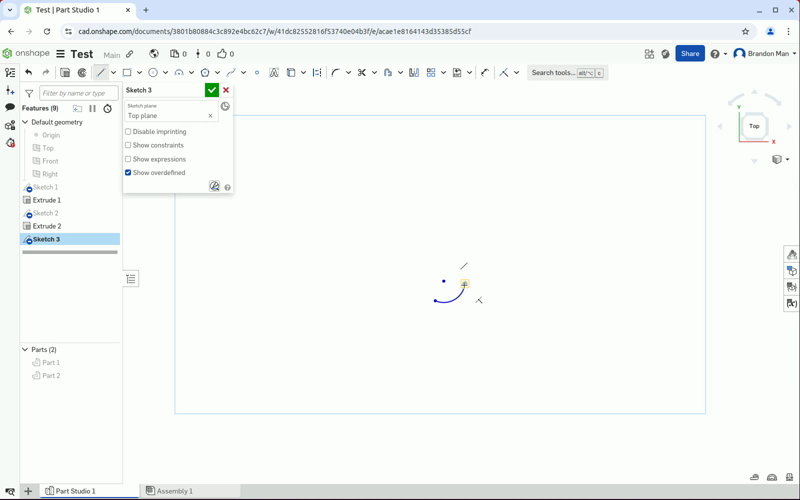
scroll(-6)
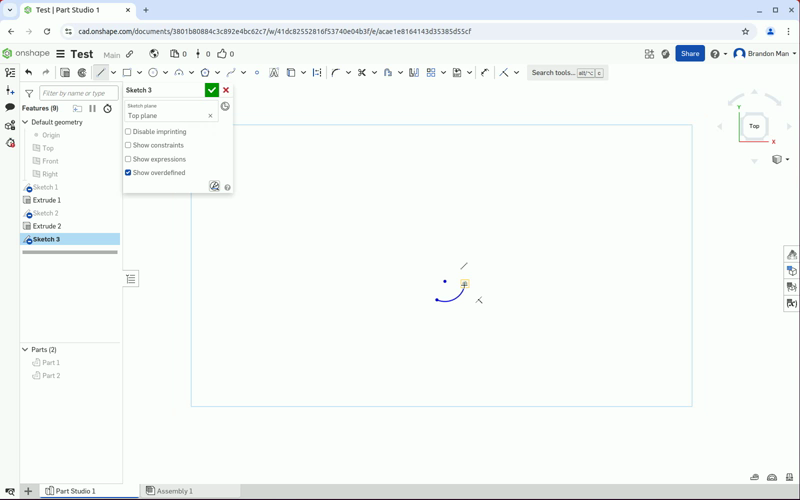
scroll(-6)
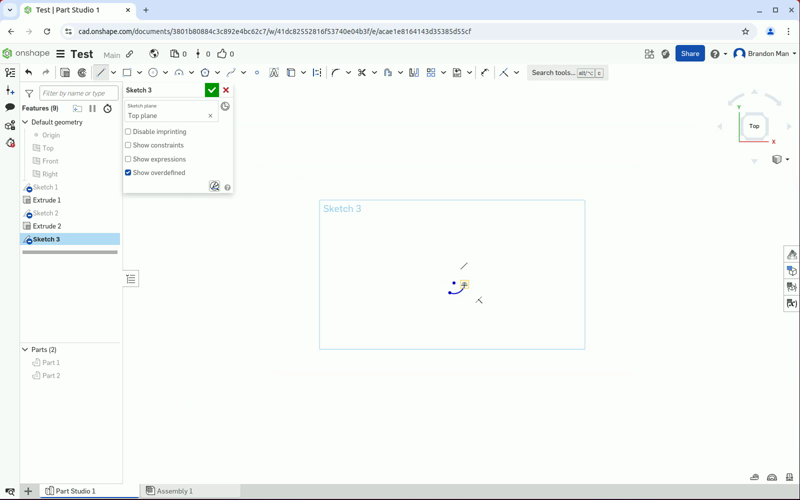
scroll(-6)
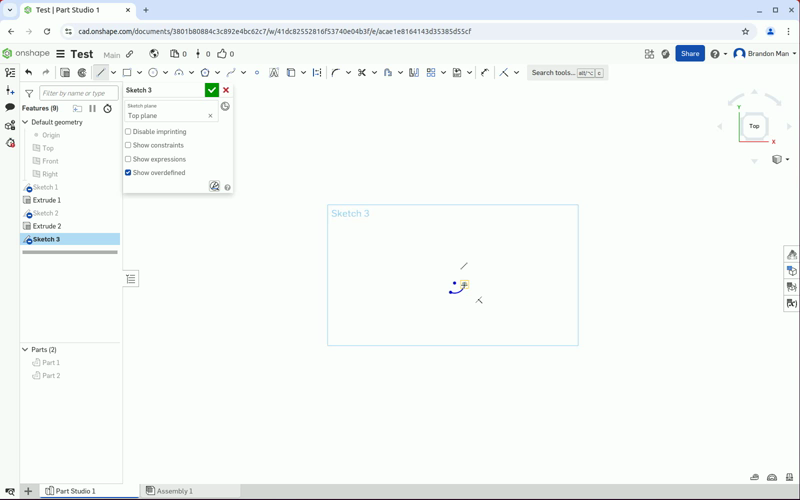
scroll(-6)
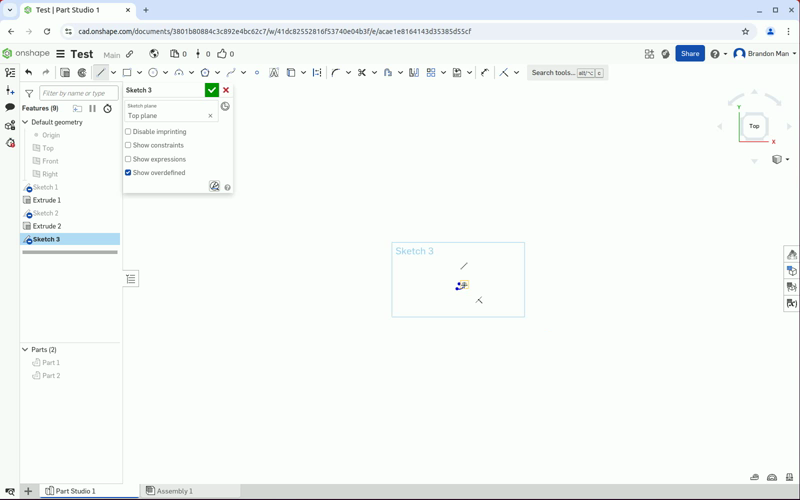
scroll(-6)
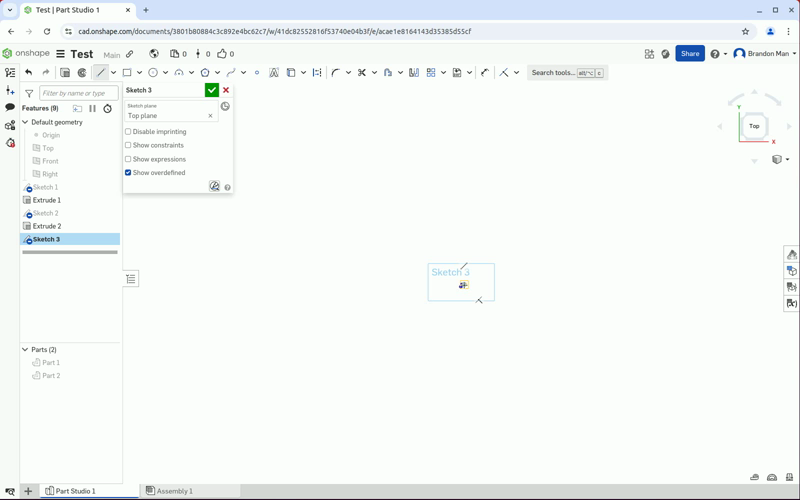
key_down(shift)
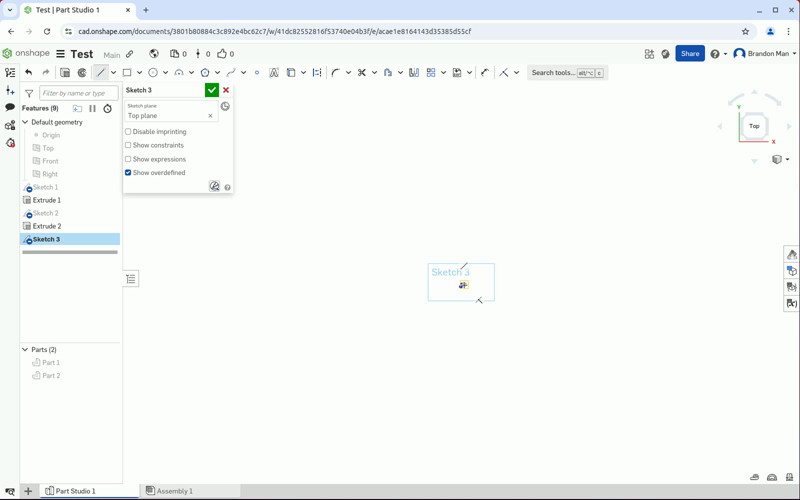
mouse_move(494, 284)
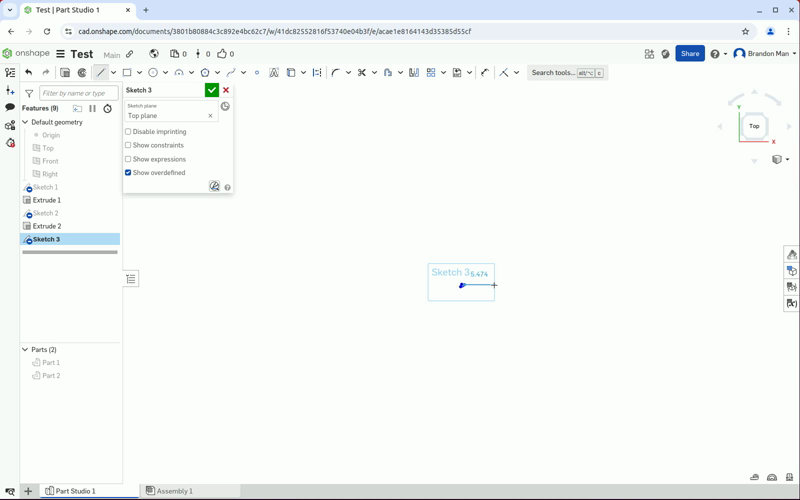
mouse_move(460, 284)
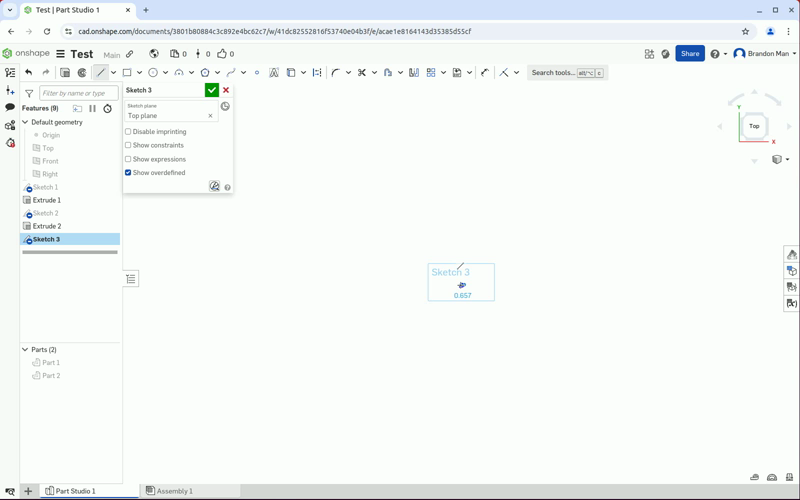
scroll(6)
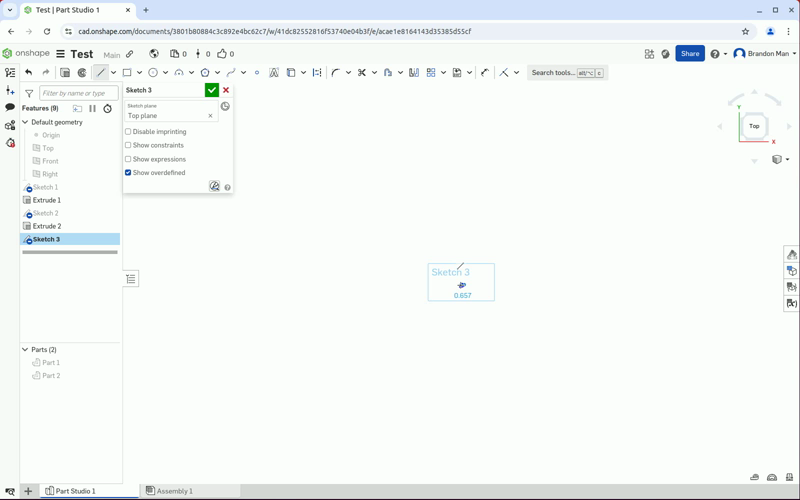
scroll(6)
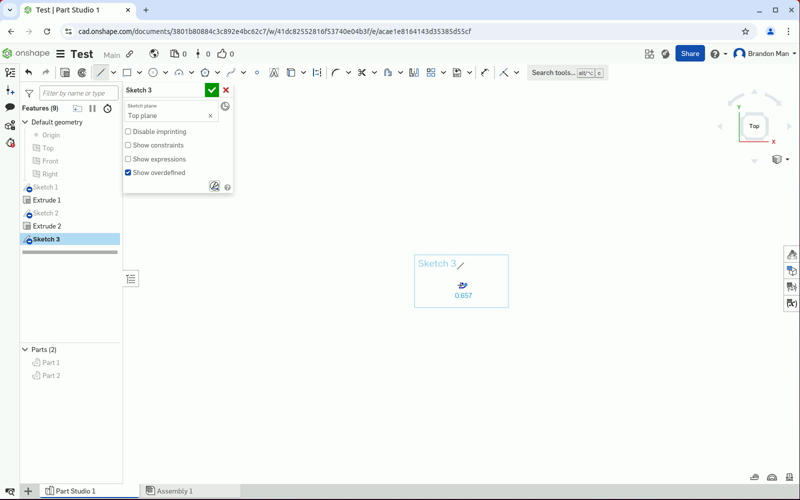
scroll(6)
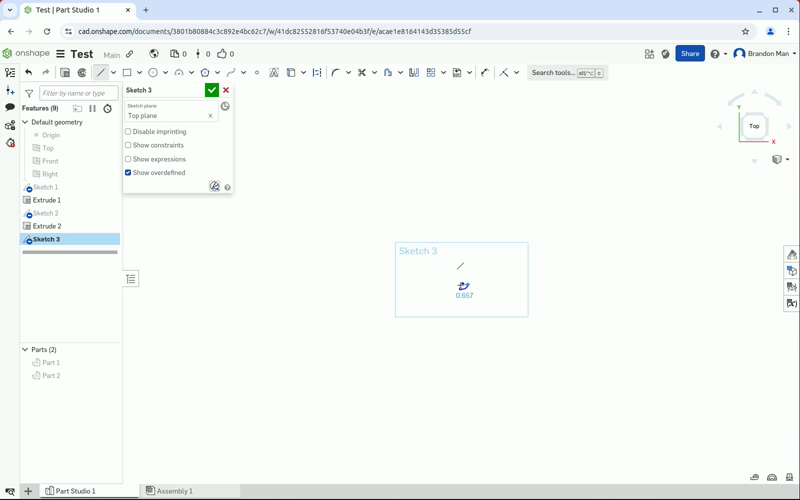
scroll(6)
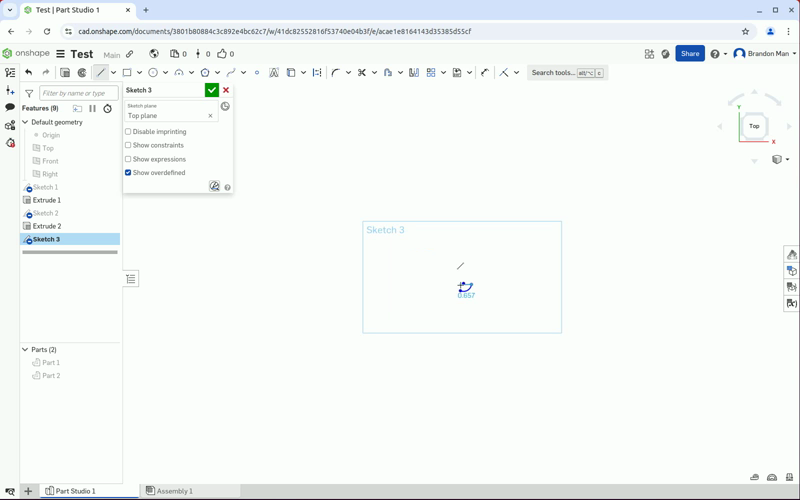
scroll(6)
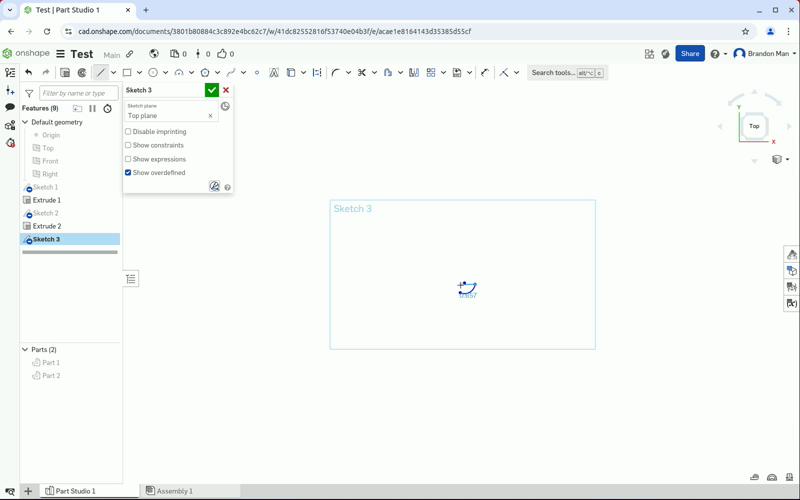
scroll(6)
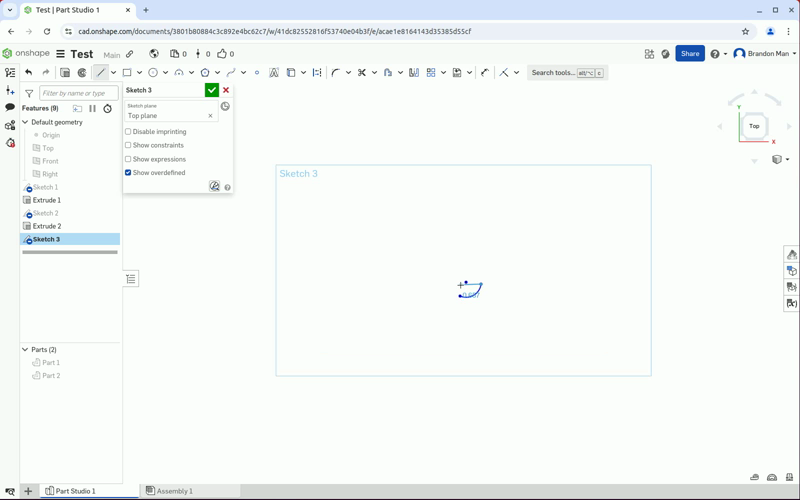
scroll(6)
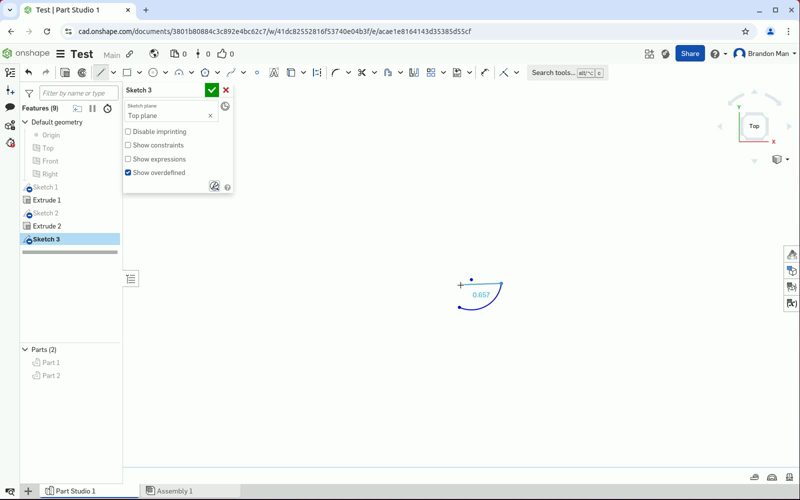
click(460, 284)
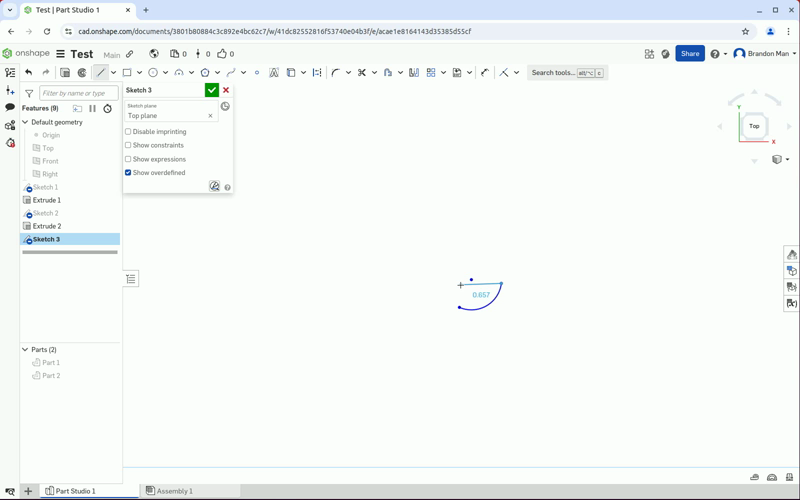
scroll(-6)
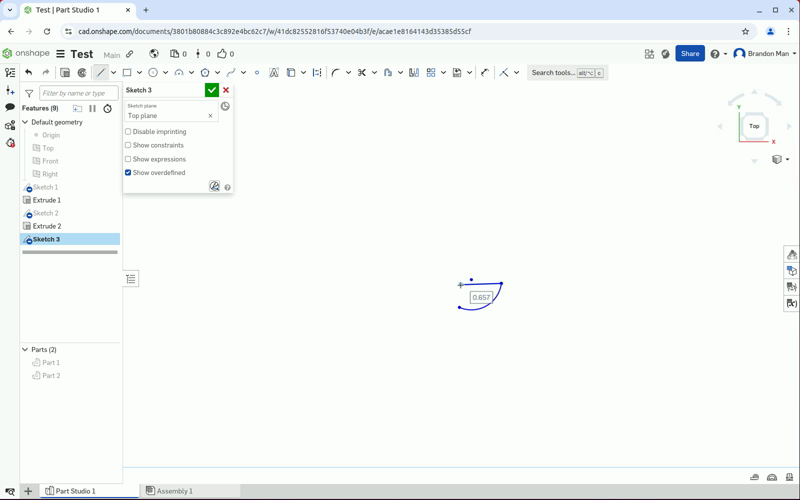
scroll(-6)
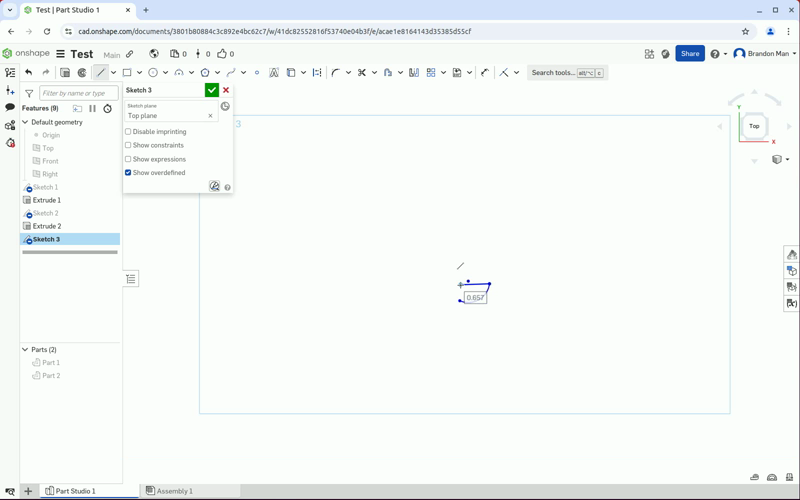
scroll(-6)
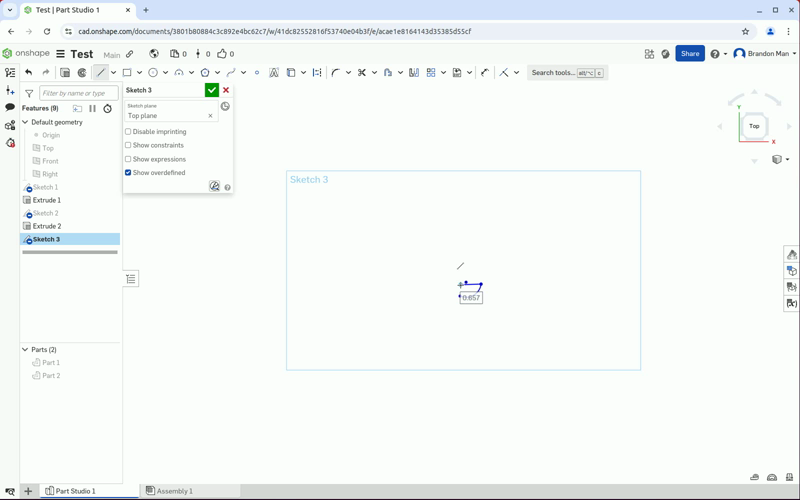
scroll(-6)
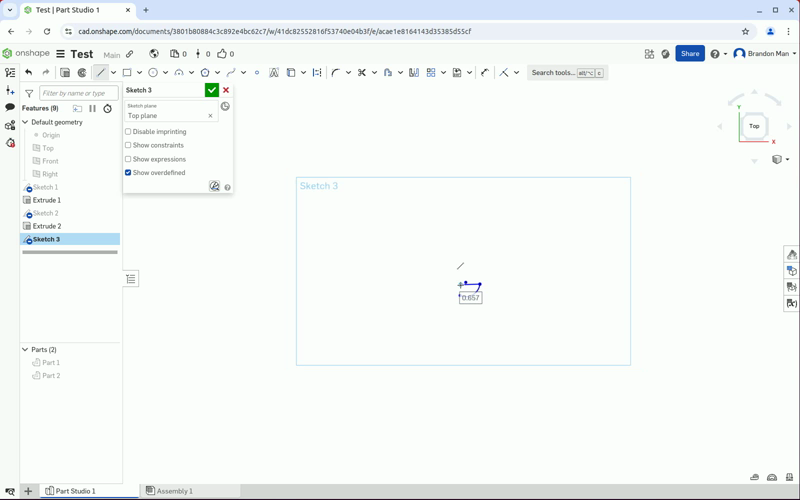
scroll(-6)
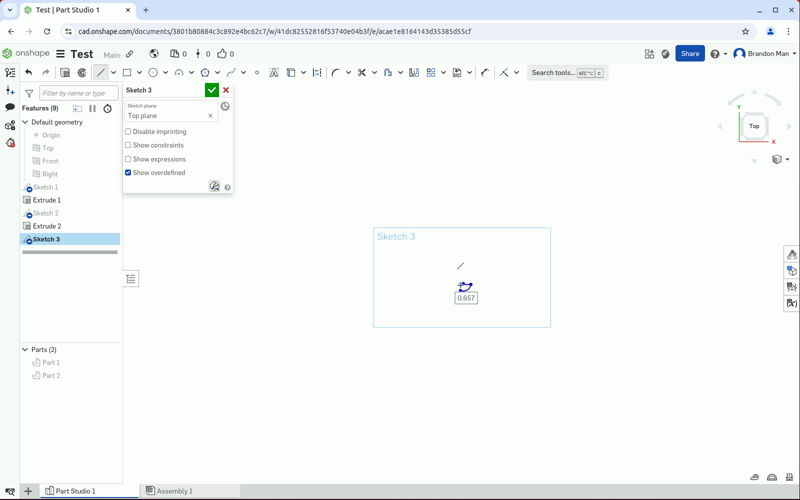
scroll(-6)
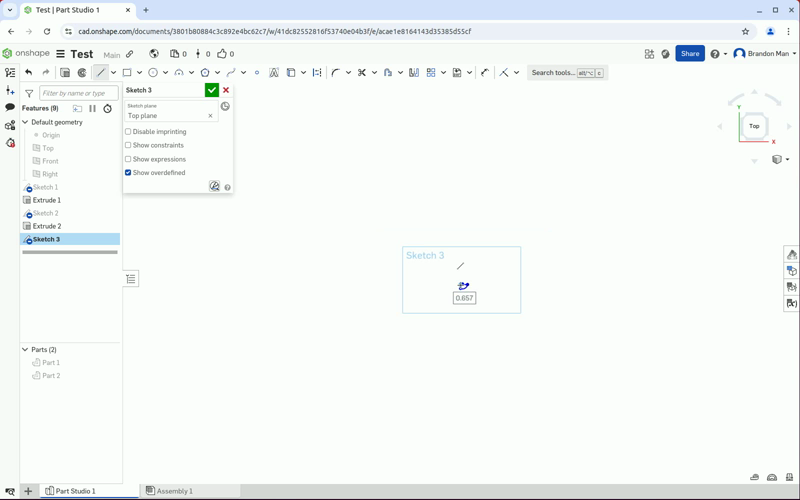
scroll(-6)
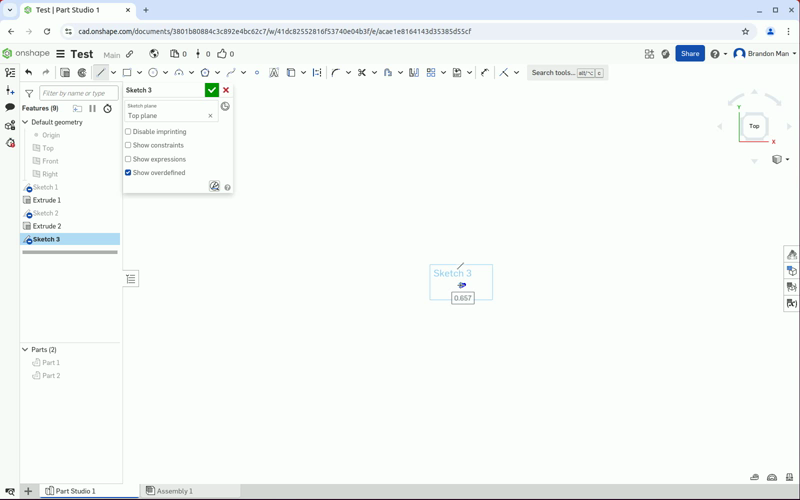
key_up(shift)
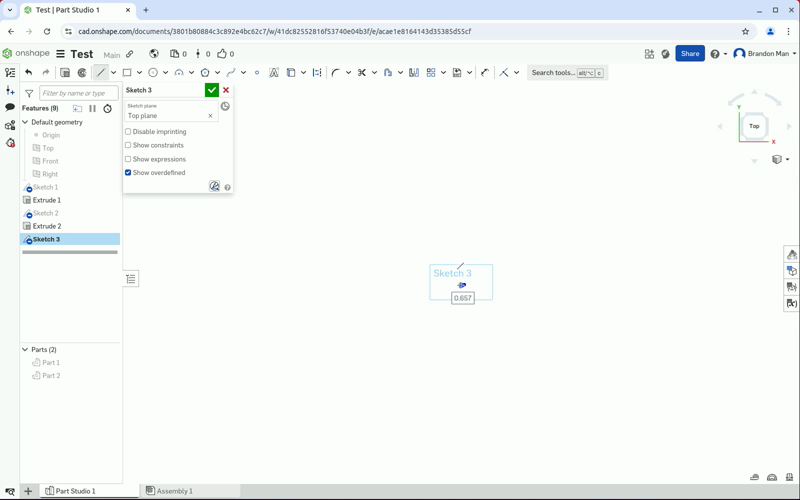
mouse_move(490, 284)
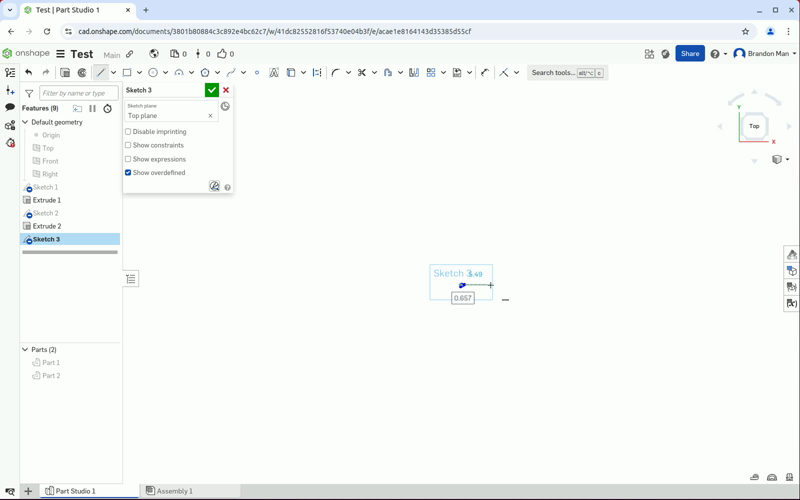
key_down(shift)
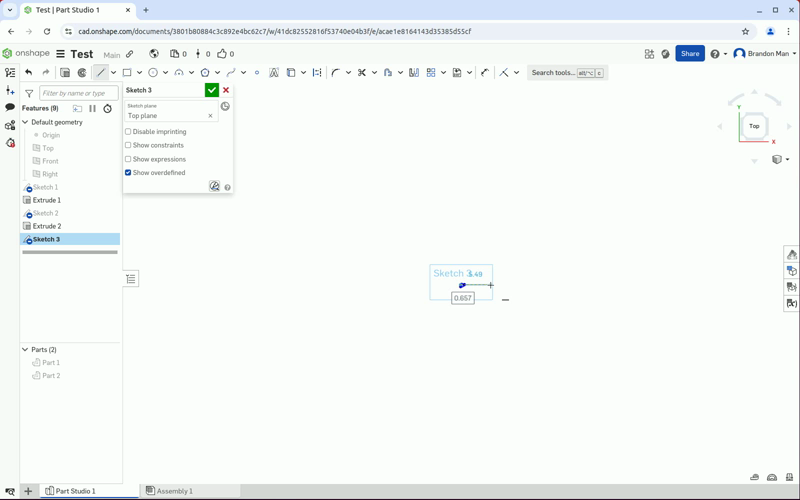
mouse_move(460, 286)
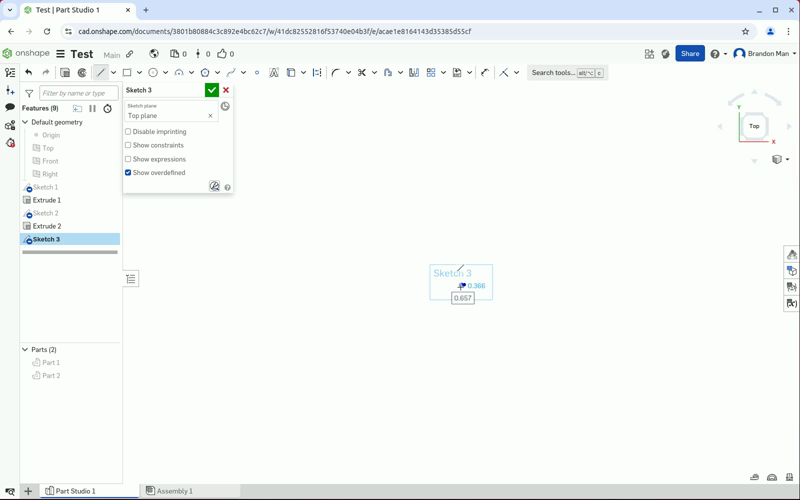
scroll(6)
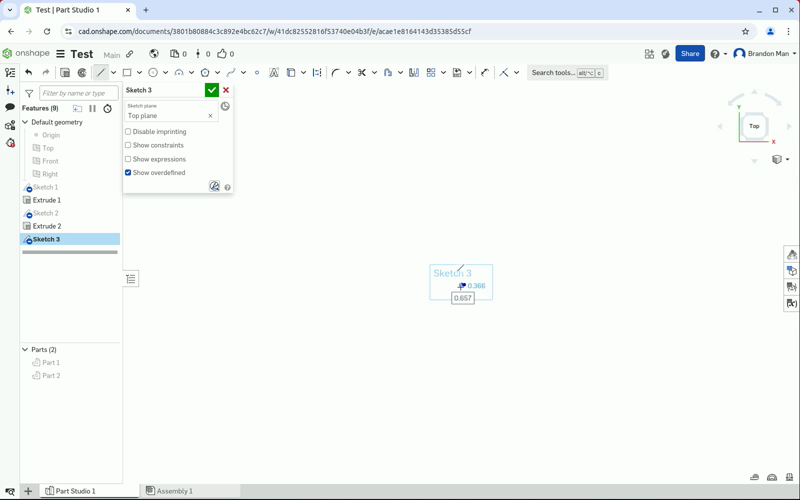
scroll(6)
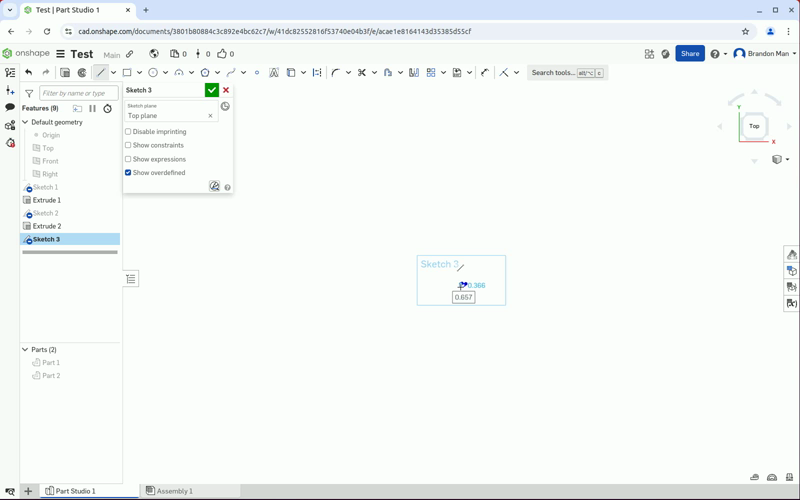
scroll(6)
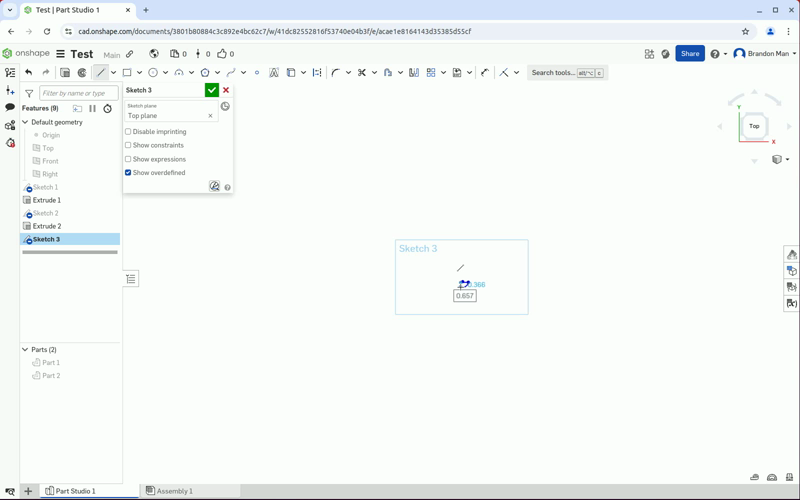
scroll(6)
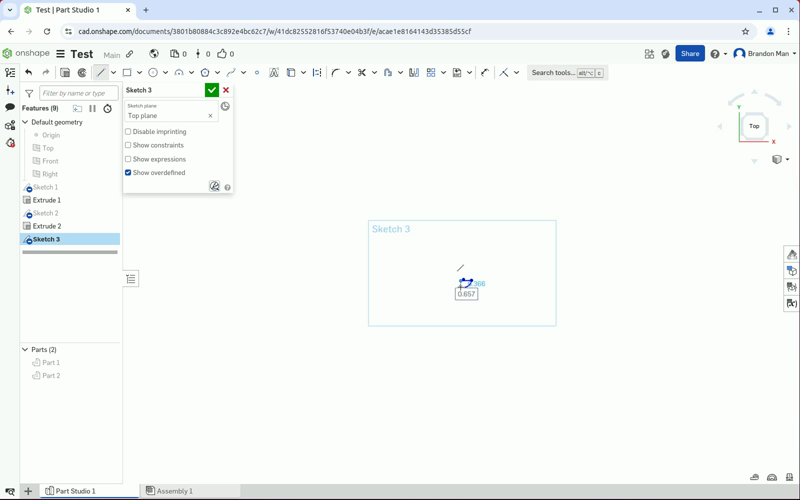
scroll(6)
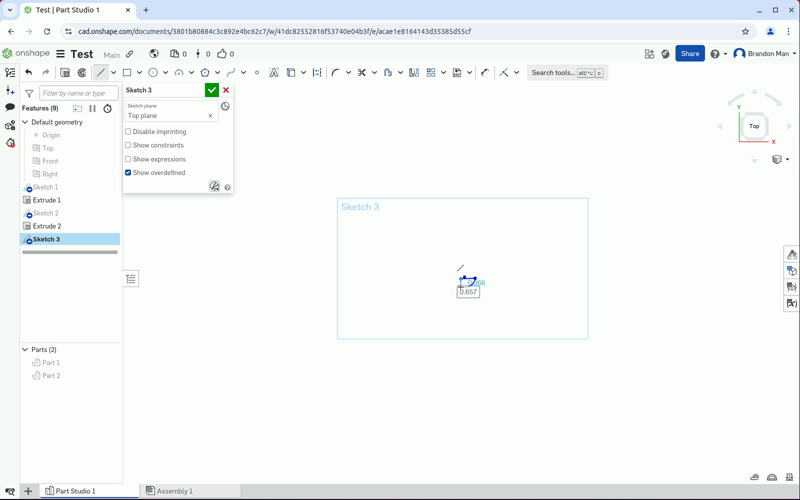
scroll(6)
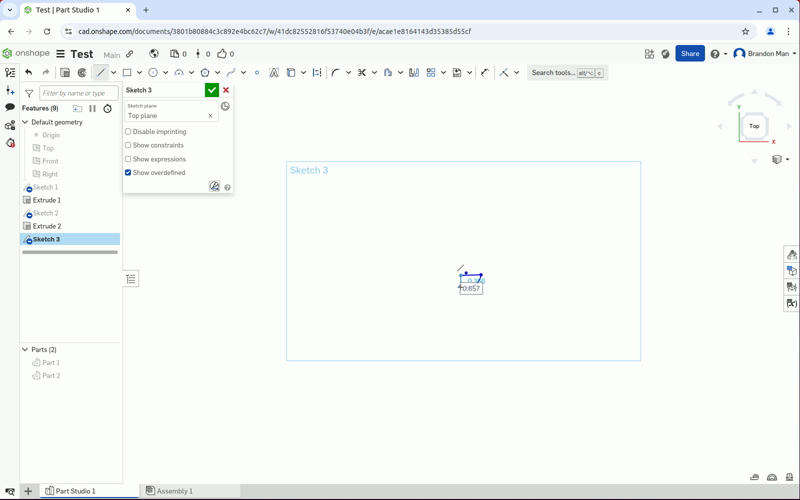
scroll(6)
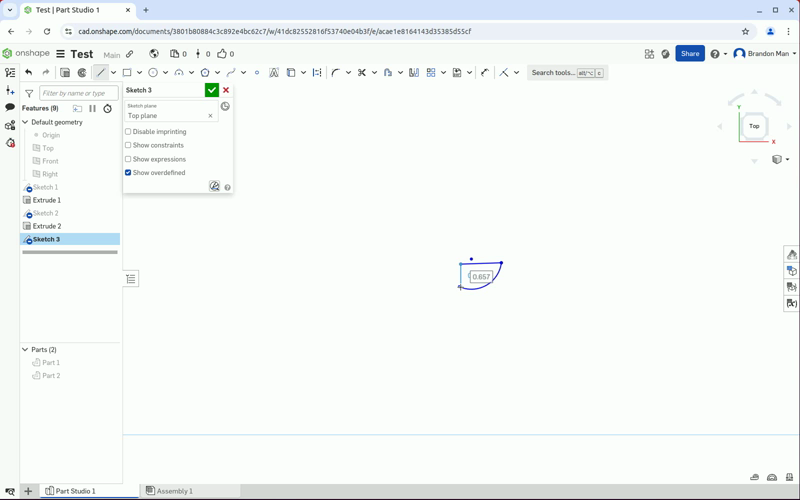
key_up(shift)
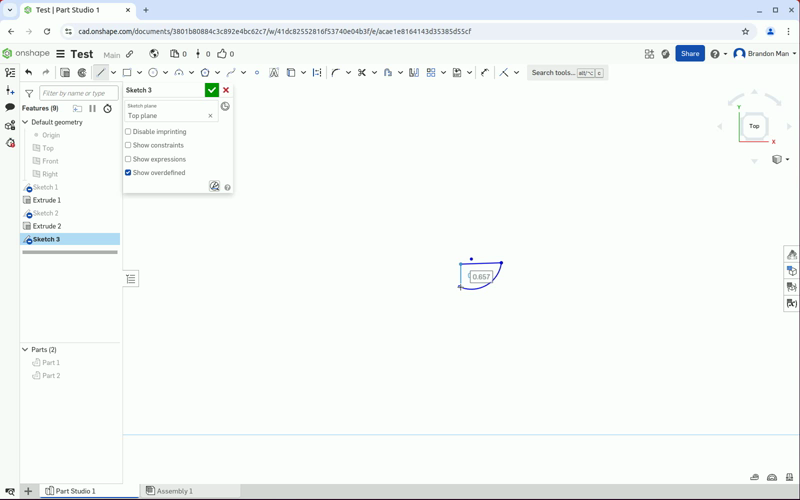
click(460, 286)
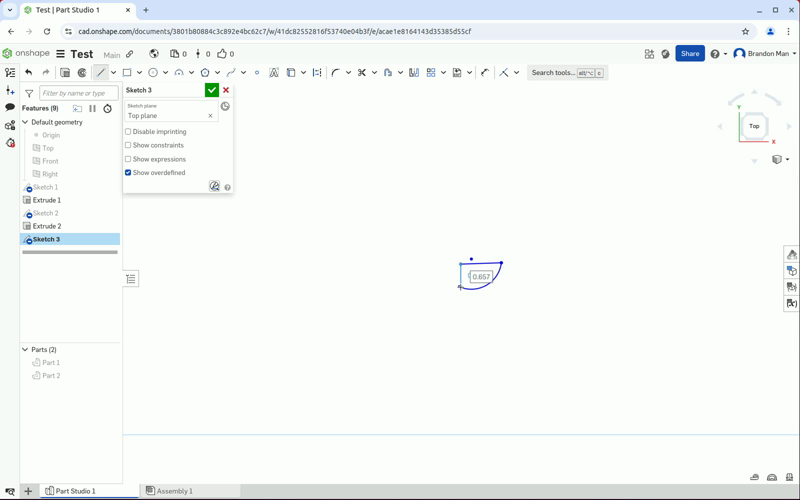
scroll(-6)
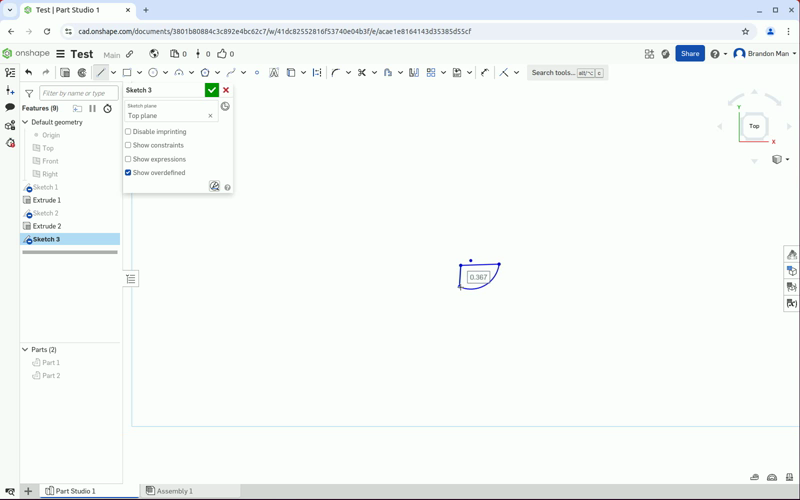
scroll(-6)
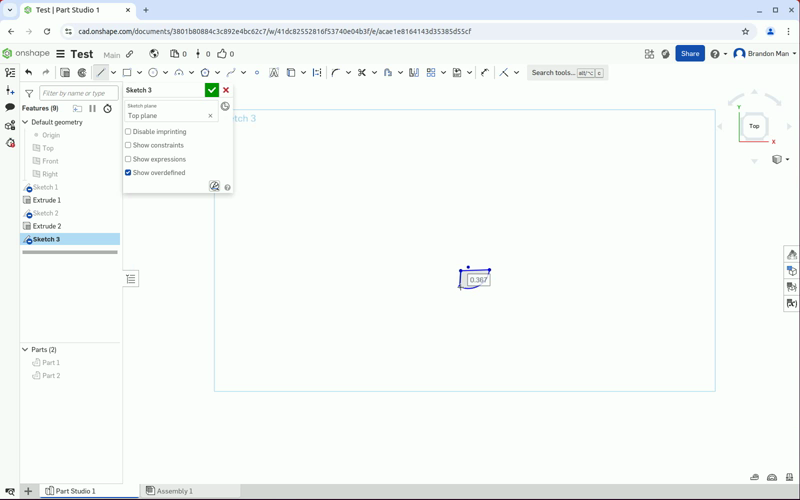
scroll(-6)
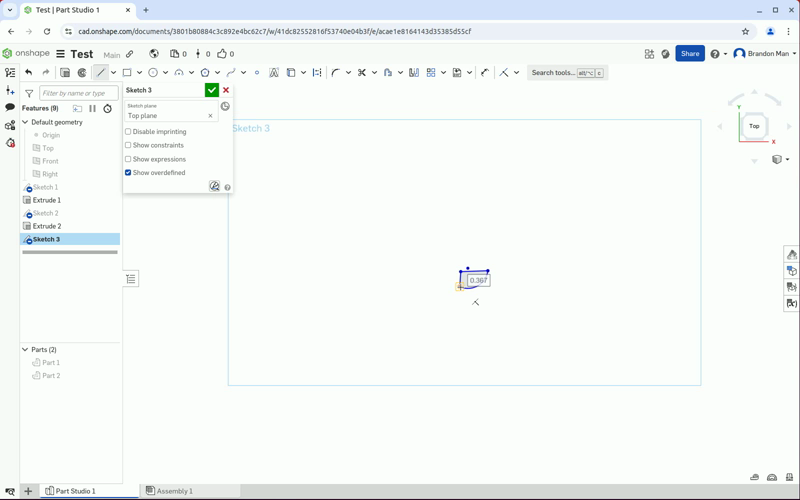
scroll(-6)
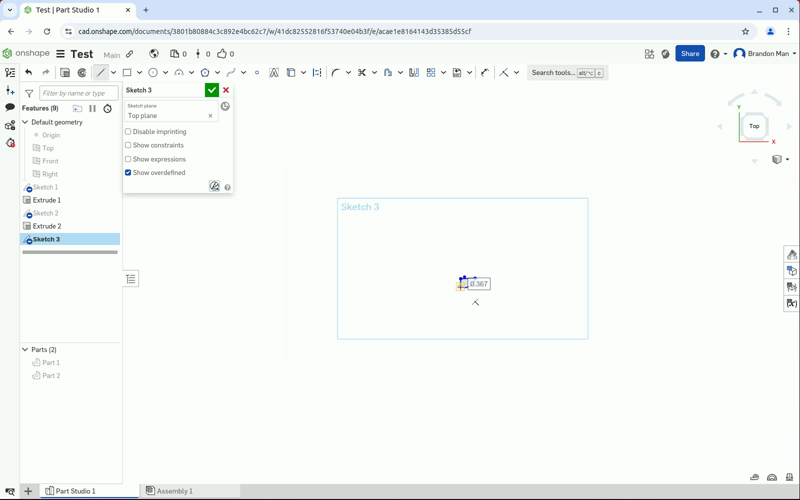
scroll(-6)
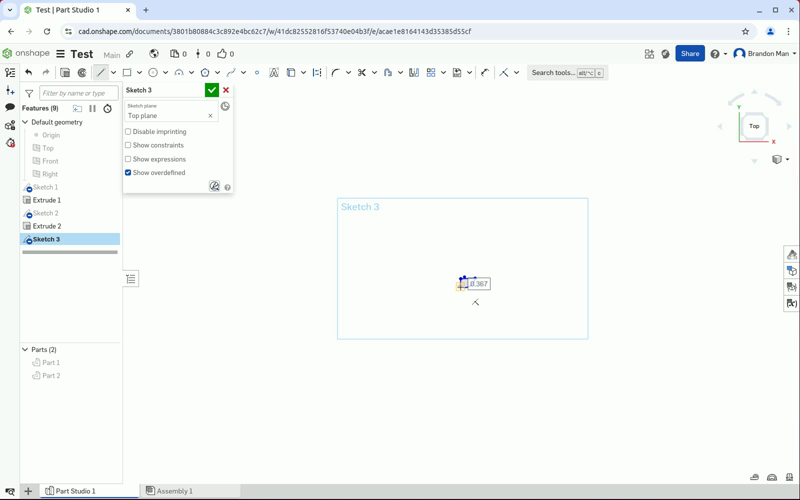
scroll(-6)
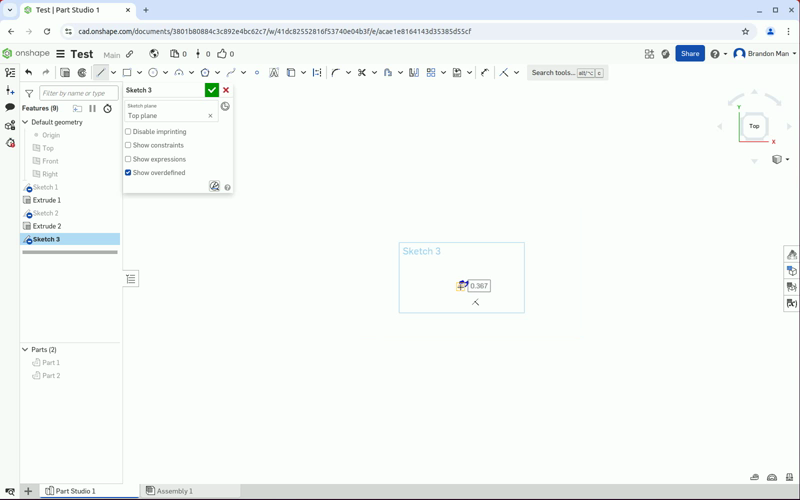
scroll(-6)
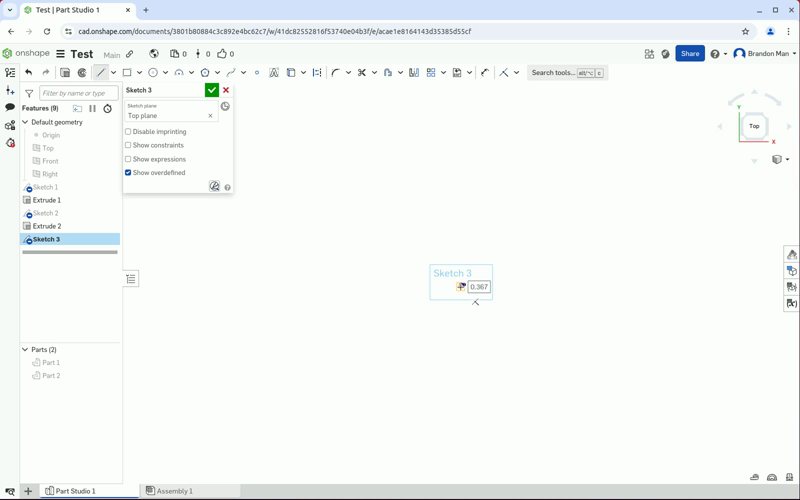
key(esc)
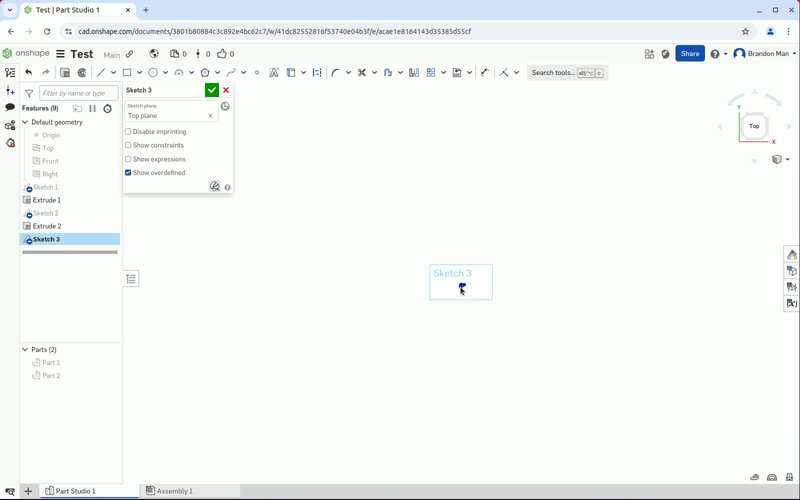
mouse_move(462, 285)
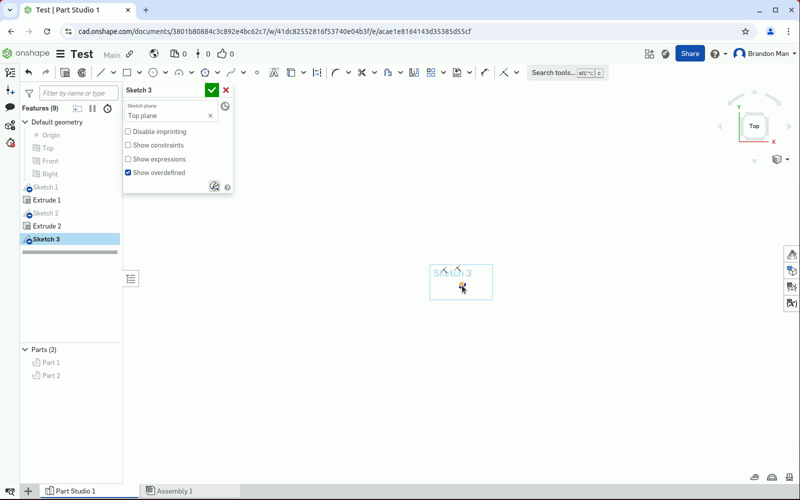
scroll(6)
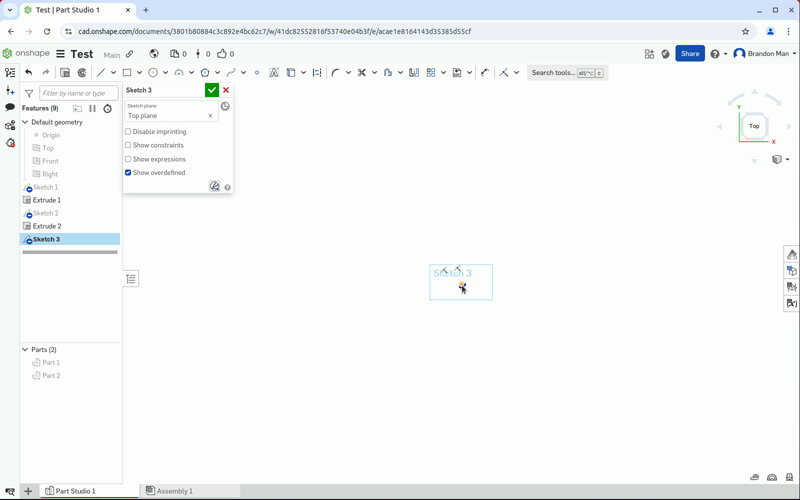
scroll(6)
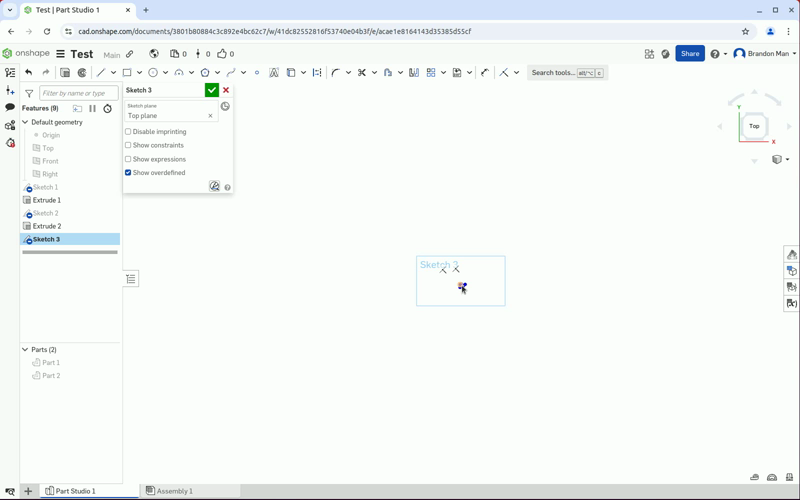
scroll(6)
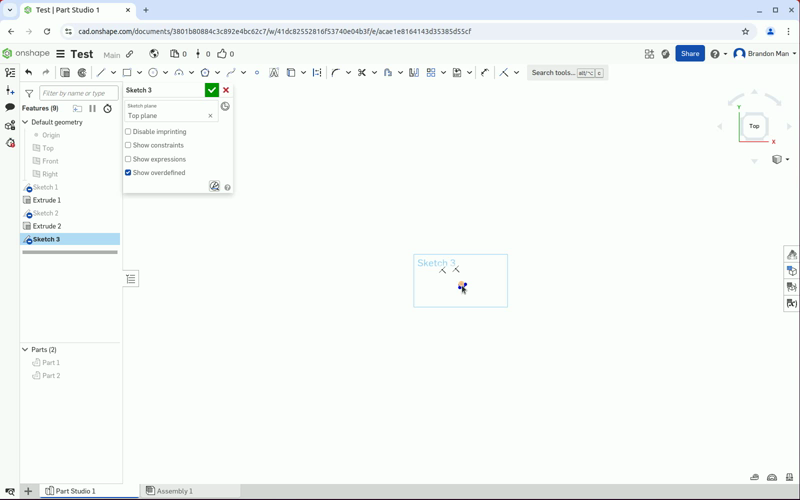
scroll(6)
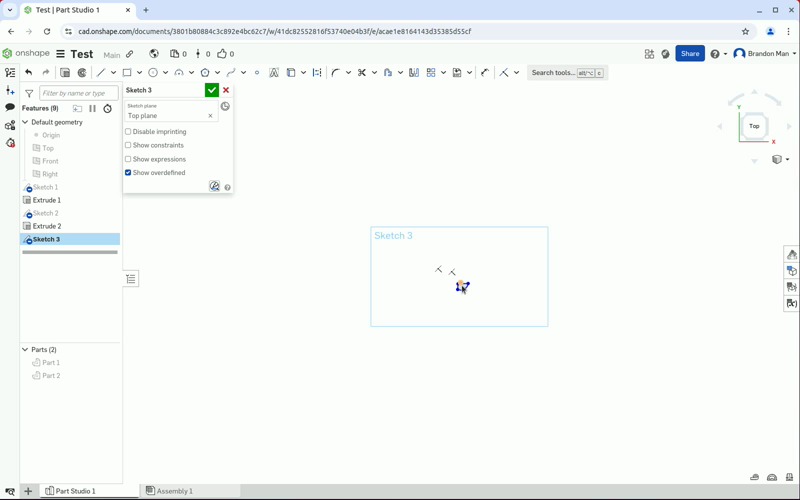
scroll(6)
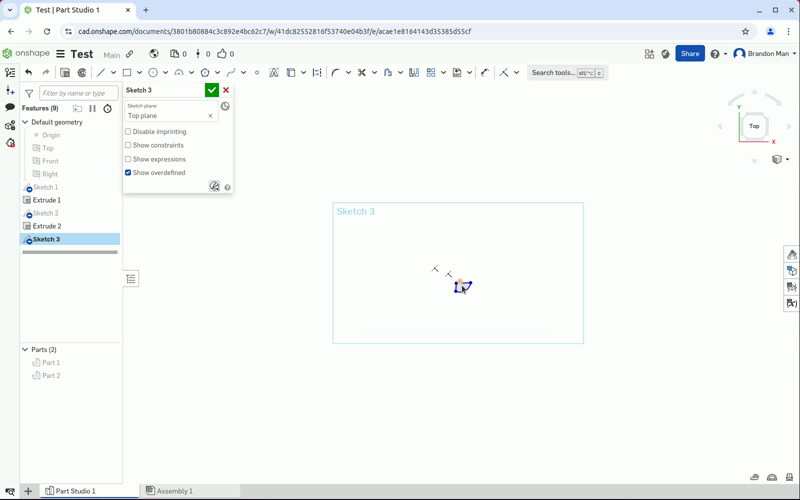
scroll(6)
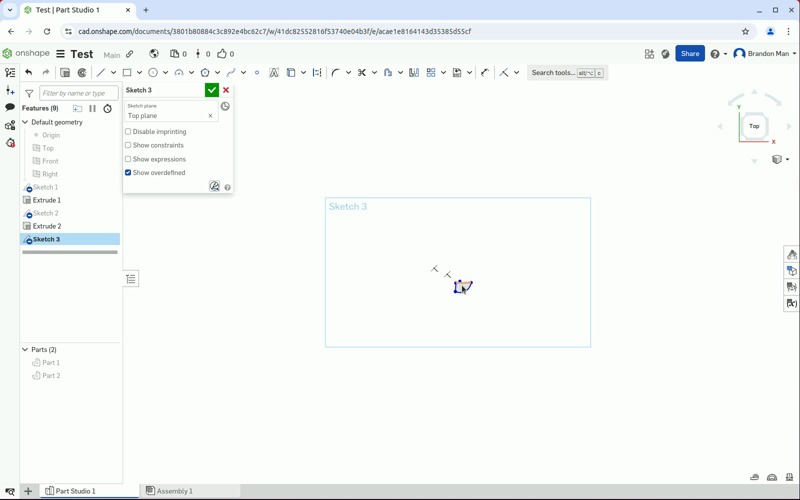
scroll(6)
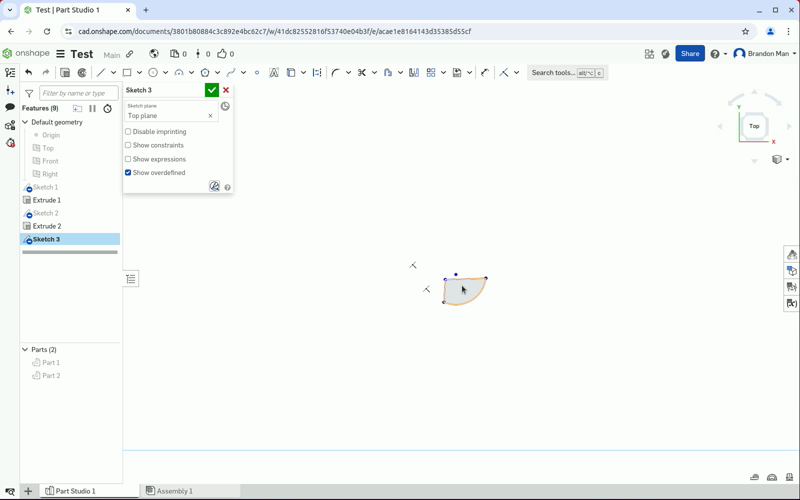
click(462, 285)
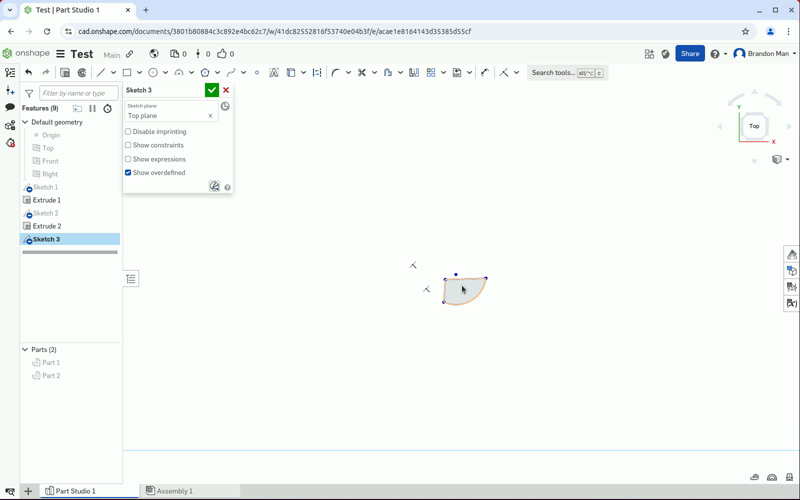
scroll(-6)
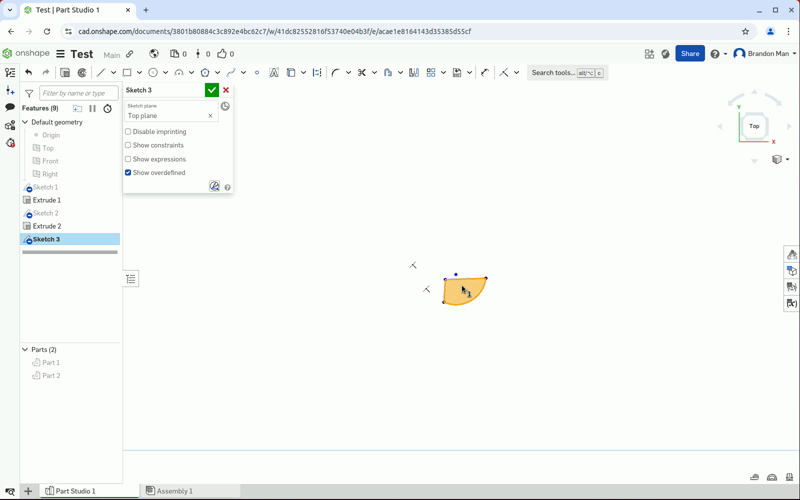
scroll(-6)
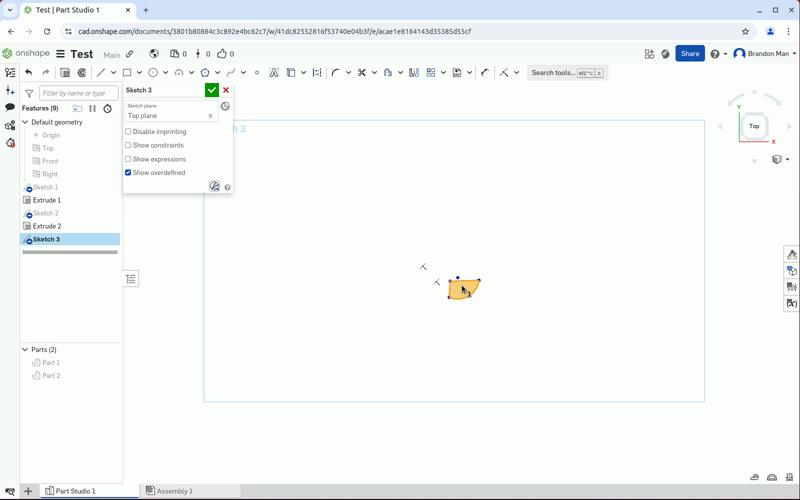
scroll(-6)
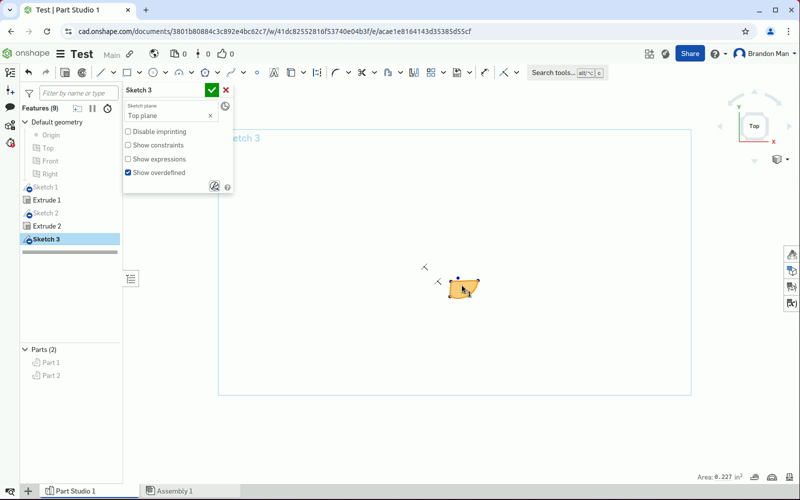
scroll(-6)
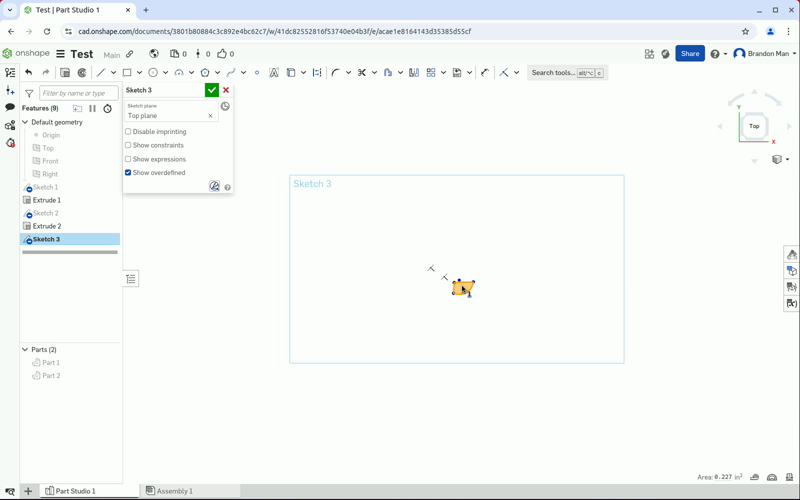
scroll(-6)
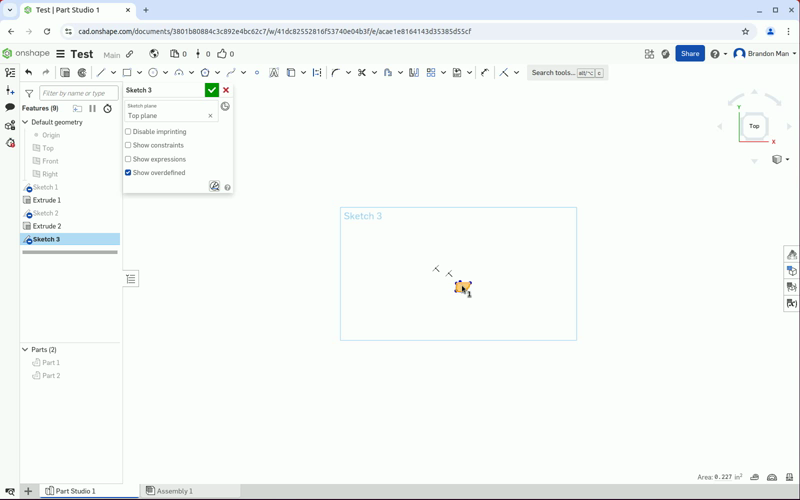
scroll(-6)
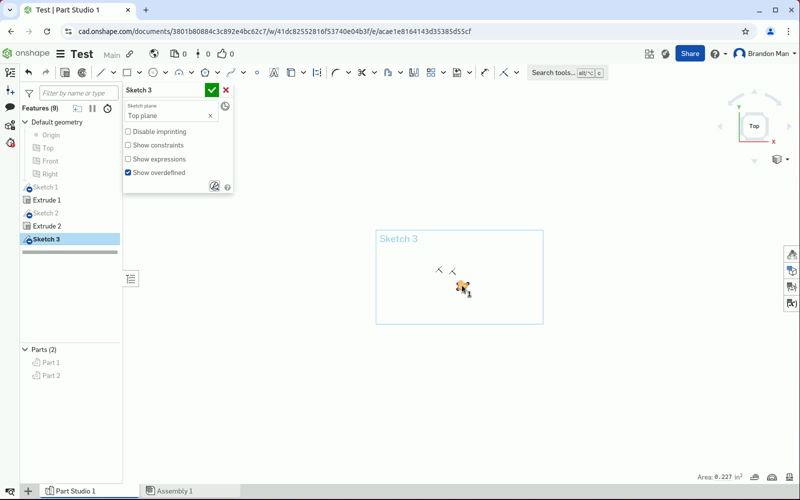
scroll(-6)
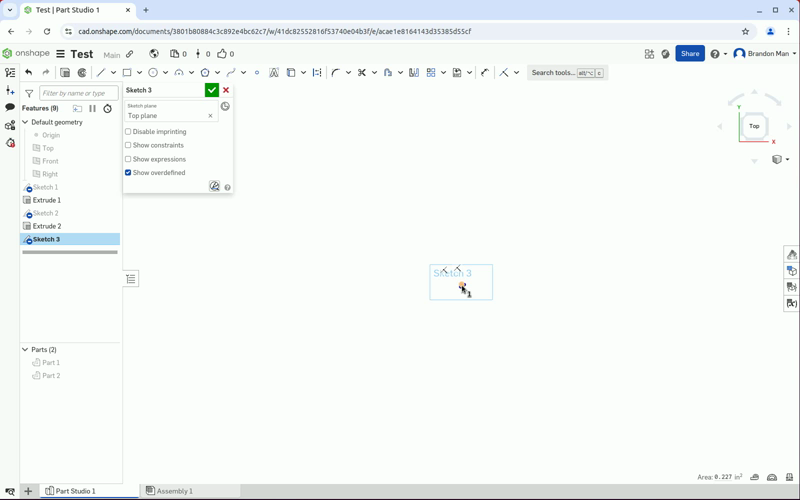
mouse_move(73, 352)
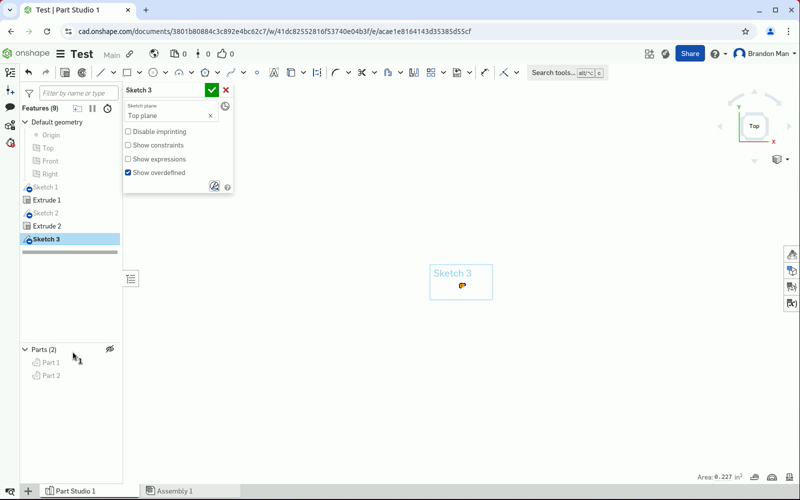
key(shift+y)
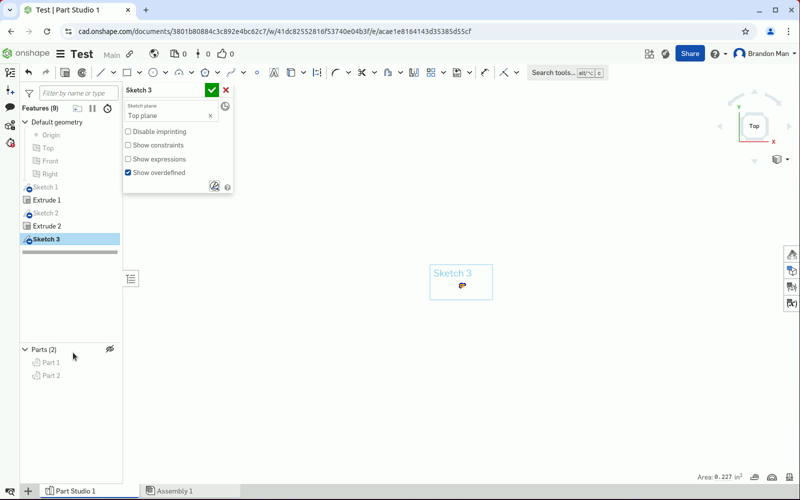
key(shift+e)
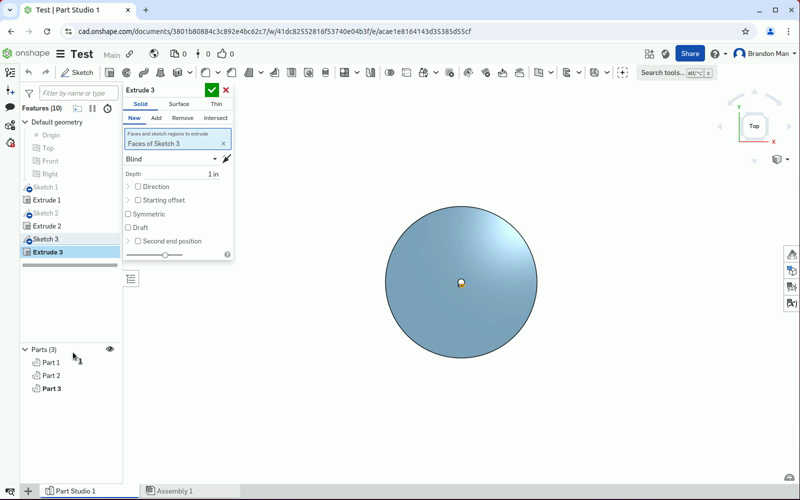
mouse_move(143, 106)
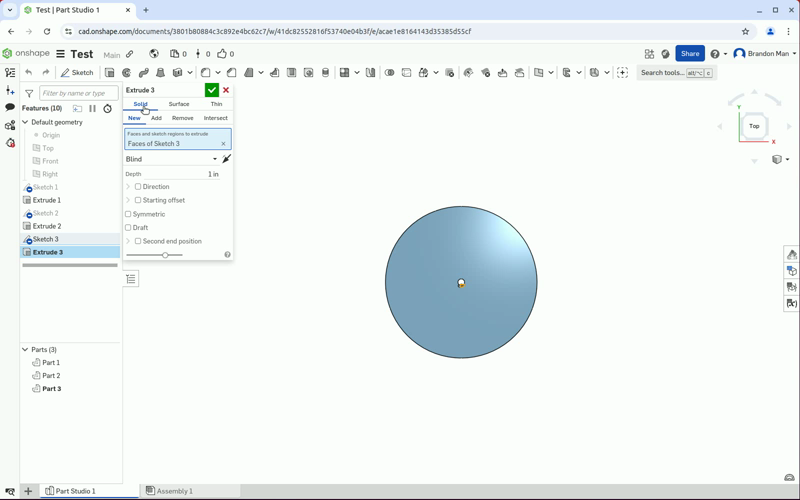
click(143, 106)
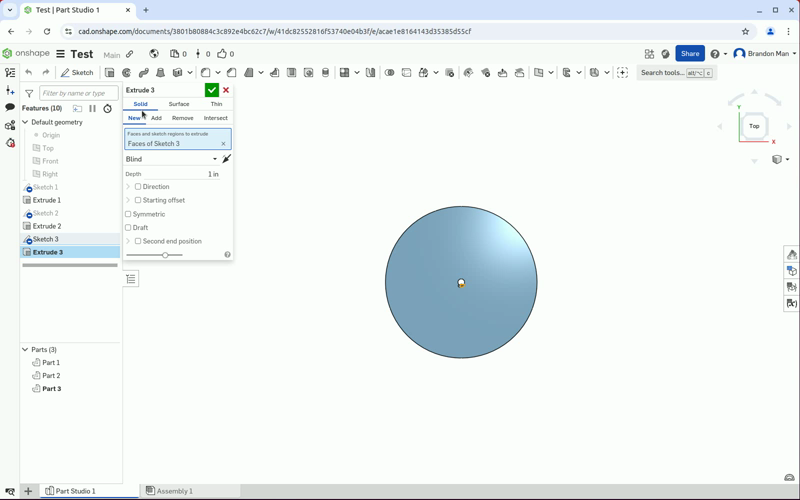
mouse_move(137, 120)
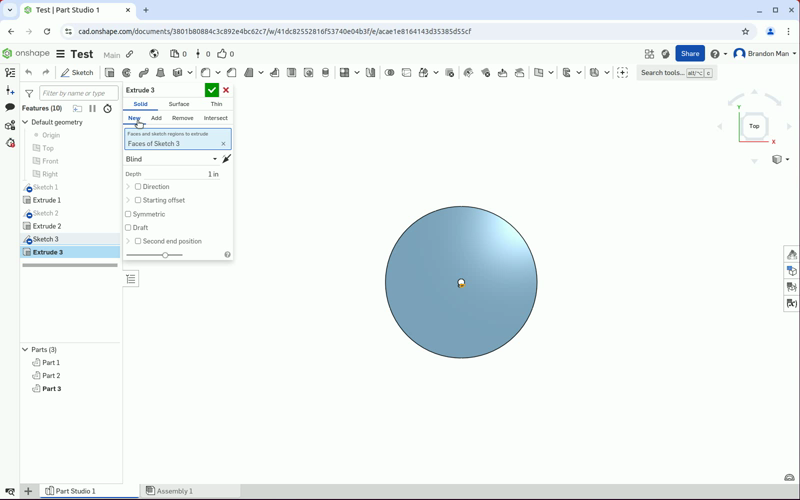
click(137, 120)
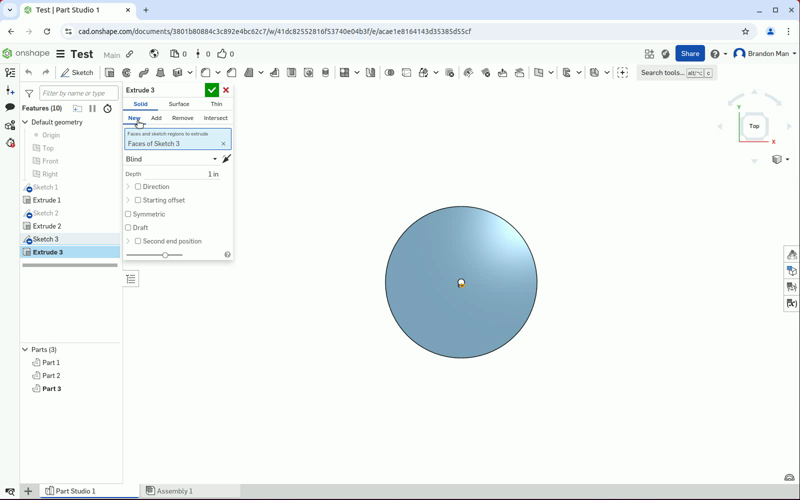
key(tab, 4)
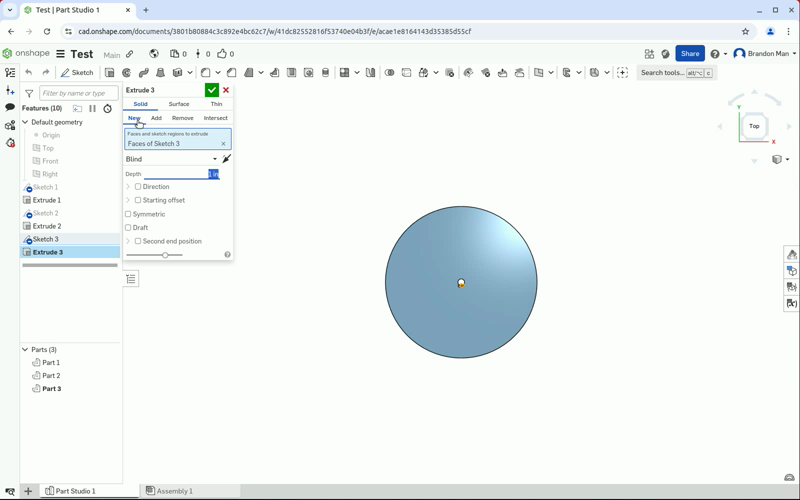
text(10.591)
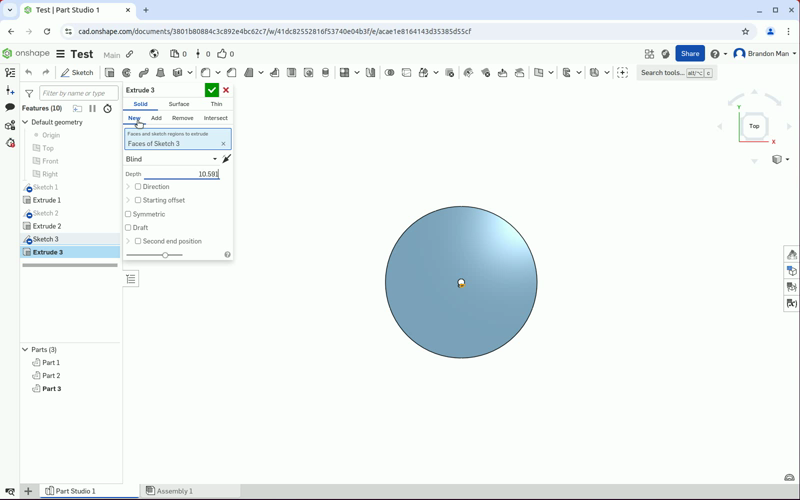
key(enter)
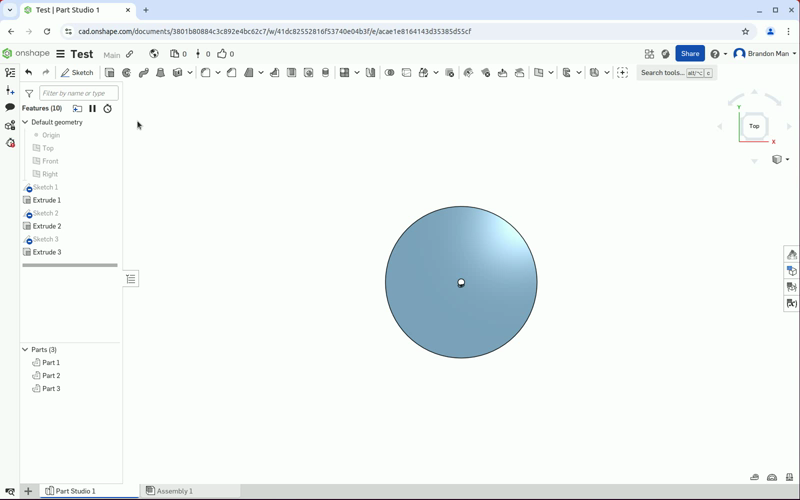
key(shift+h)
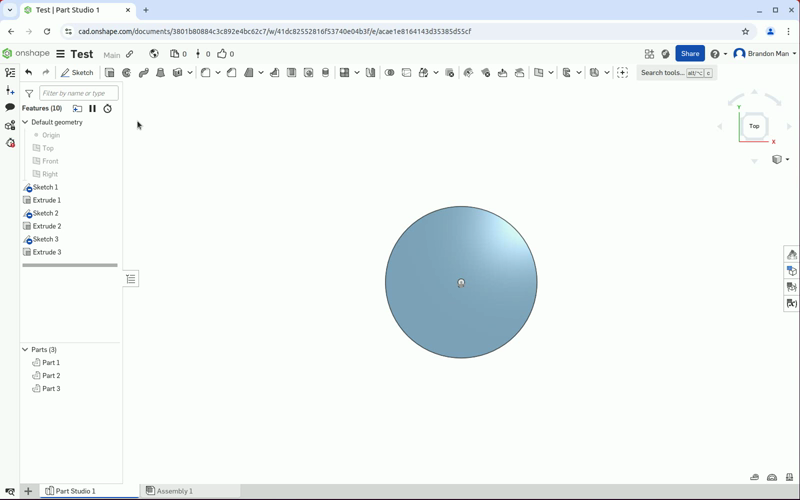
key(shift+h)
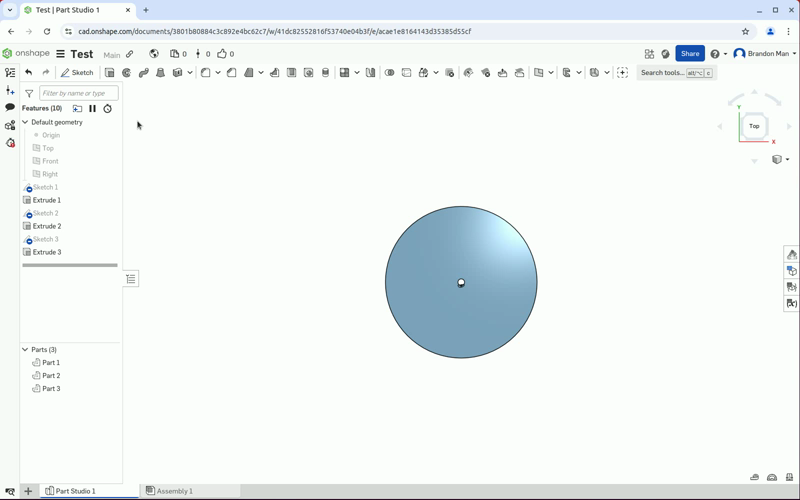
mouse_move(73, 189)
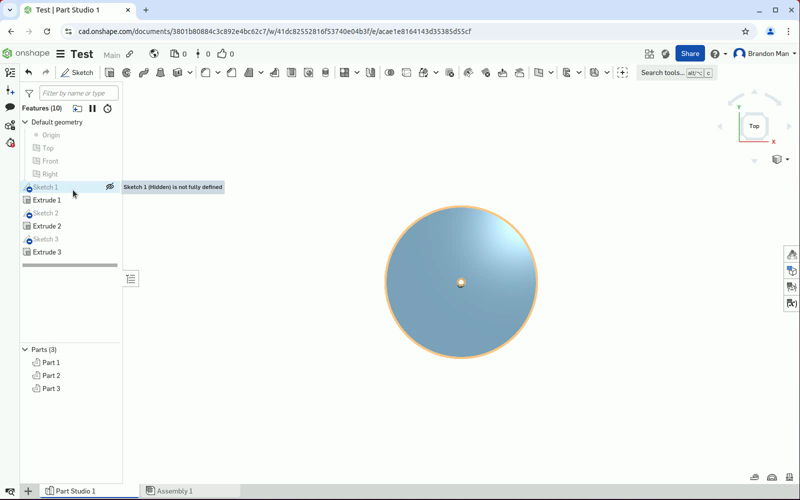
click(73, 189)
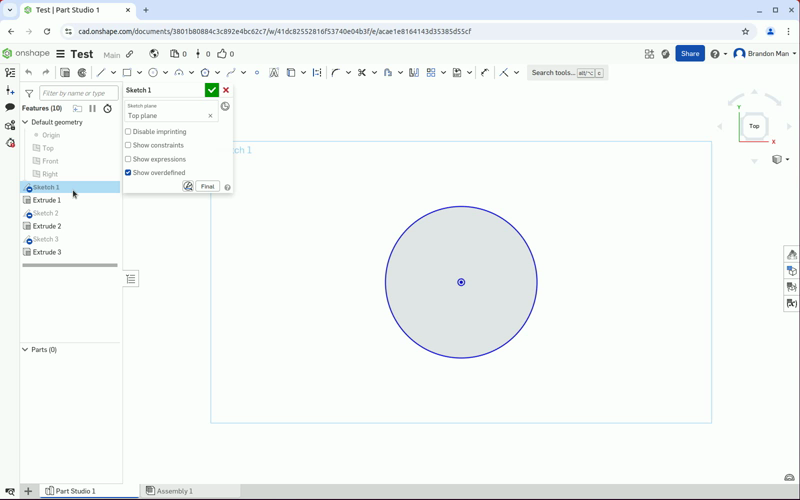
mouse_move(229, 92)
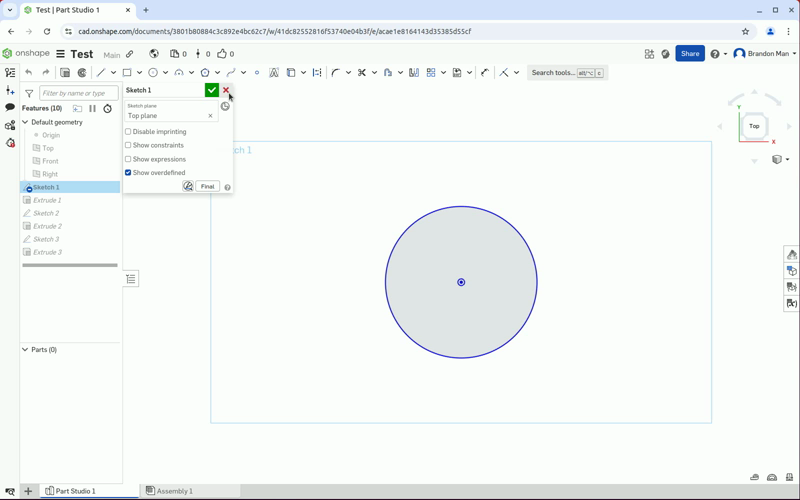
click(229, 92)
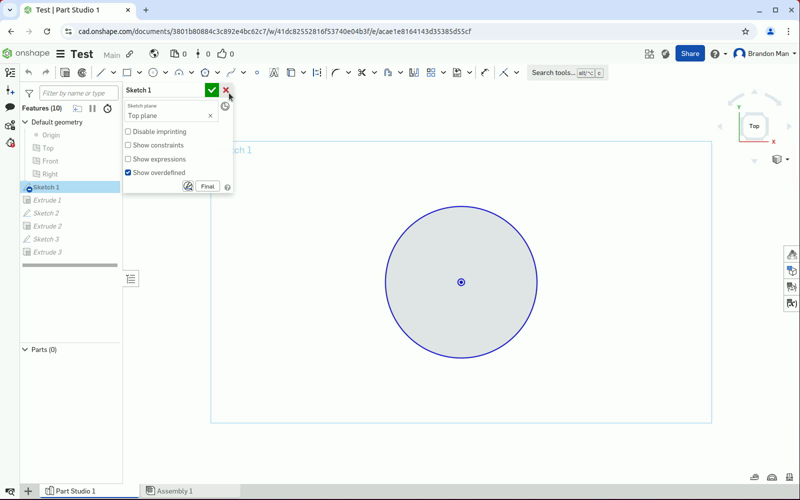
key(shift+s)
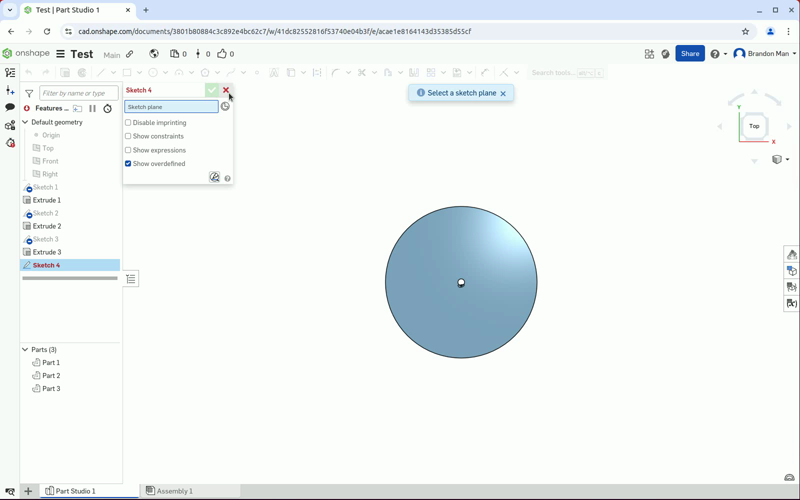
mouse_move(73, 150)
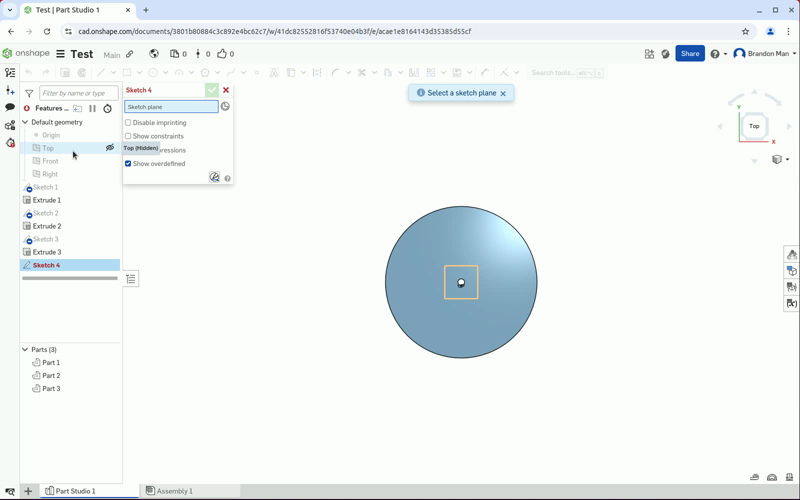
click(73, 150)
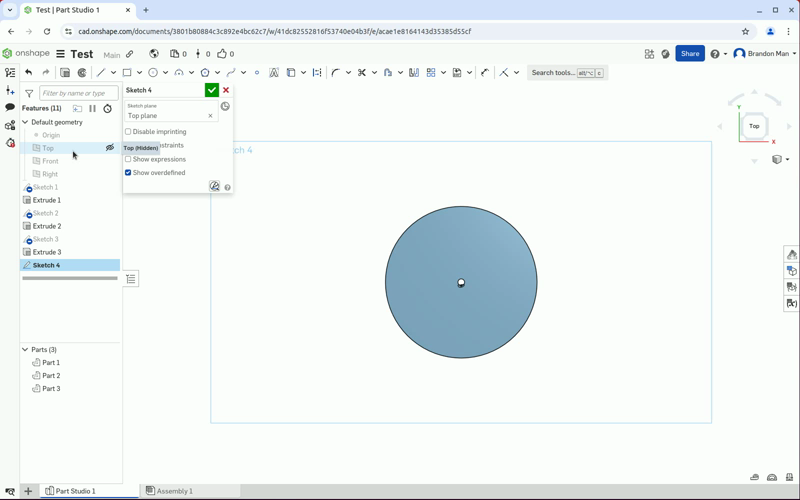
mouse_move(73, 352)
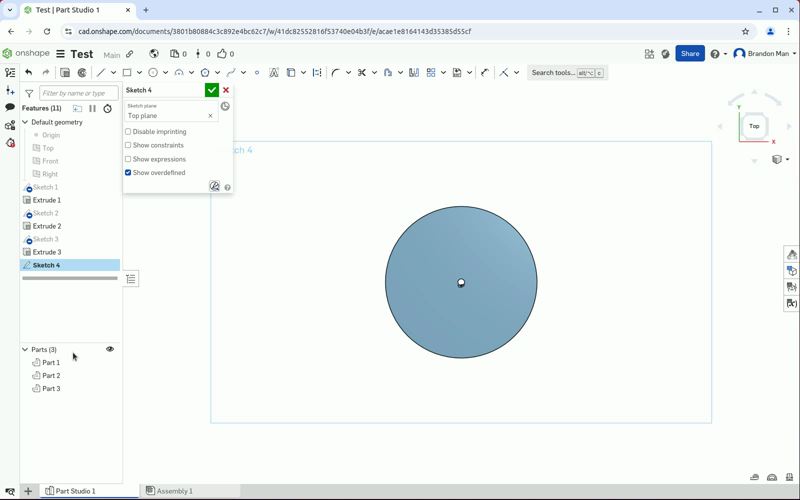
key(y)
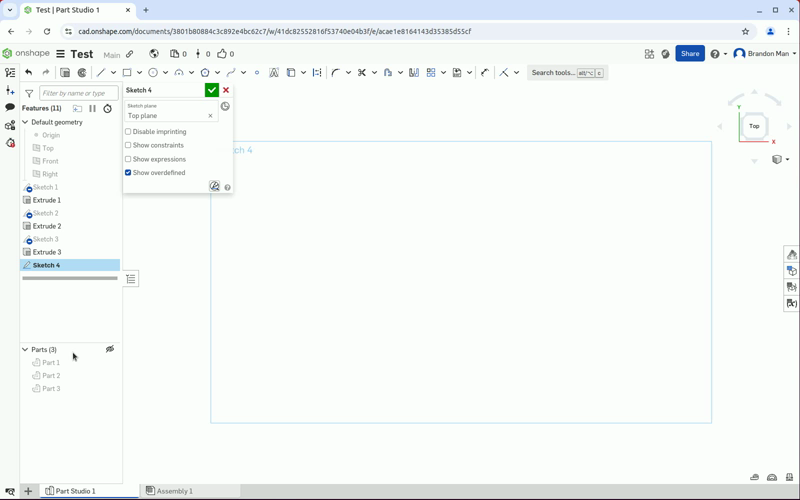
key(l)
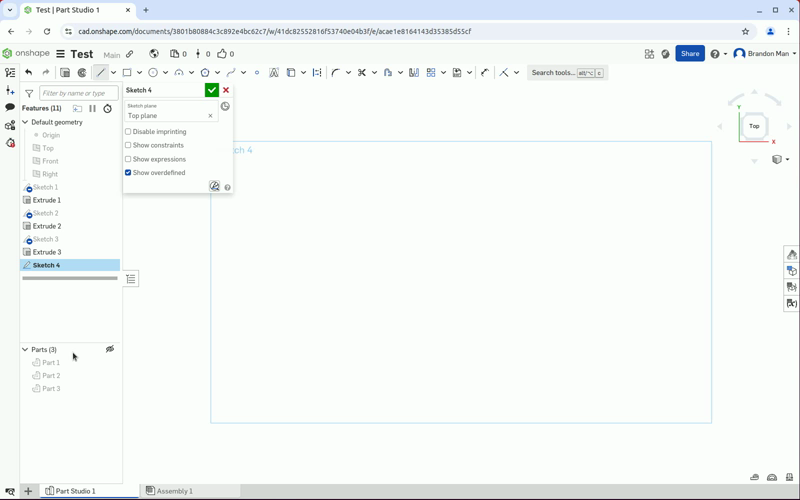
key_down(shift)
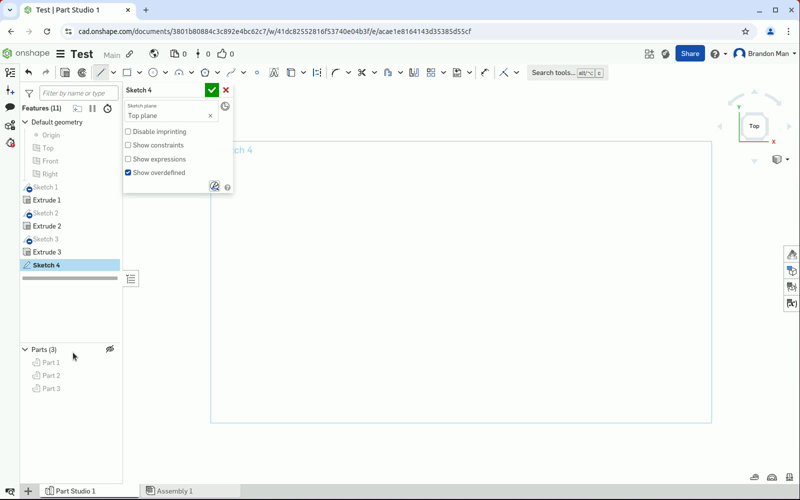
mouse_move(348, 382)
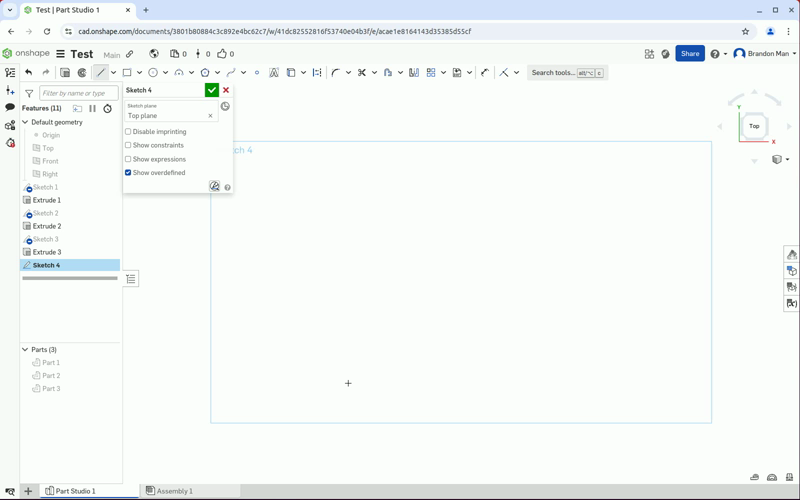
click(348, 382)
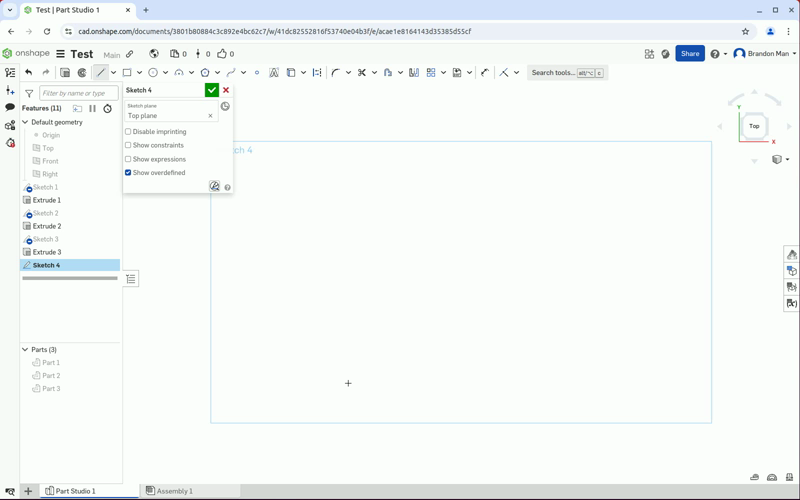
key_up(shift)
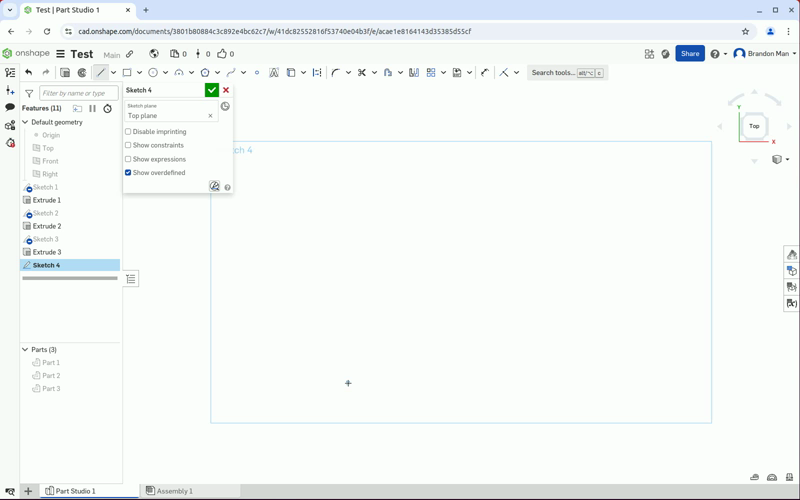
key_down(shift)
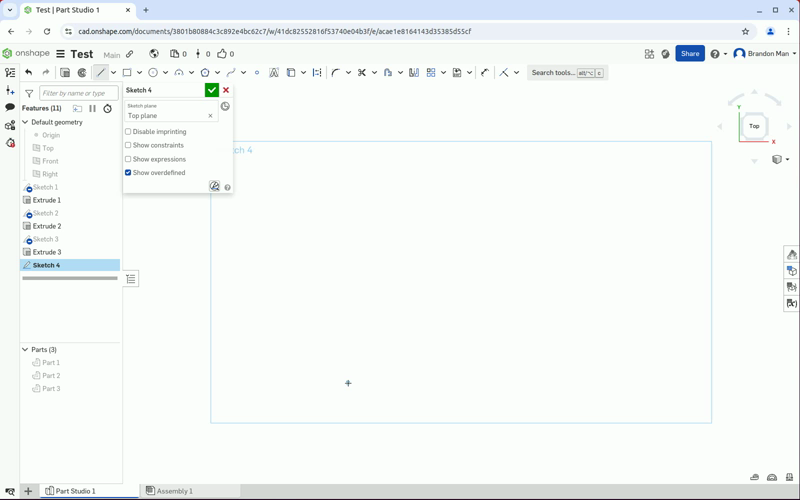
mouse_move(378, 382)
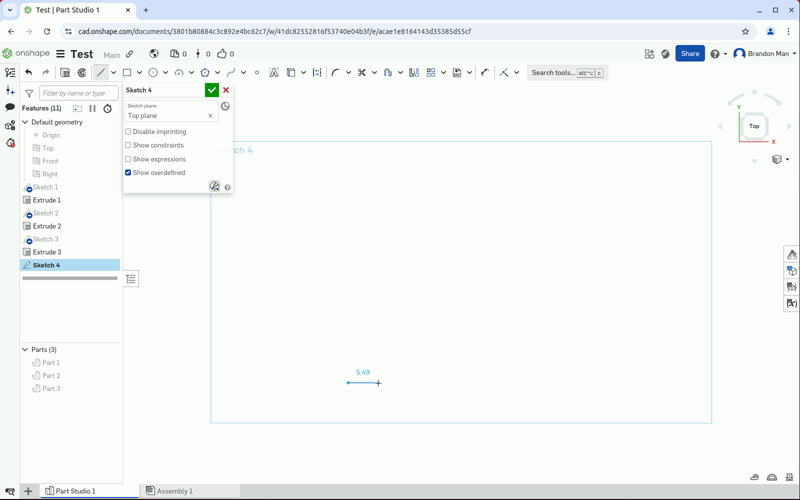
mouse_move(369, 382)
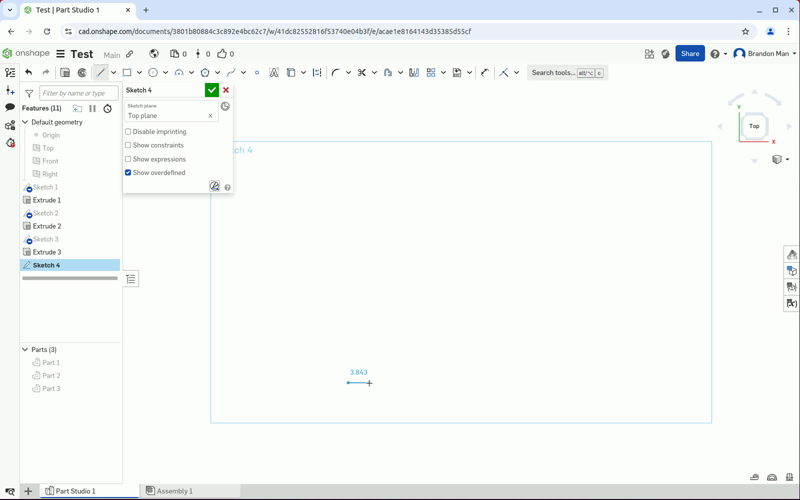
click(369, 382)
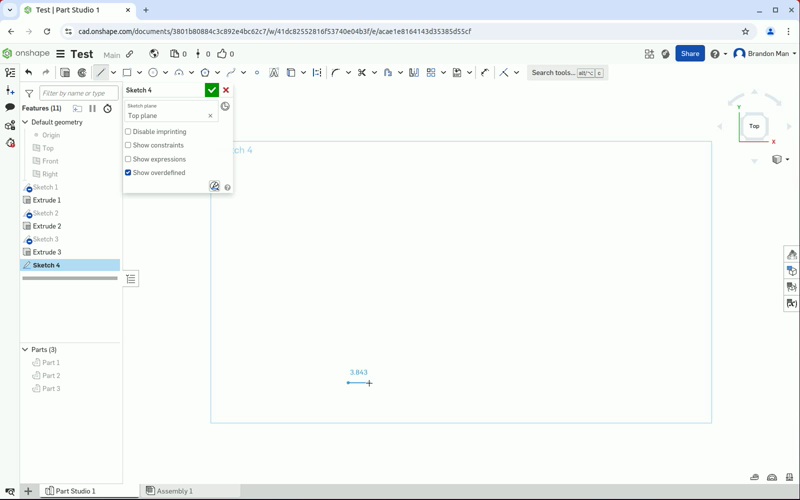
key_up(shift)
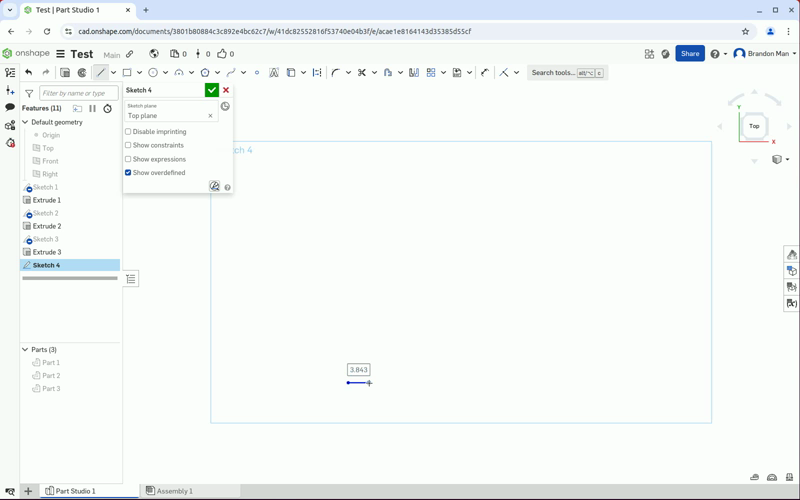
key_down(shift)
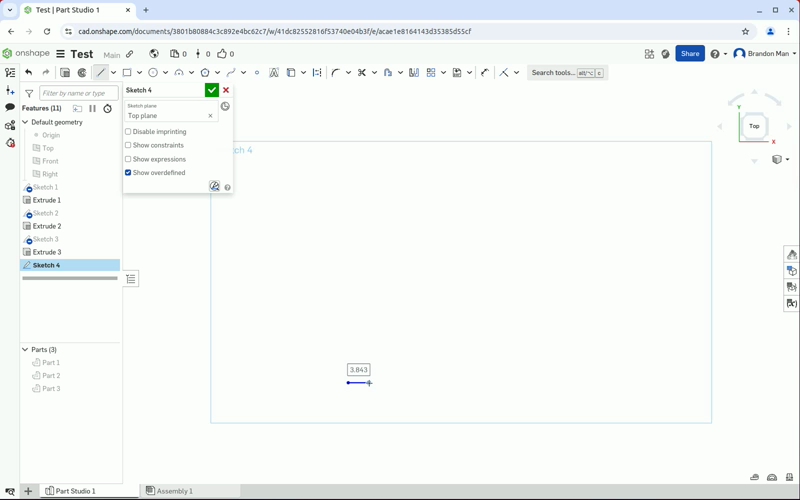
mouse_move(399, 382)
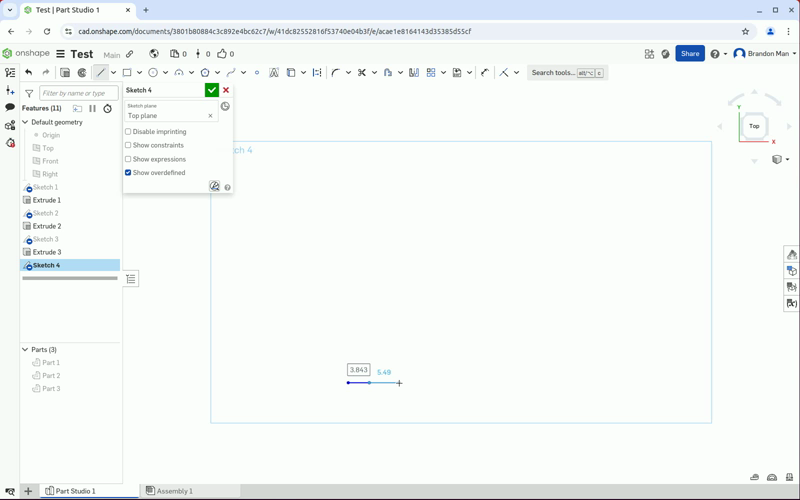
mouse_move(369, 368)
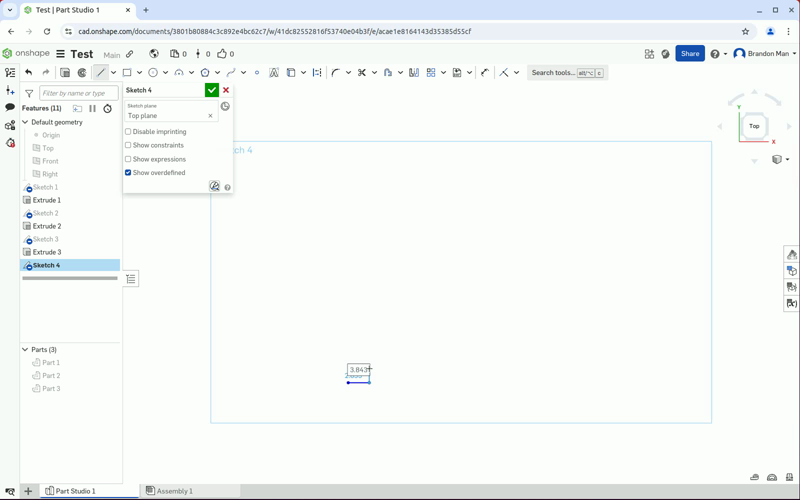
click(369, 368)
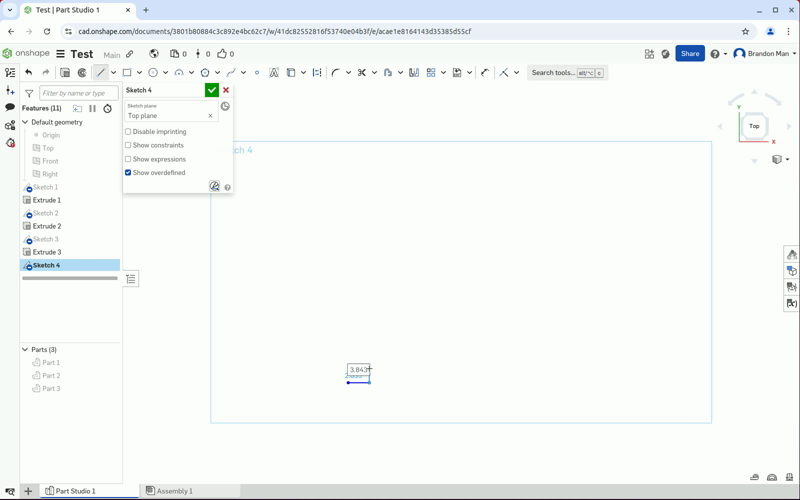
key_up(shift)
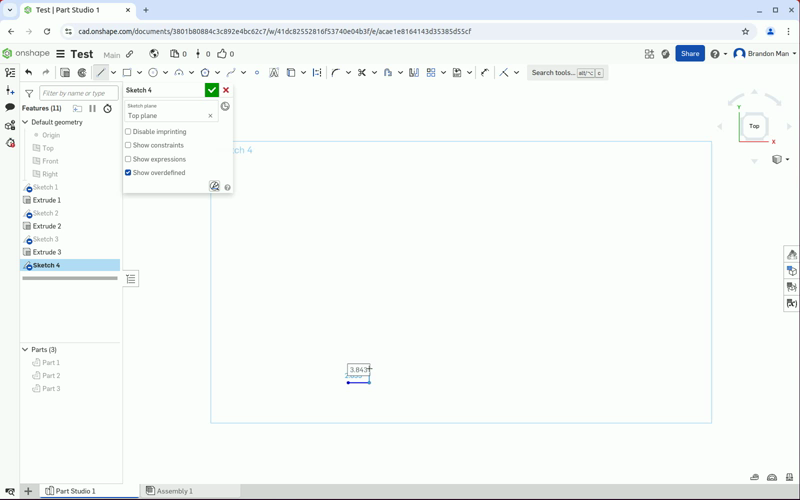
key_down(shift)
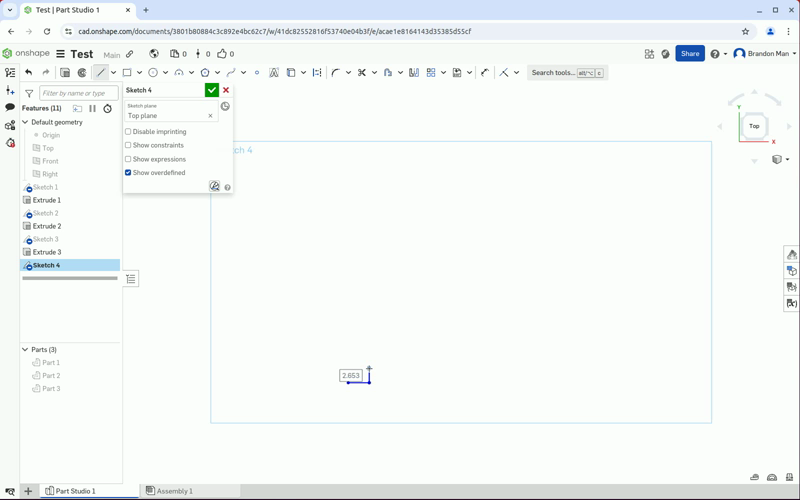
mouse_move(399, 368)
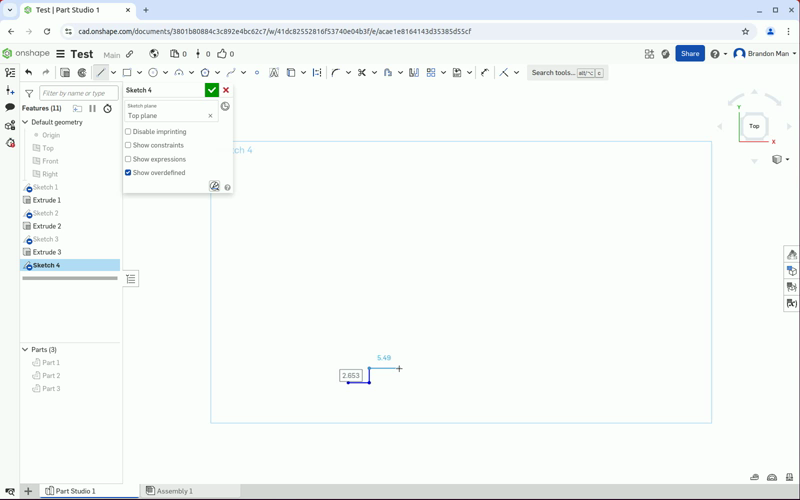
mouse_move(348, 368)
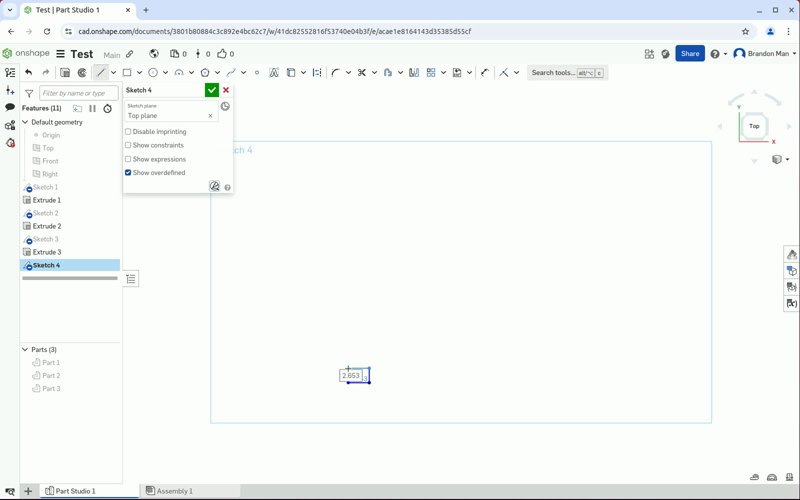
click(348, 368)
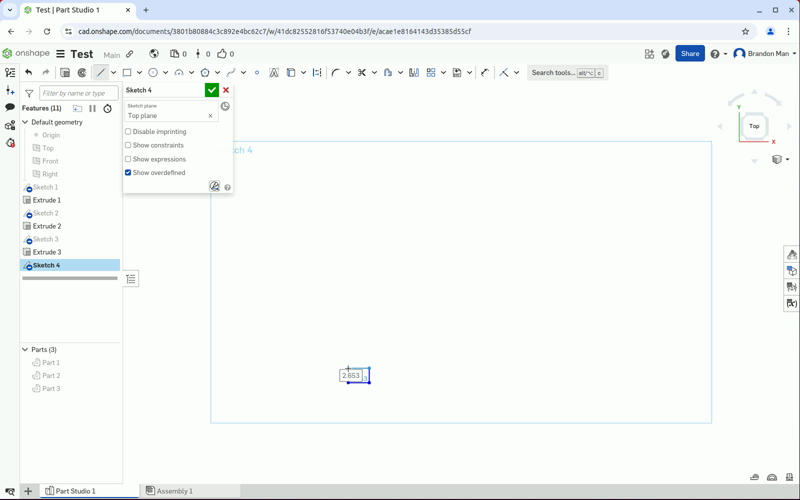
key_up(shift)
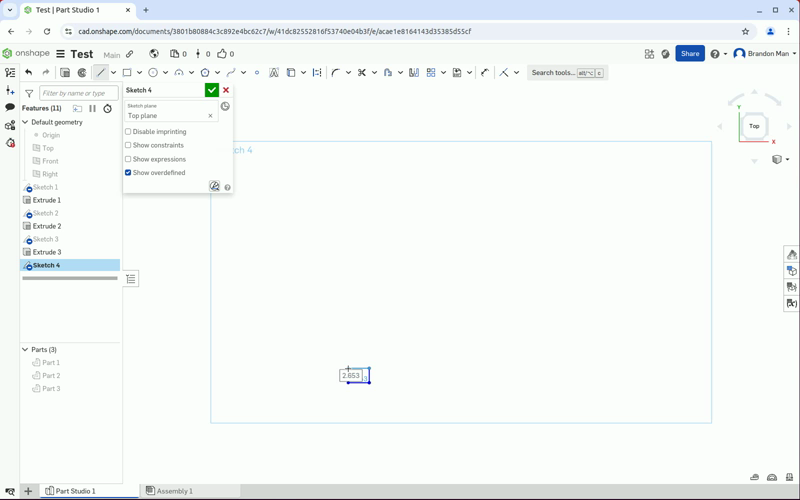
mouse_move(378, 368)
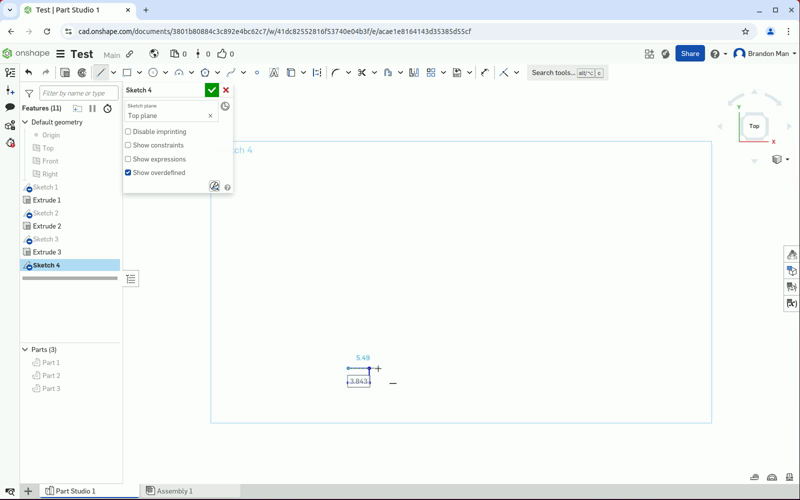
key_down(shift)
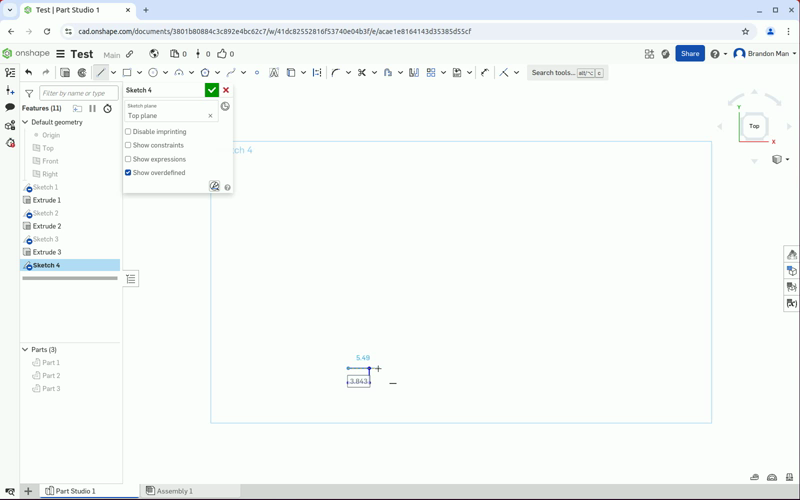
mouse_move(348, 382)
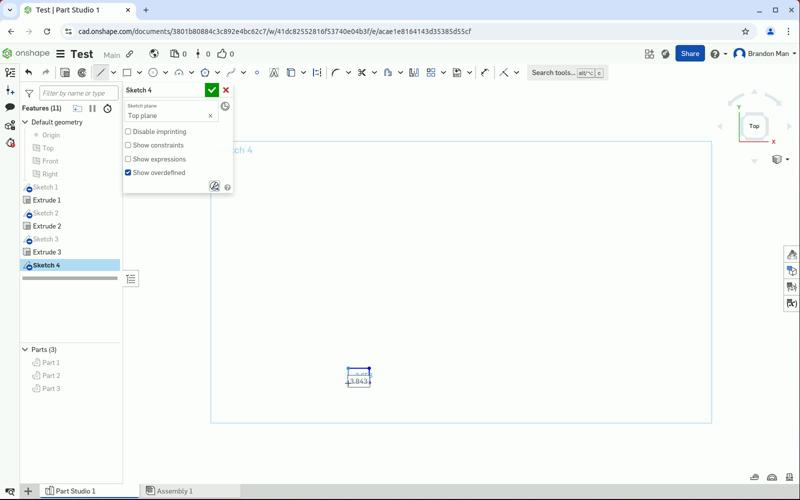
key_up(shift)
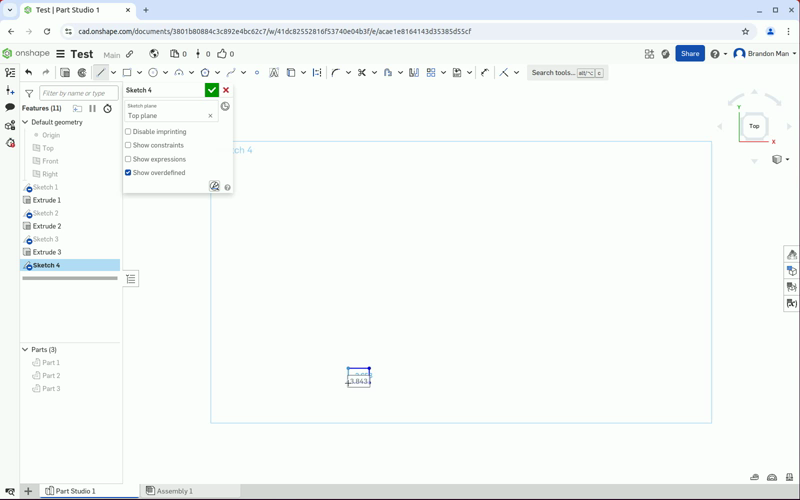
click(348, 382)
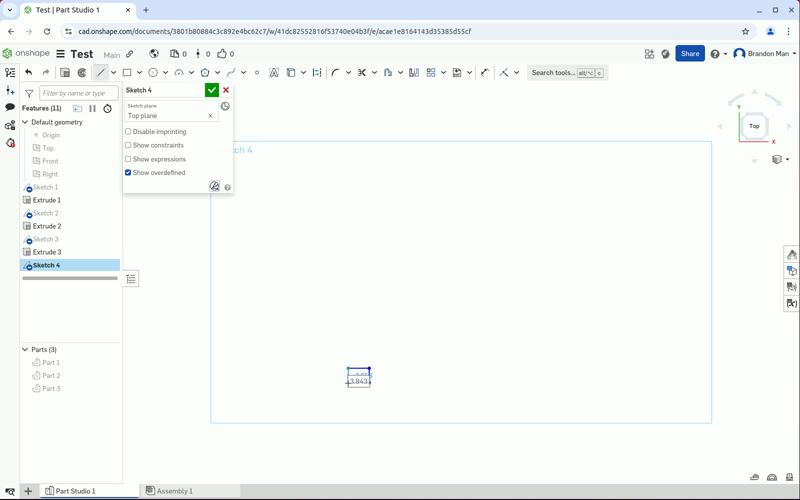
key(esc)
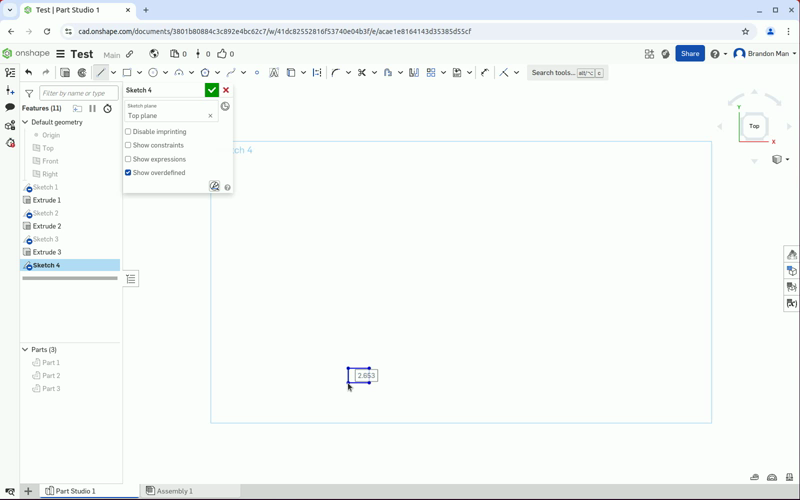
mouse_move(349, 380)
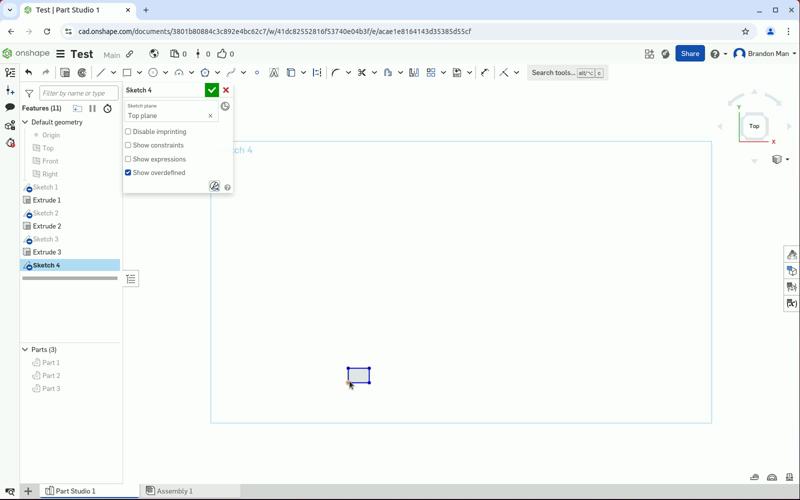
scroll(6)
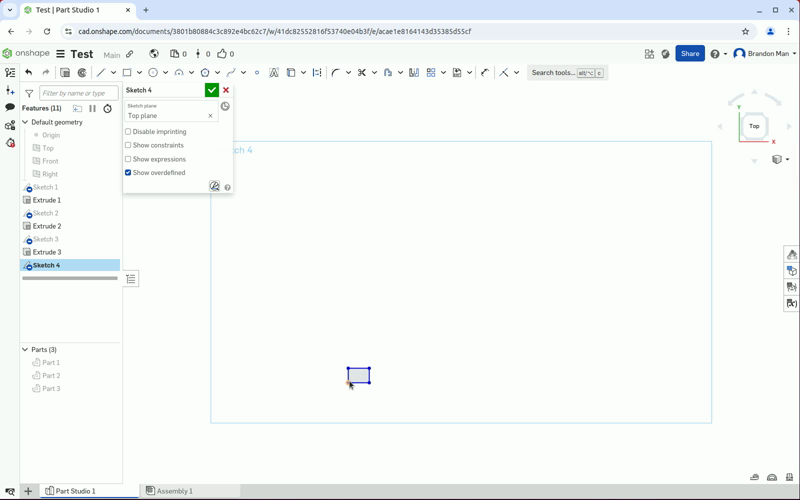
scroll(6)
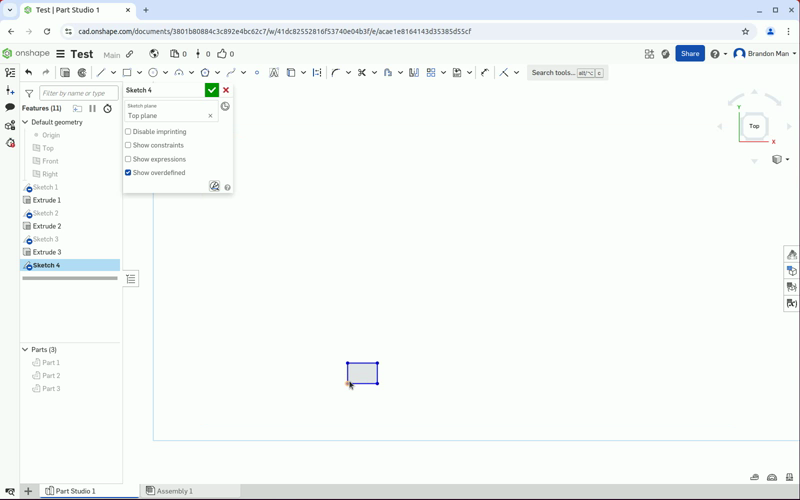
scroll(6)
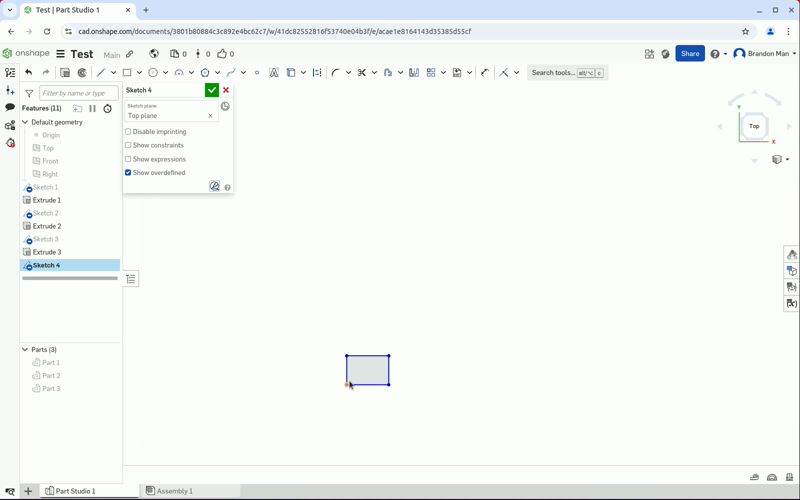
scroll(6)
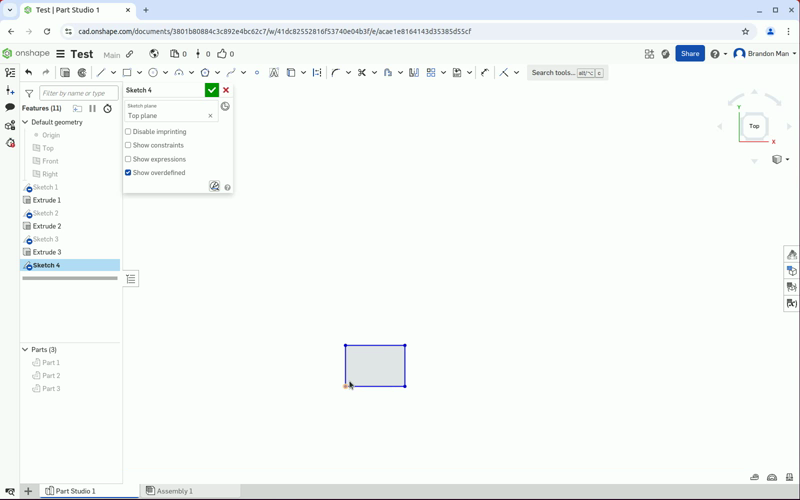
scroll(6)
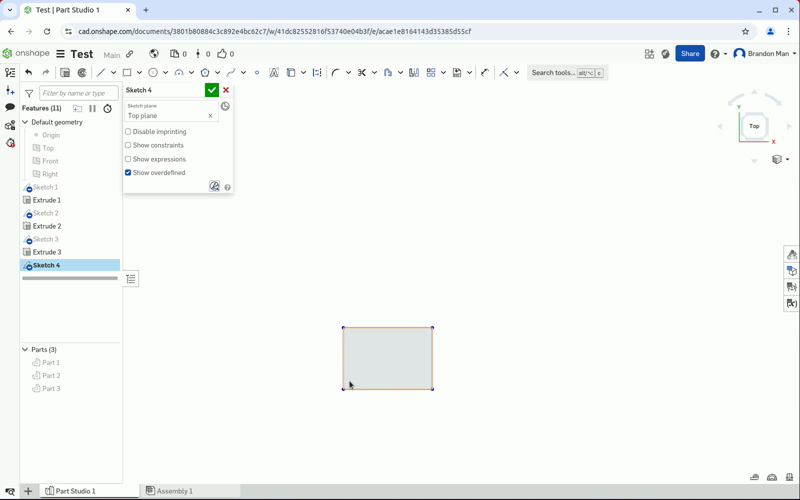
scroll(6)
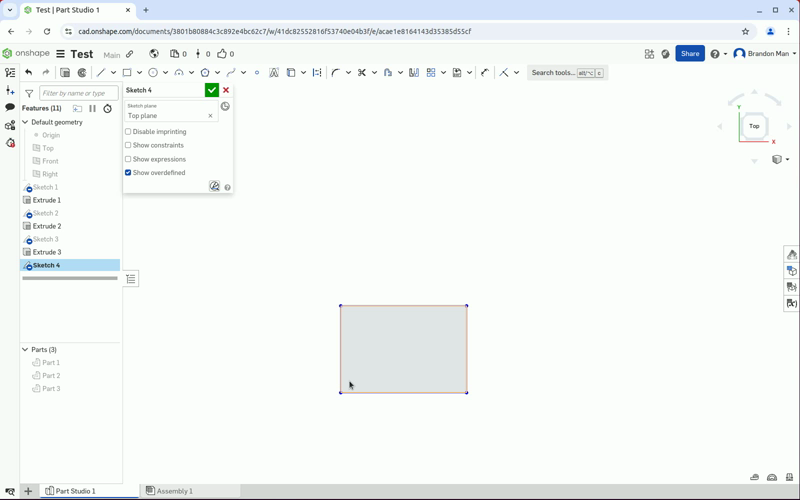
scroll(6)
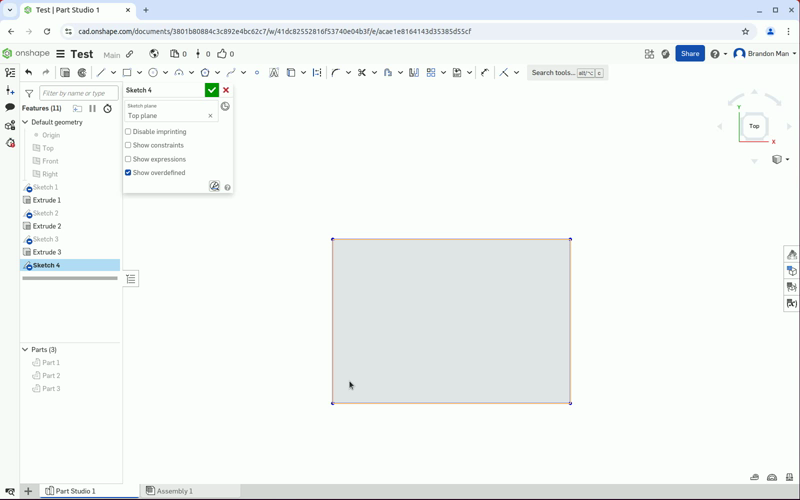
click(349, 380)
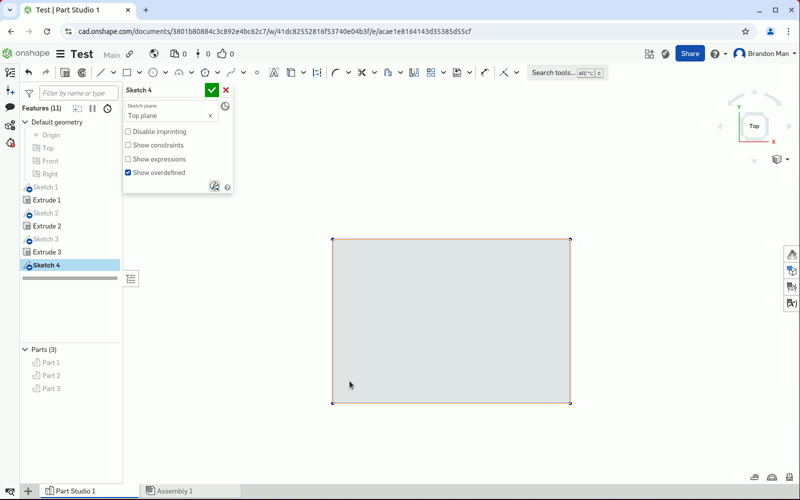
scroll(-6)
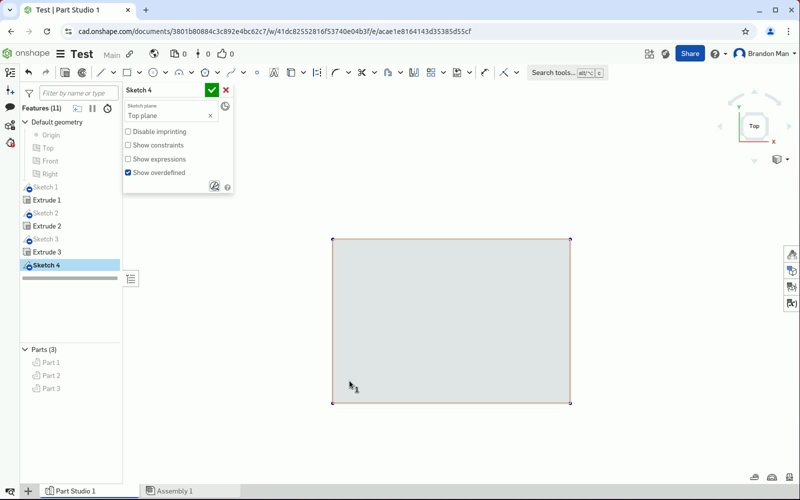
scroll(-6)
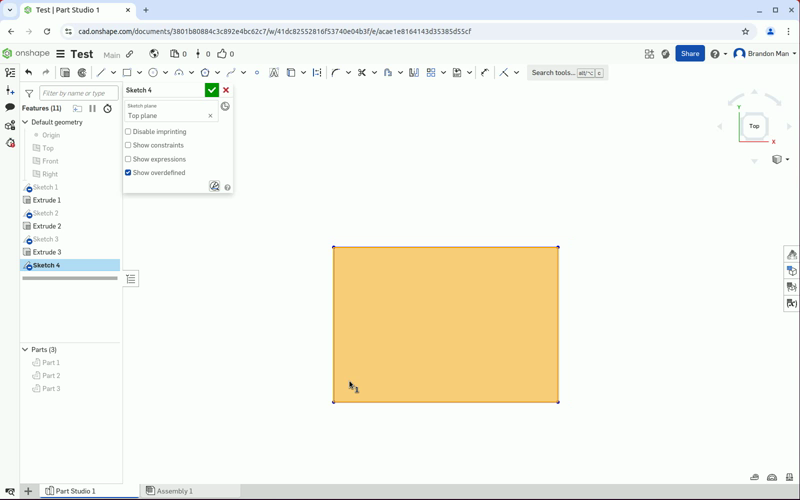
scroll(-6)
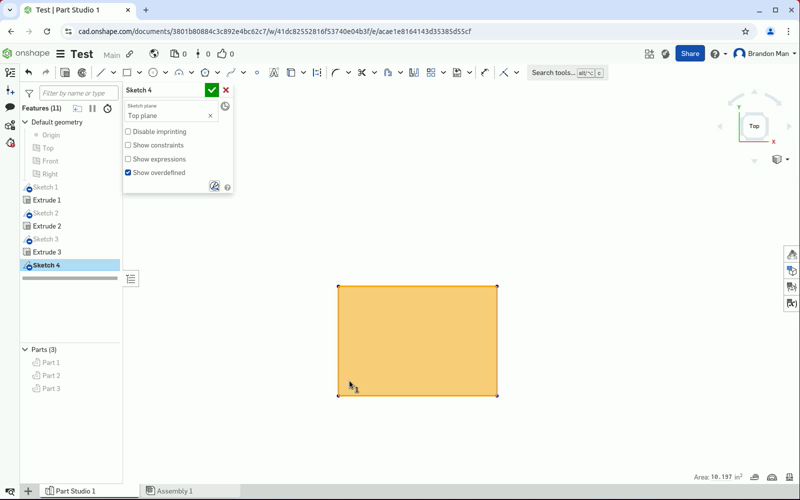
scroll(-6)
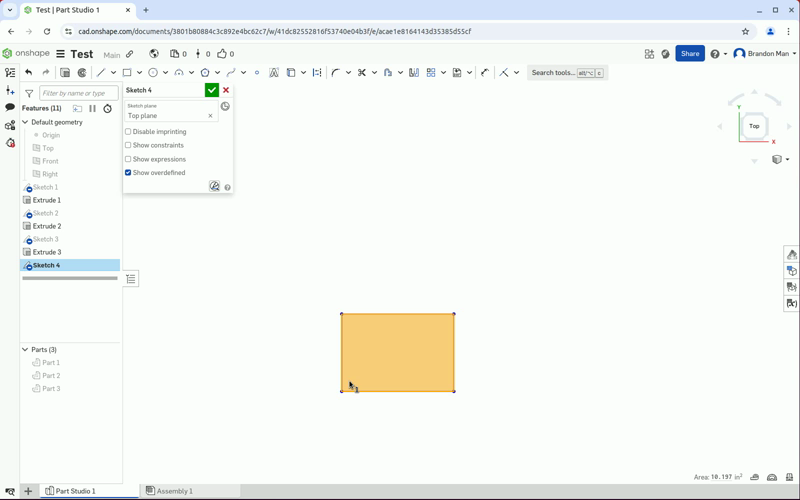
scroll(-6)
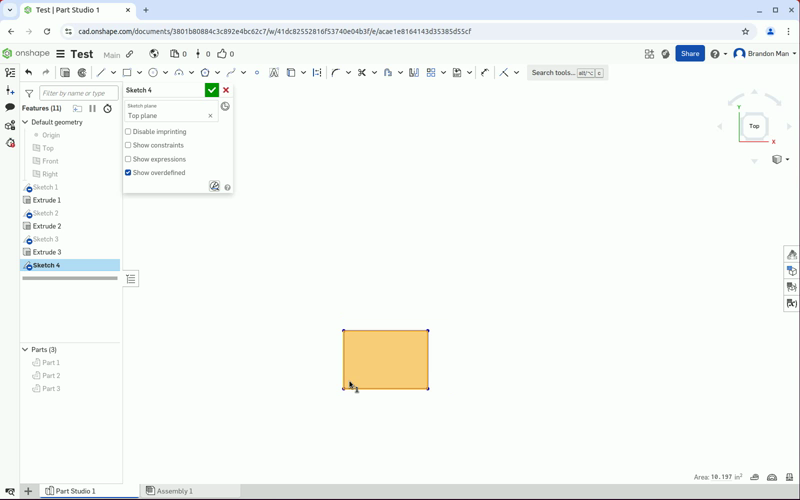
scroll(-6)
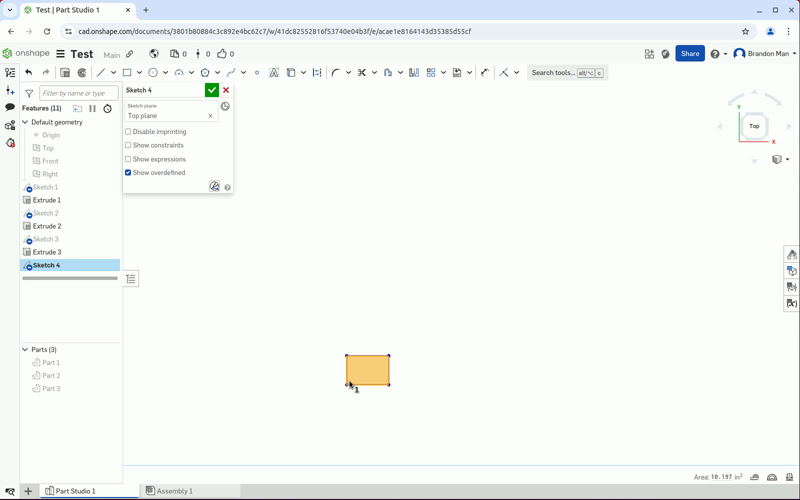
scroll(-6)
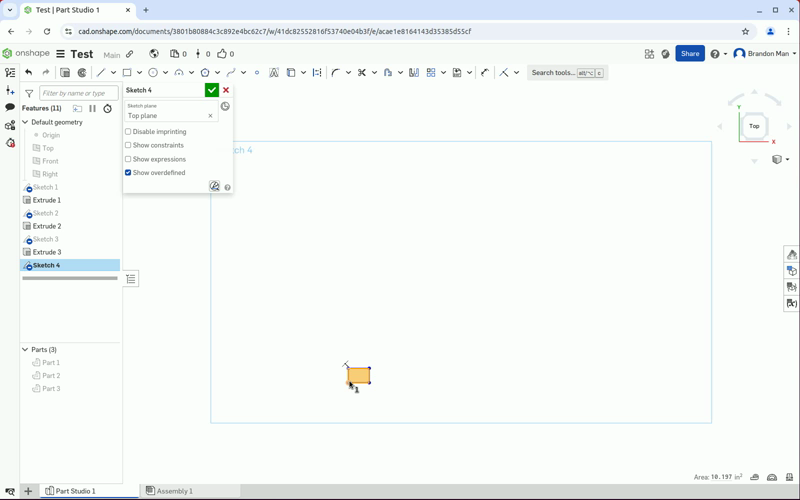
mouse_move(73, 352)
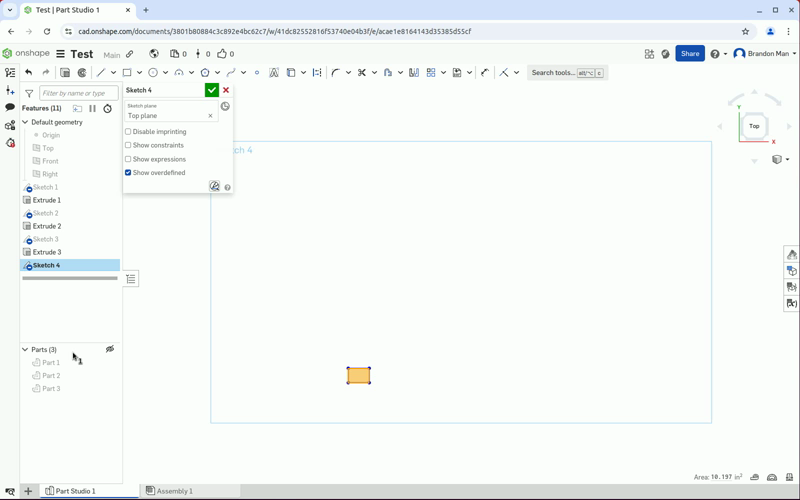
key(shift+y)
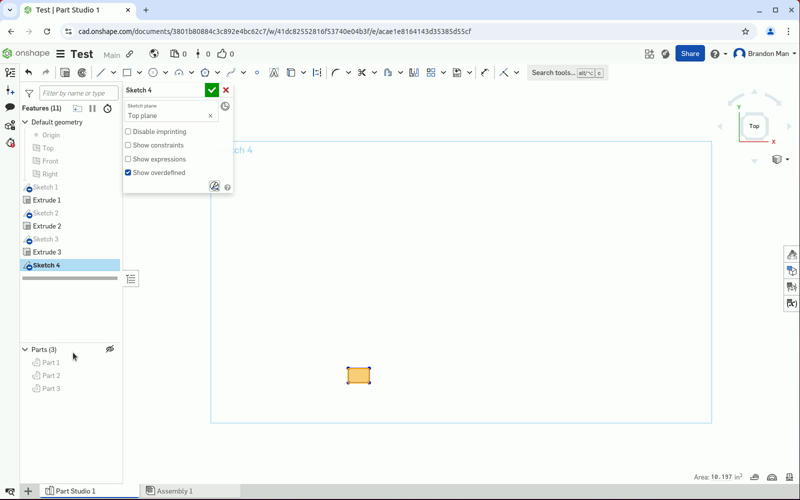
key(shift+e)
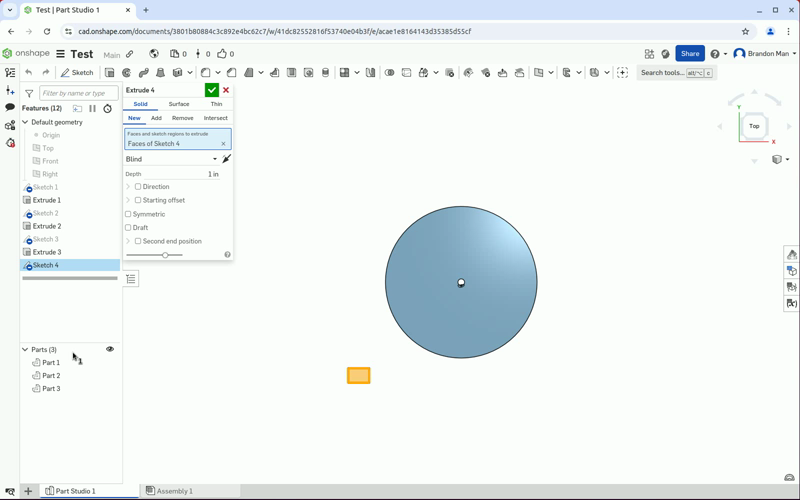
mouse_move(143, 106)
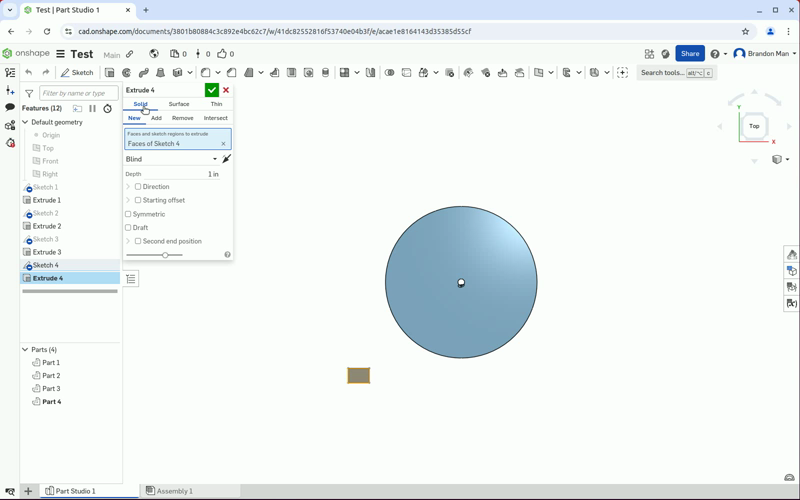
click(143, 106)
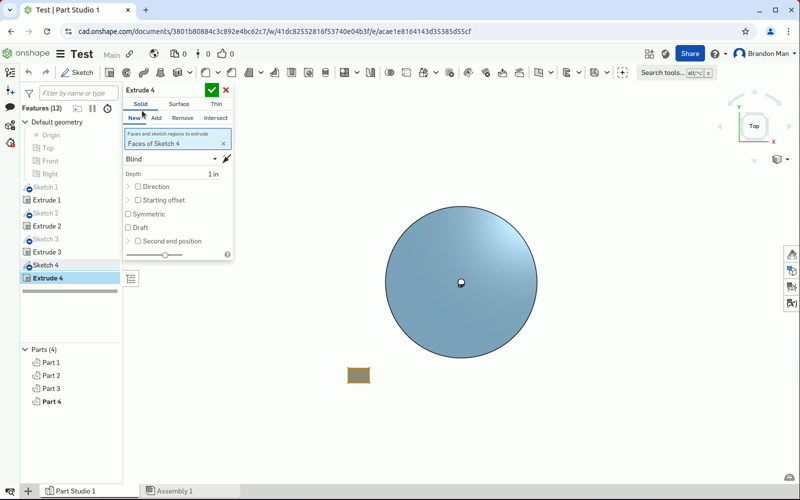
mouse_move(137, 120)
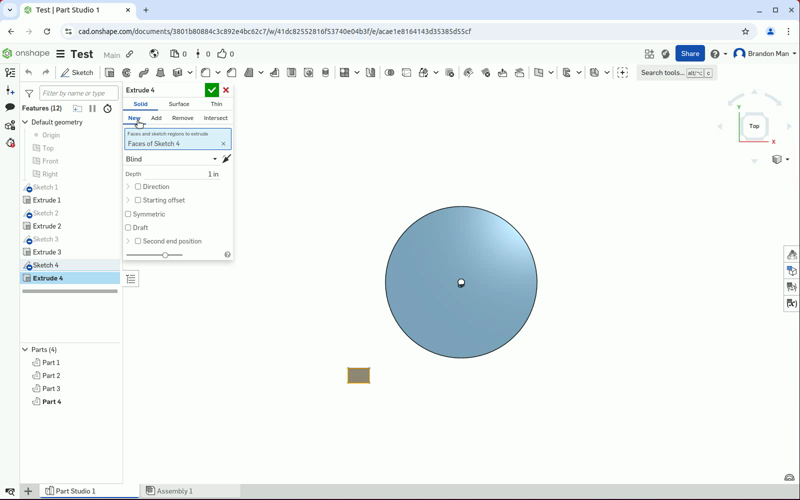
click(137, 120)
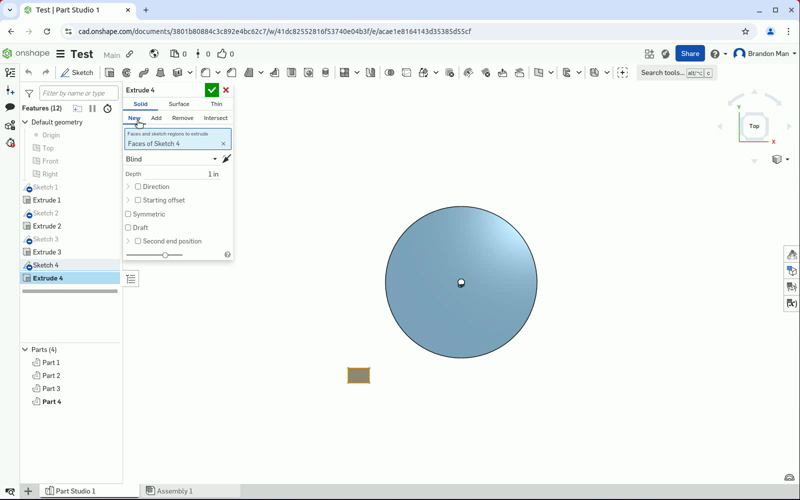
key(tab, 4)
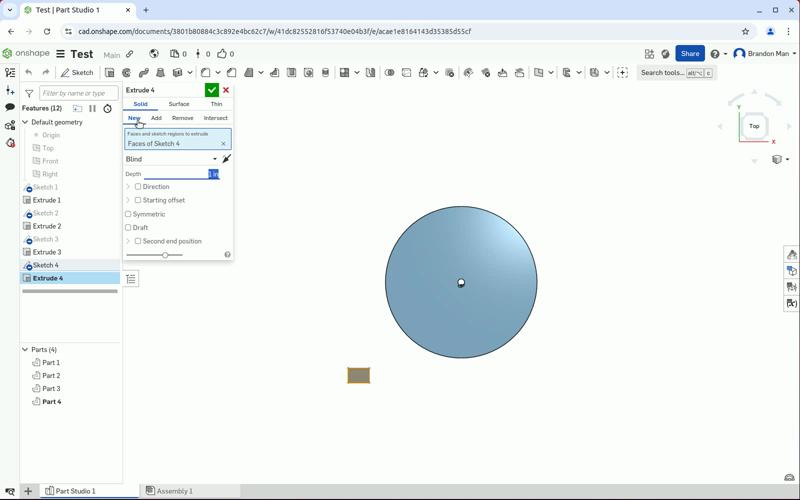
text(8.184)
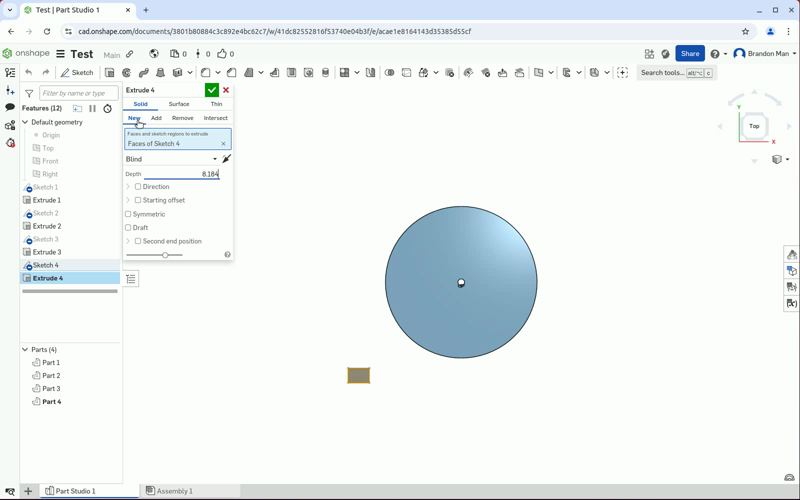
key(enter)
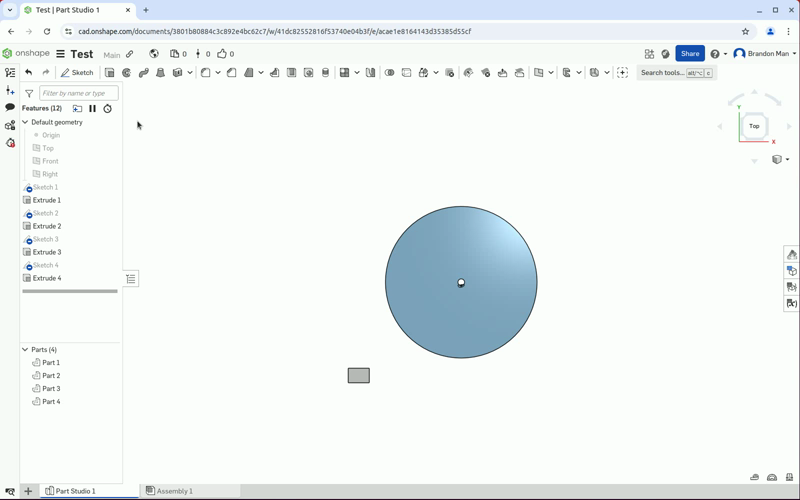
key(shift+h)
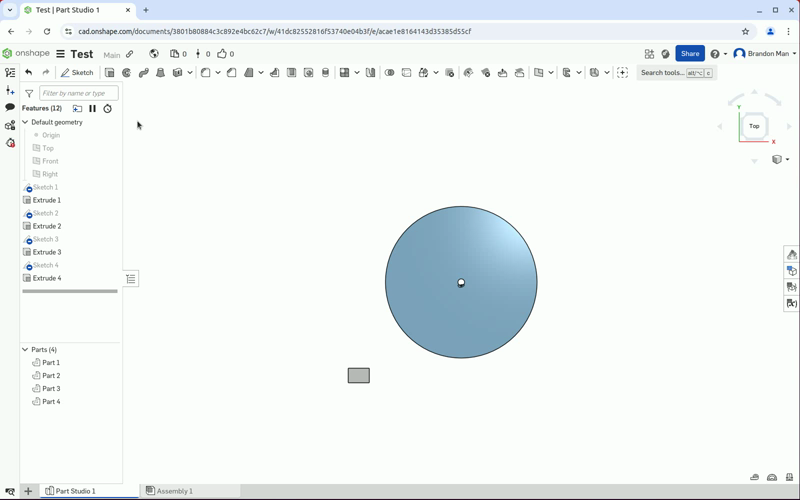
key(shift+h)
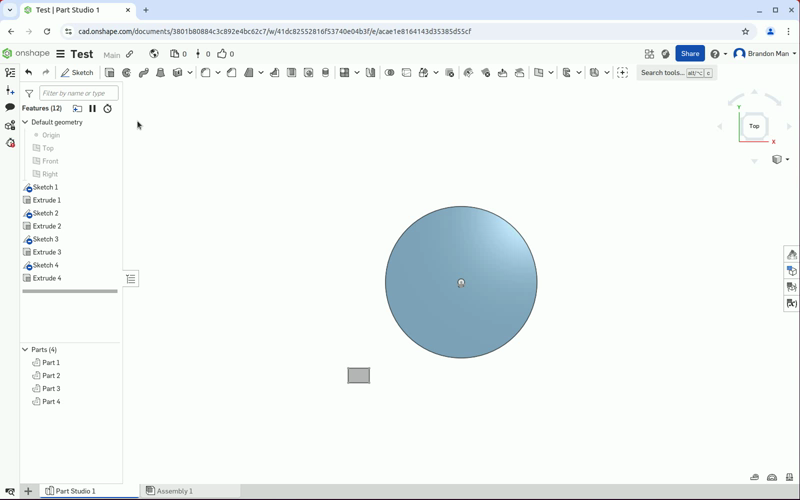
key(shift+7)
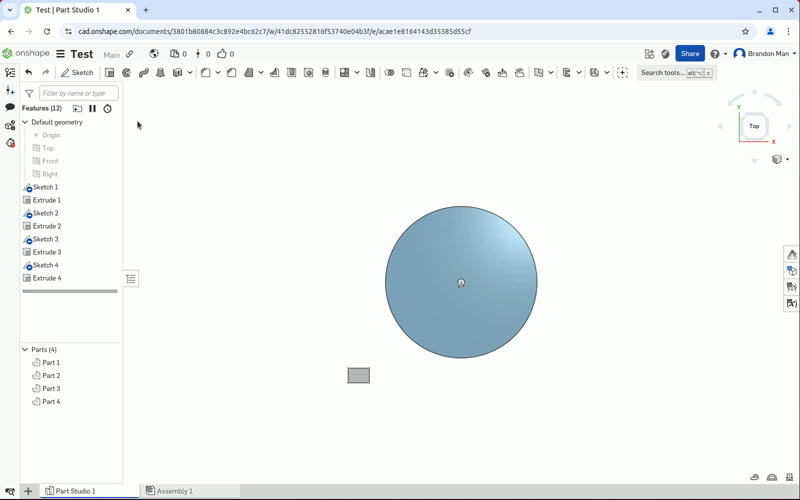
key(up, 3)
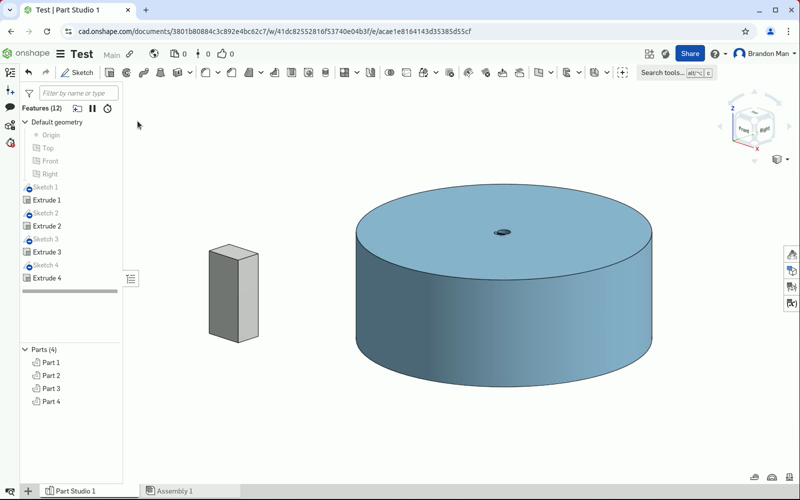
key(left, 3)
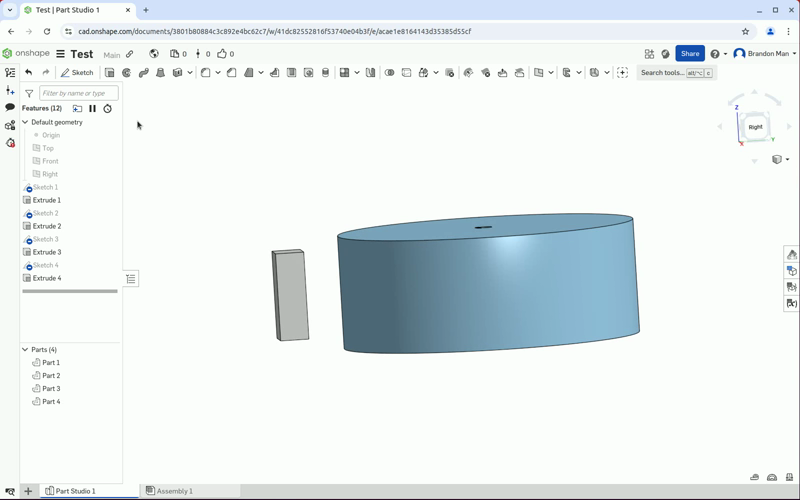
key(right, 3)
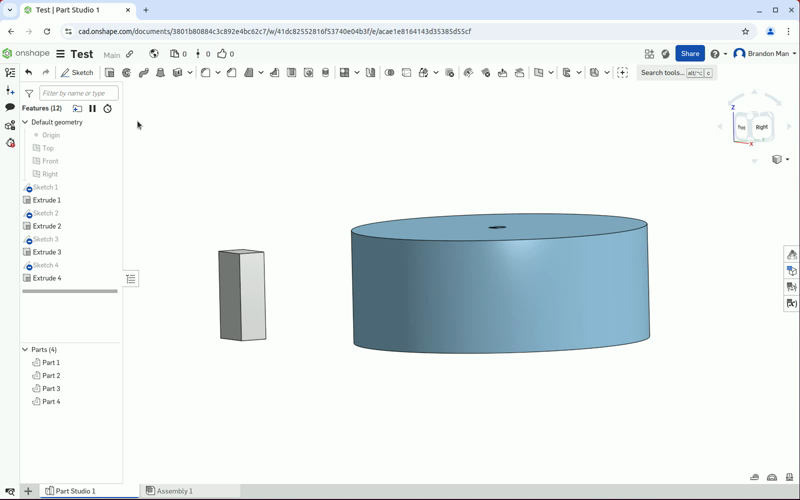
key(down, 3)
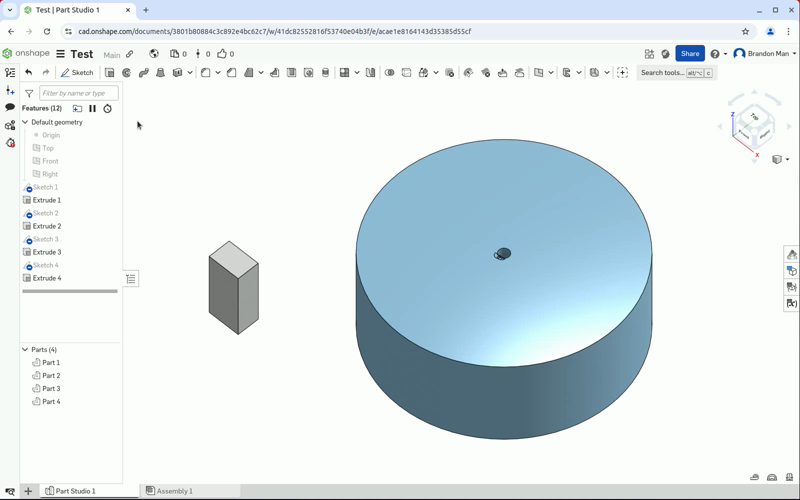
mouse_move(73, 189)
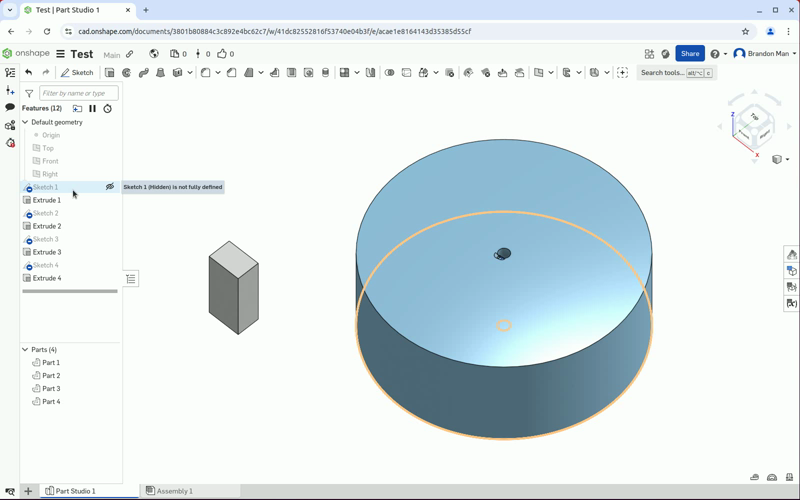
click(73, 189)